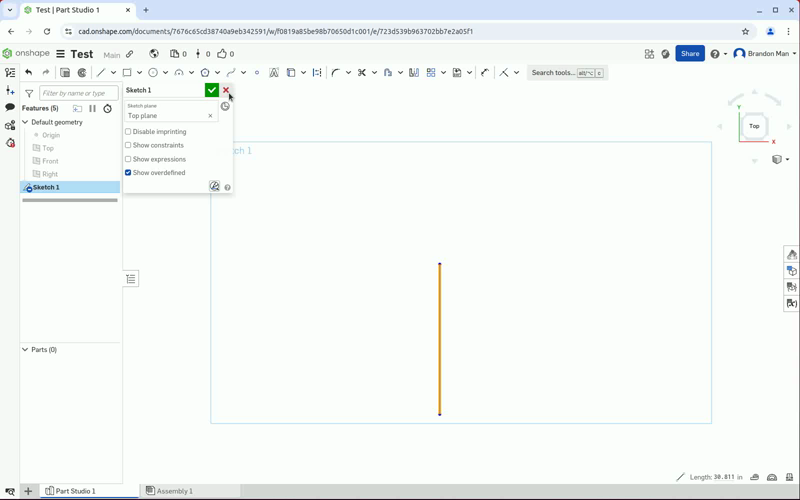
key(shift+h)
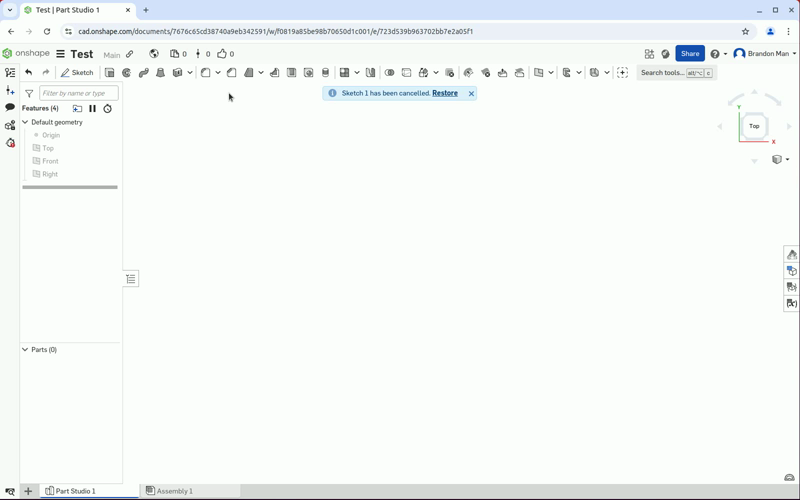
mouse_move(73, 352)
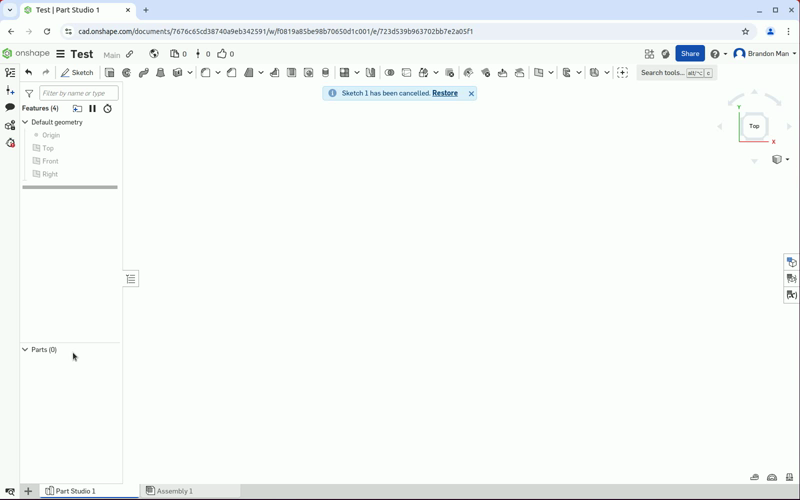
key(y)
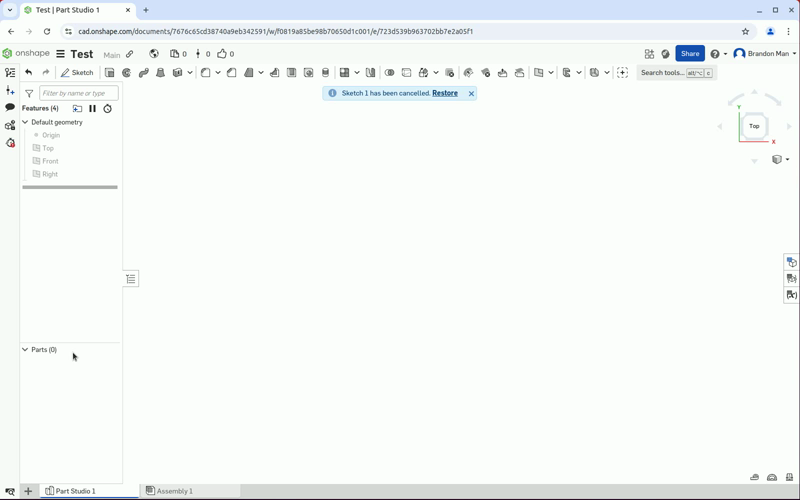
key(shift+p)
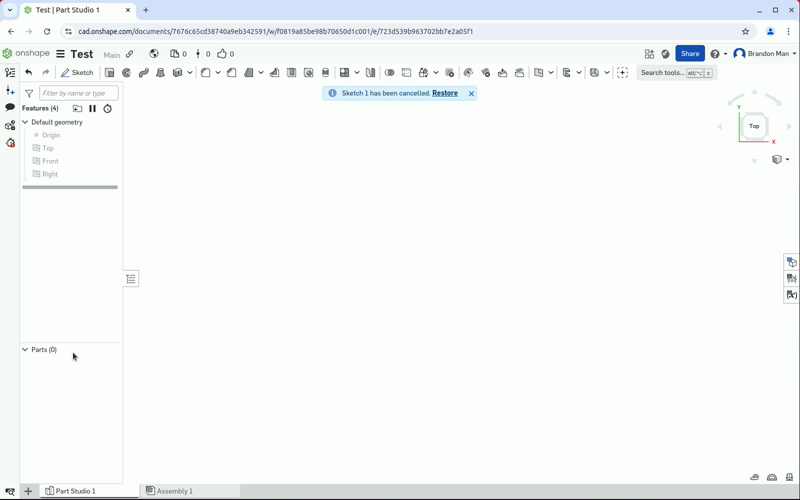
key(space)
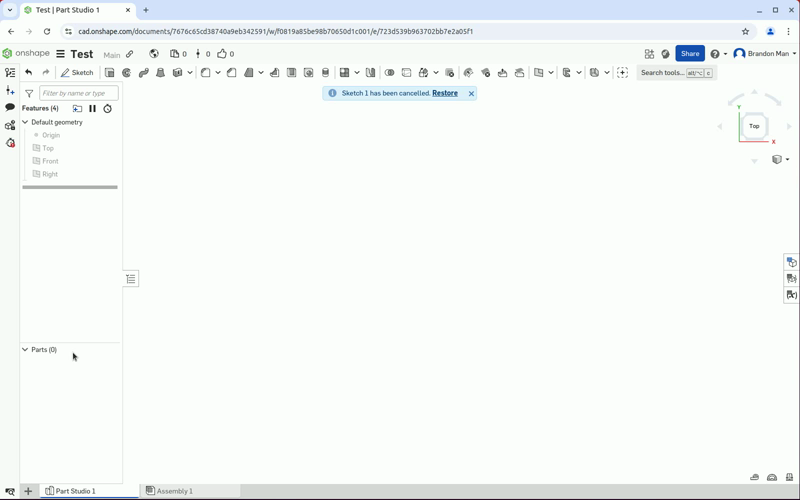
key_down(shift)
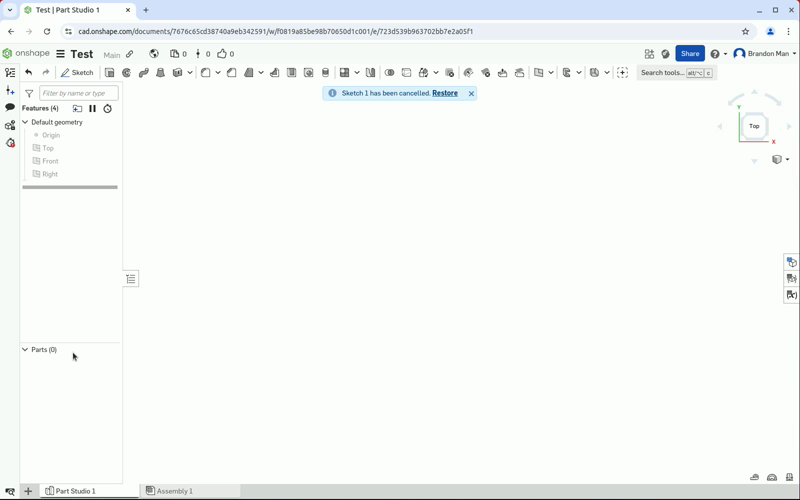
key(up)
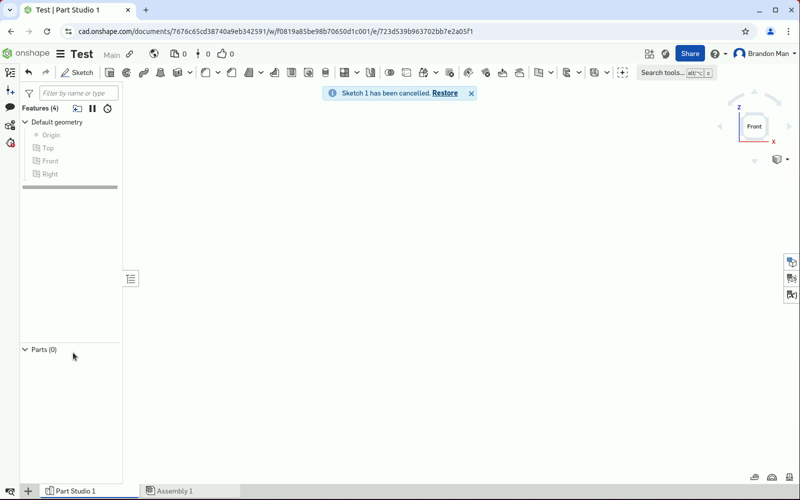
key_up(shift)
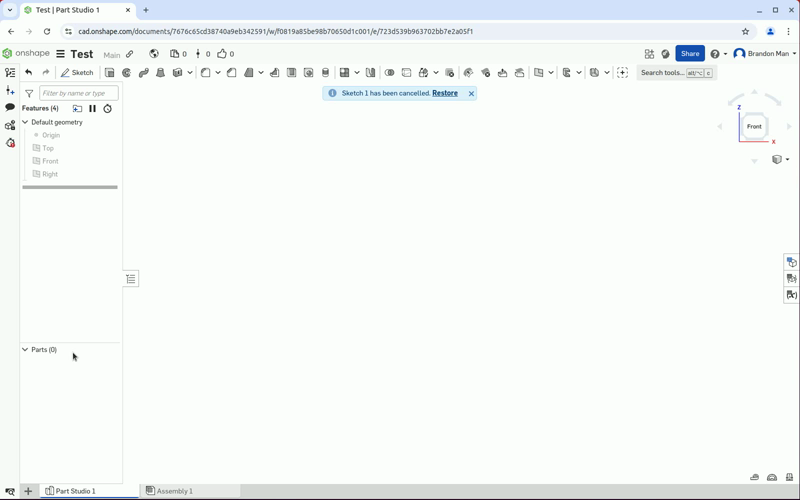
mouse_move(73, 352)
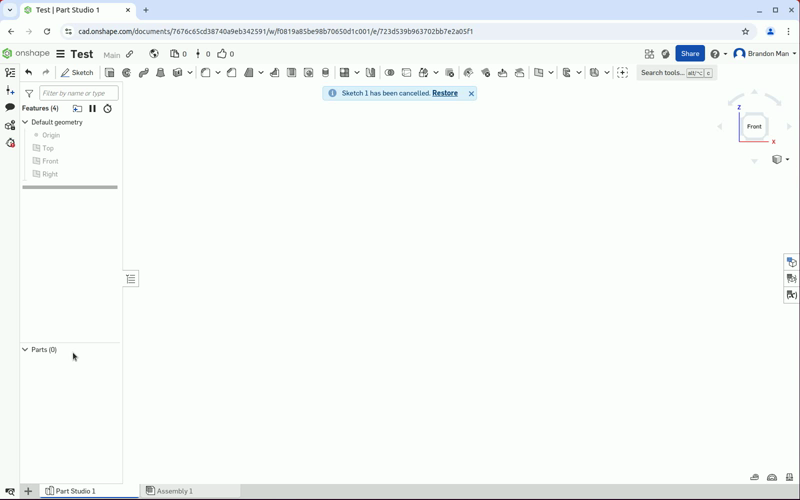
key(shift+y)
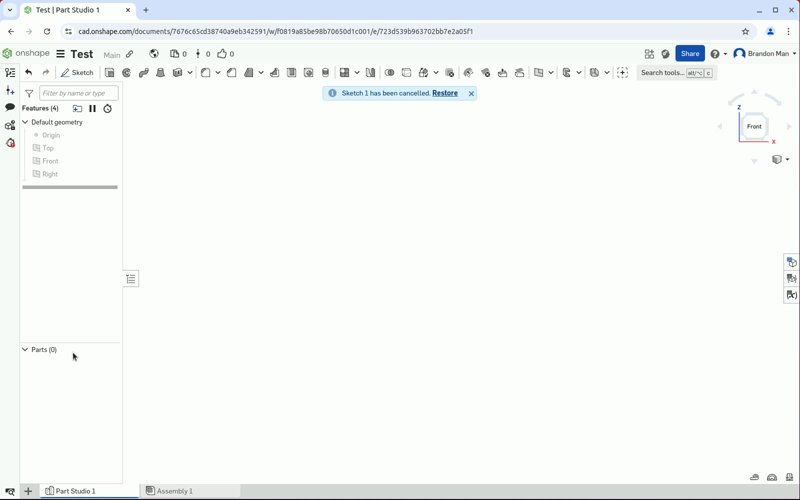
key(shift+s)
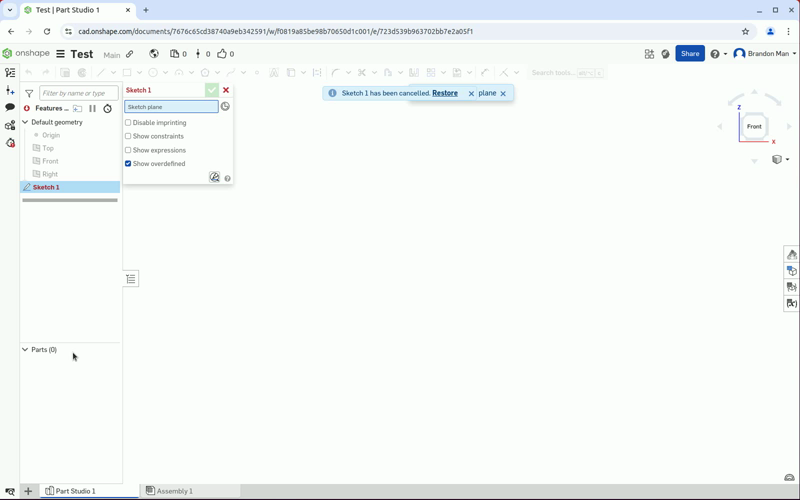
mouse_move(73, 163)
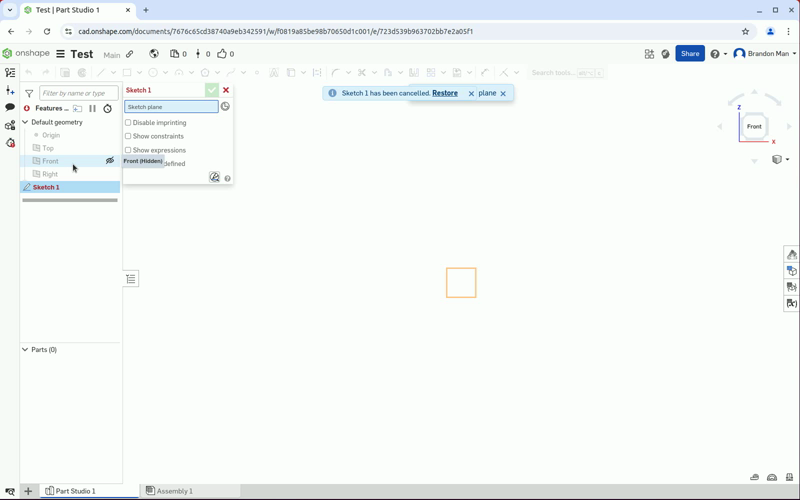
click(73, 163)
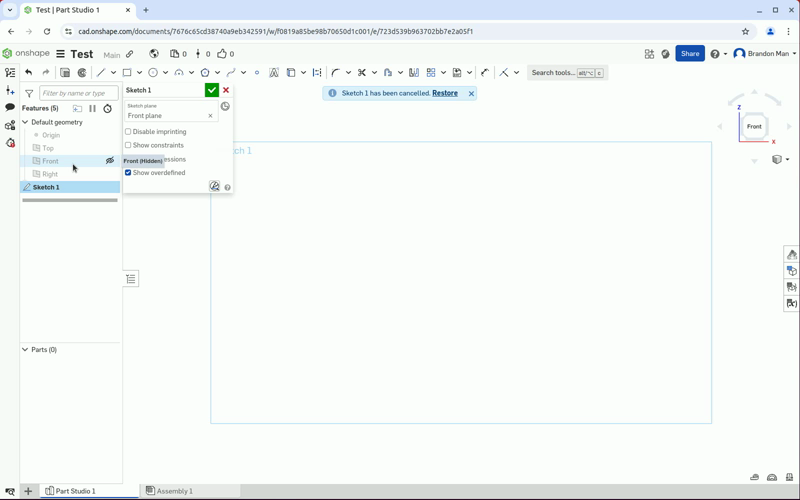
mouse_move(73, 352)
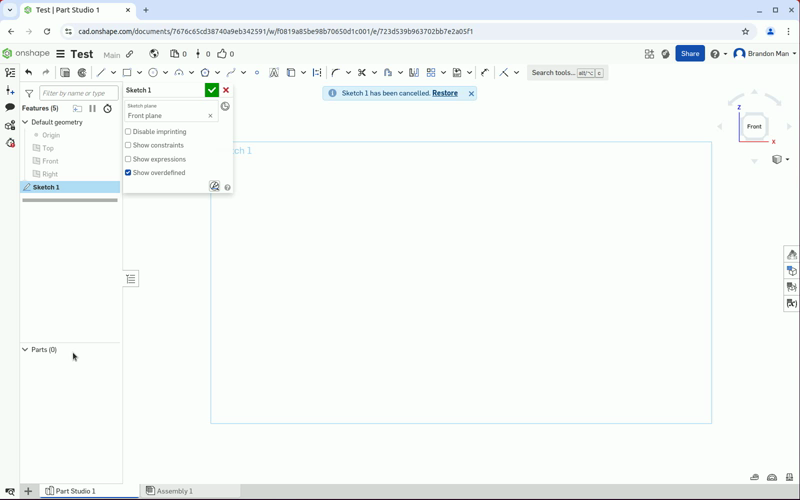
key(y)
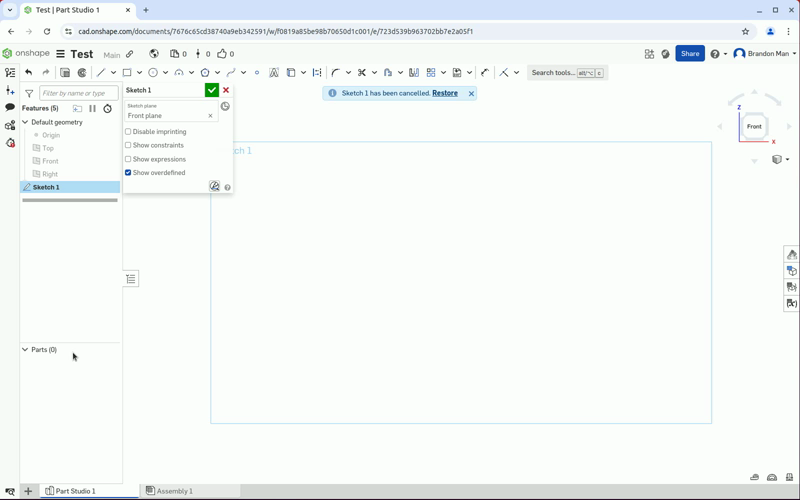
key(c)
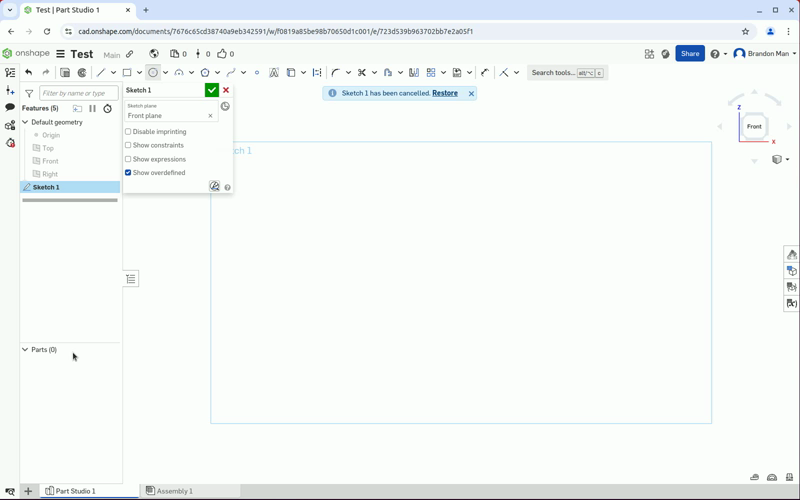
key_down(shift)
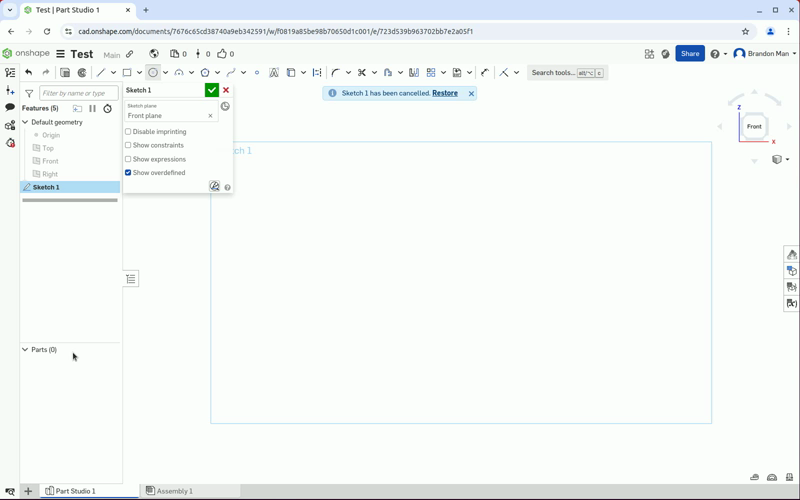
mouse_move(461, 178)
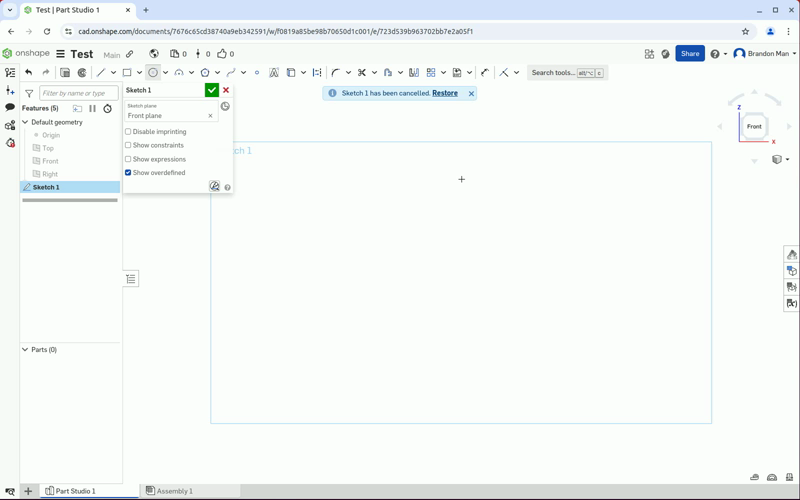
click(461, 178)
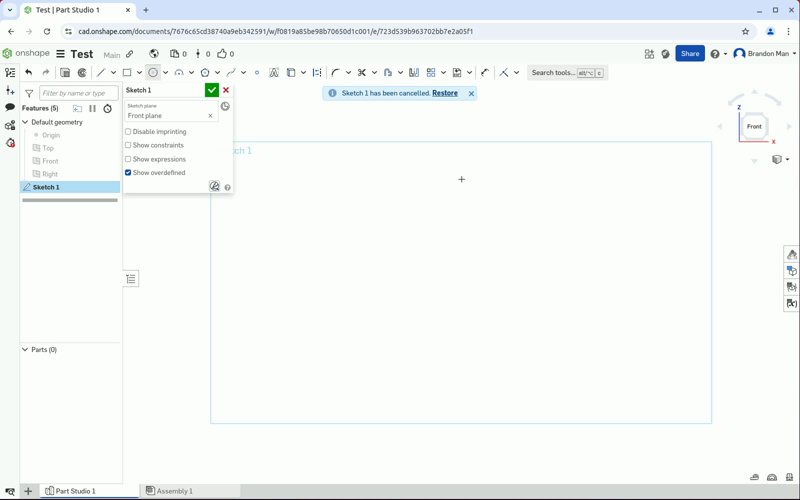
key_up(shift)
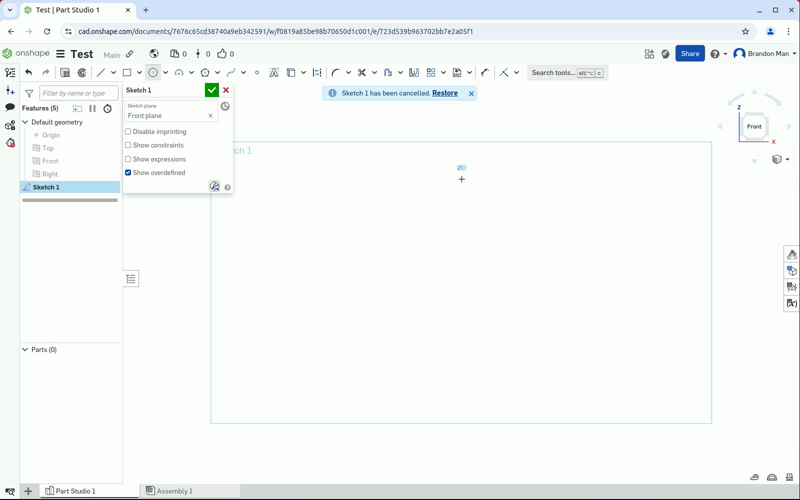
mouse_move(471, 178)
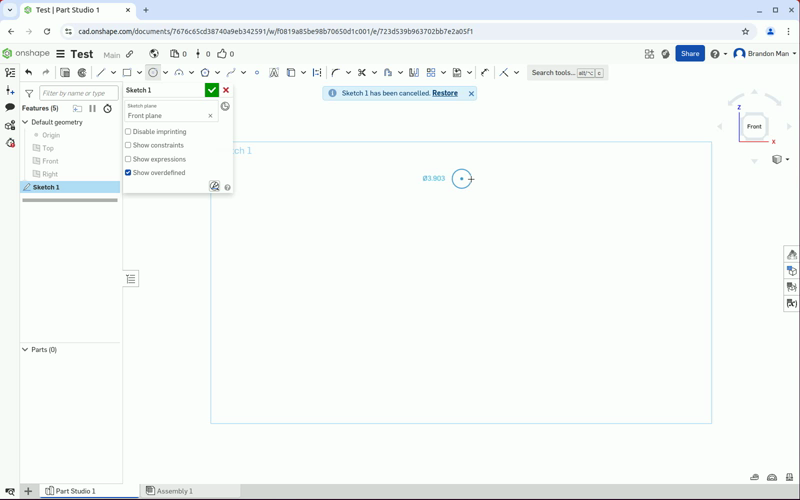
click(471, 178)
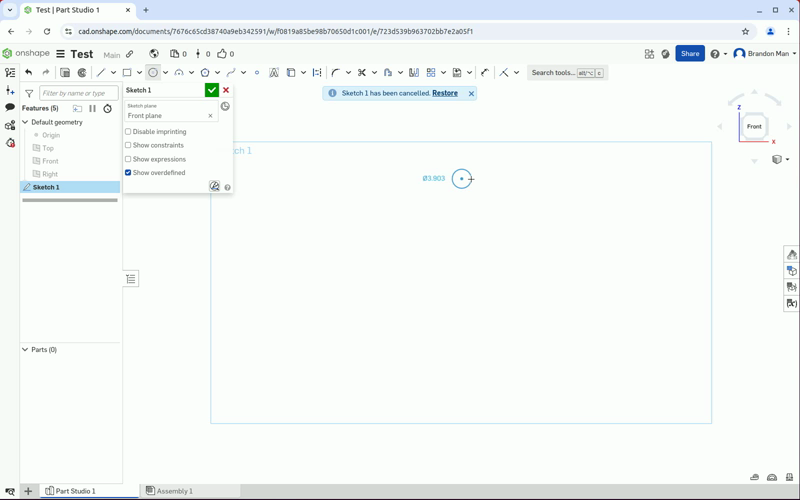
key(esc)
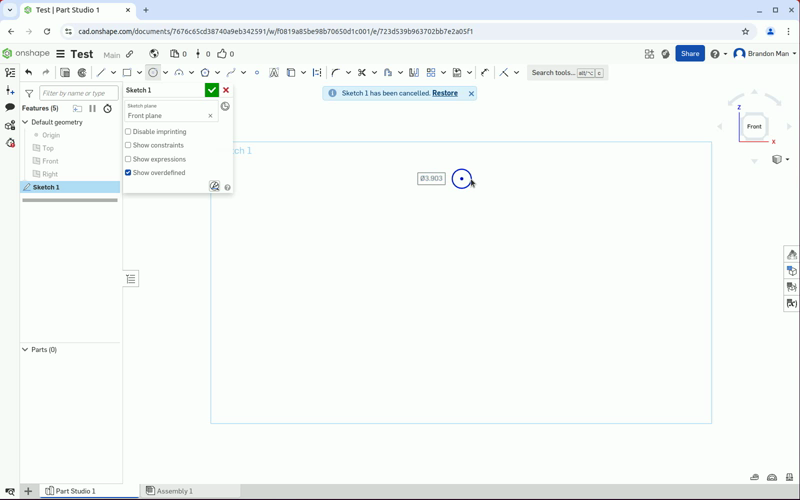
key(c)
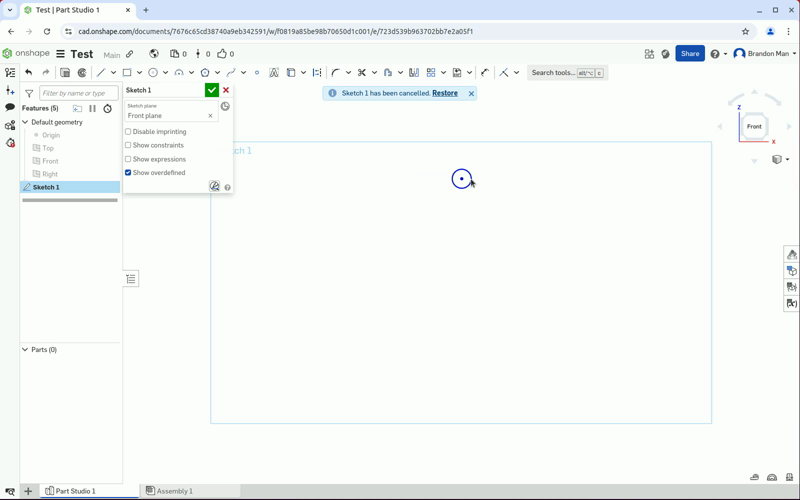
key_down(shift)
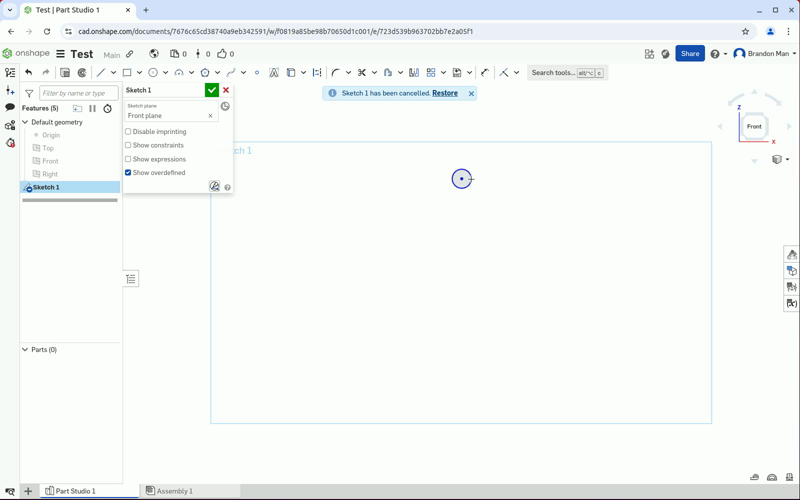
mouse_move(461, 178)
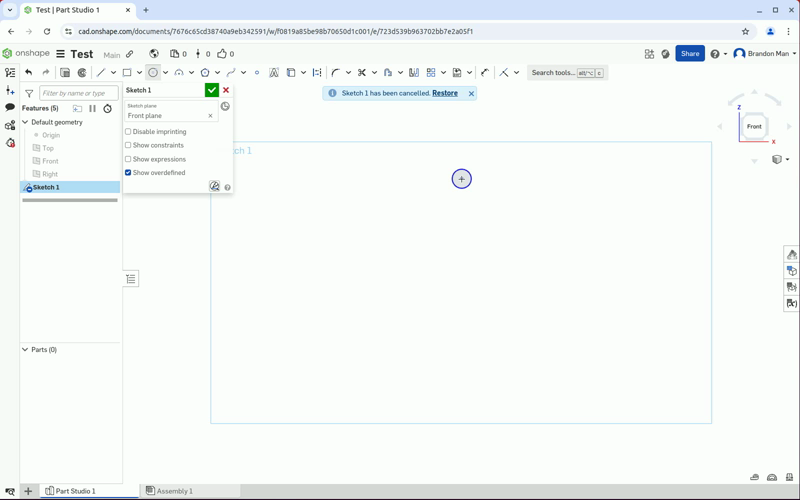
click(461, 178)
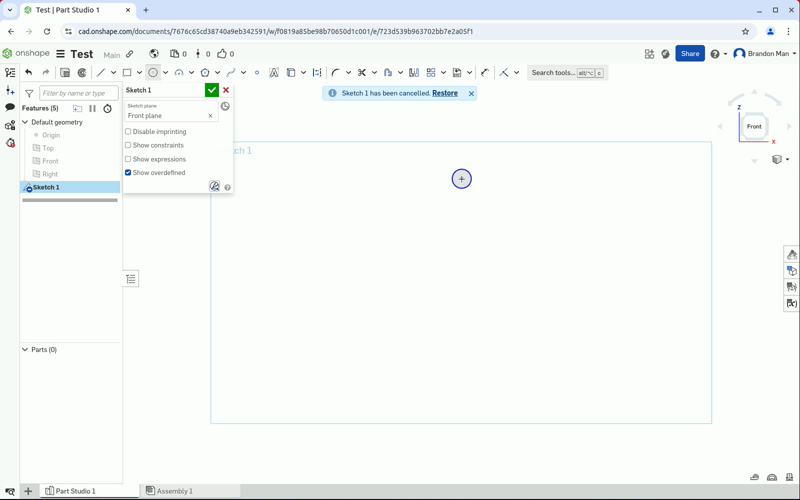
key_up(shift)
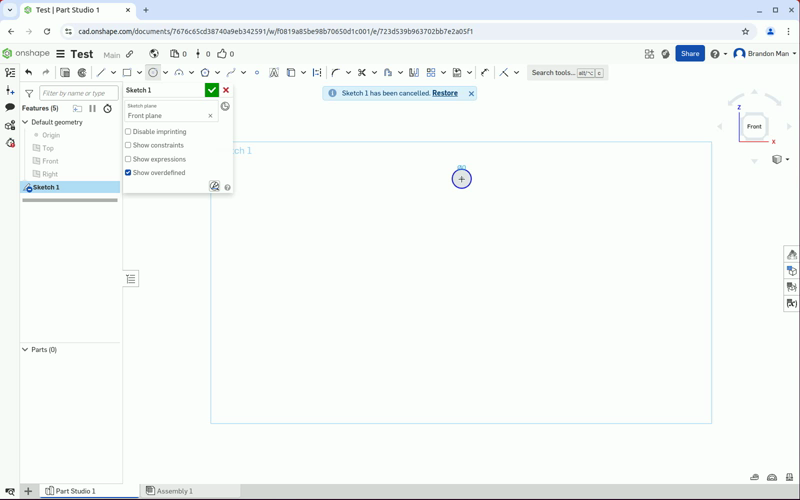
mouse_move(464, 178)
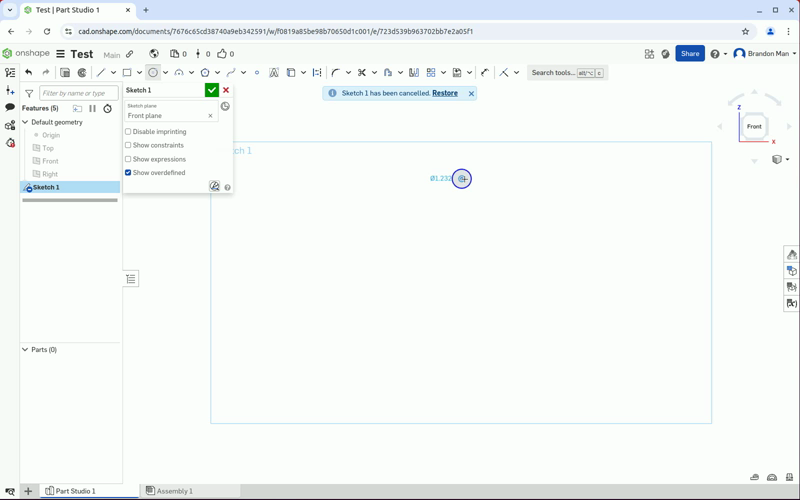
scroll(6)
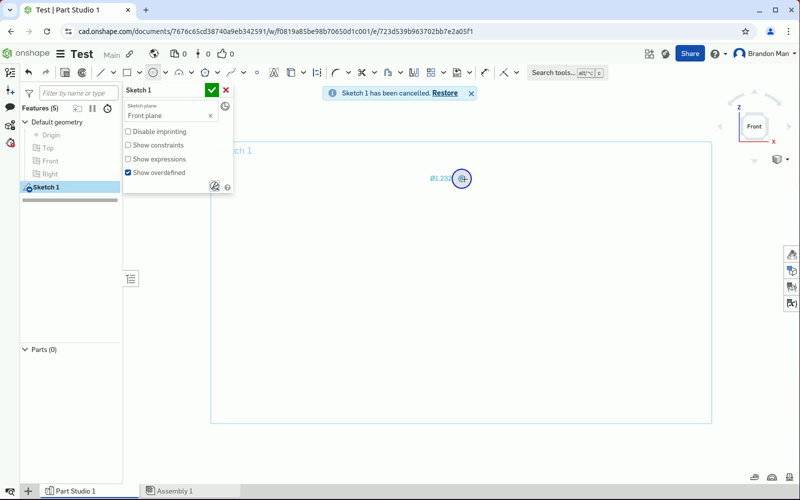
scroll(6)
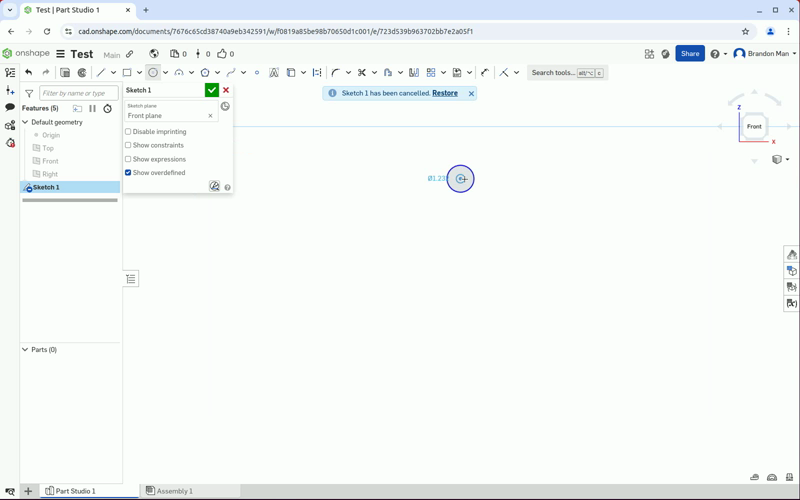
scroll(6)
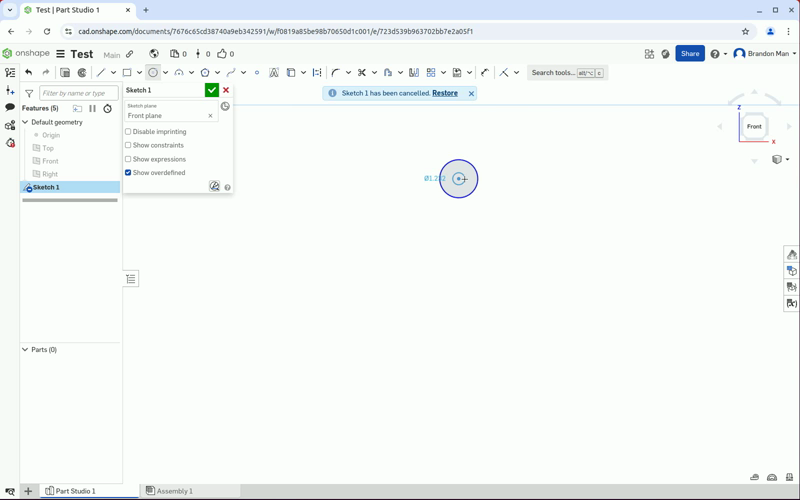
scroll(6)
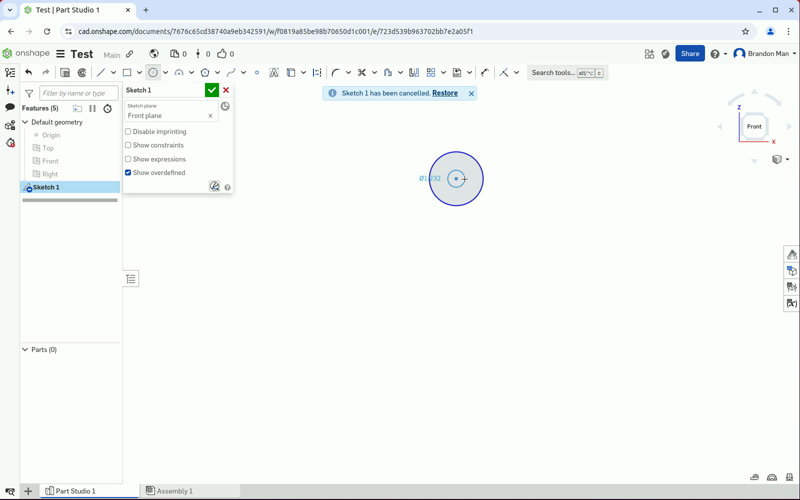
scroll(6)
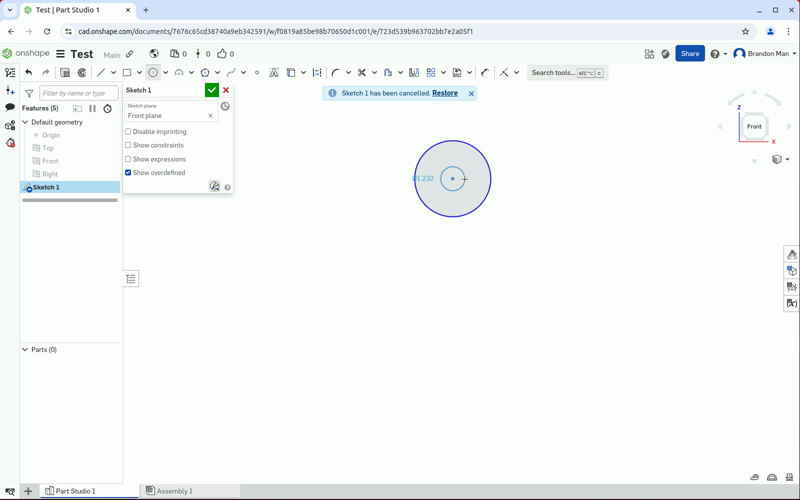
scroll(6)
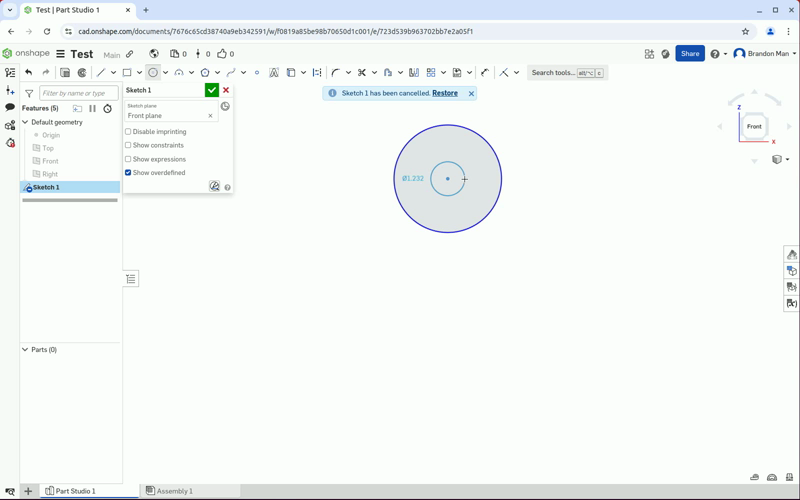
scroll(6)
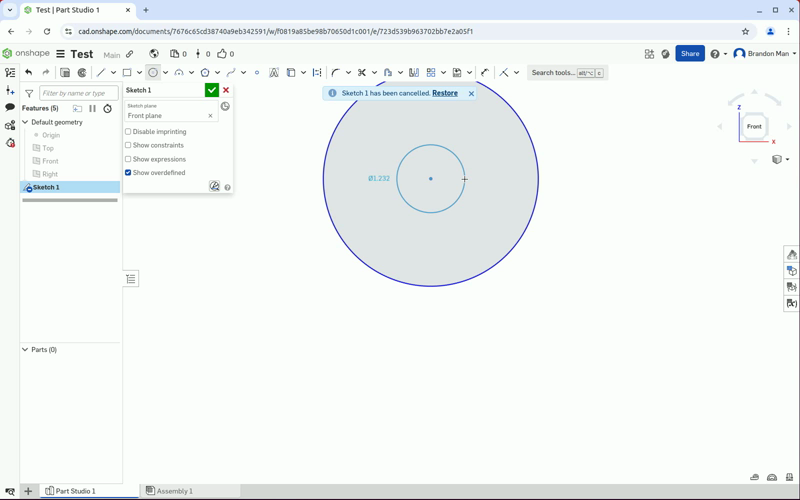
click(464, 178)
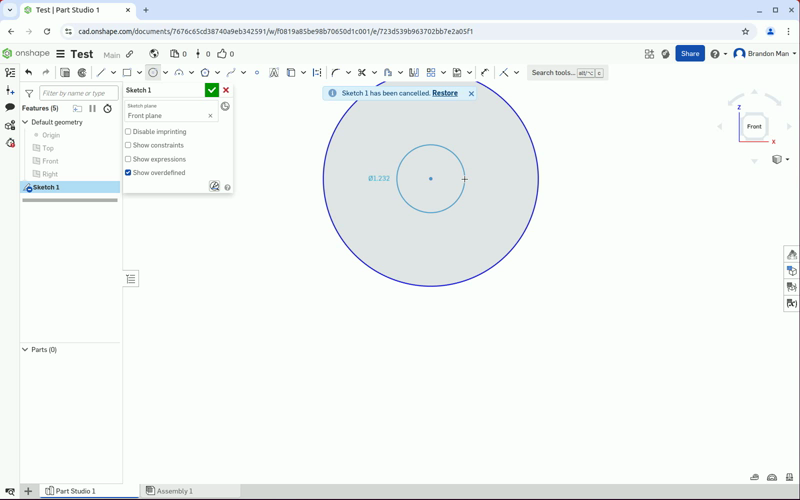
scroll(-6)
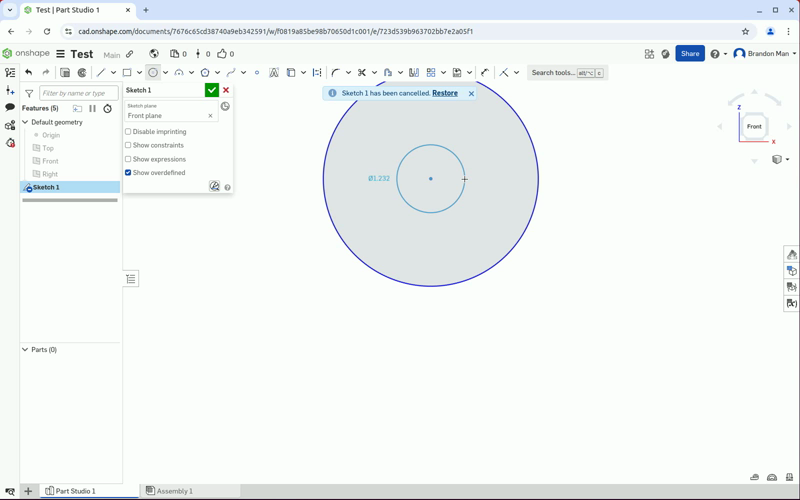
scroll(-6)
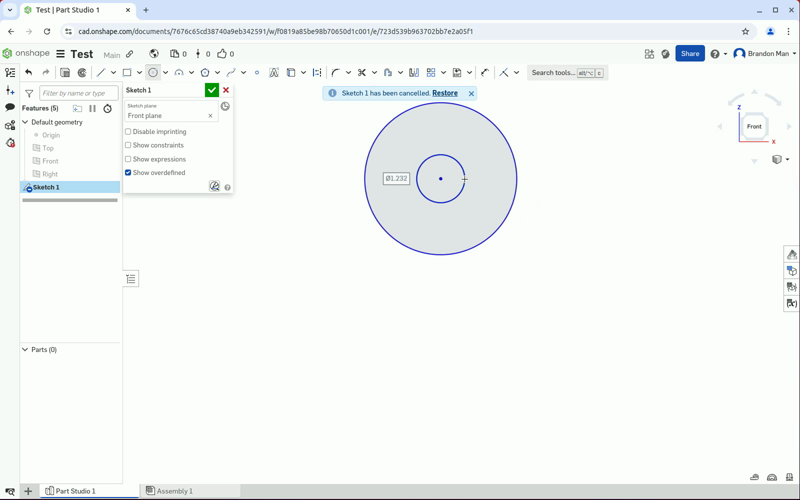
scroll(-6)
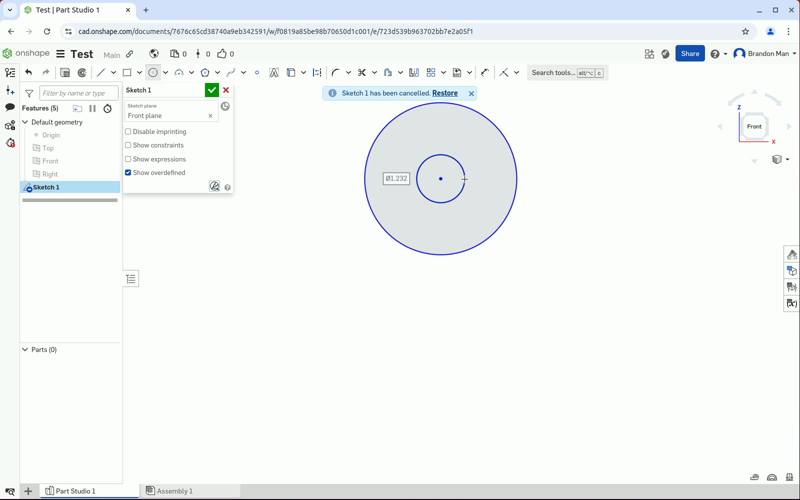
scroll(-6)
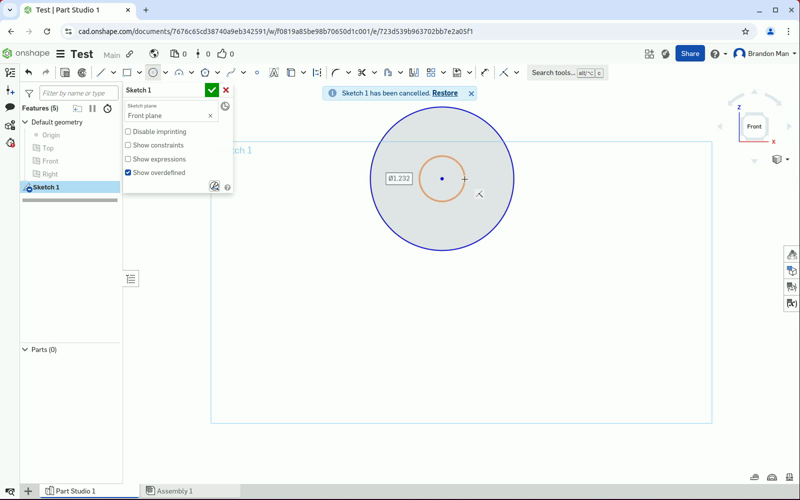
scroll(-6)
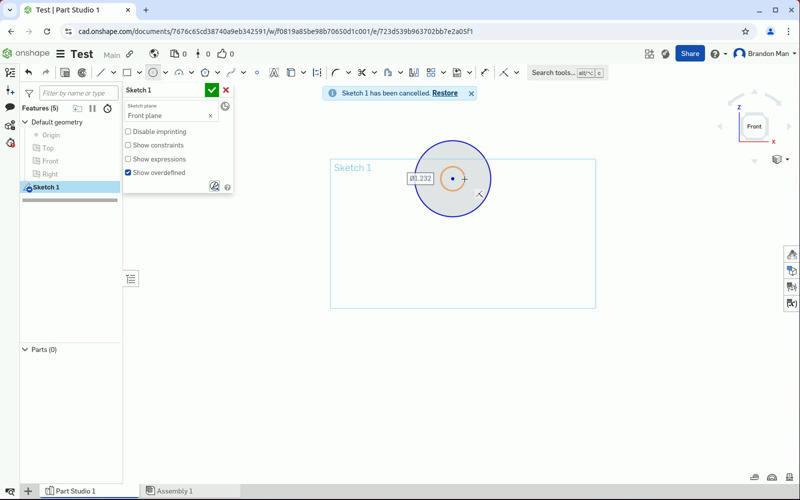
scroll(-6)
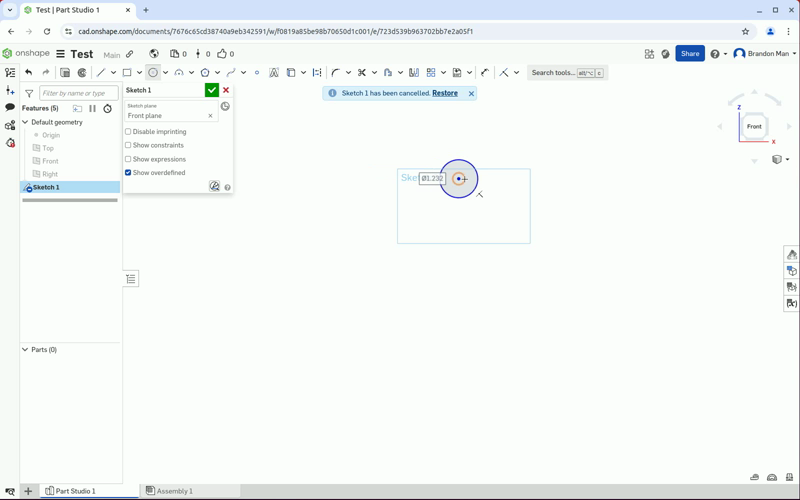
scroll(-6)
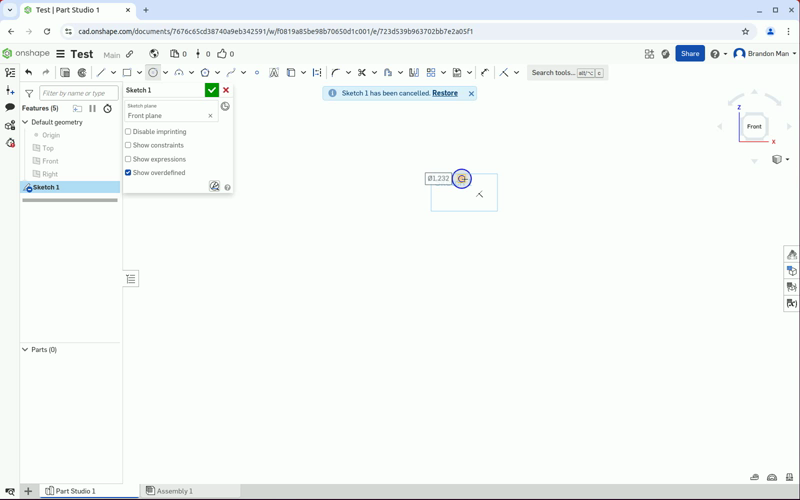
key(esc)
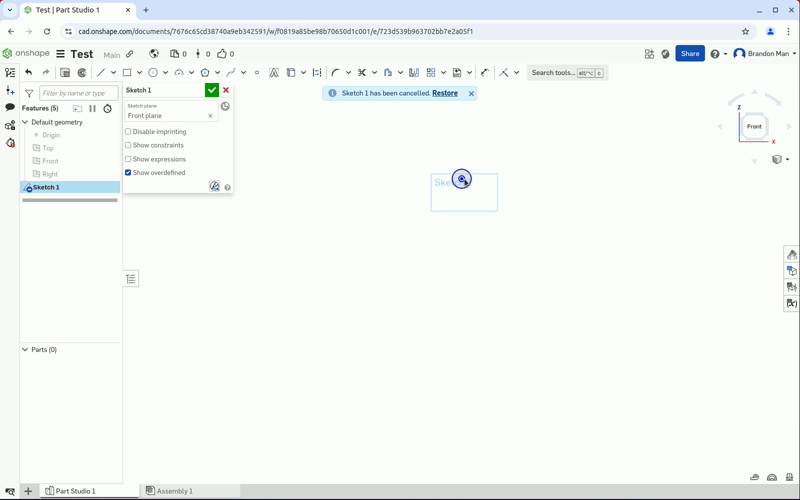
mouse_move(464, 172)
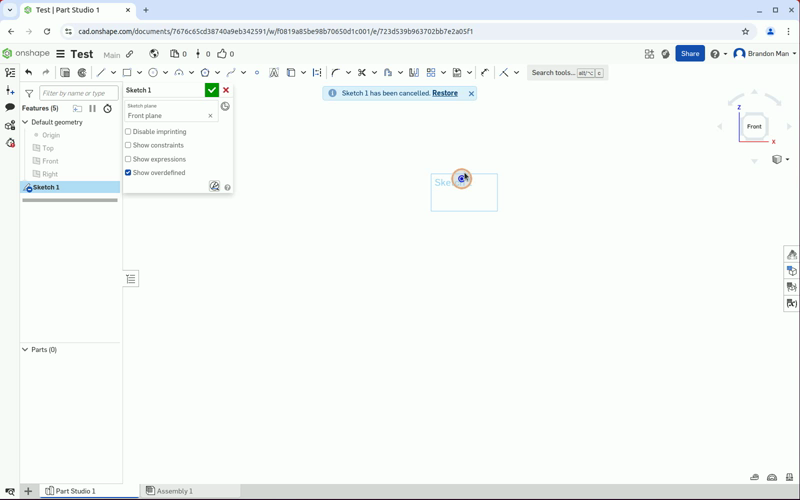
scroll(6)
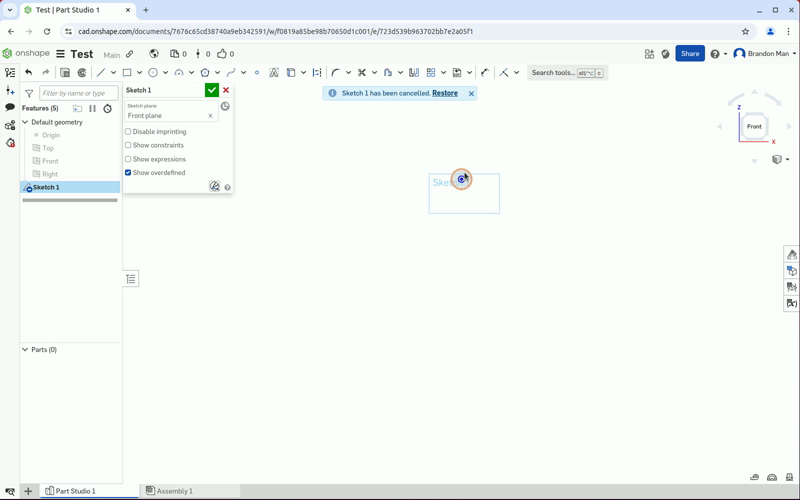
scroll(6)
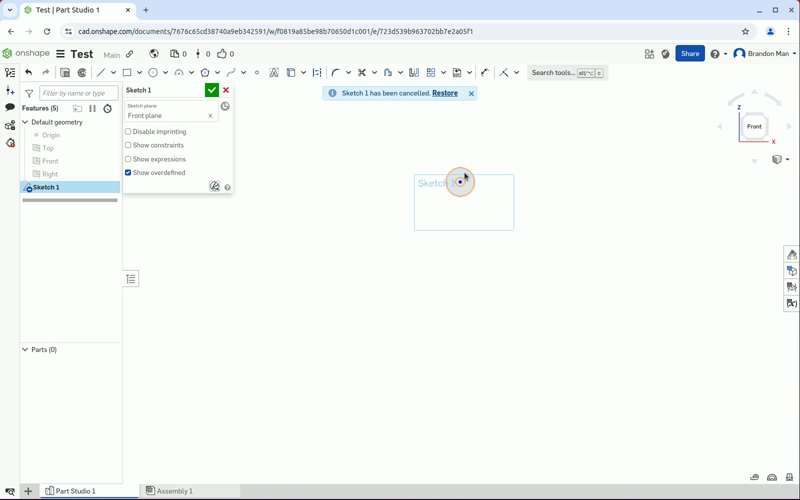
scroll(6)
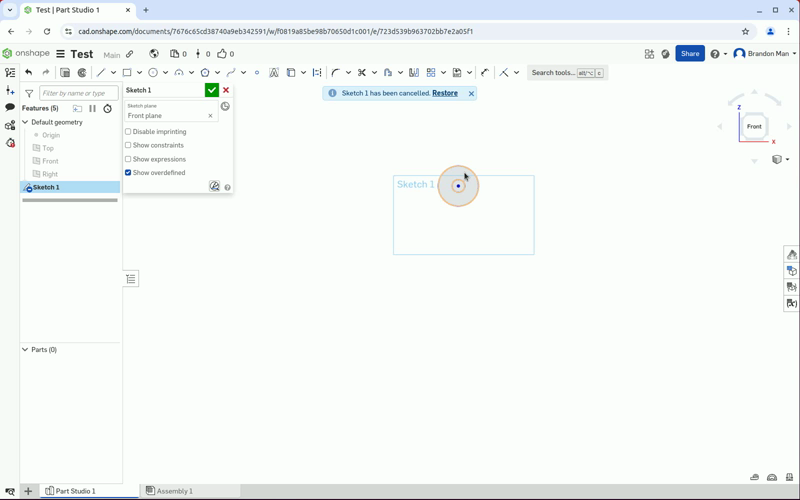
scroll(6)
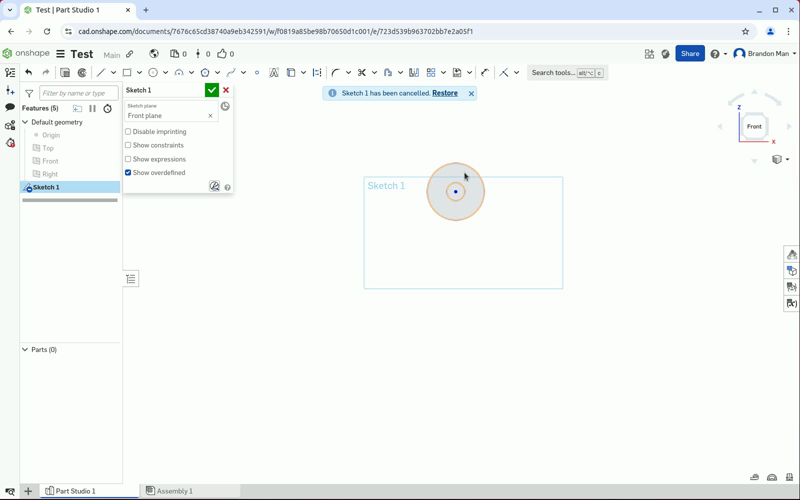
scroll(6)
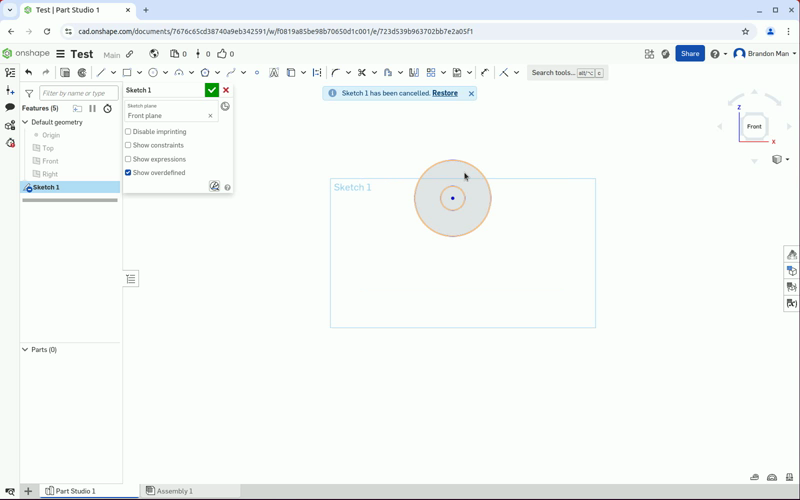
scroll(6)
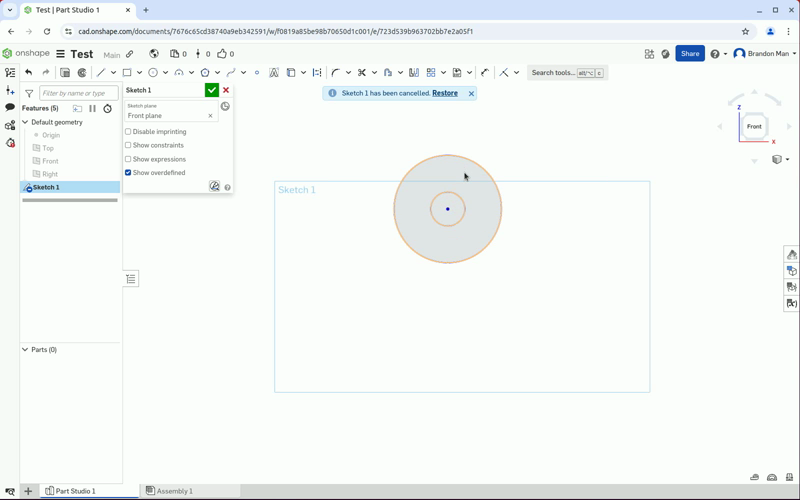
scroll(6)
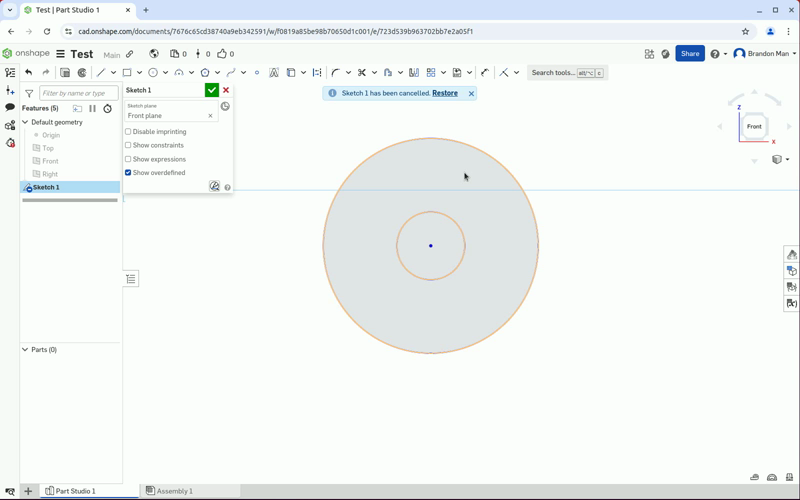
click(464, 172)
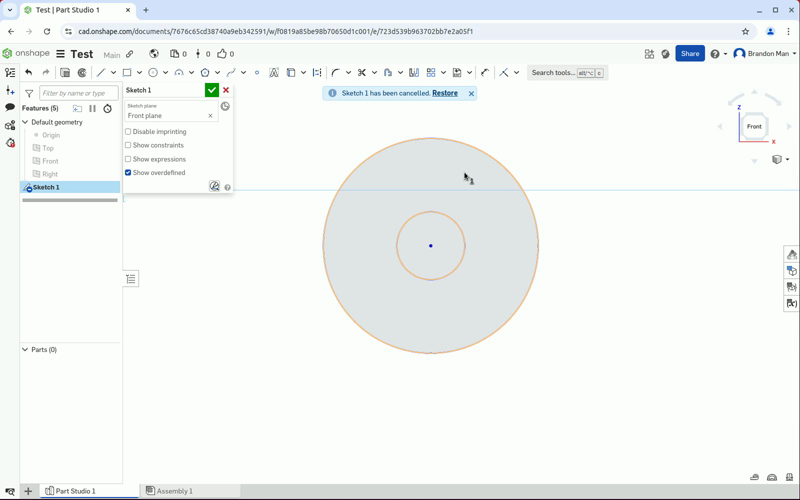
scroll(-6)
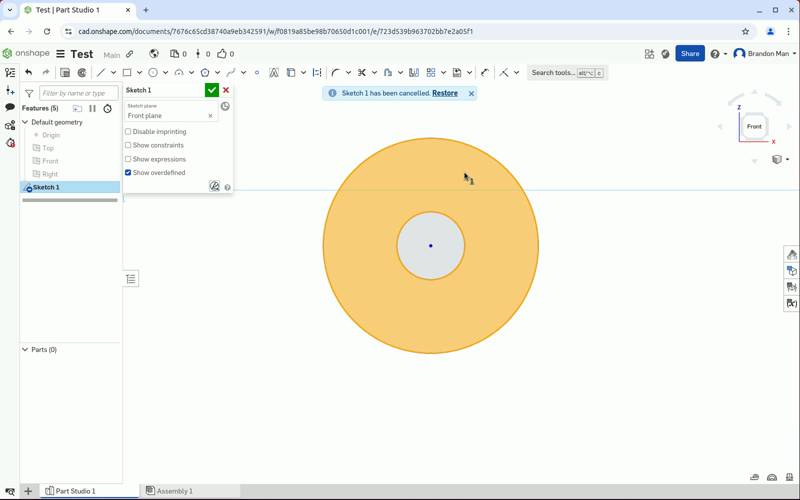
scroll(-6)
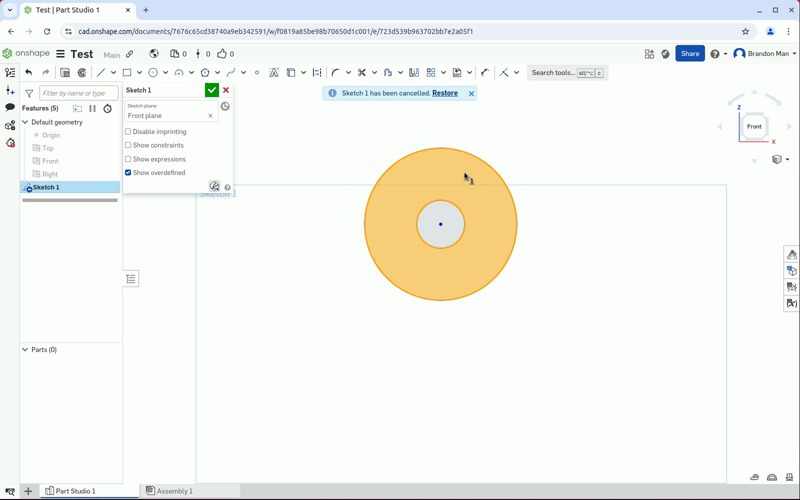
scroll(-6)
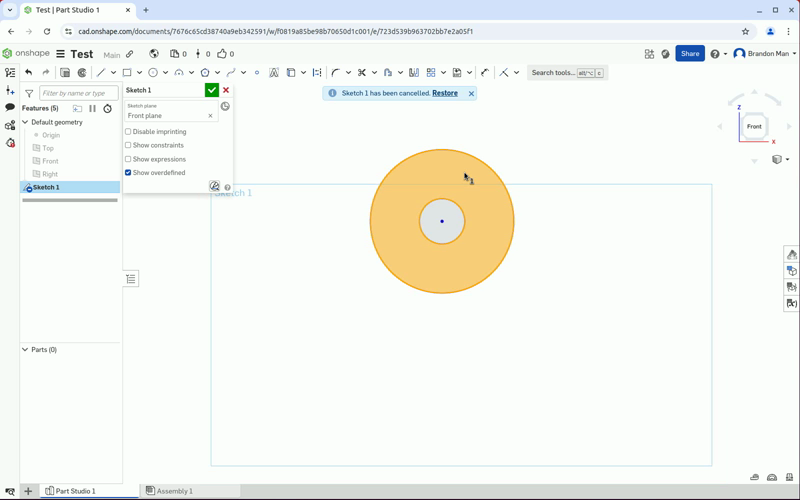
scroll(-6)
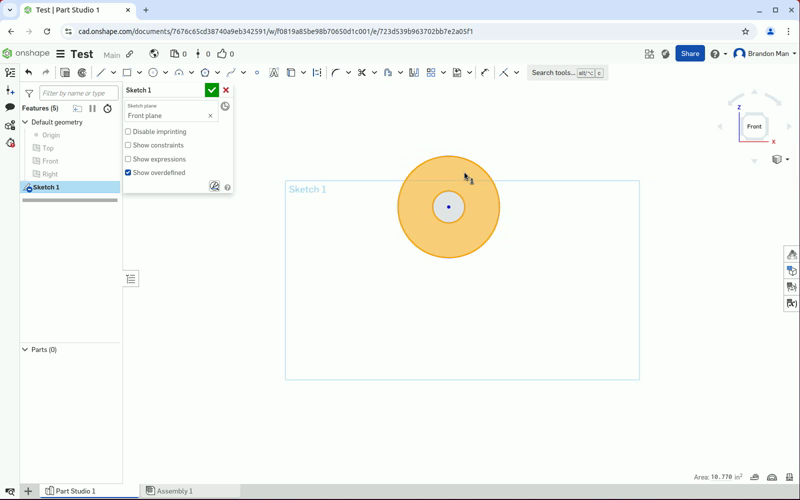
scroll(-6)
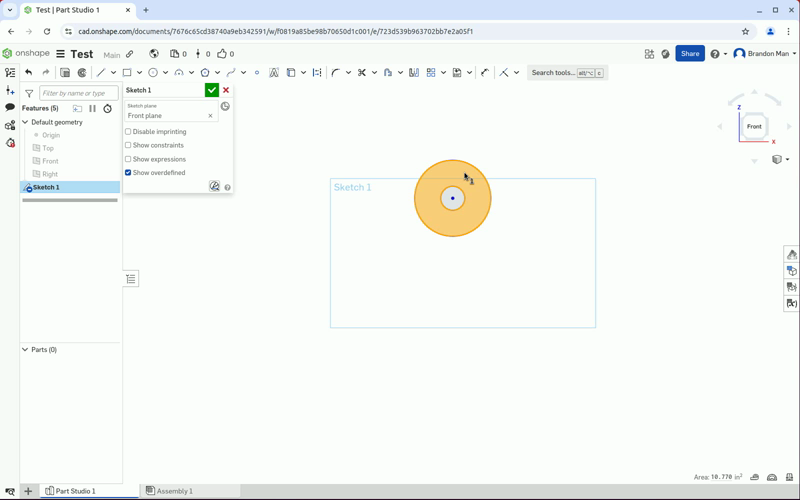
scroll(-6)
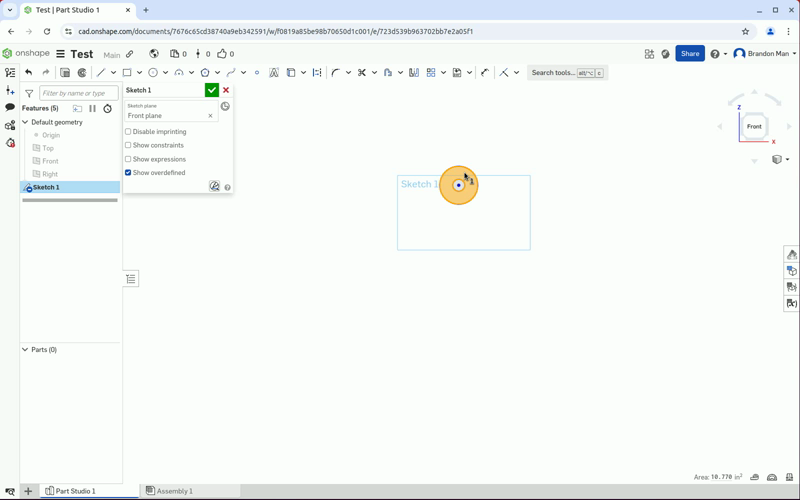
scroll(-6)
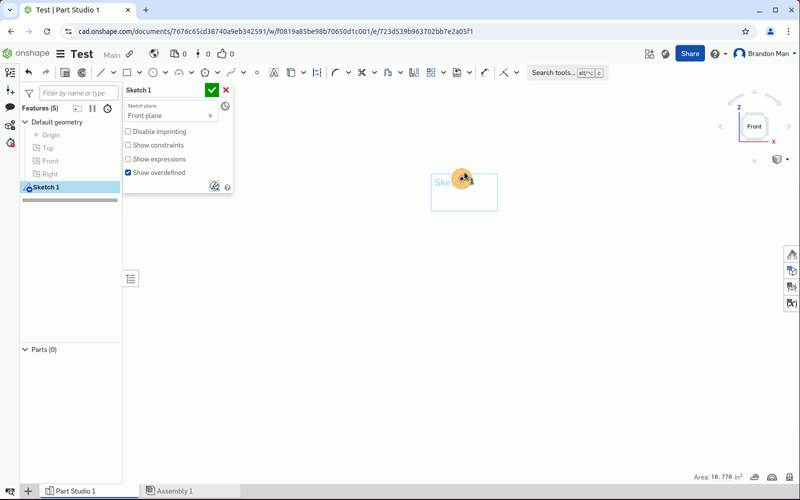
mouse_move(73, 352)
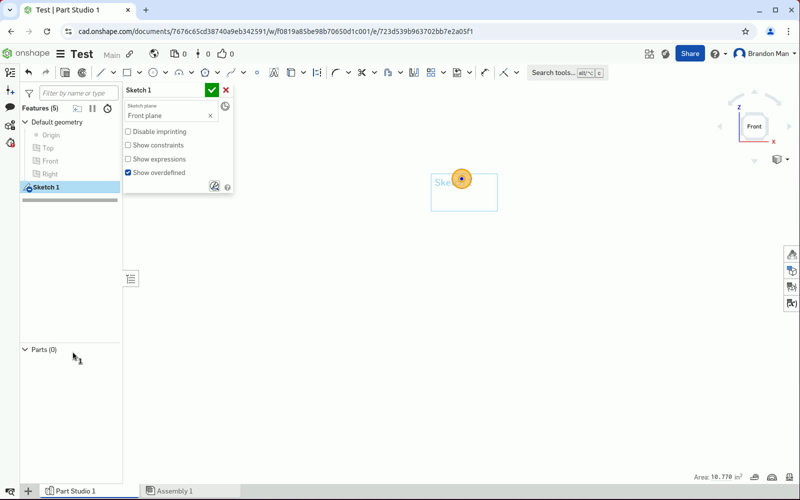
key(shift+y)
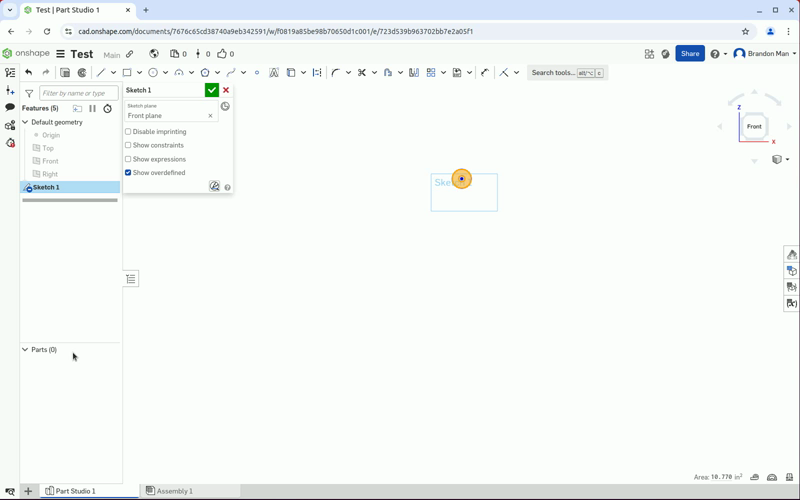
key(shift+e)
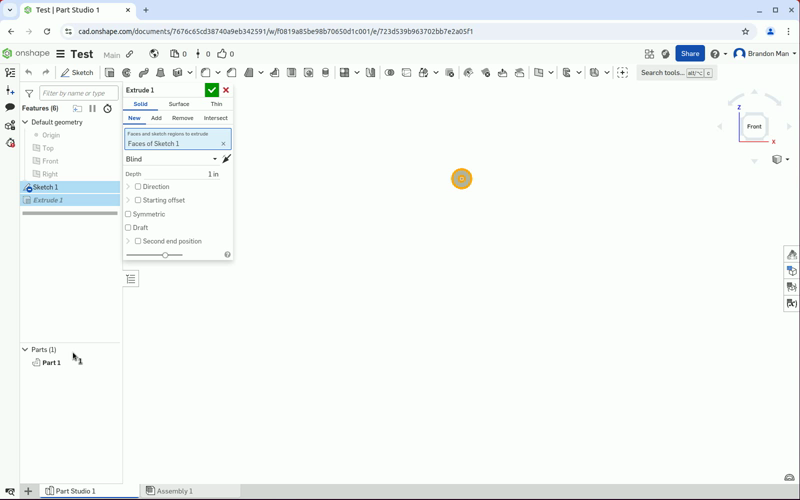
mouse_move(143, 106)
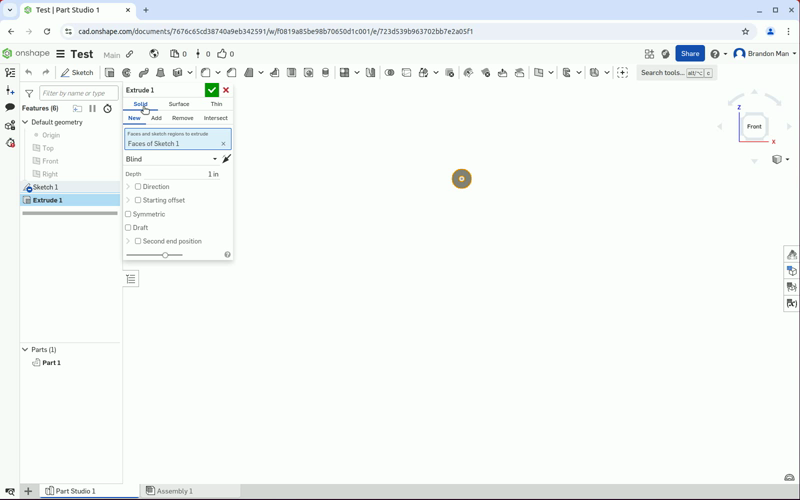
click(143, 106)
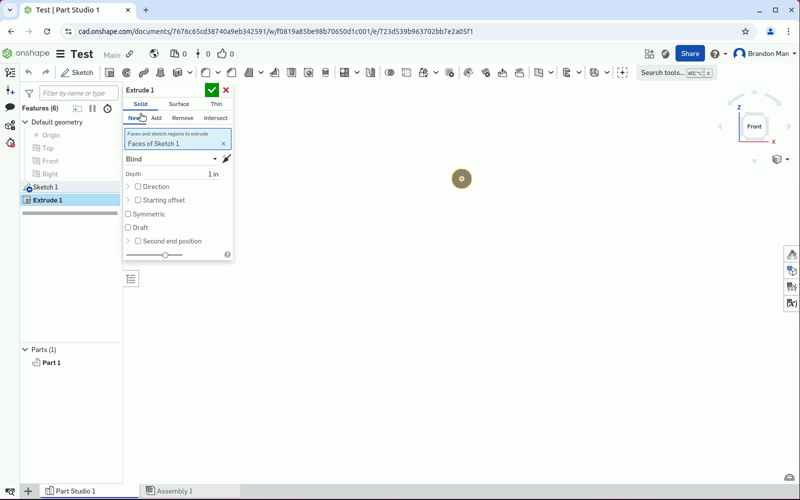
mouse_move(137, 120)
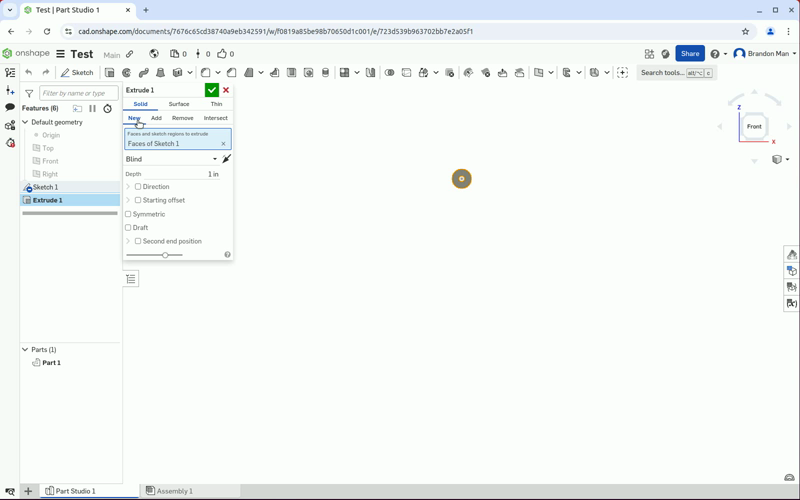
click(137, 120)
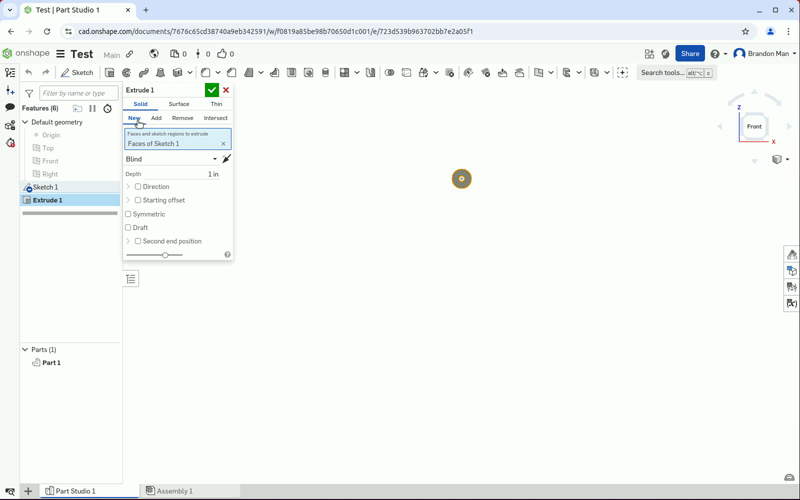
key(tab, 4)
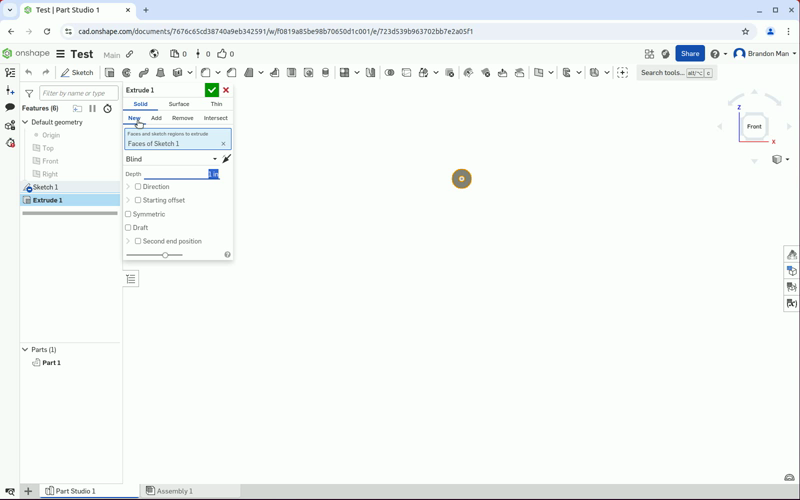
text(0.481)
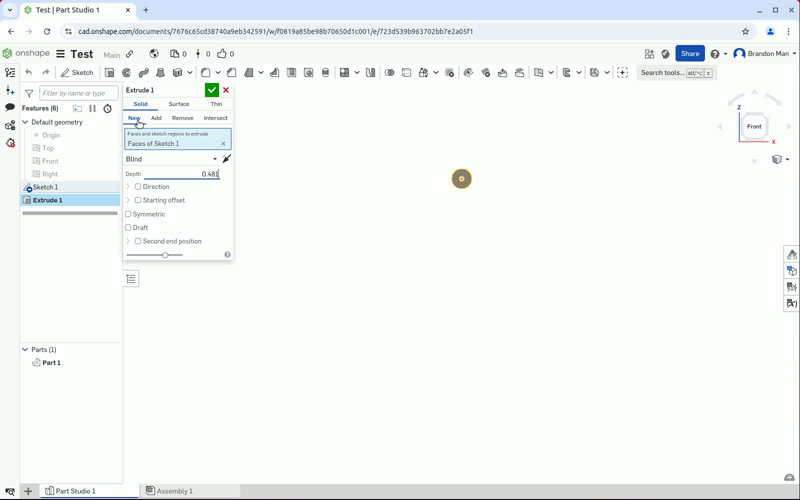
key(enter)
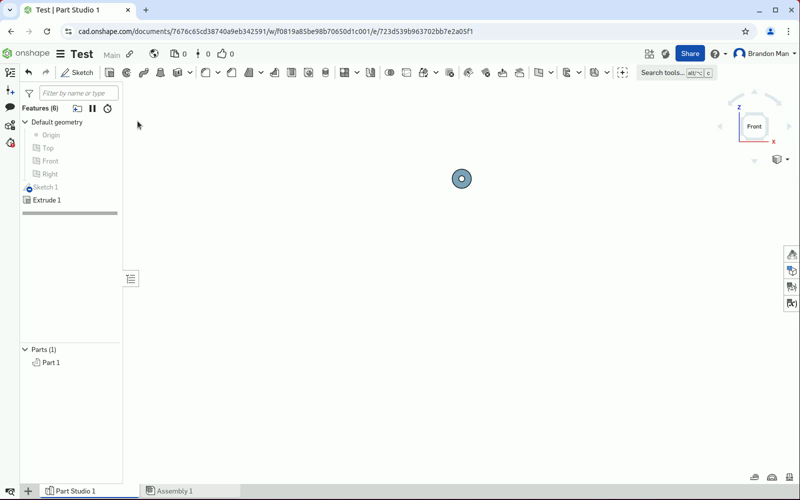
key(shift+h)
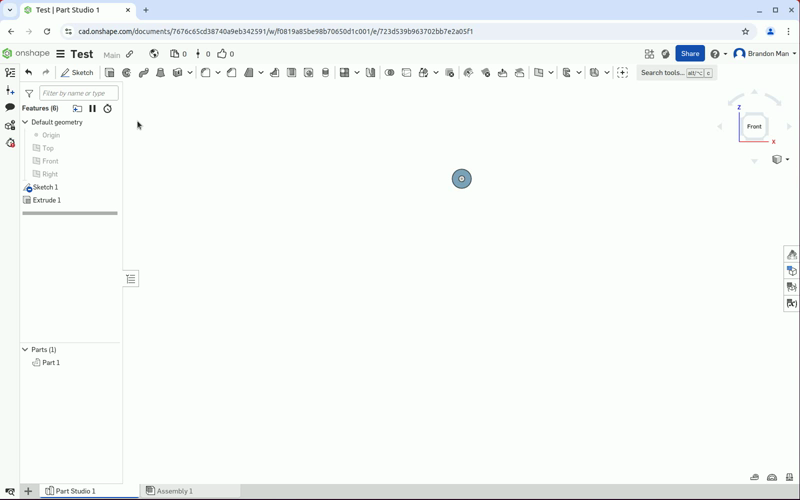
key(shift+h)
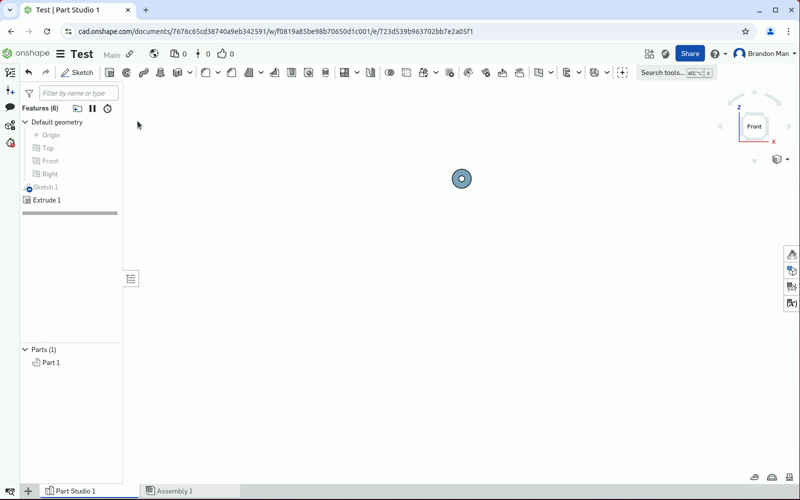
mouse_move(73, 189)
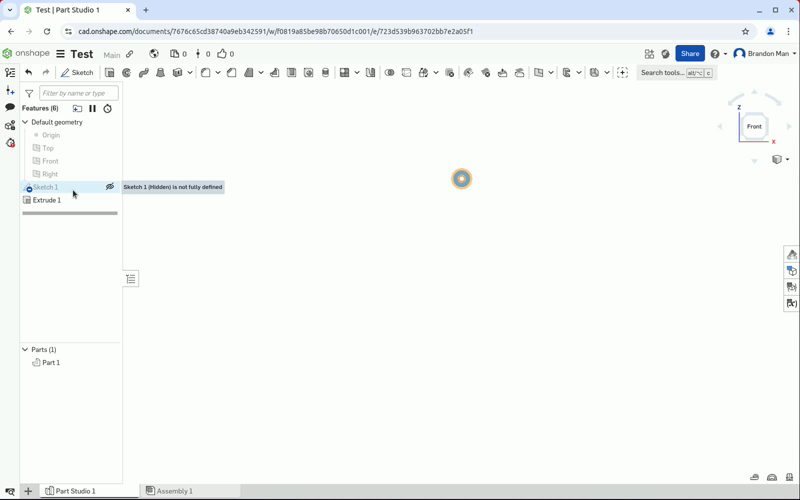
click(73, 189)
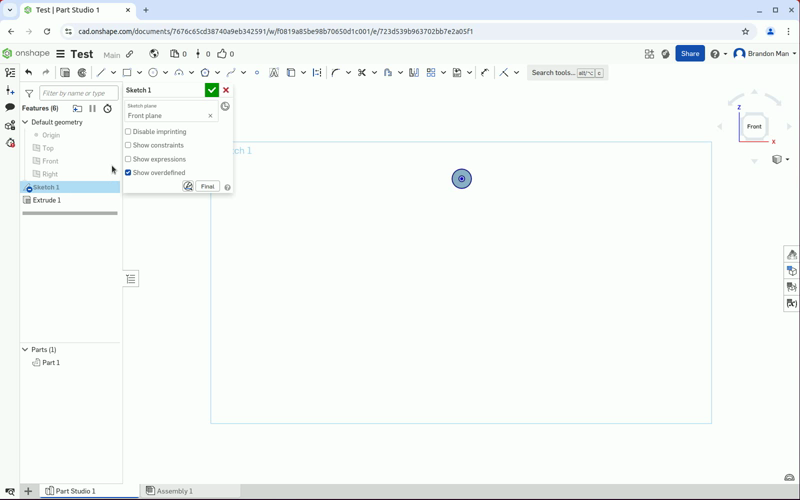
mouse_move(229, 92)
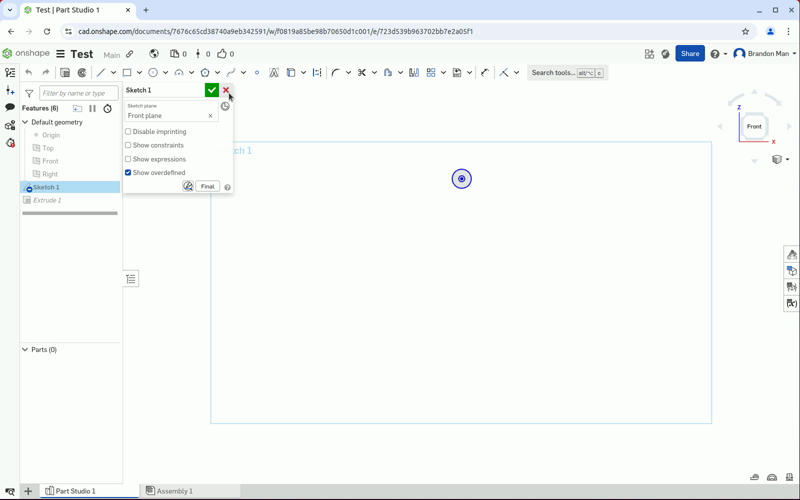
click(229, 92)
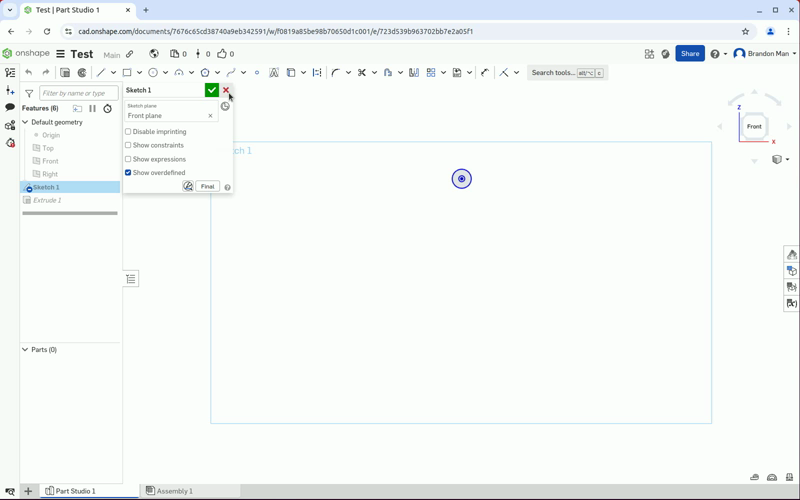
key(shift+s)
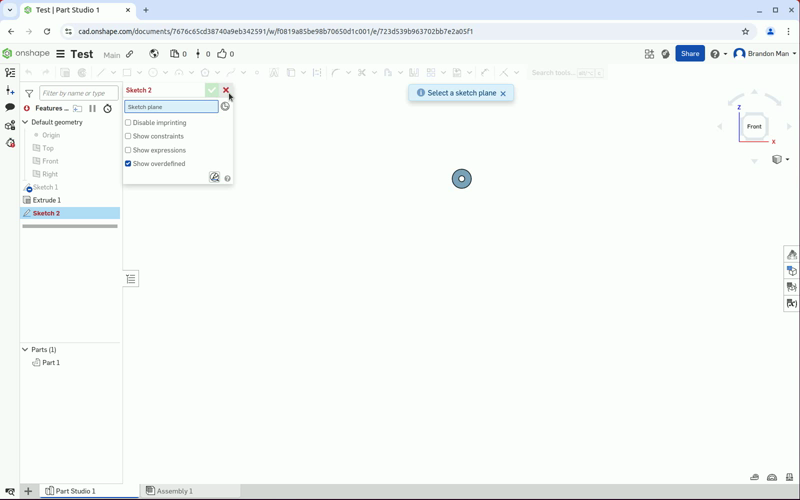
mouse_move(73, 163)
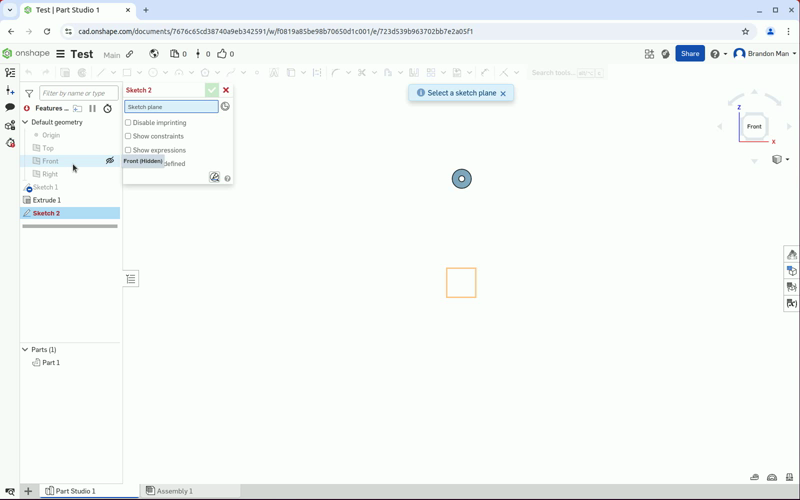
click(73, 163)
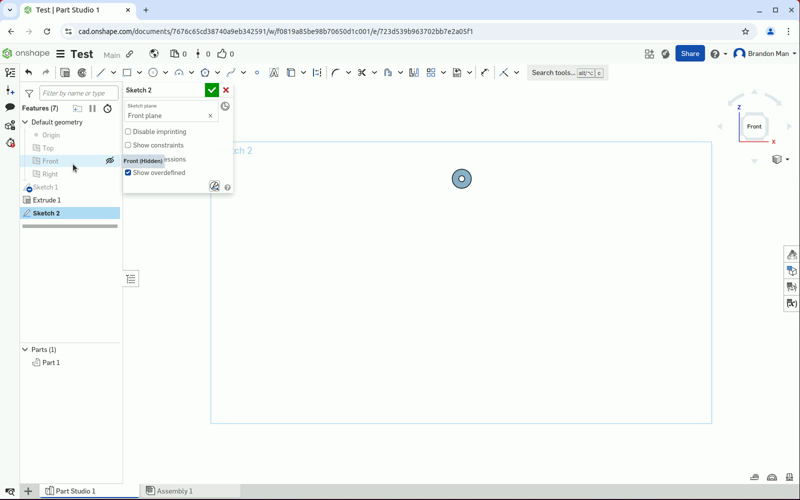
mouse_move(73, 352)
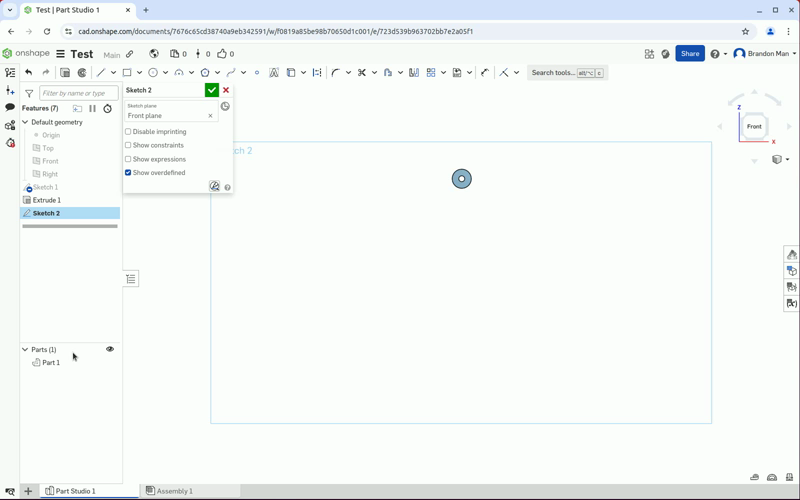
key(y)
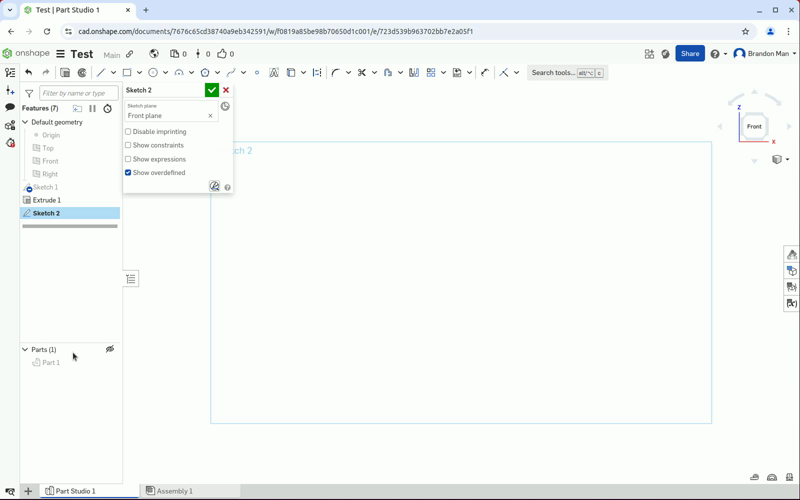
key(c)
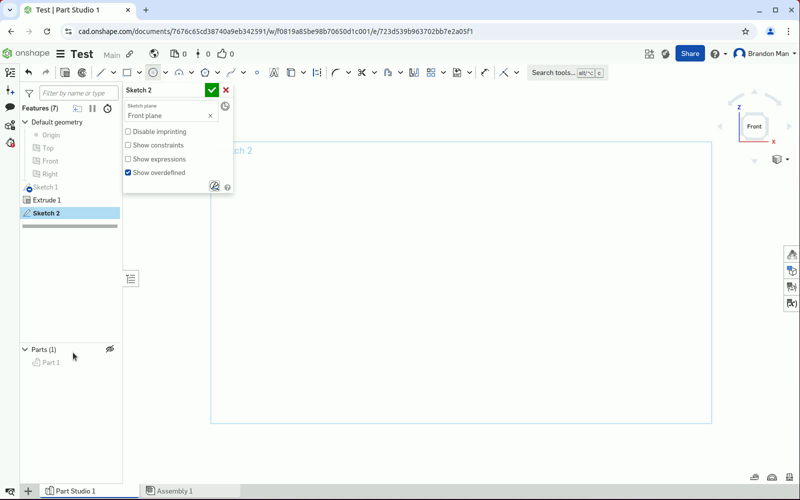
key_down(shift)
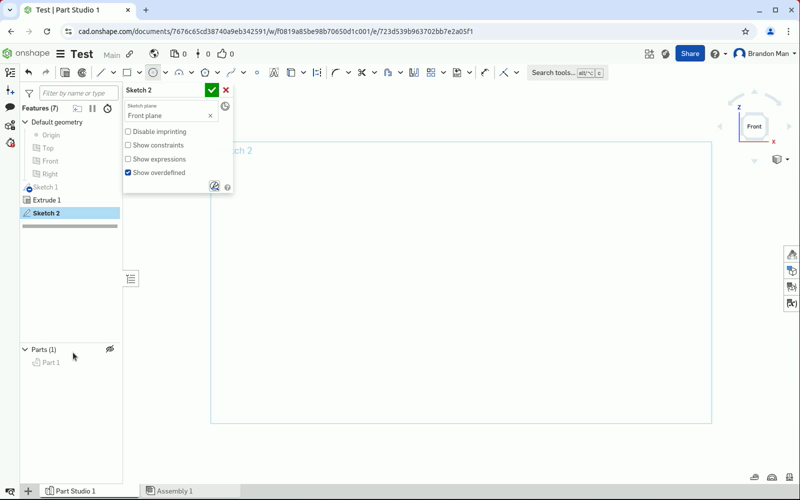
mouse_move(461, 282)
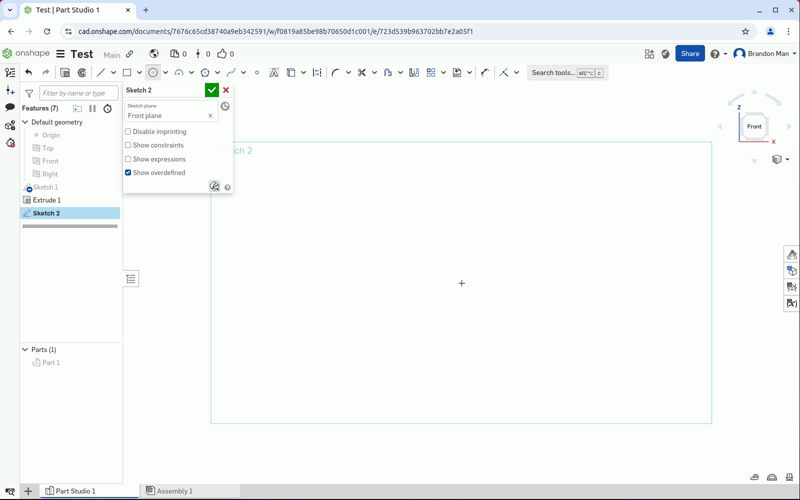
click(461, 282)
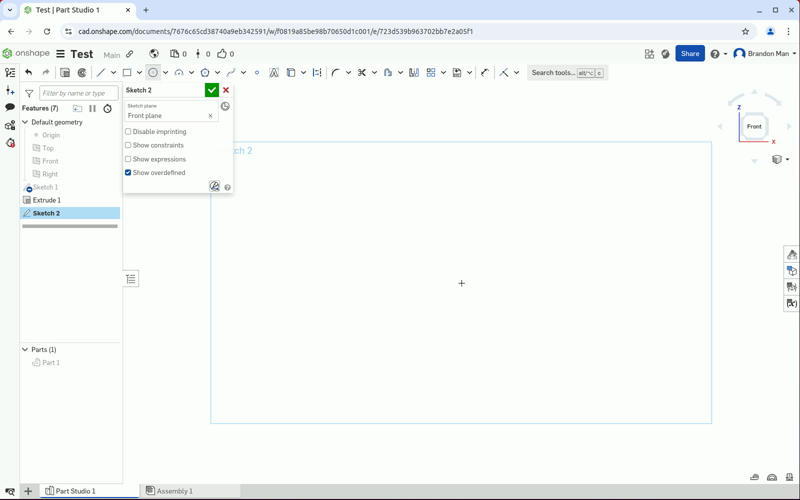
key_up(shift)
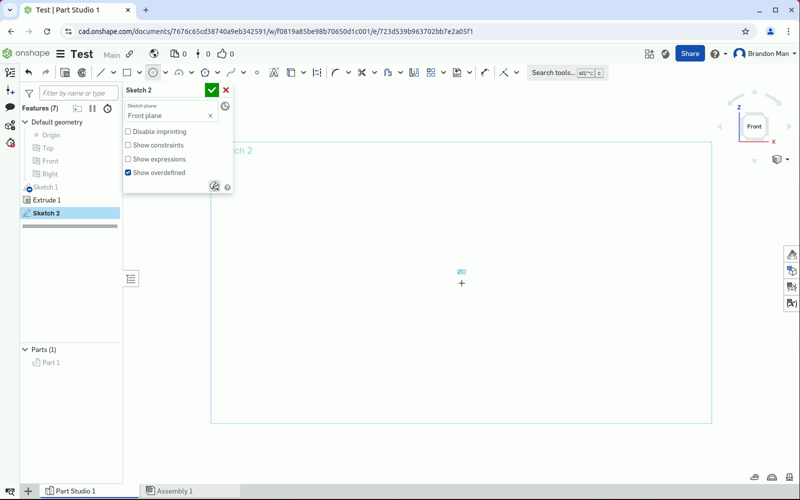
mouse_move(471, 282)
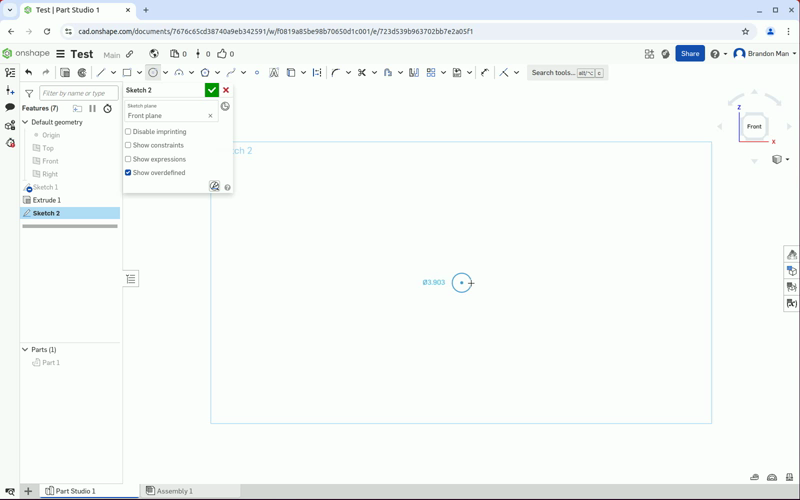
click(471, 282)
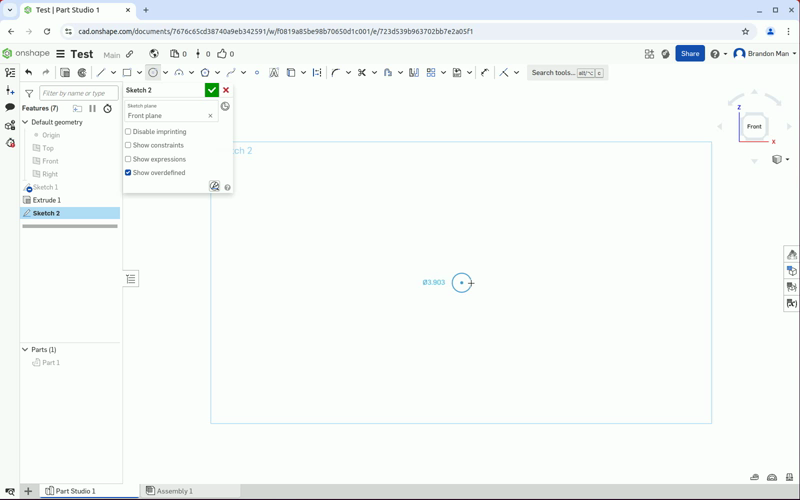
key(esc)
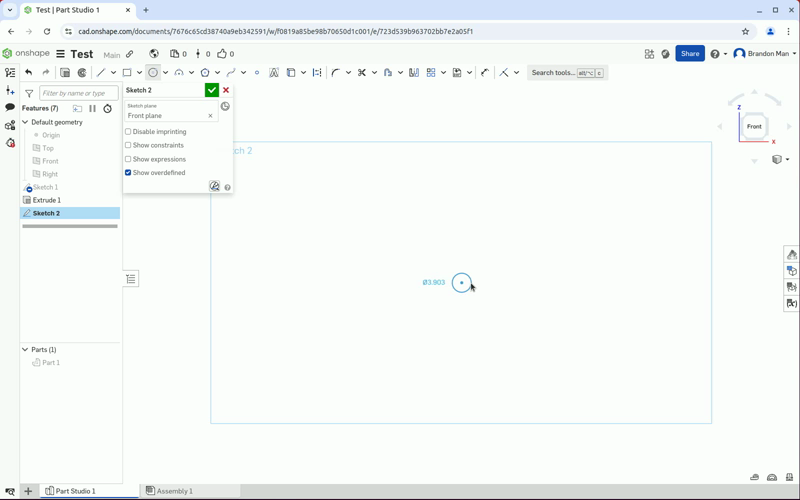
key(c)
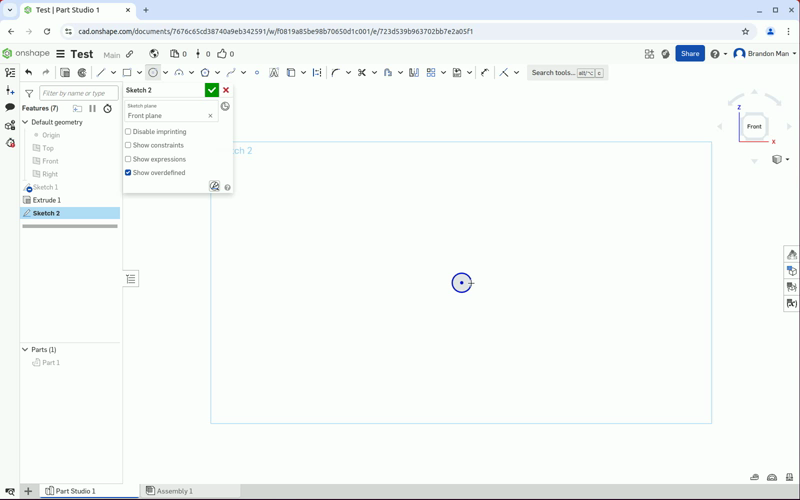
key_down(shift)
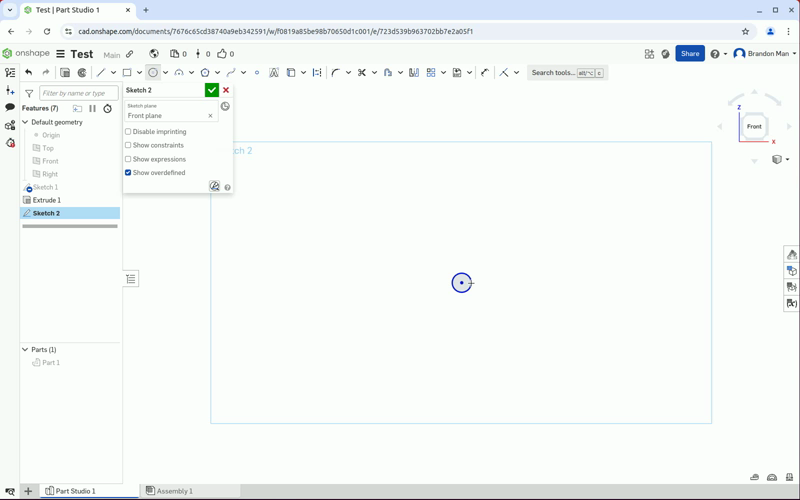
mouse_move(461, 282)
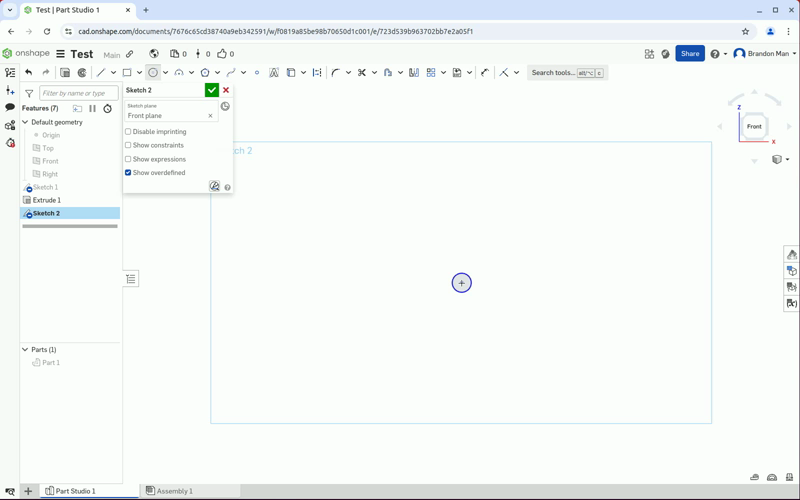
click(461, 282)
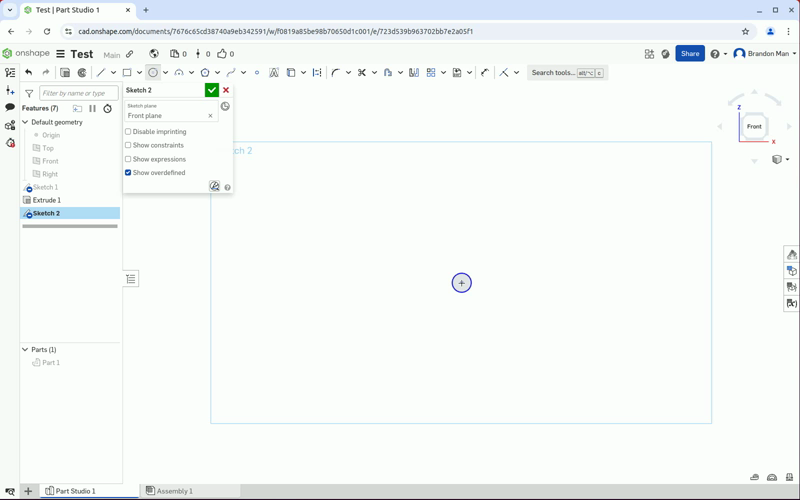
key_up(shift)
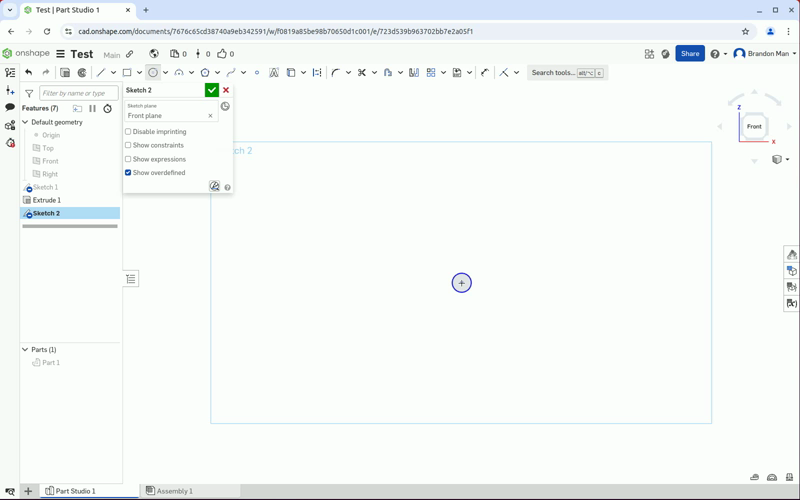
mouse_move(464, 282)
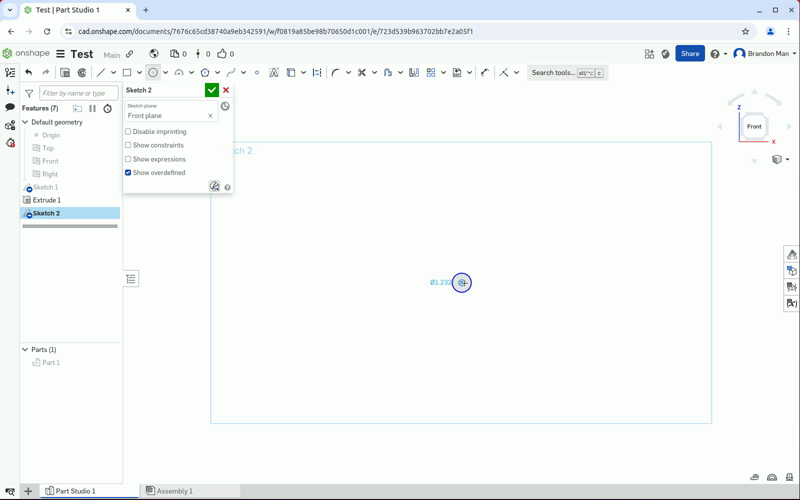
scroll(6)
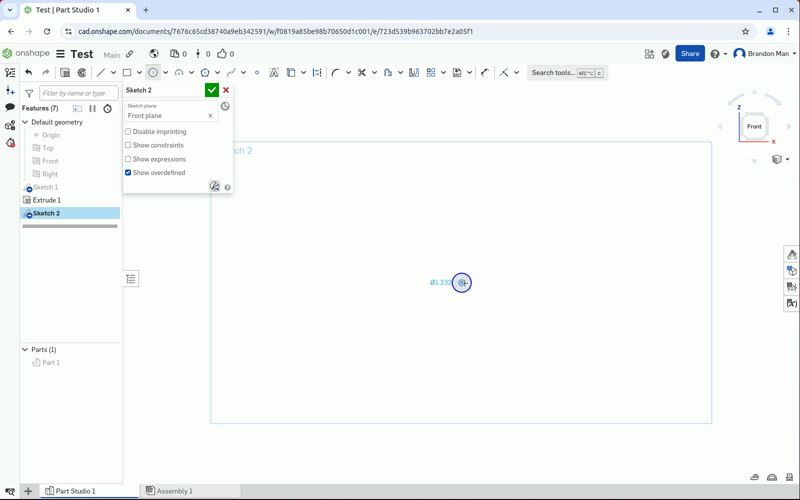
scroll(6)
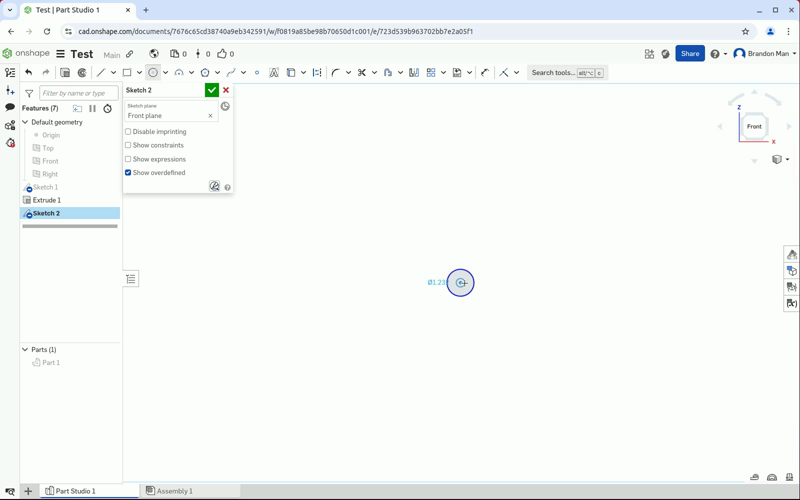
scroll(6)
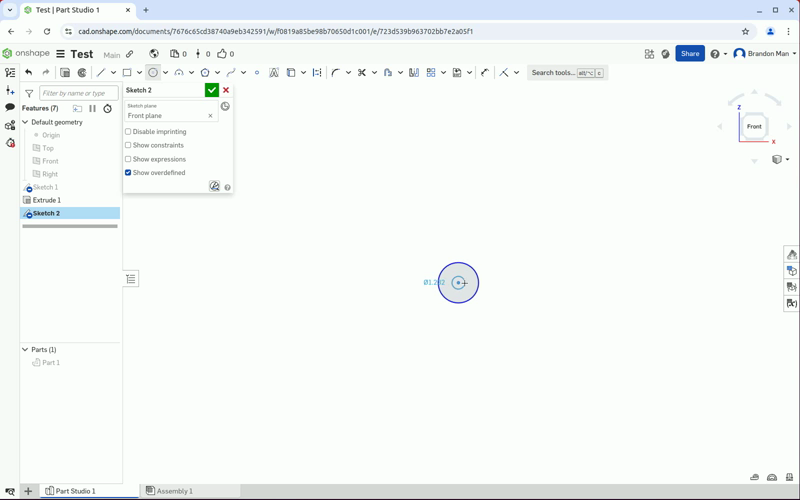
scroll(6)
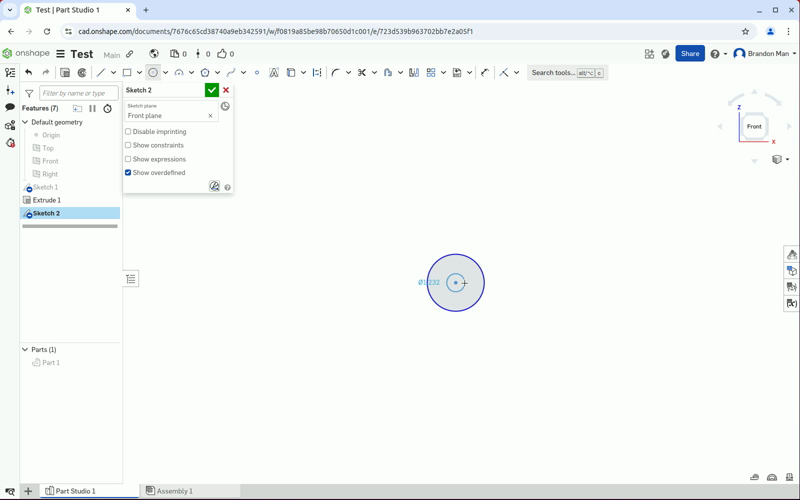
scroll(6)
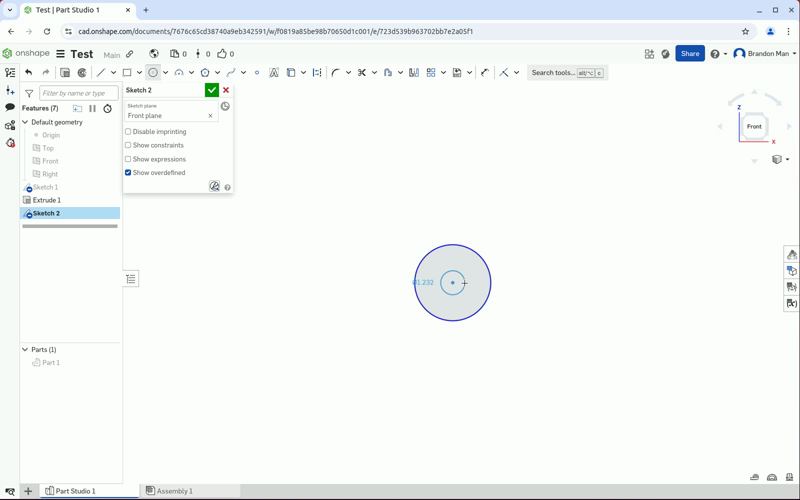
scroll(6)
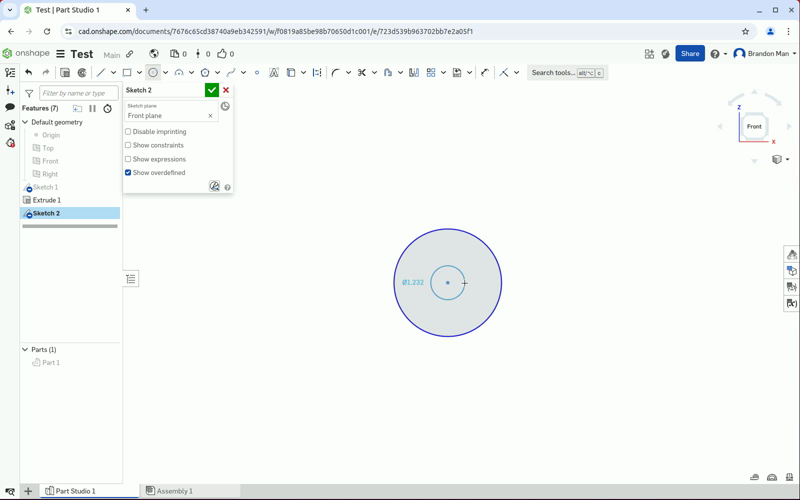
scroll(6)
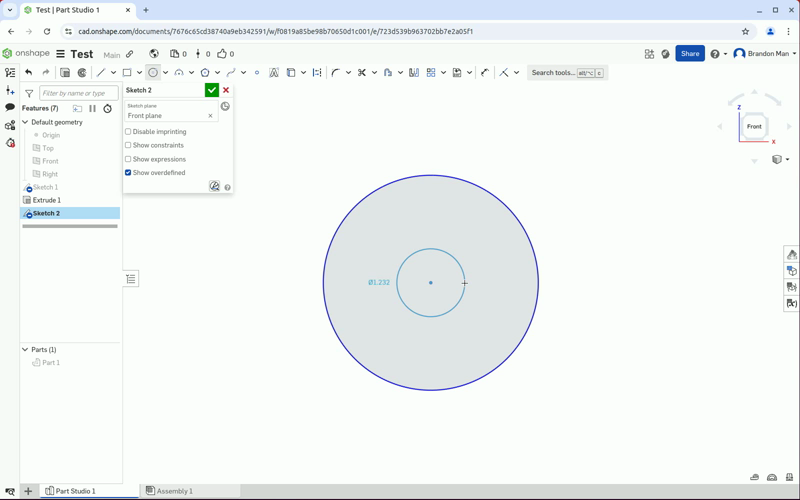
click(464, 282)
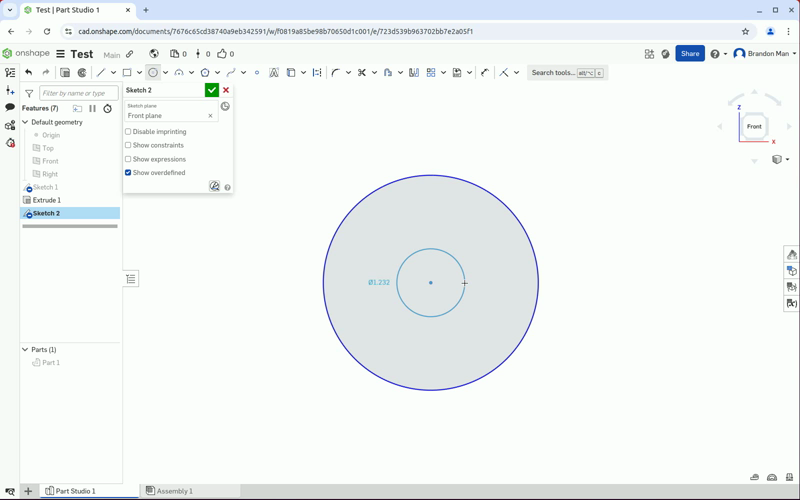
scroll(-6)
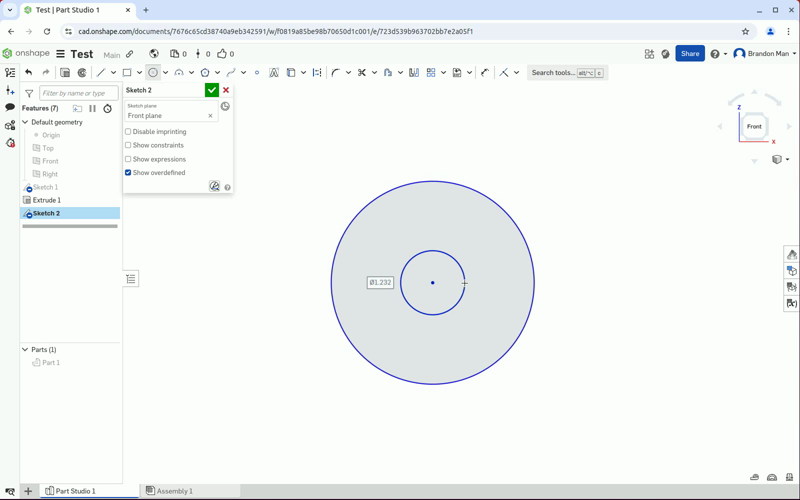
scroll(-6)
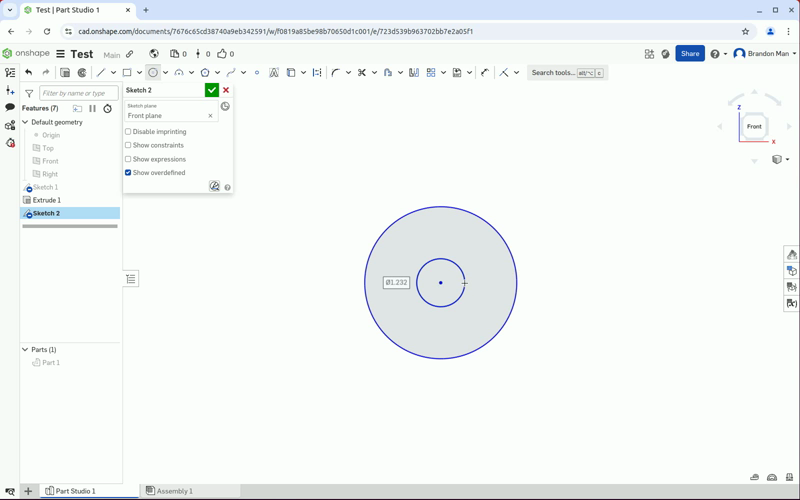
scroll(-6)
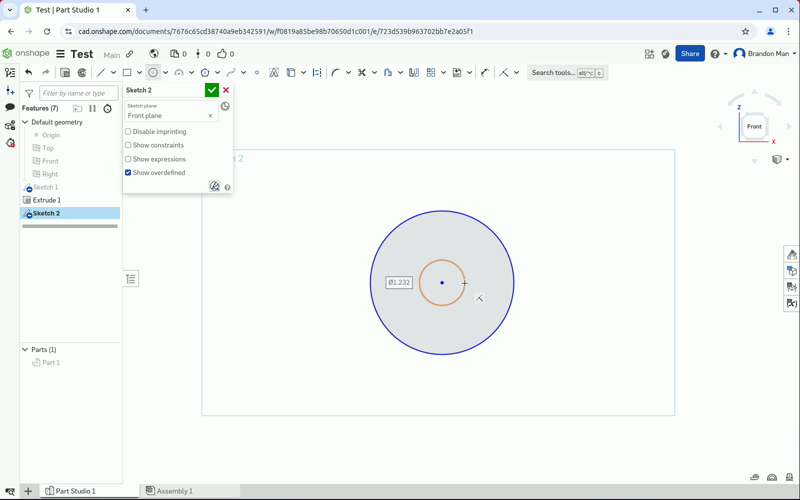
scroll(-6)
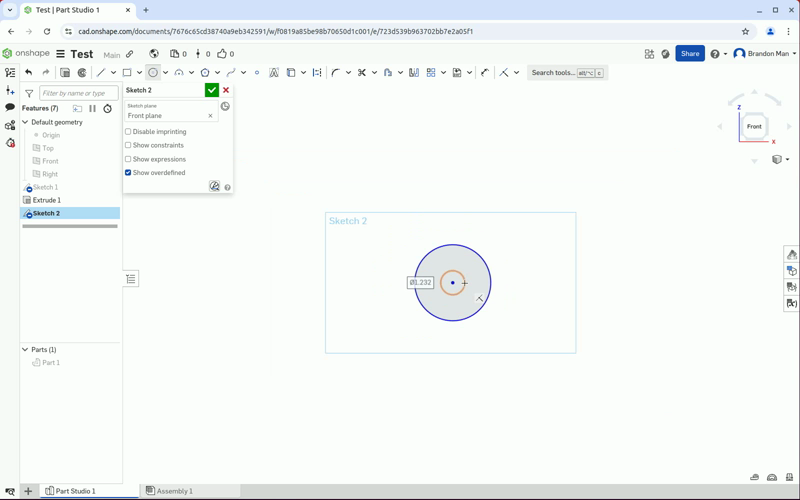
scroll(-6)
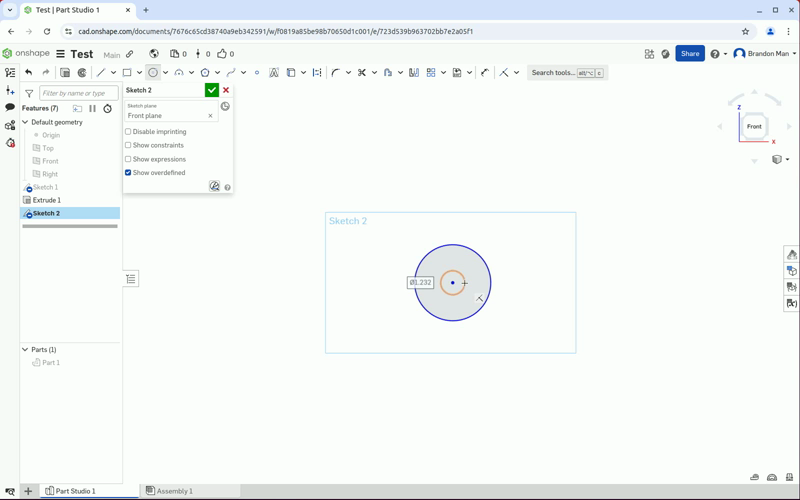
scroll(-6)
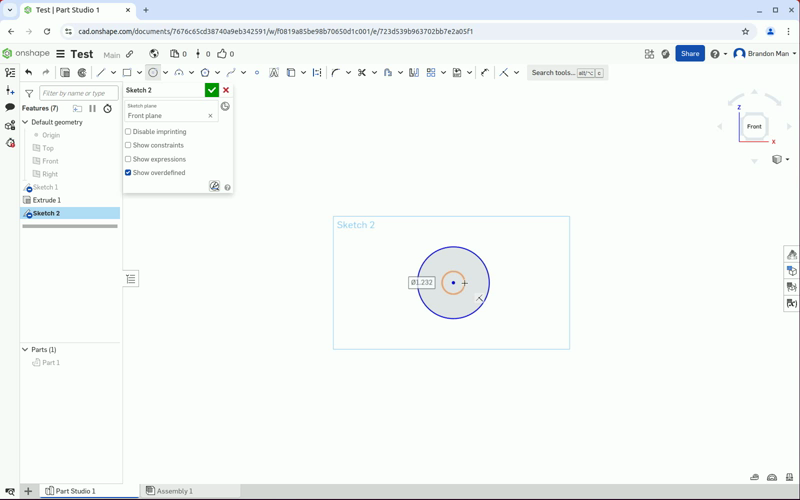
scroll(-6)
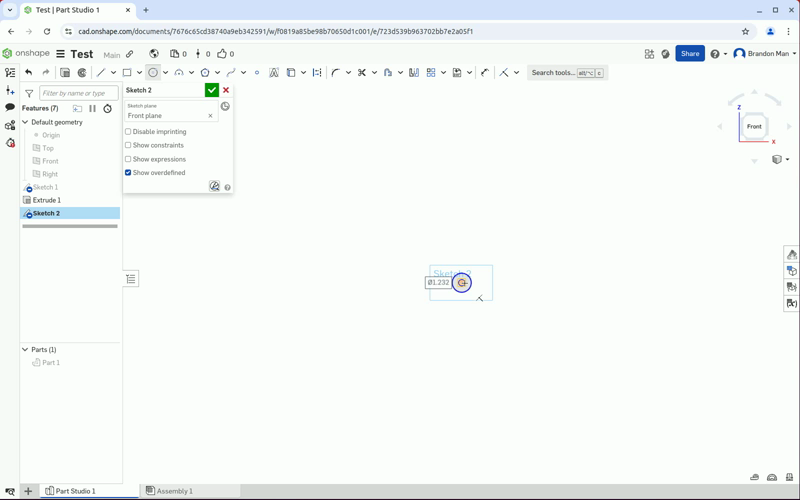
key(esc)
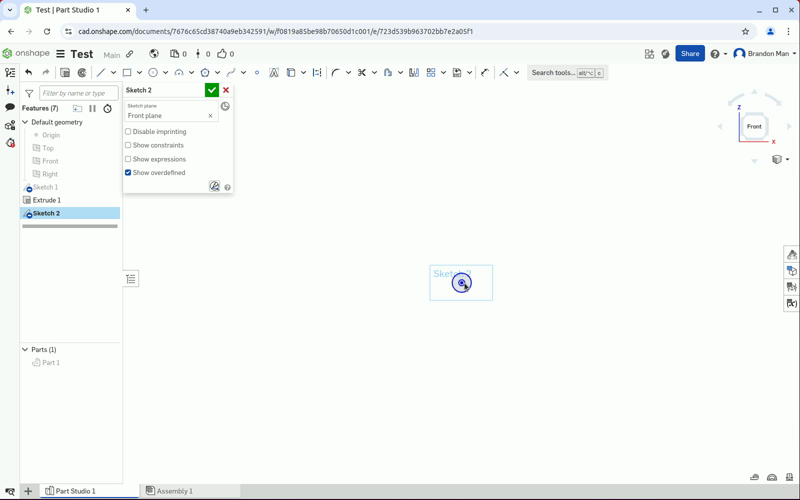
mouse_move(467, 283)
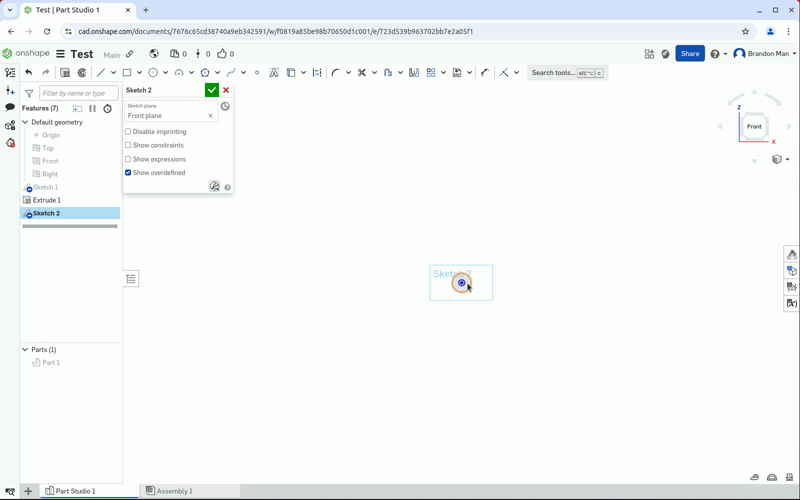
scroll(6)
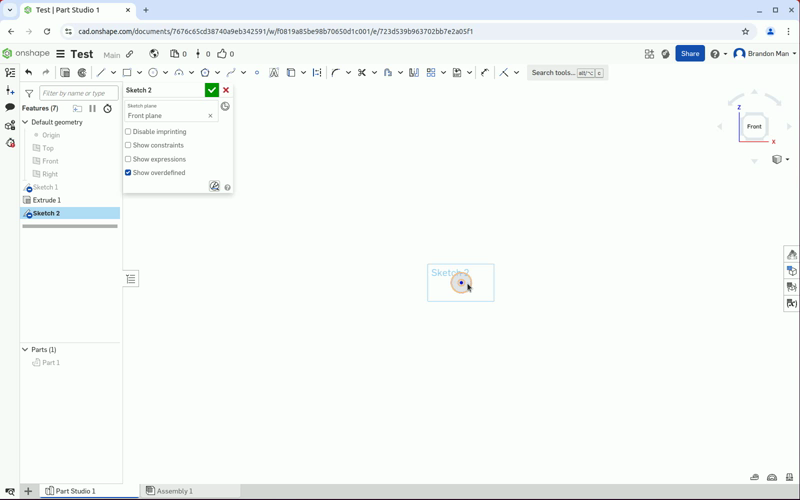
scroll(6)
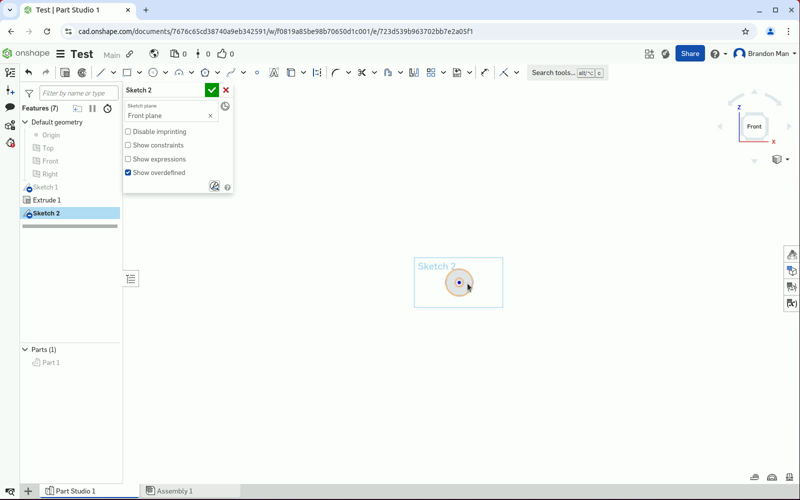
scroll(6)
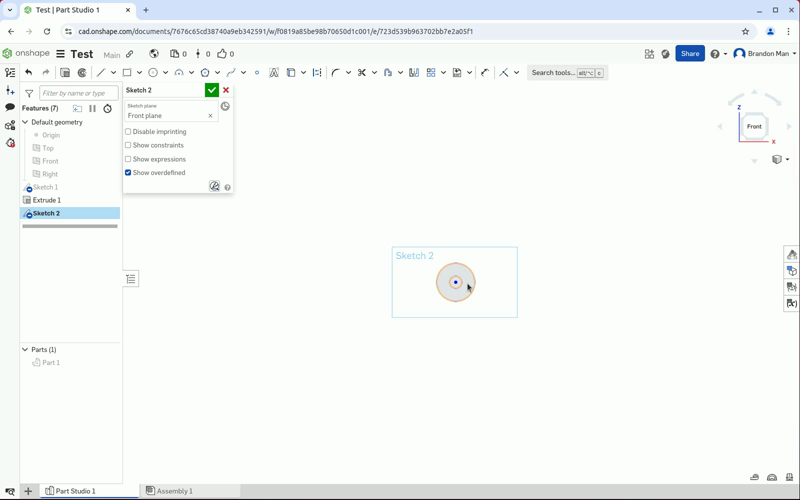
scroll(6)
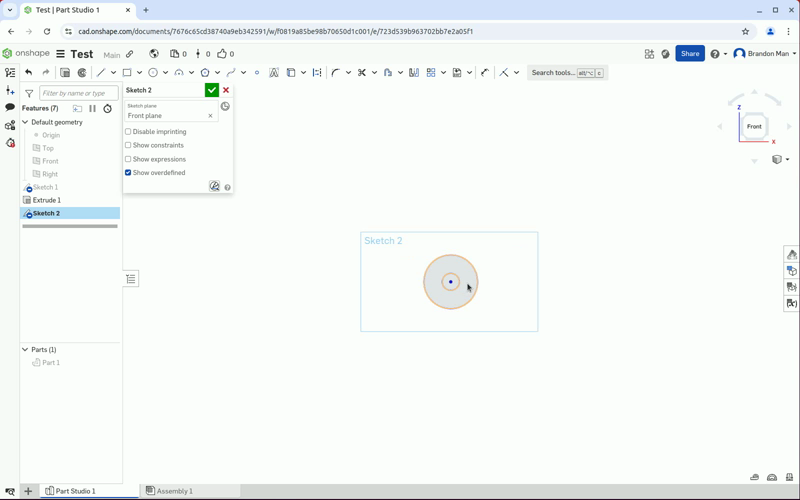
scroll(6)
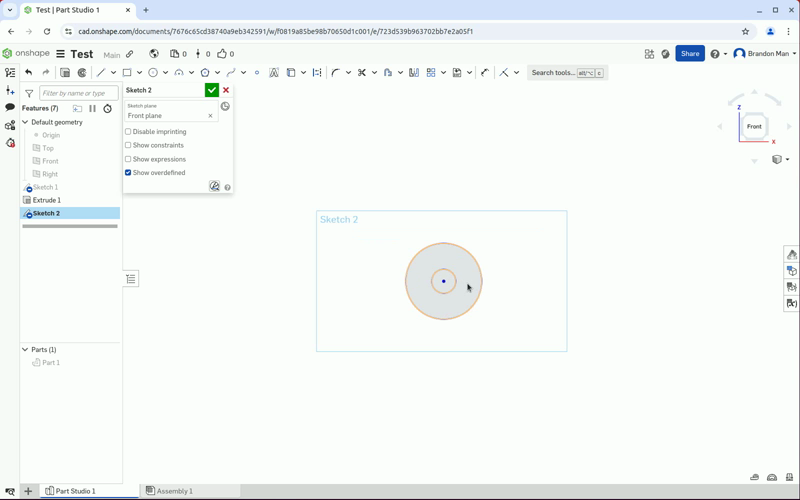
scroll(6)
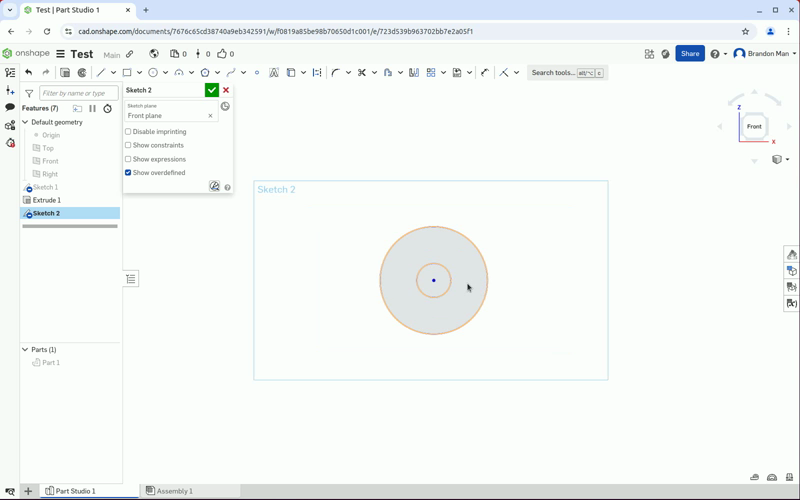
scroll(6)
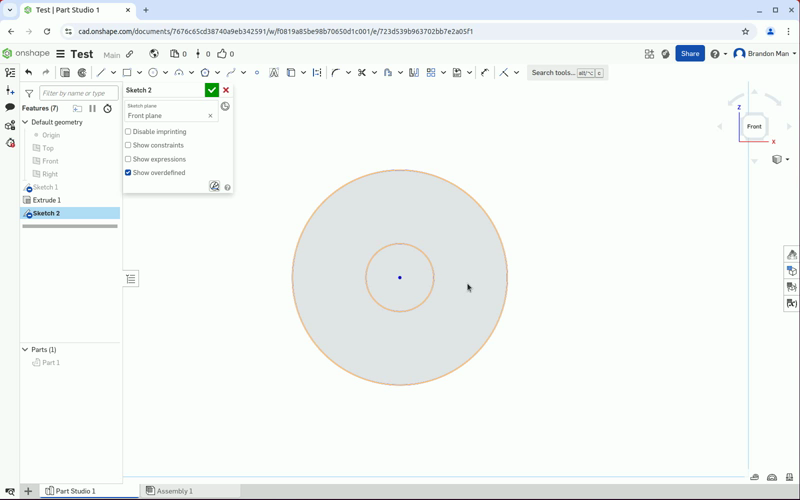
click(467, 283)
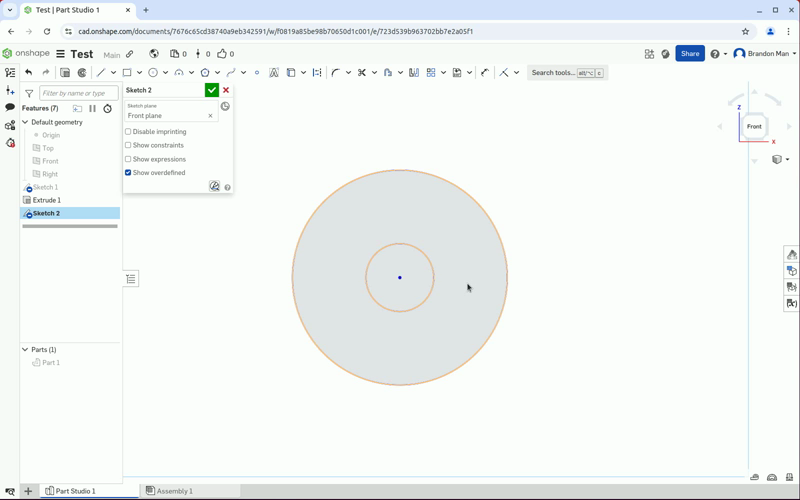
scroll(-6)
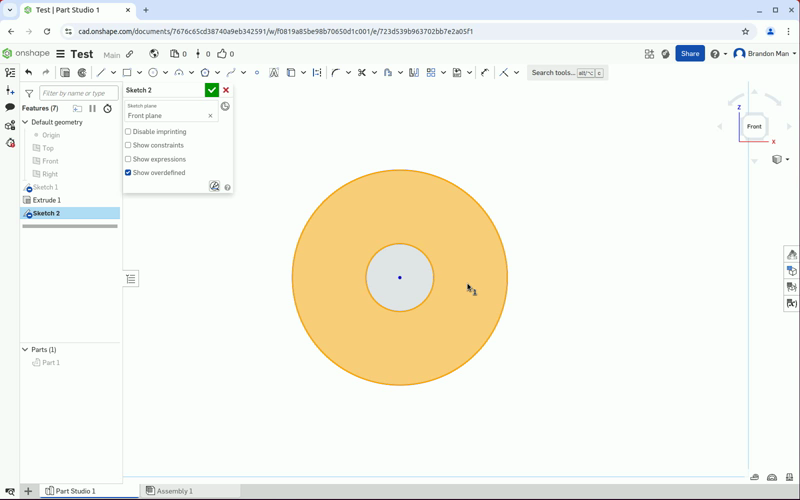
scroll(-6)
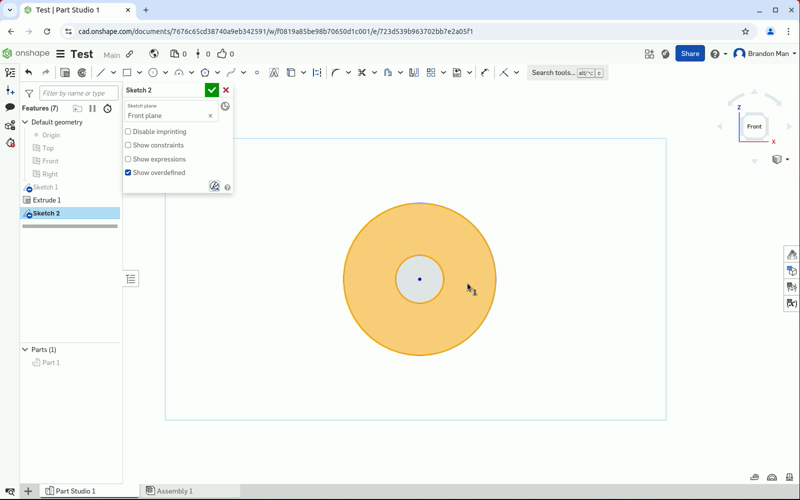
scroll(-6)
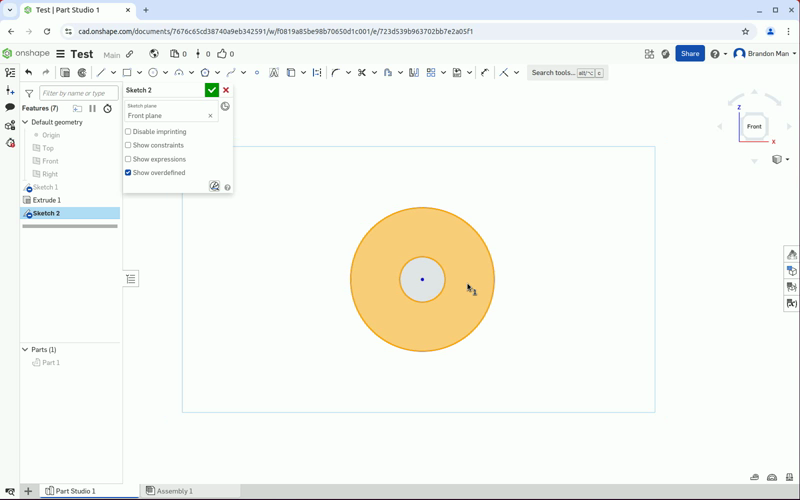
scroll(-6)
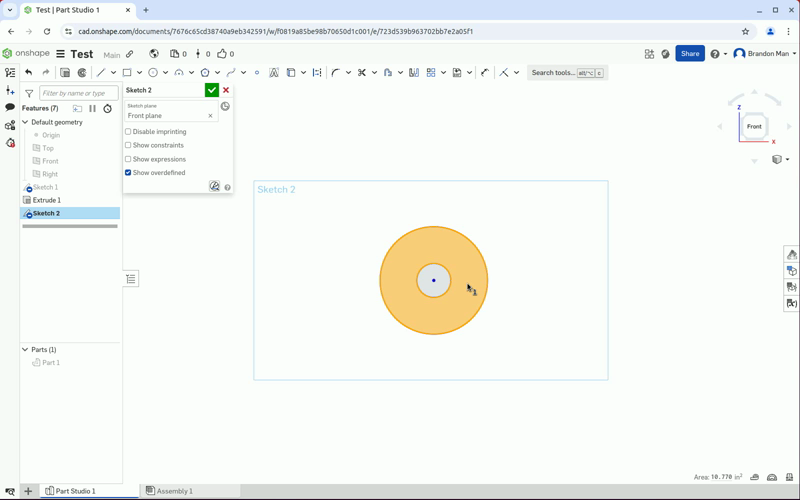
scroll(-6)
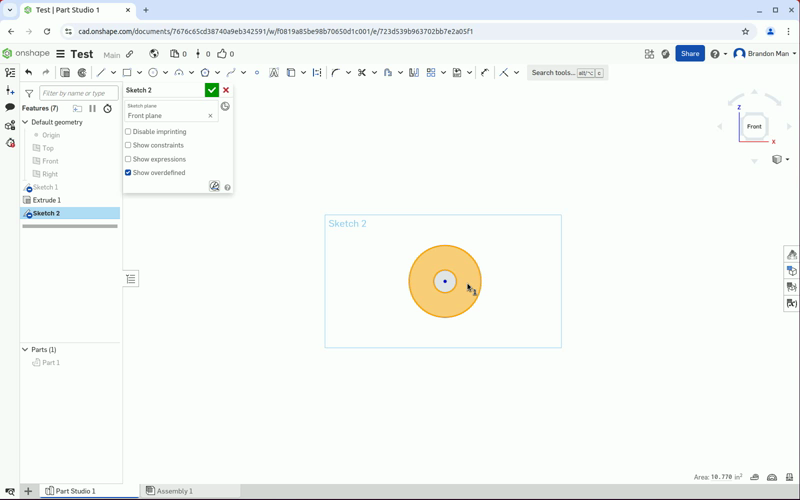
scroll(-6)
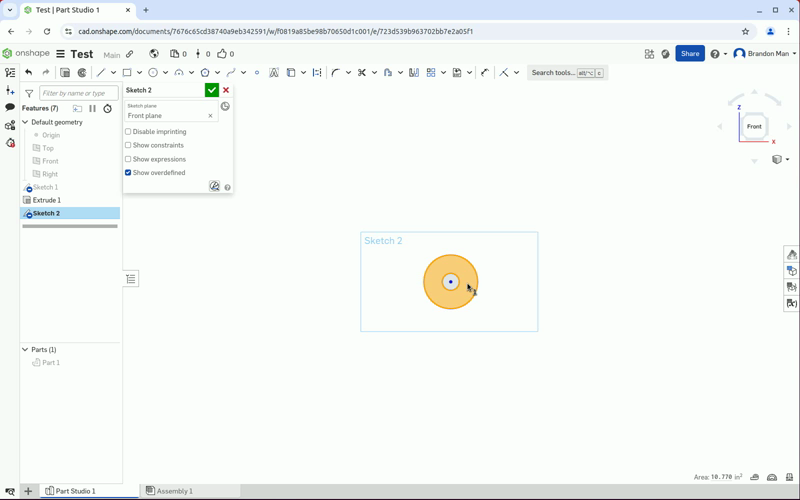
scroll(-6)
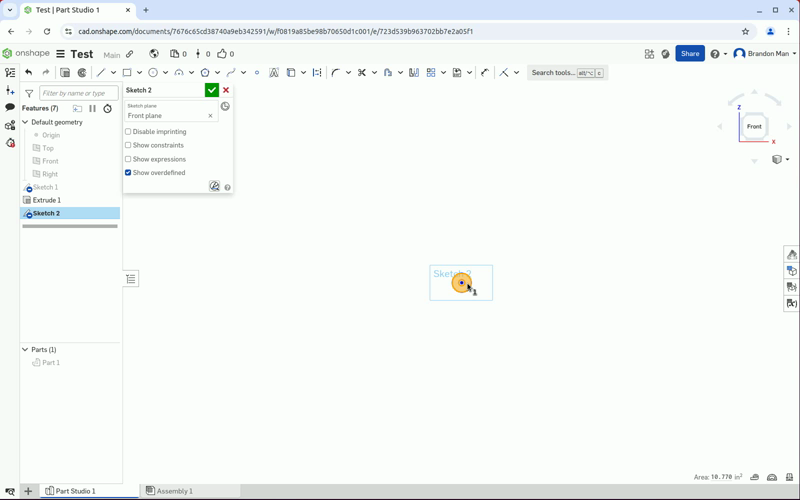
mouse_move(73, 352)
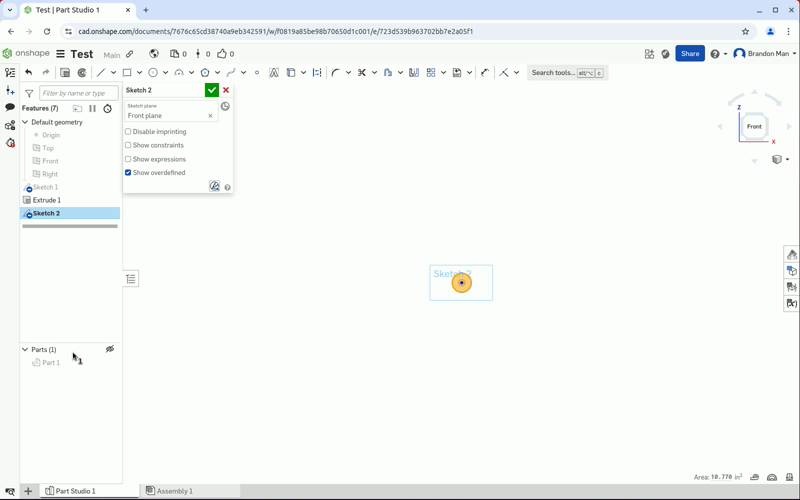
key(shift+y)
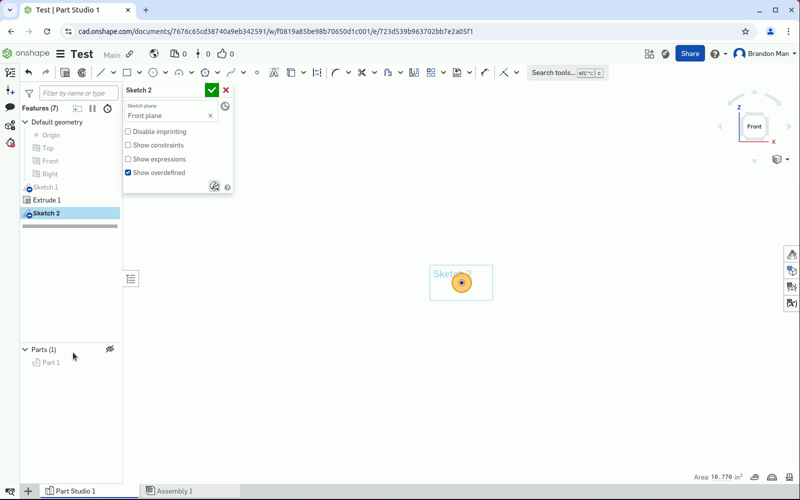
key(shift+e)
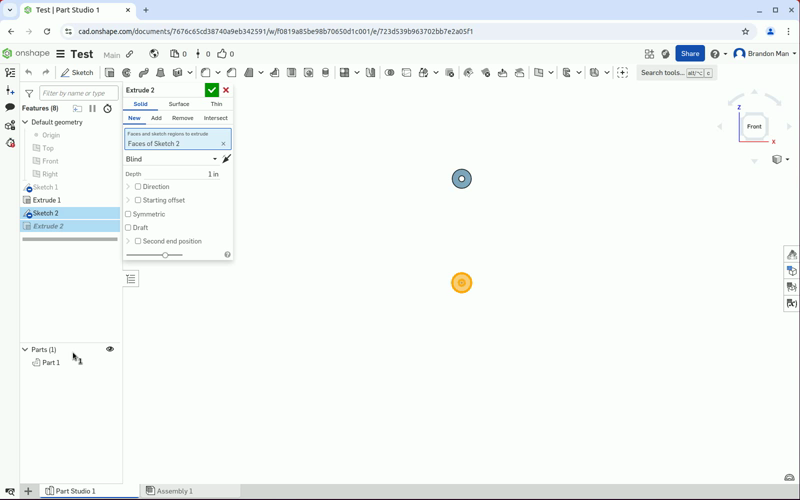
mouse_move(143, 106)
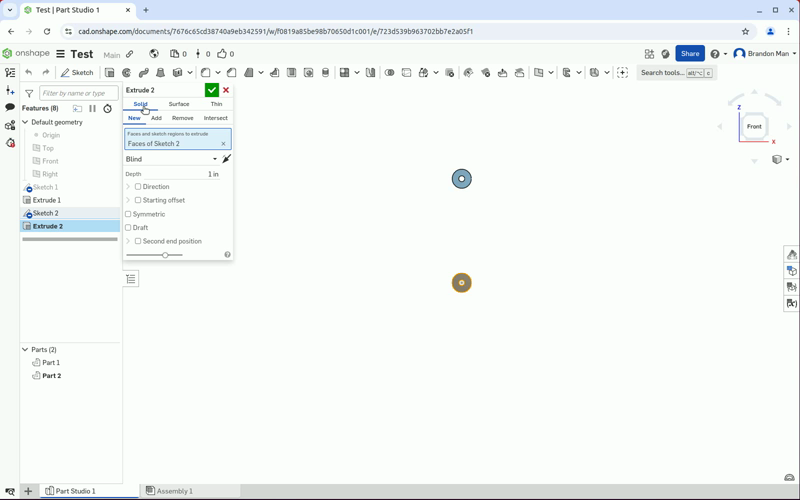
click(143, 106)
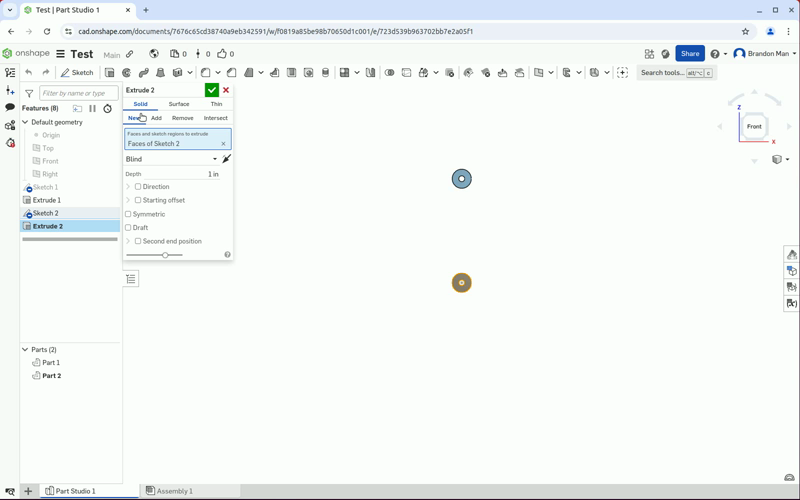
mouse_move(137, 120)
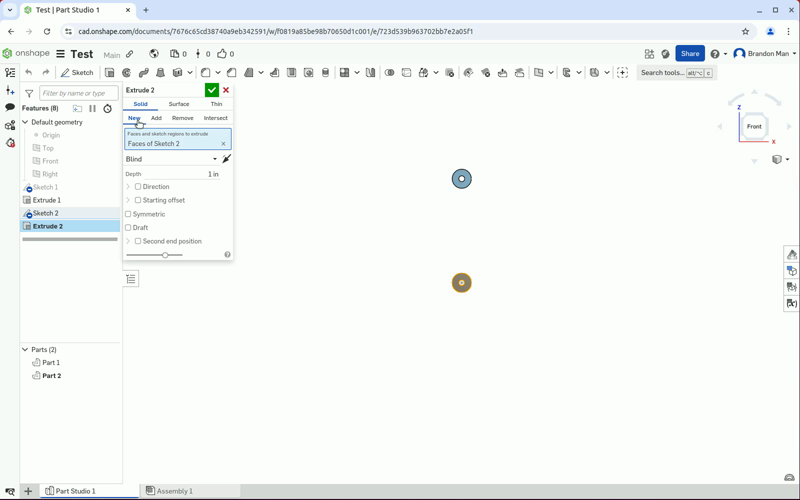
click(137, 120)
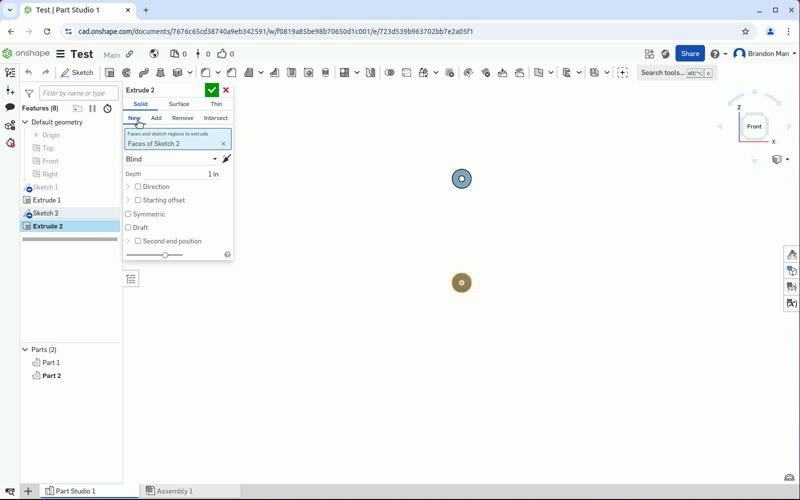
key(tab, 4)
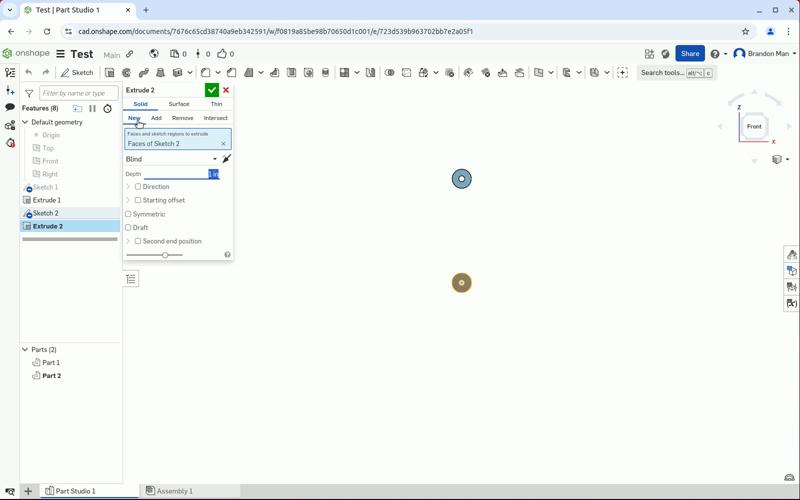
text(0.481)
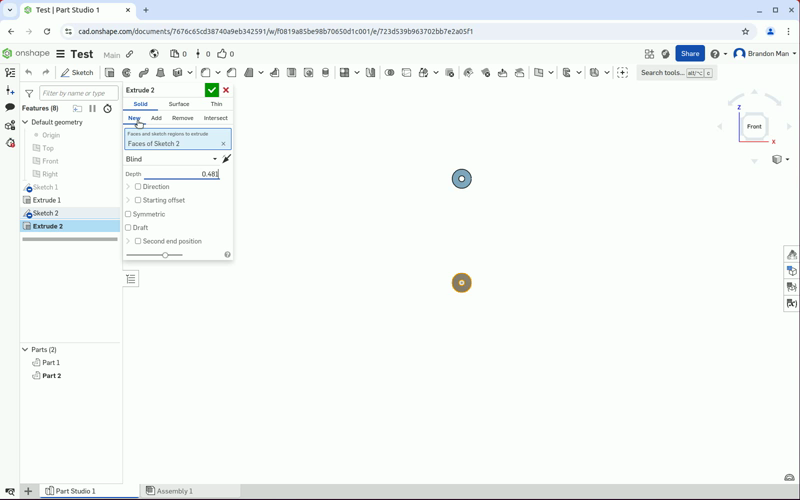
key(enter)
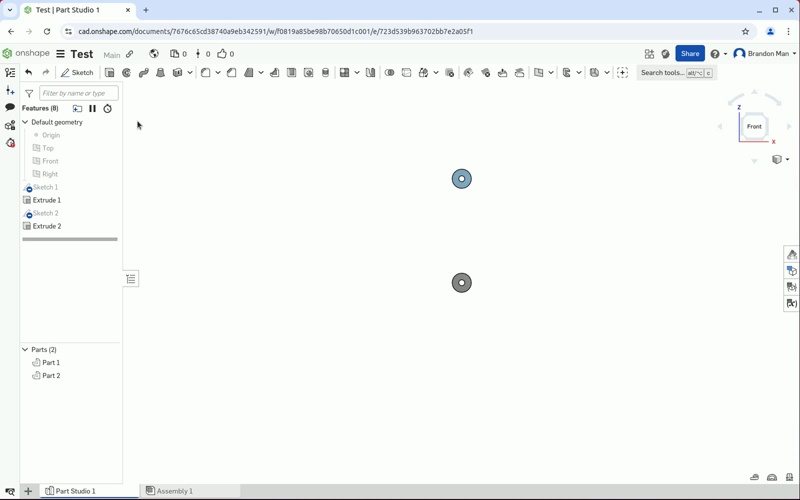
key(shift+h)
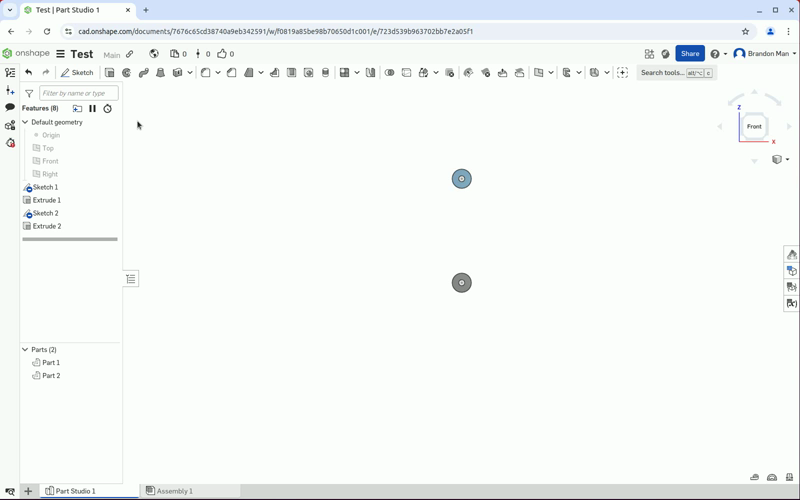
key(shift+h)
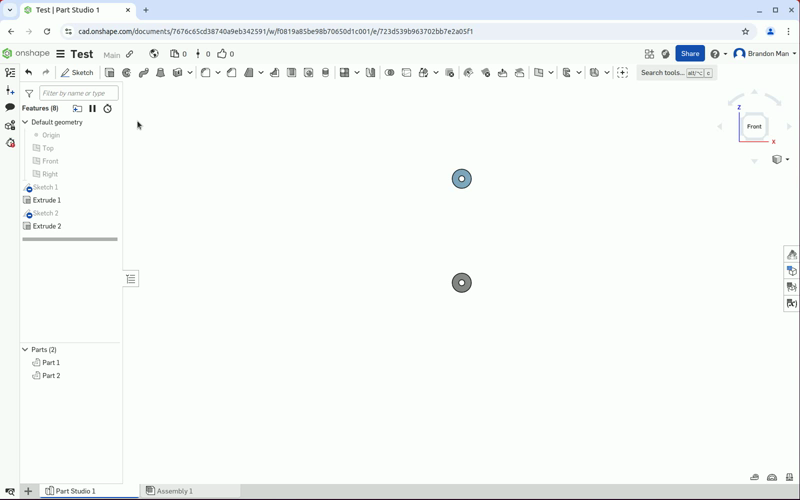
mouse_move(73, 189)
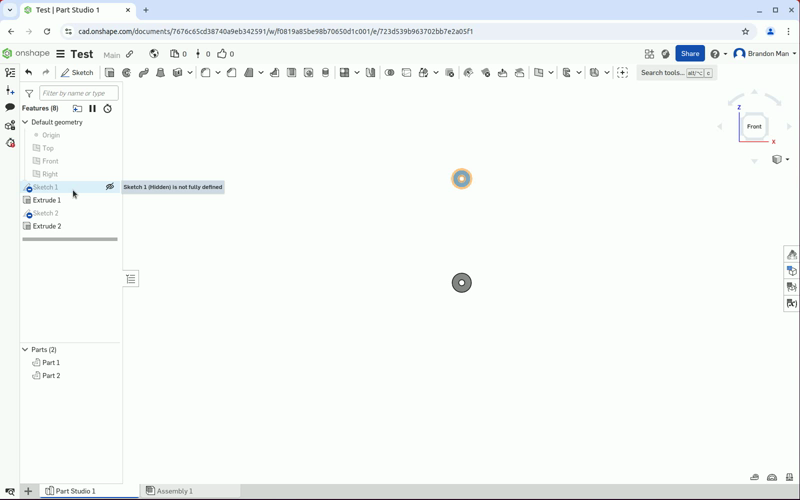
click(73, 189)
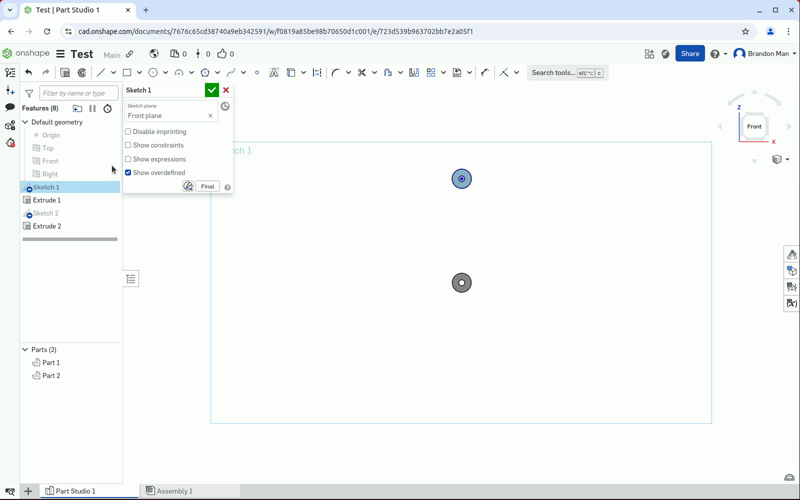
mouse_move(229, 92)
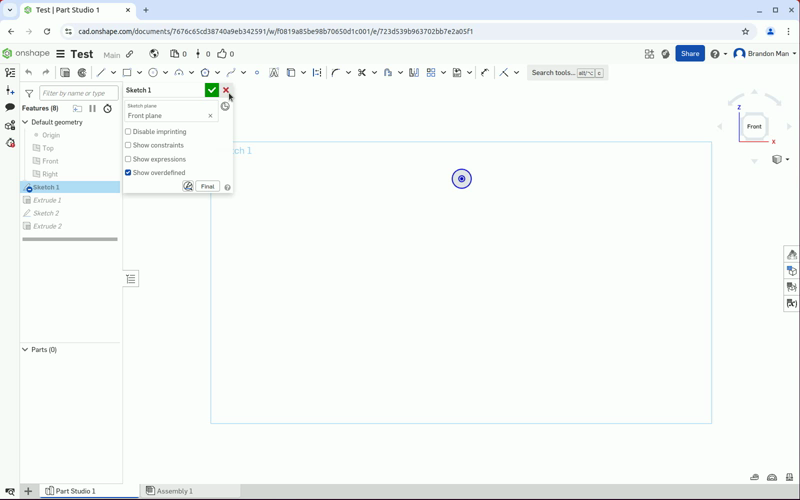
click(229, 92)
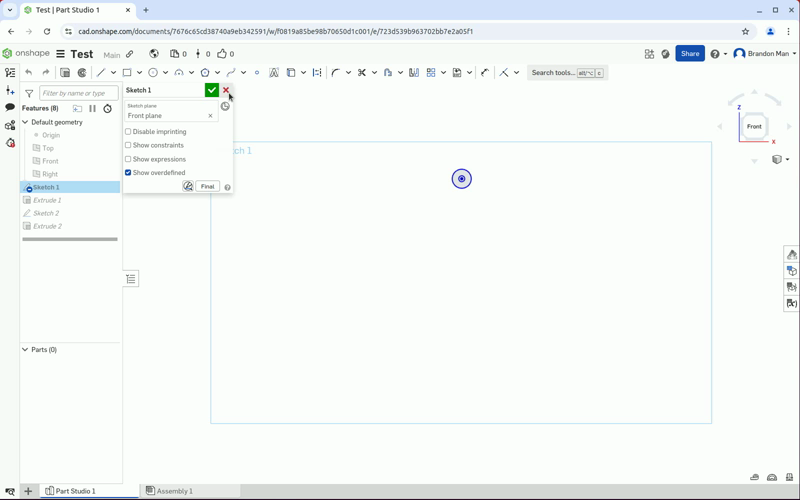
key(shift+s)
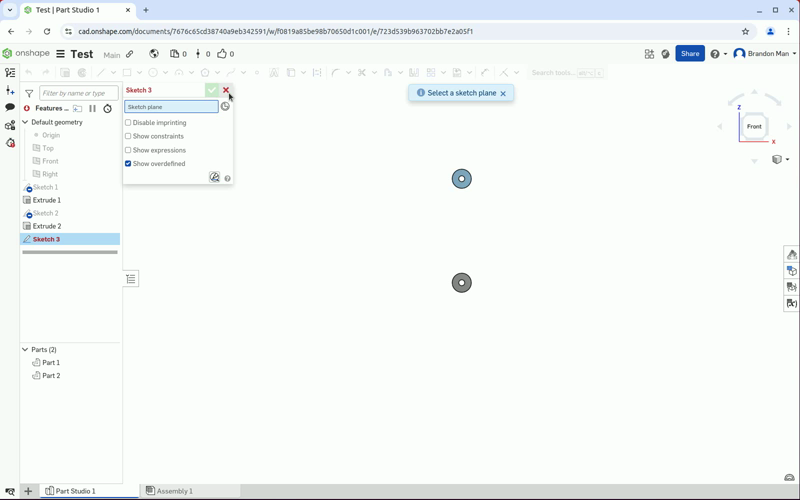
mouse_move(73, 163)
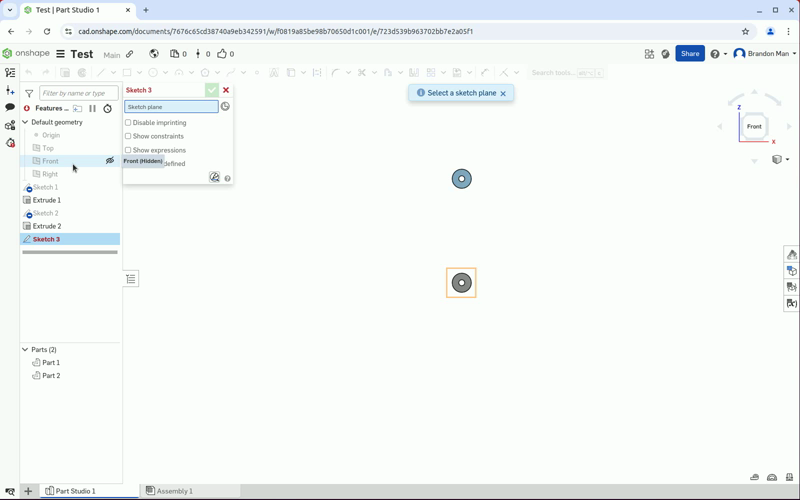
click(73, 163)
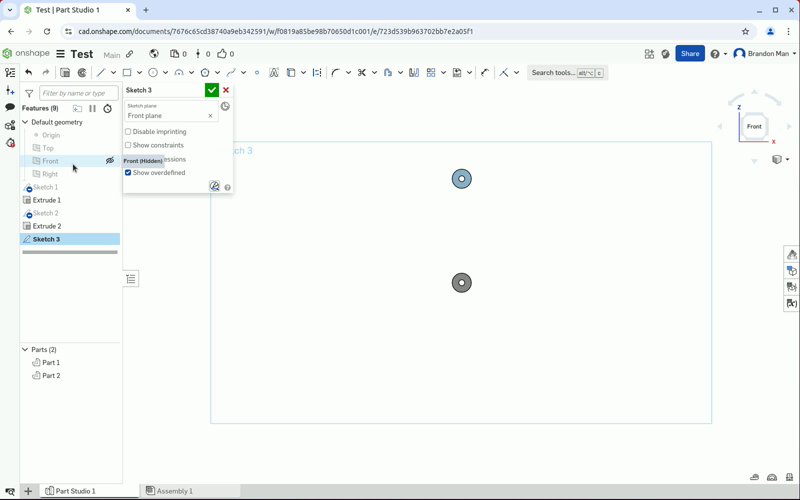
mouse_move(73, 352)
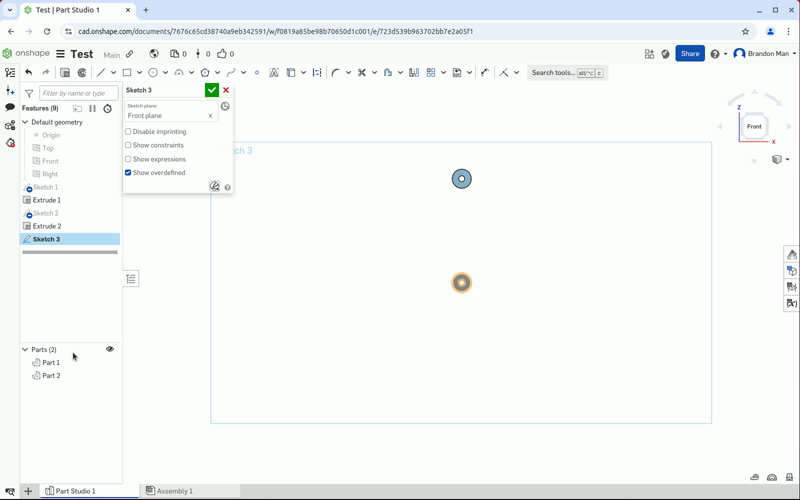
key(y)
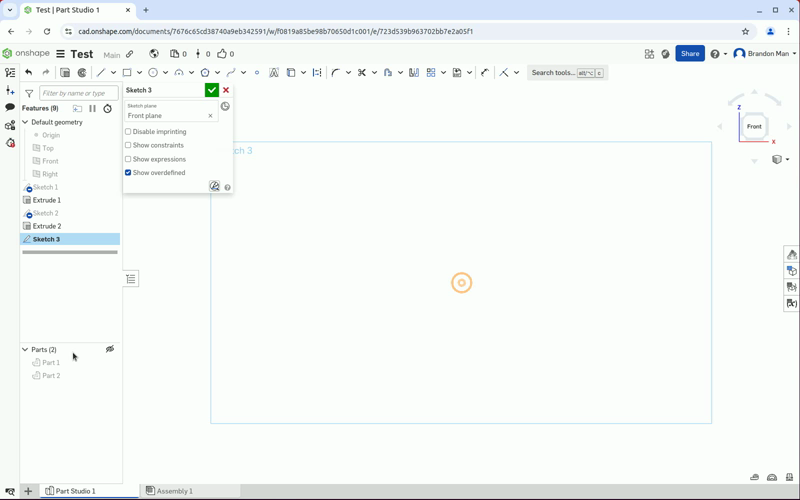
key(c)
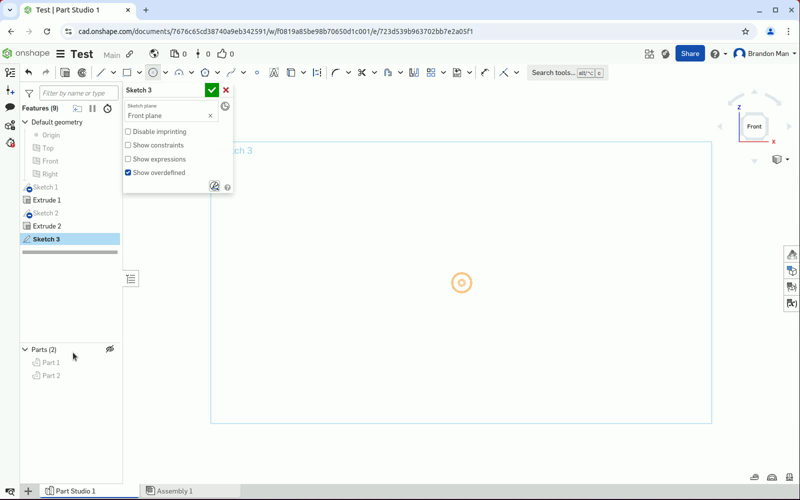
key_down(shift)
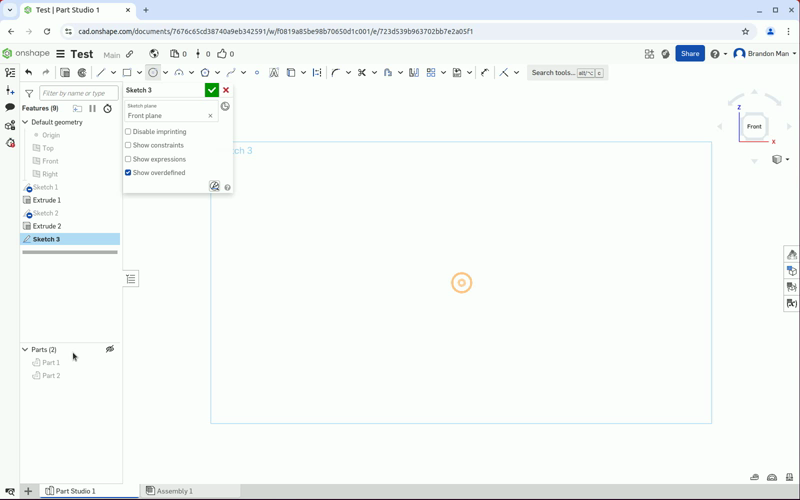
mouse_move(501, 282)
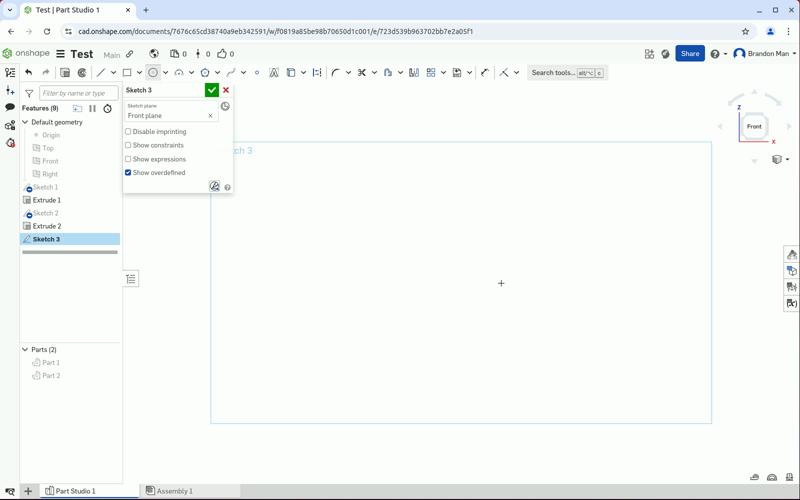
click(501, 282)
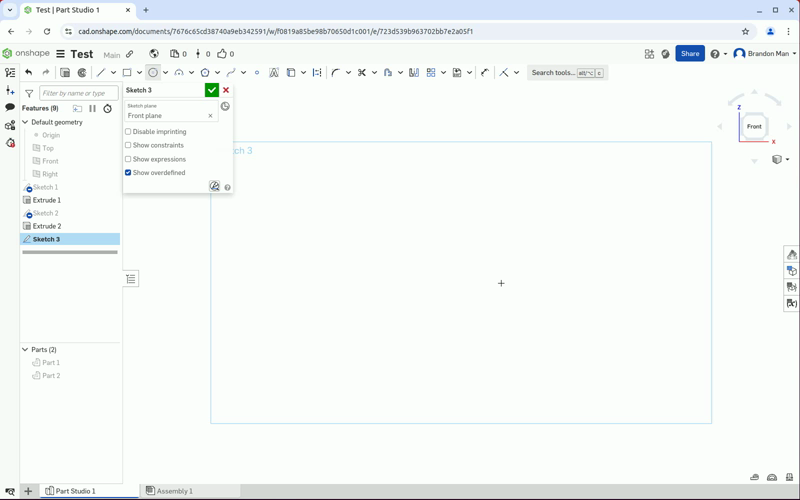
key_up(shift)
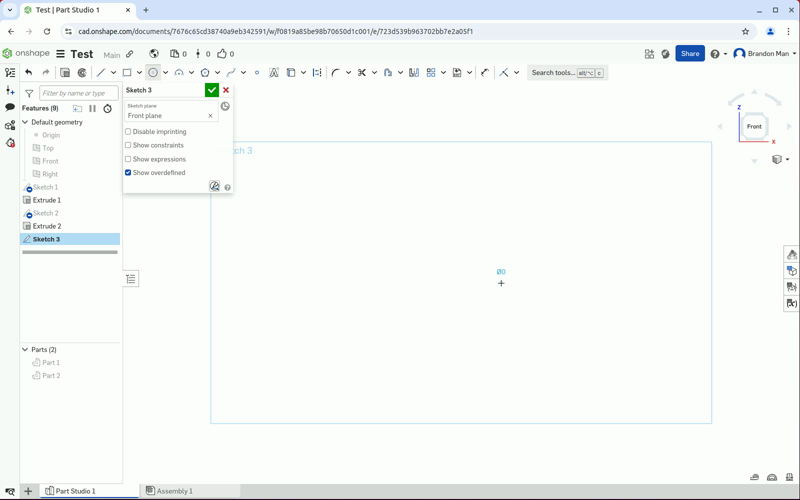
mouse_move(508, 282)
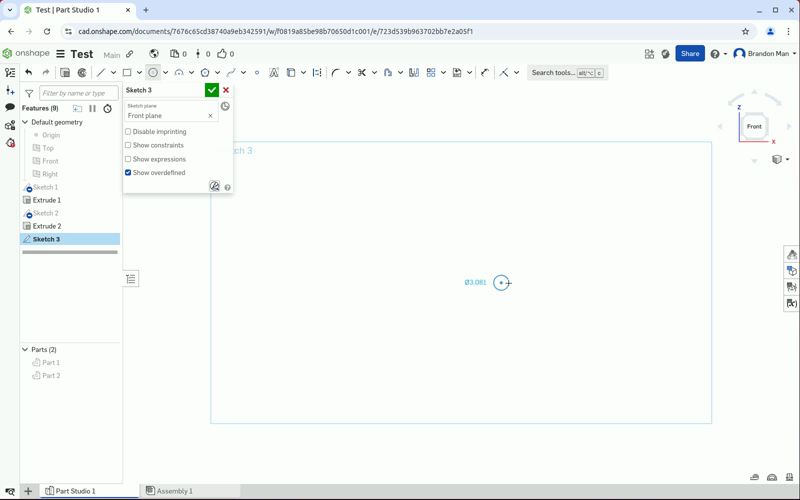
click(508, 282)
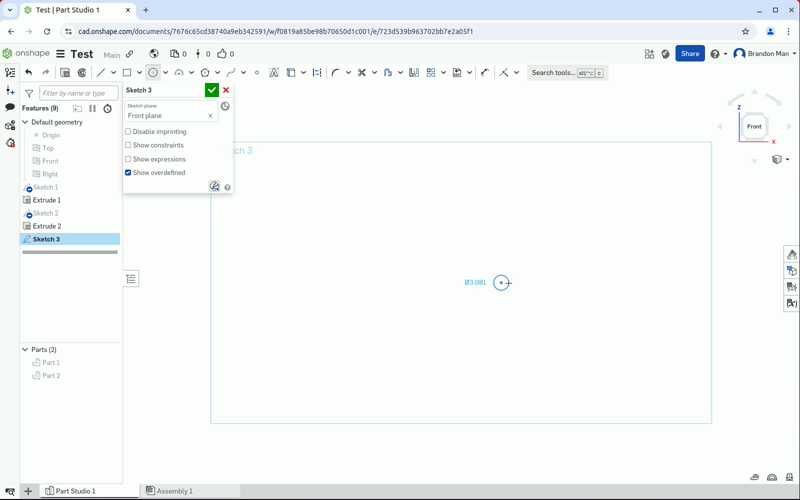
key(esc)
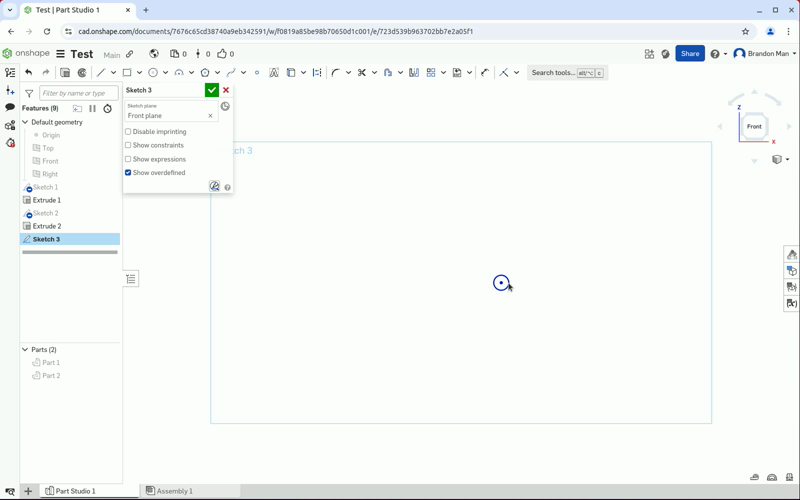
key(c)
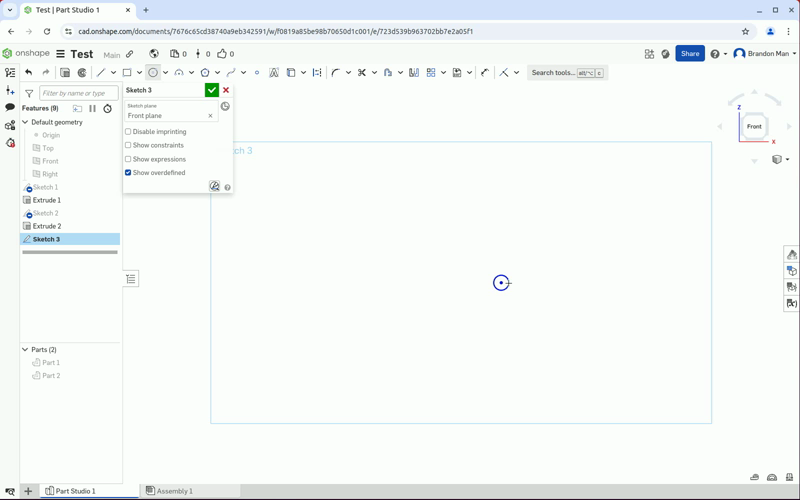
key_down(shift)
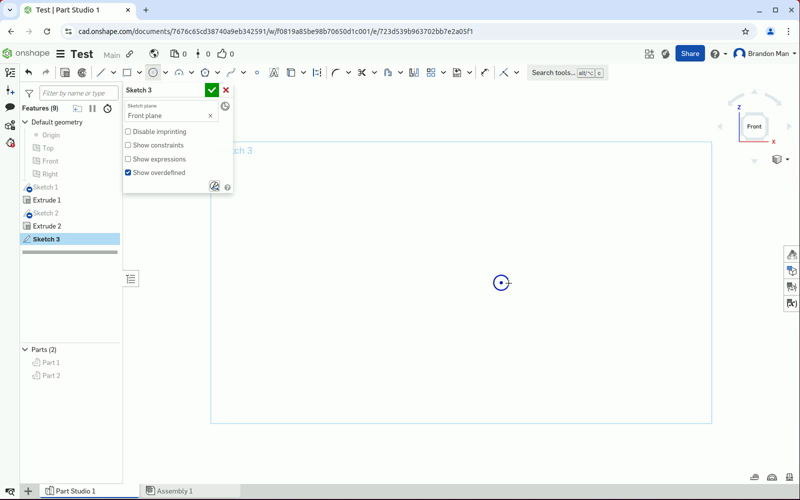
mouse_move(501, 282)
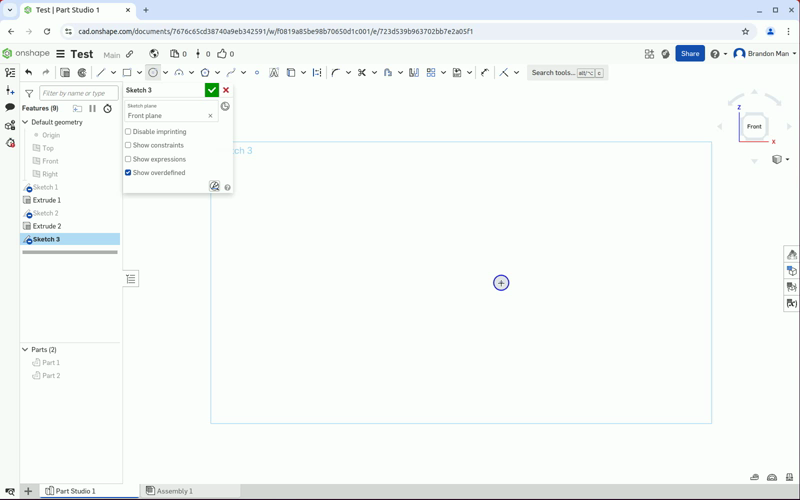
click(501, 282)
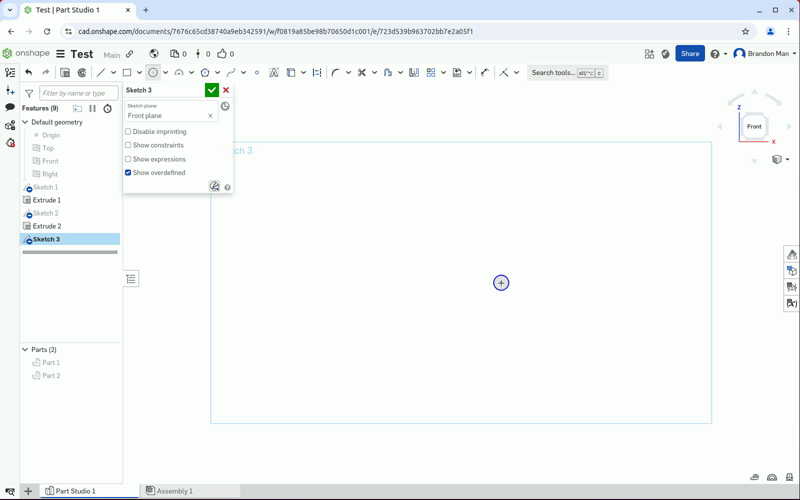
key_up(shift)
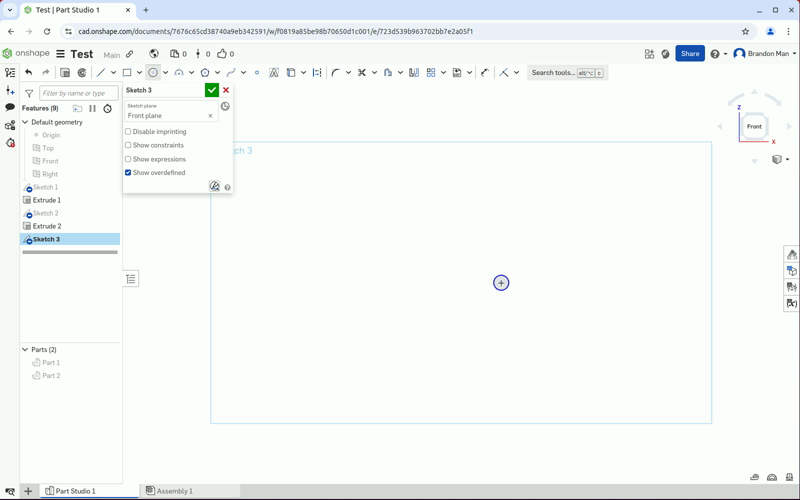
mouse_move(504, 282)
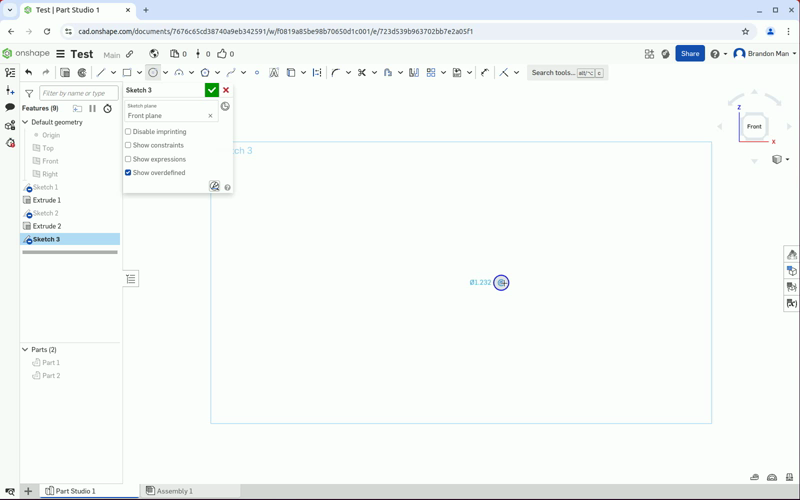
scroll(6)
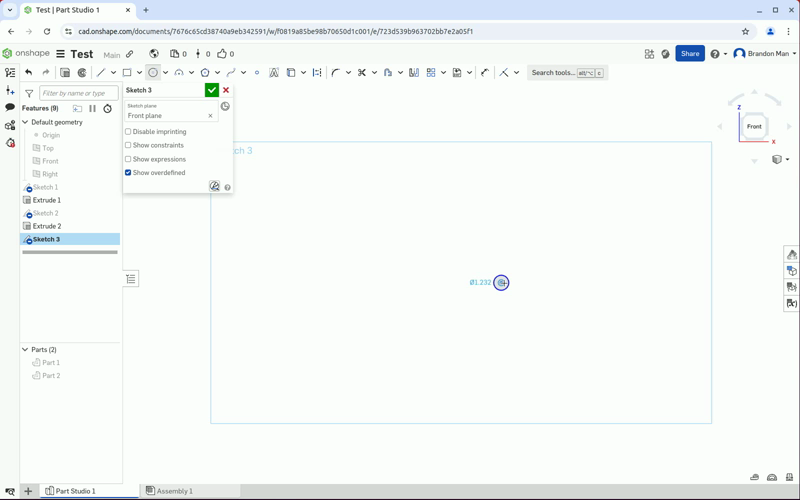
scroll(6)
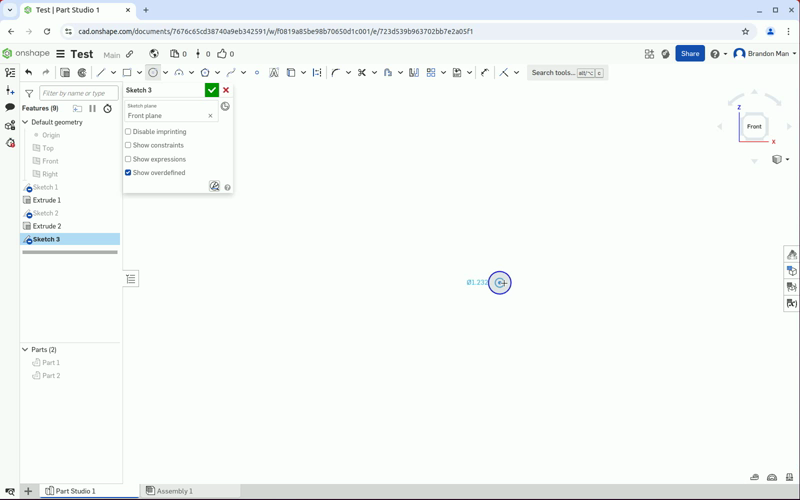
scroll(6)
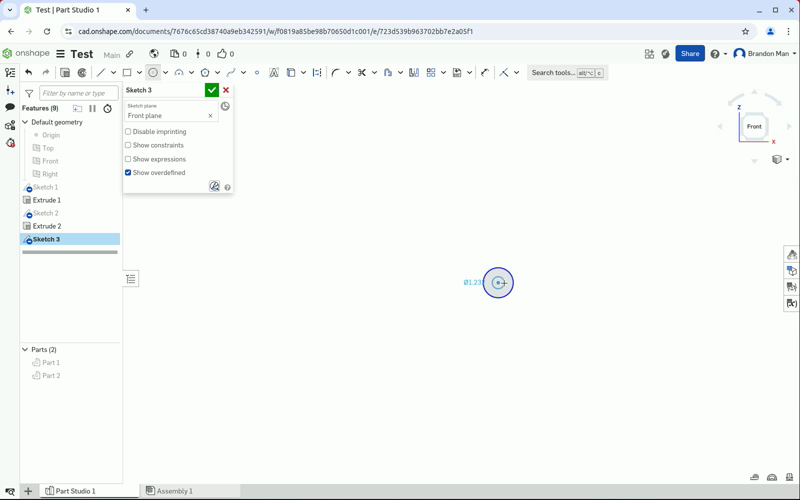
scroll(6)
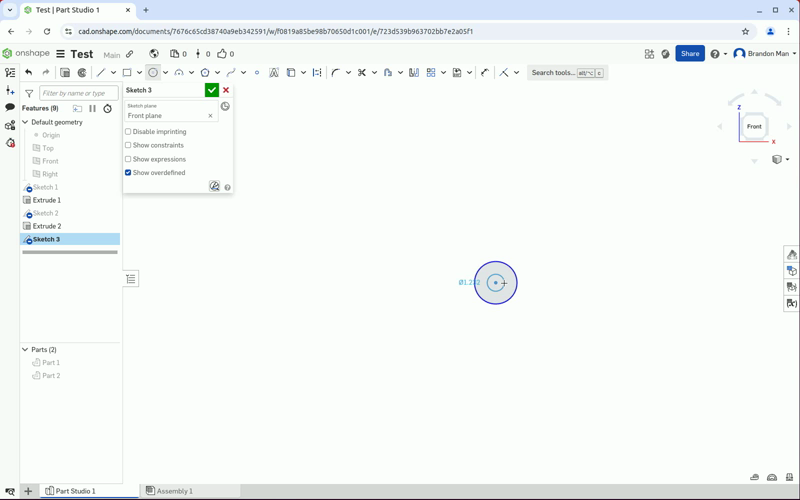
scroll(6)
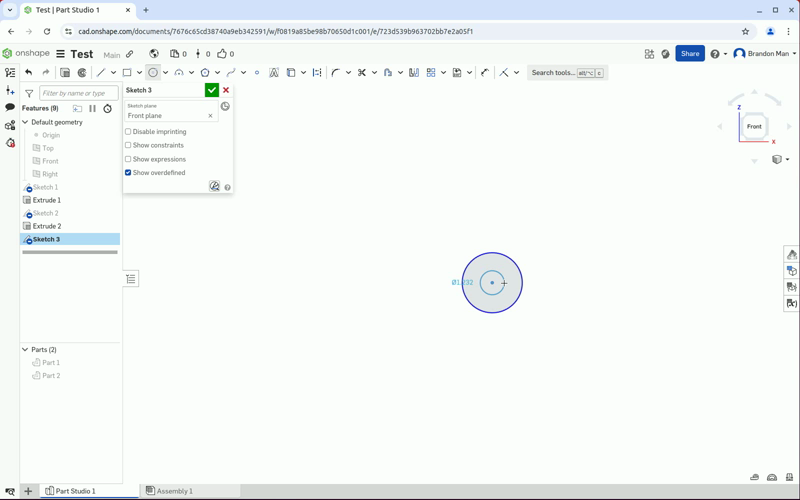
scroll(6)
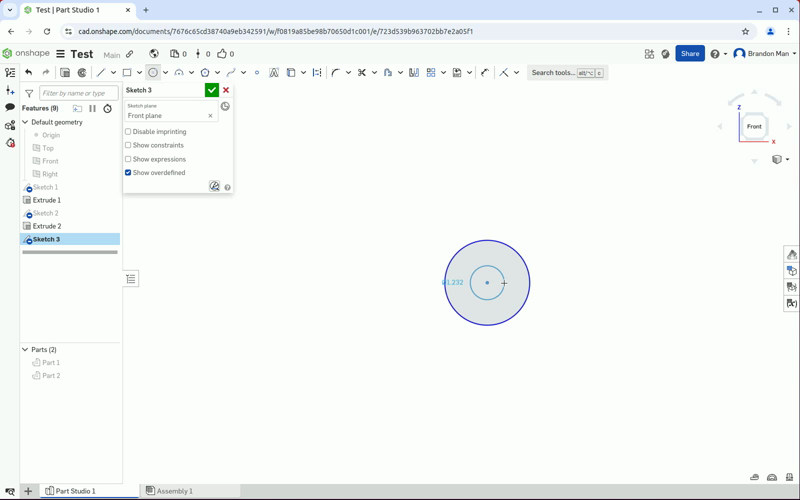
scroll(6)
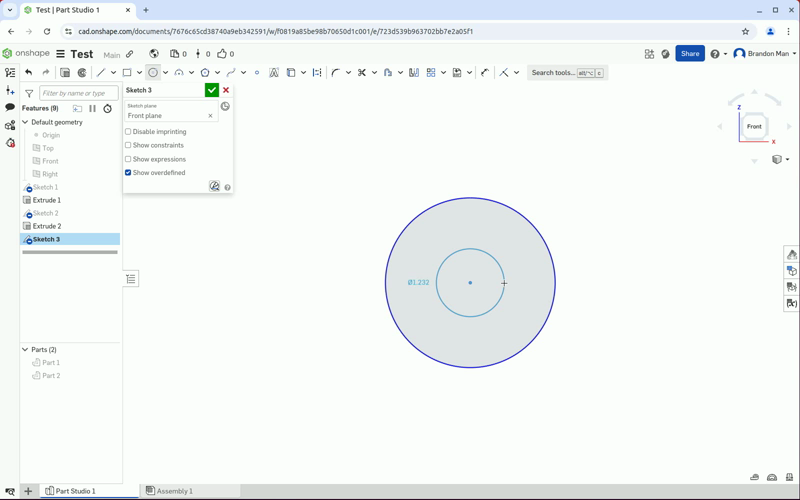
click(504, 282)
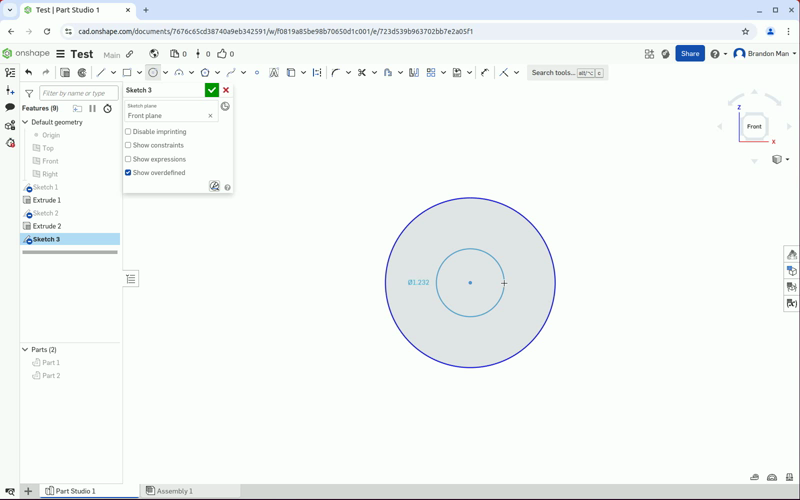
scroll(-6)
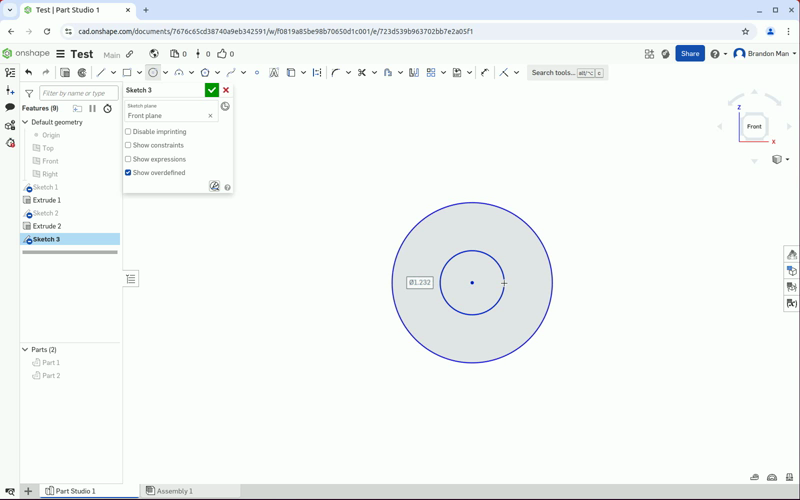
scroll(-6)
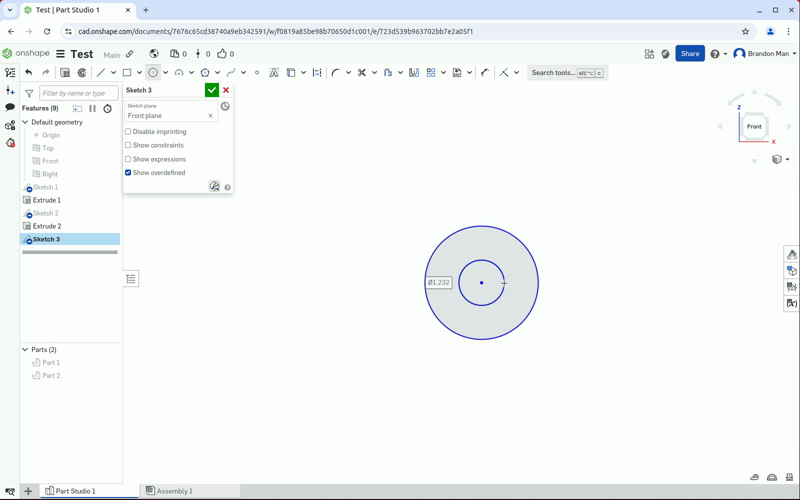
scroll(-6)
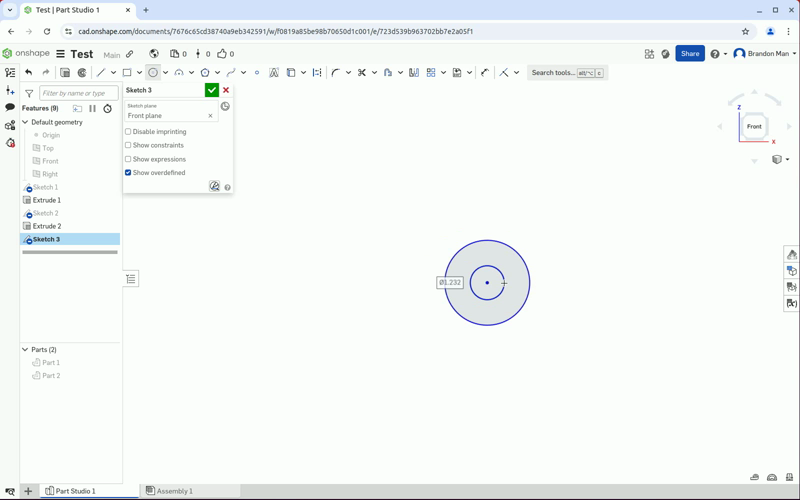
scroll(-6)
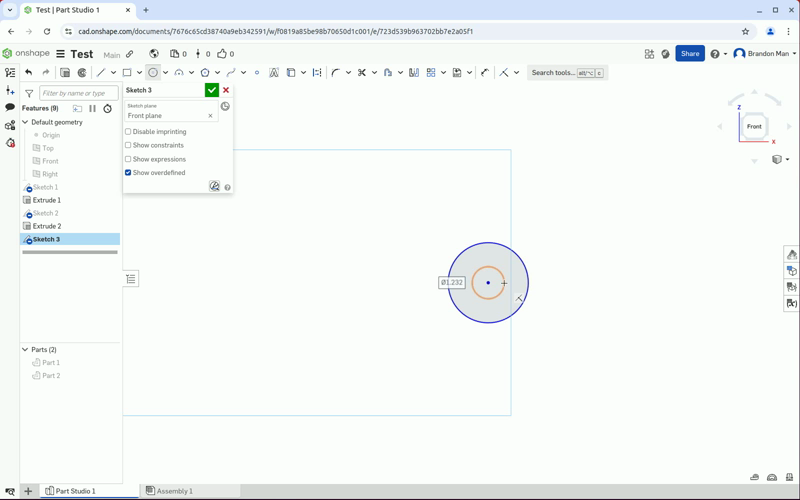
scroll(-6)
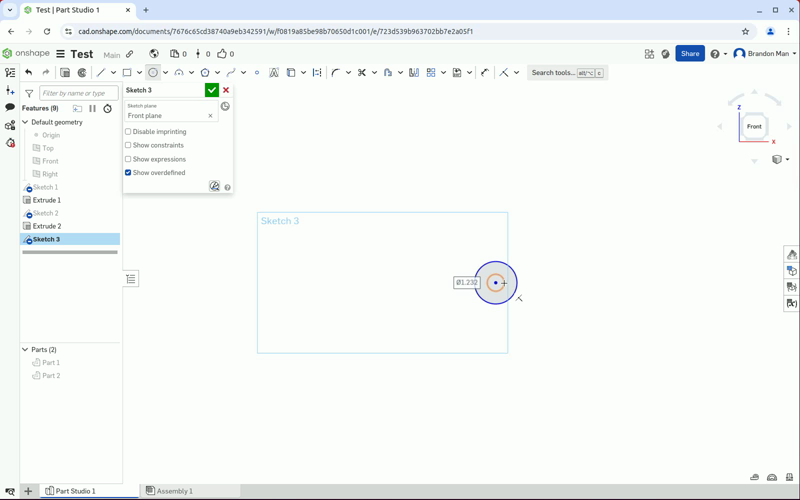
scroll(-6)
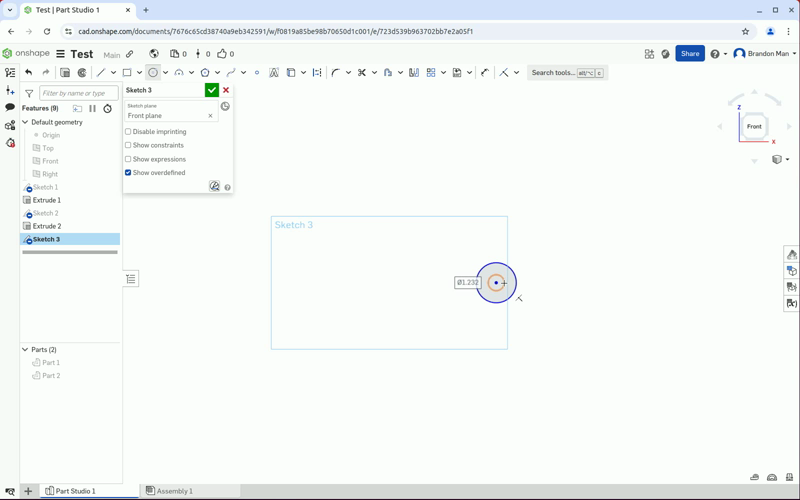
scroll(-6)
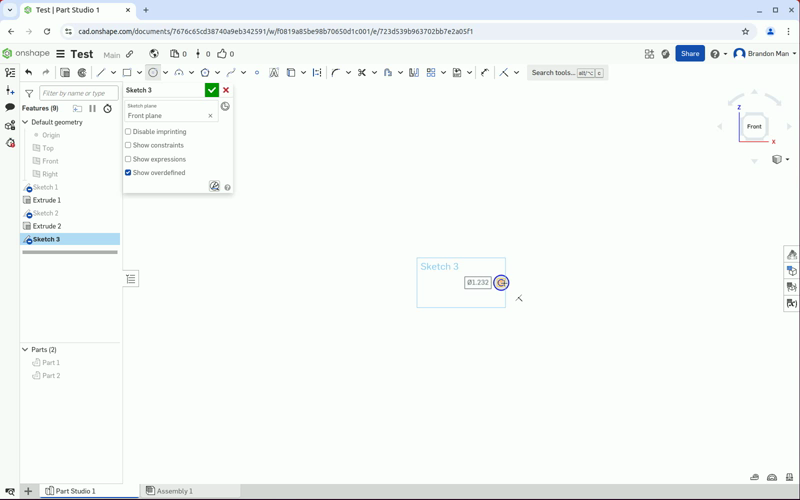
key(esc)
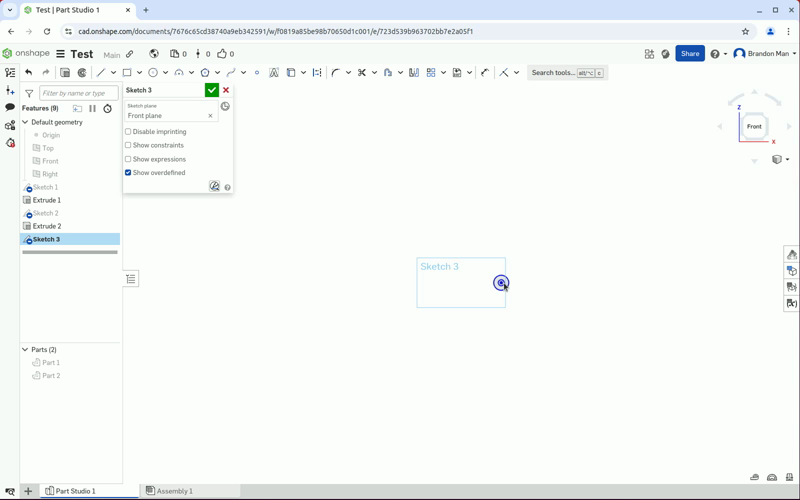
mouse_move(503, 289)
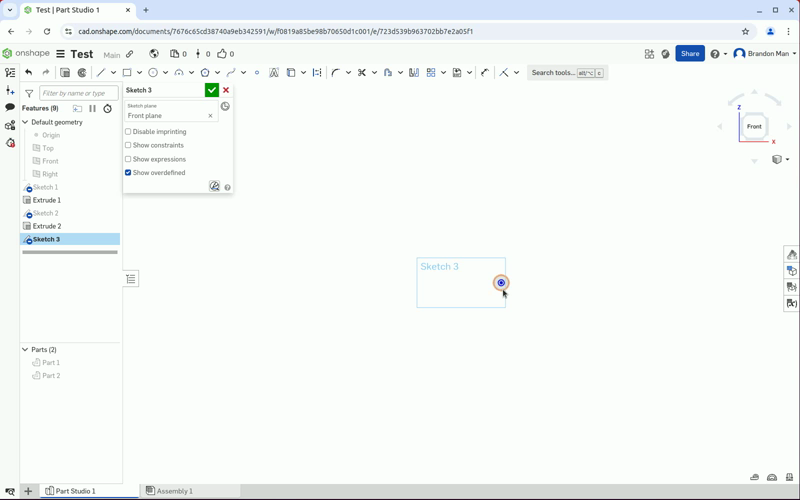
scroll(6)
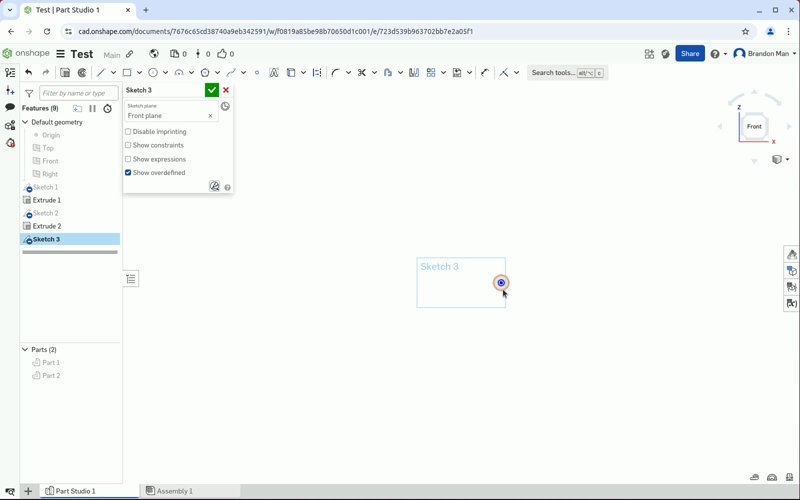
scroll(6)
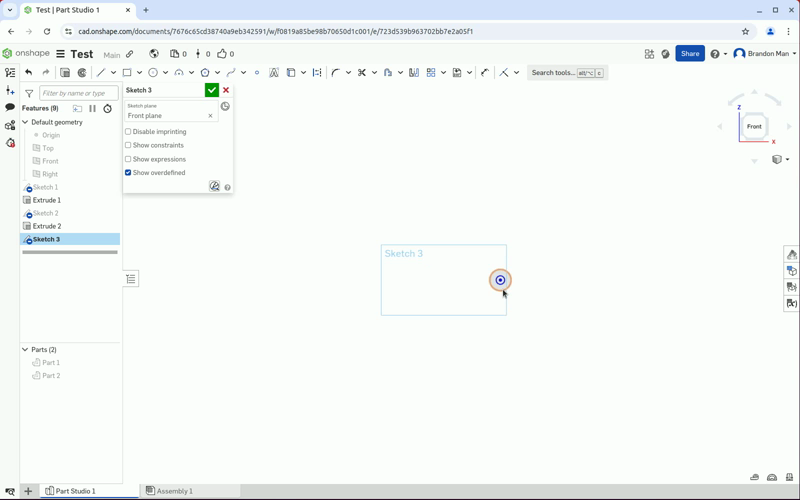
scroll(6)
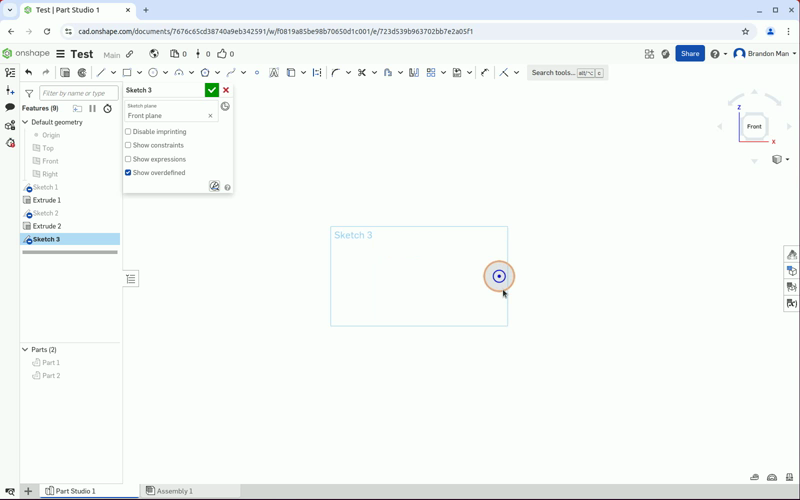
scroll(6)
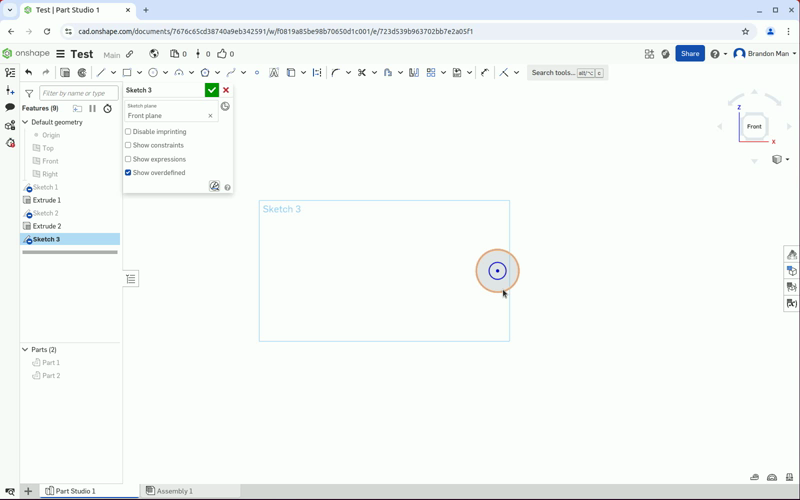
scroll(6)
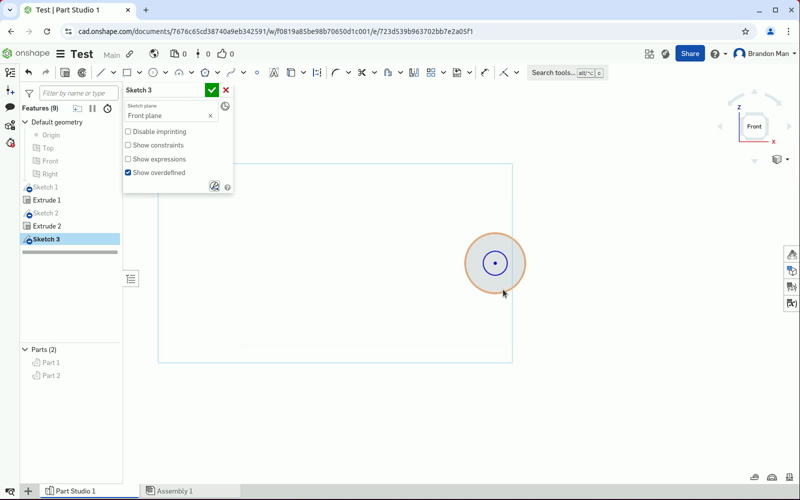
scroll(6)
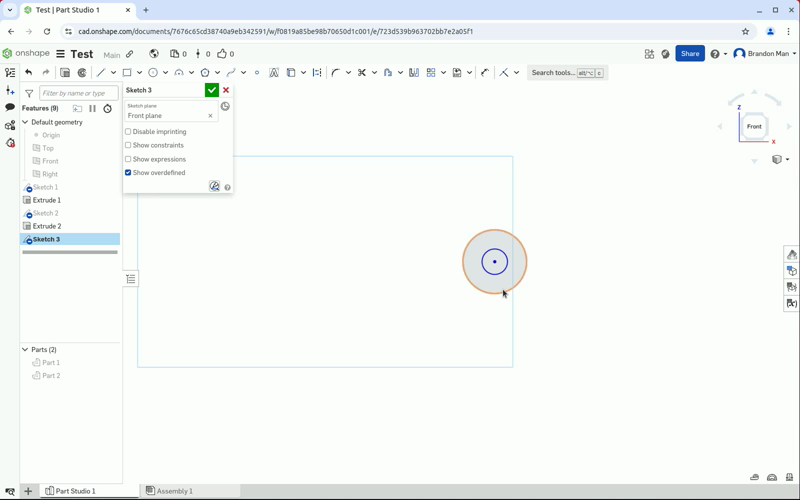
scroll(6)
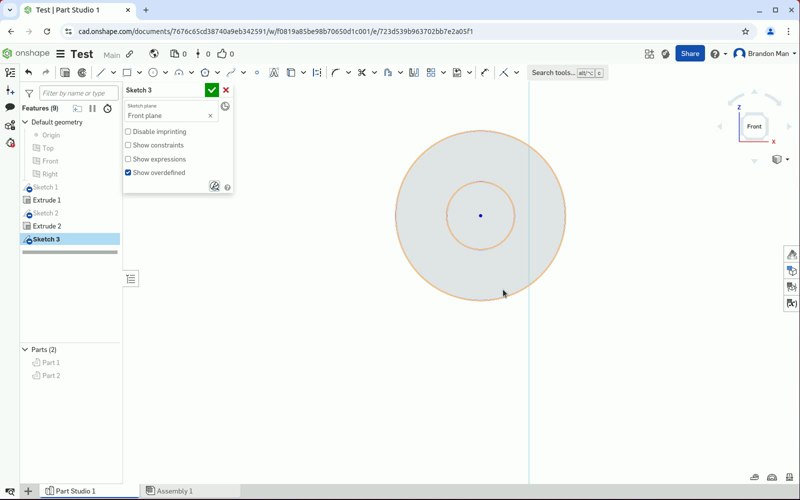
click(503, 289)
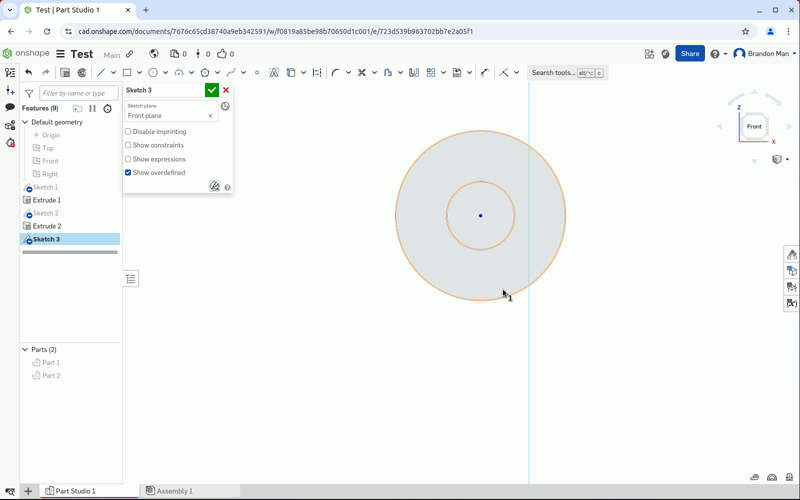
scroll(-6)
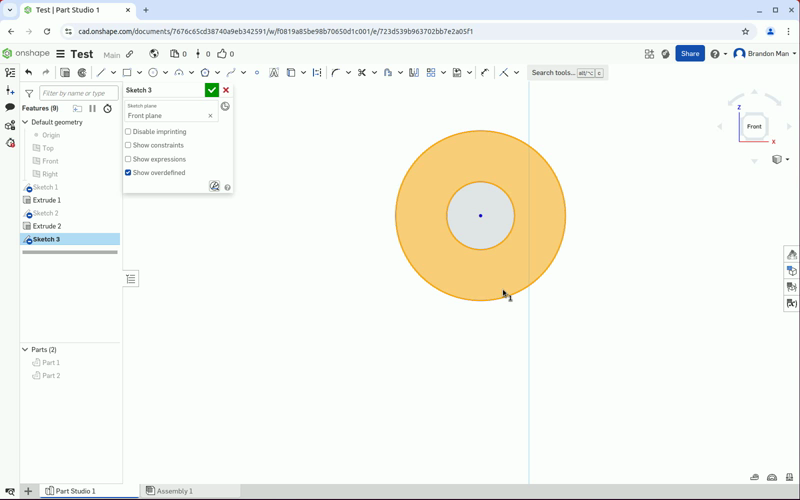
scroll(-6)
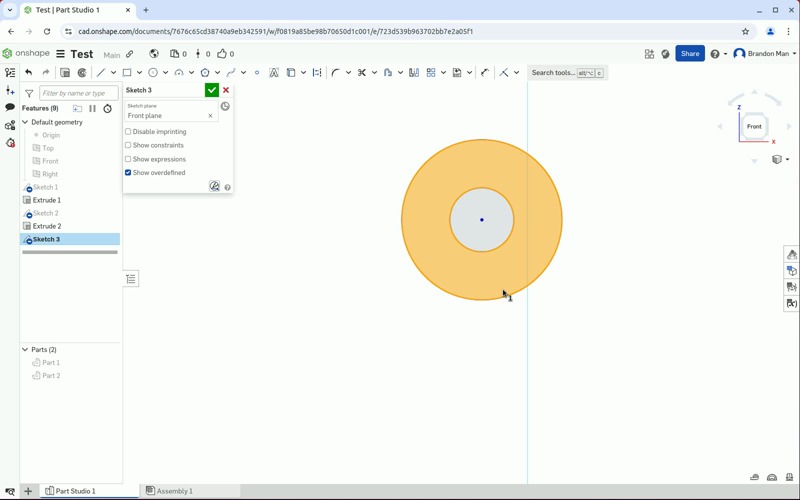
scroll(-6)
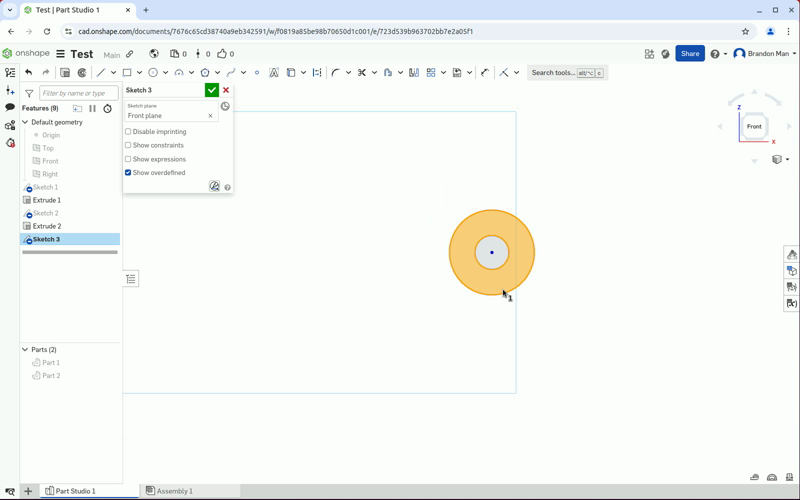
scroll(-6)
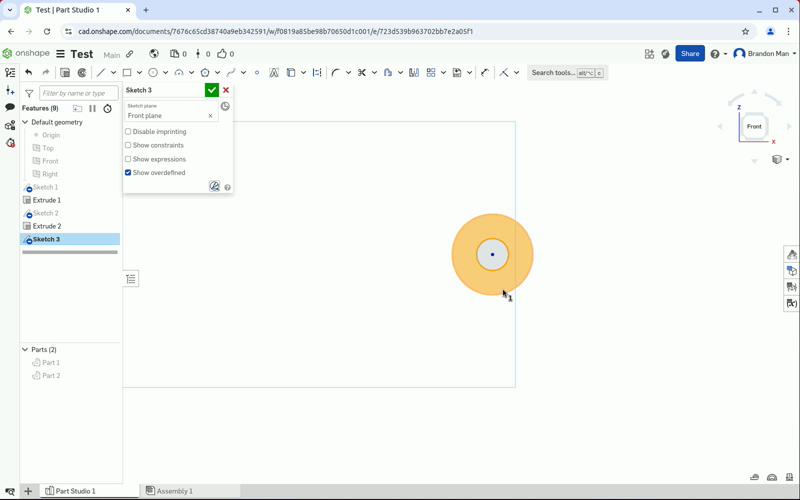
scroll(-6)
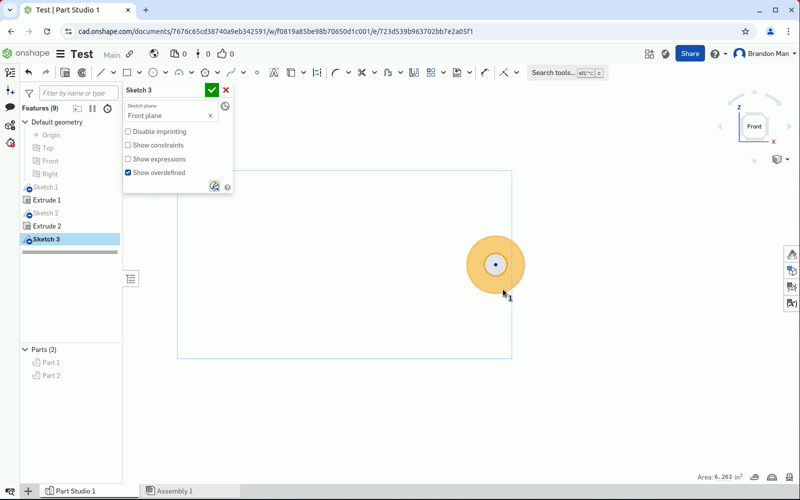
scroll(-6)
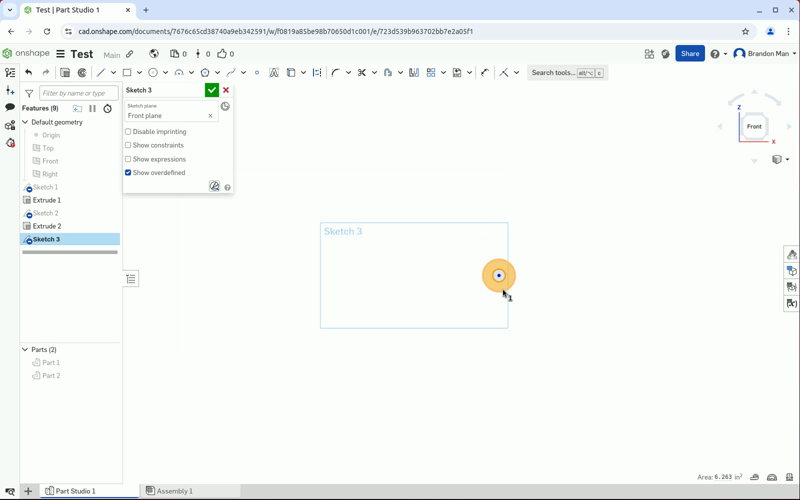
scroll(-6)
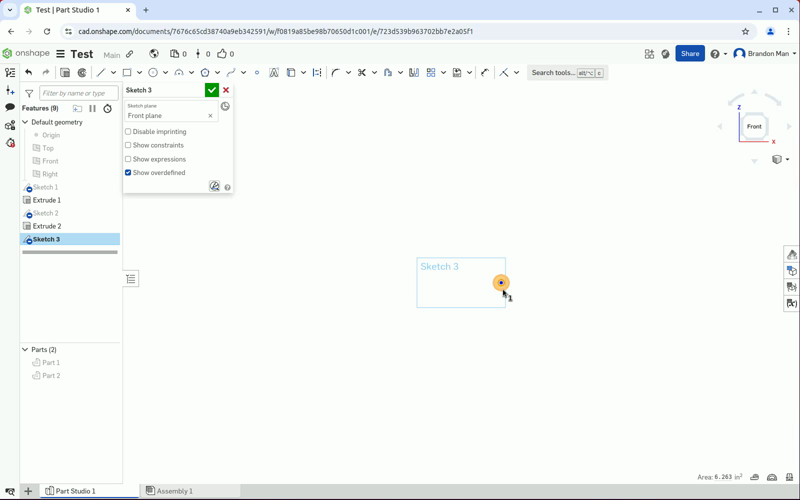
mouse_move(73, 352)
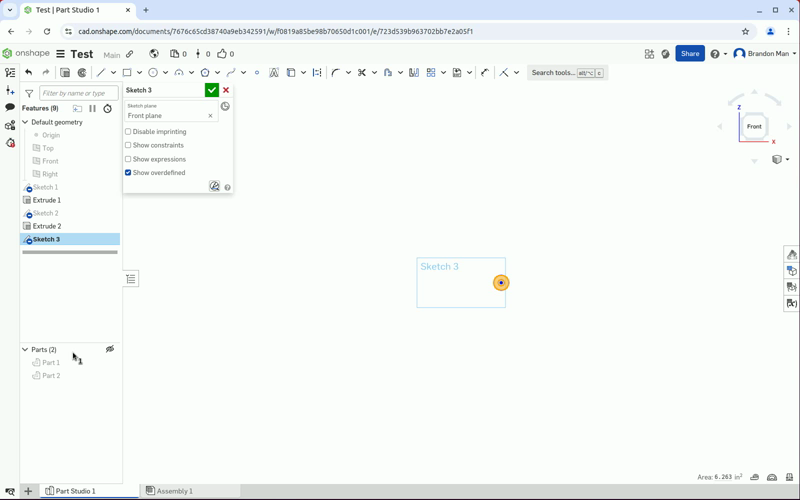
key(shift+y)
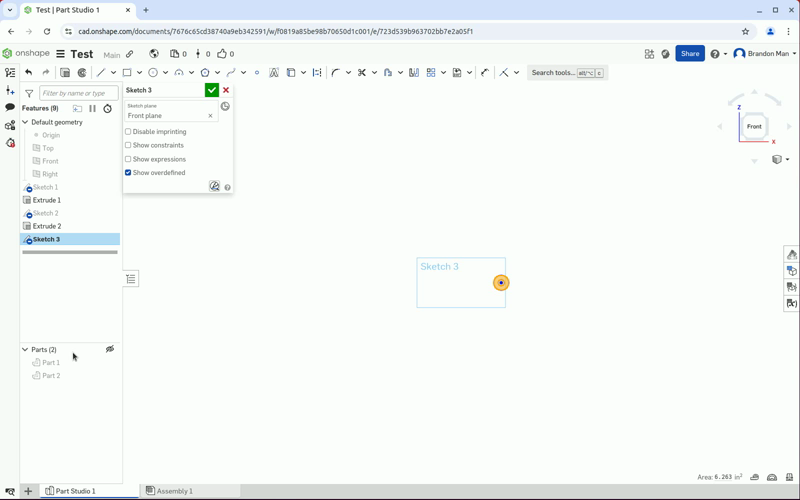
key(shift+e)
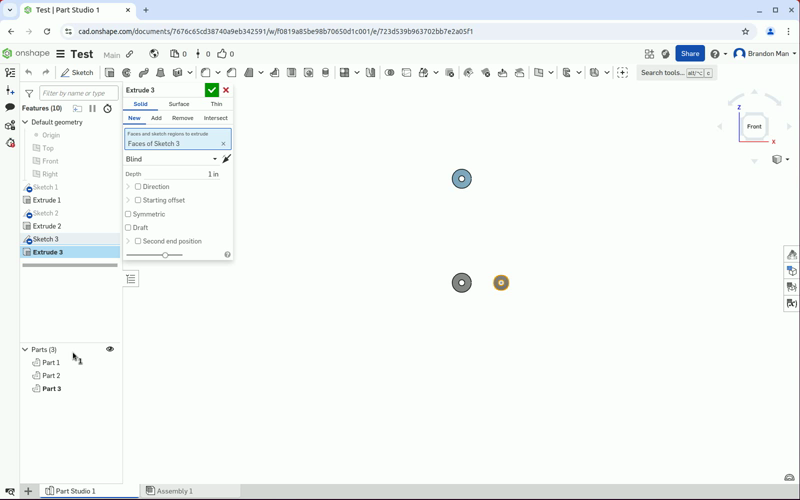
mouse_move(143, 106)
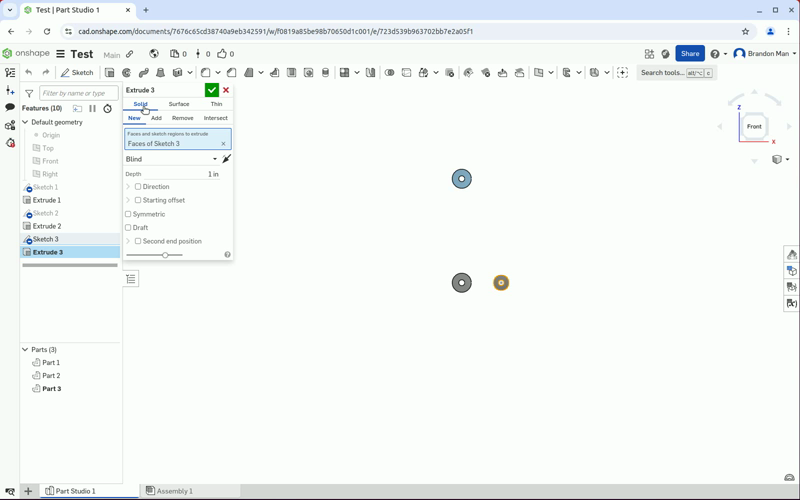
click(143, 106)
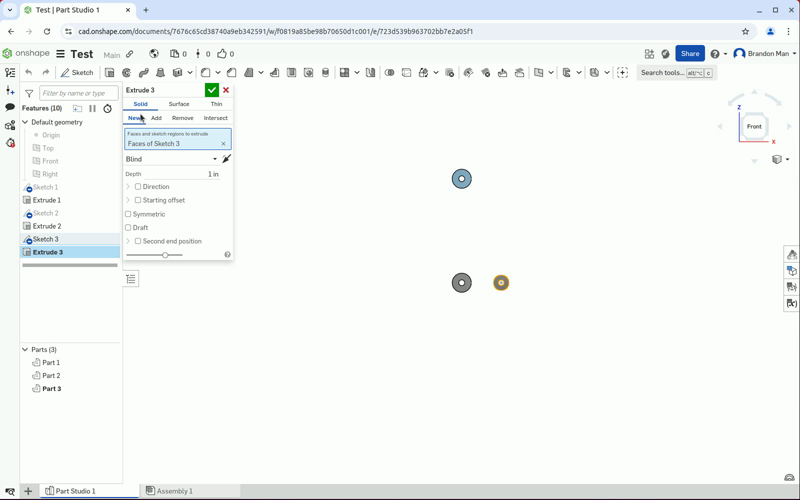
mouse_move(137, 120)
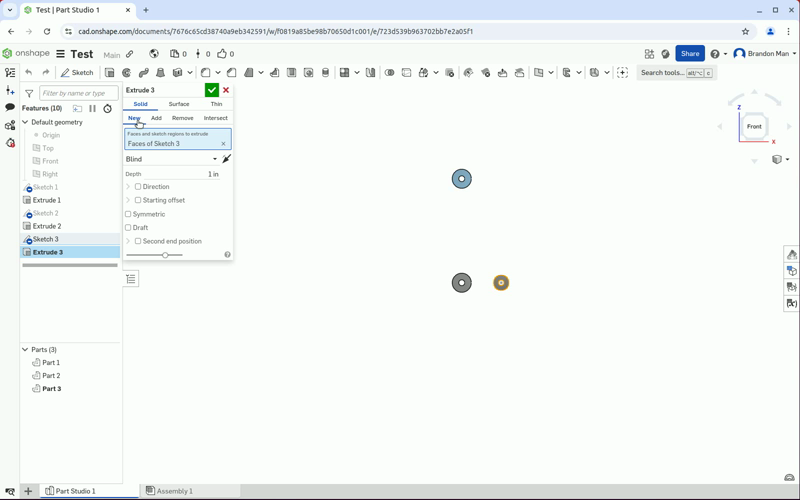
click(137, 120)
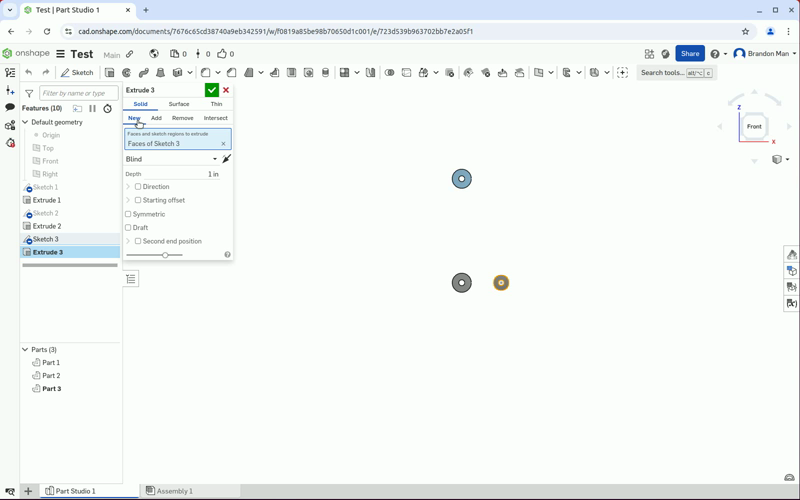
key(tab, 4)
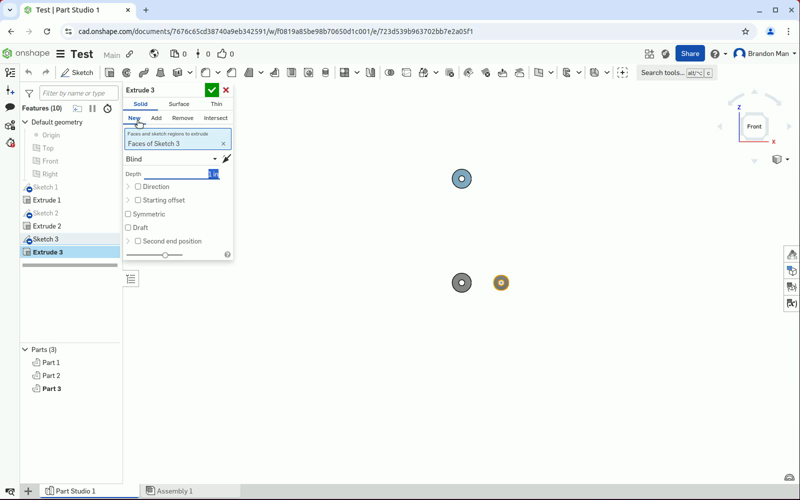
text(0.481)
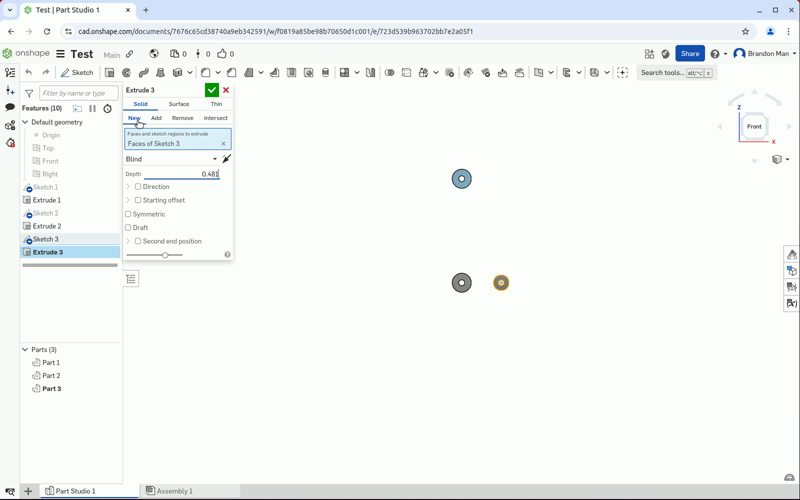
key(enter)
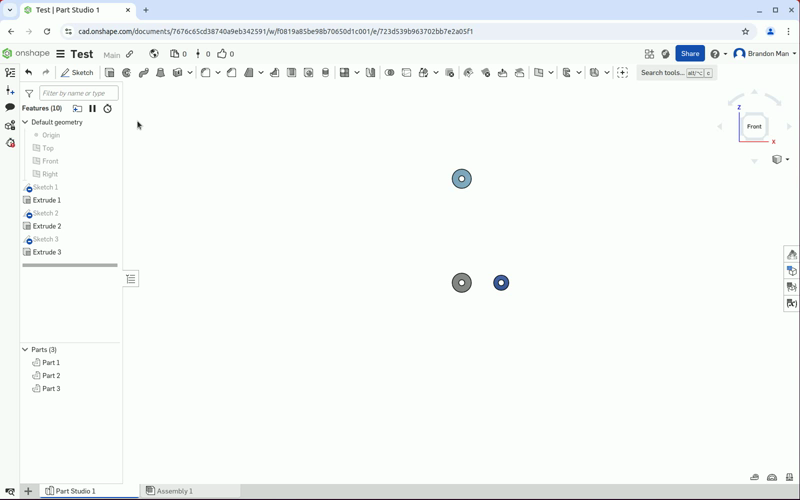
key(shift+h)
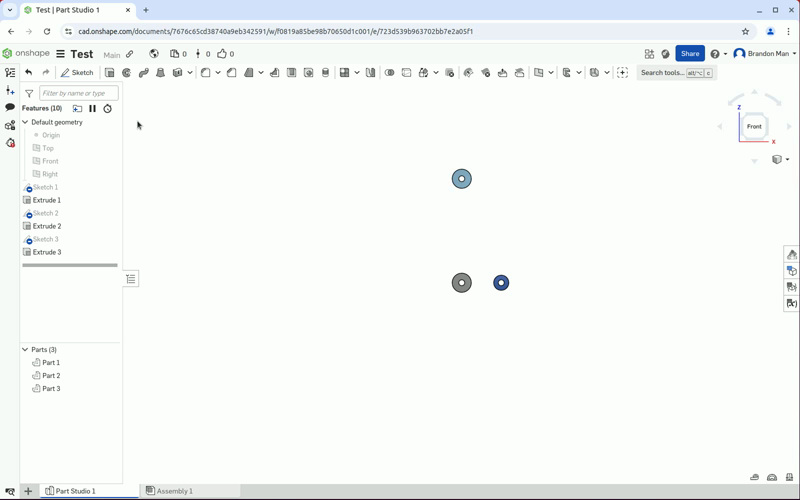
key(shift+h)
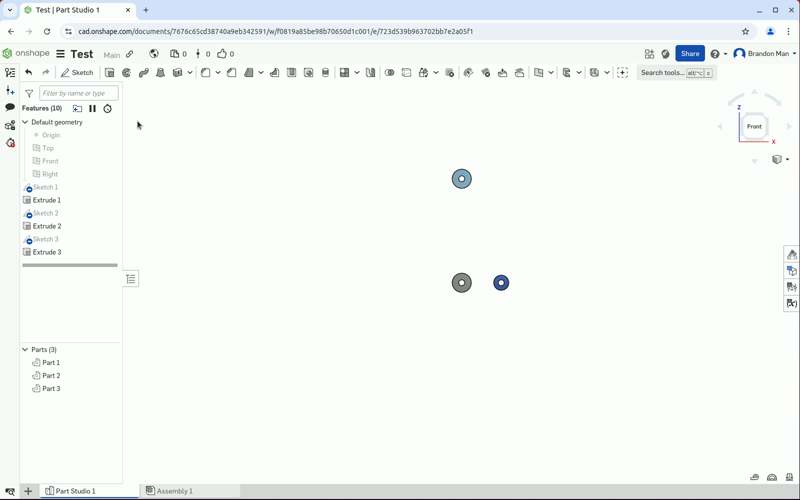
mouse_move(73, 189)
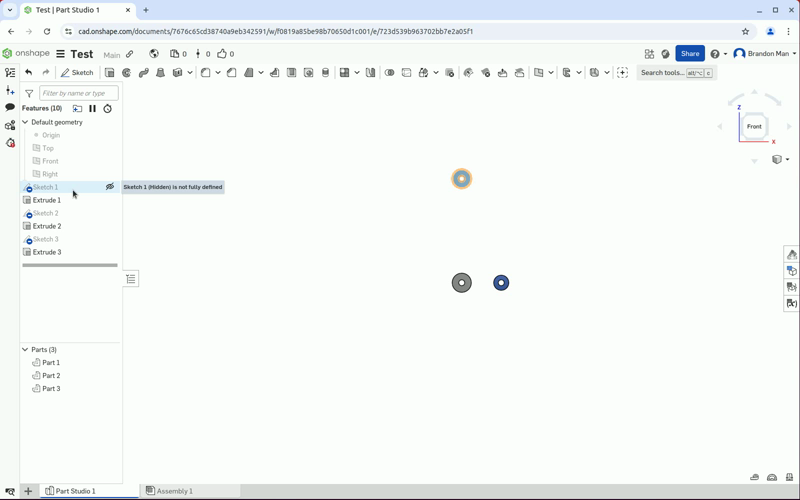
click(73, 189)
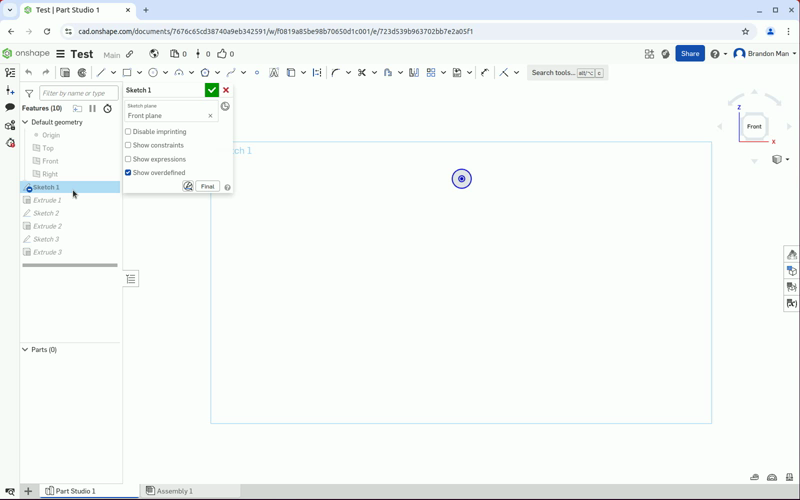
mouse_move(229, 92)
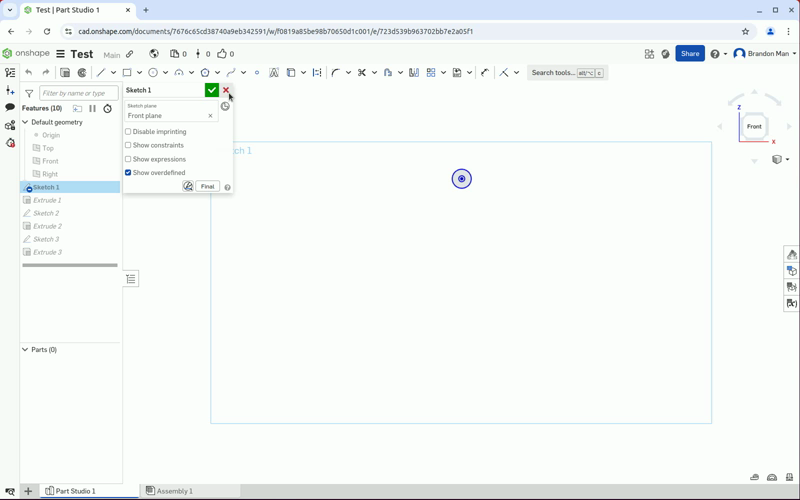
click(229, 92)
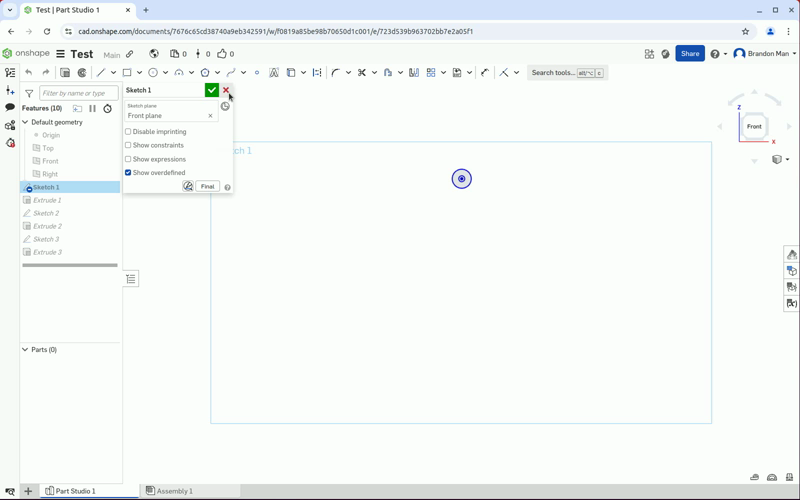
key(shift+s)
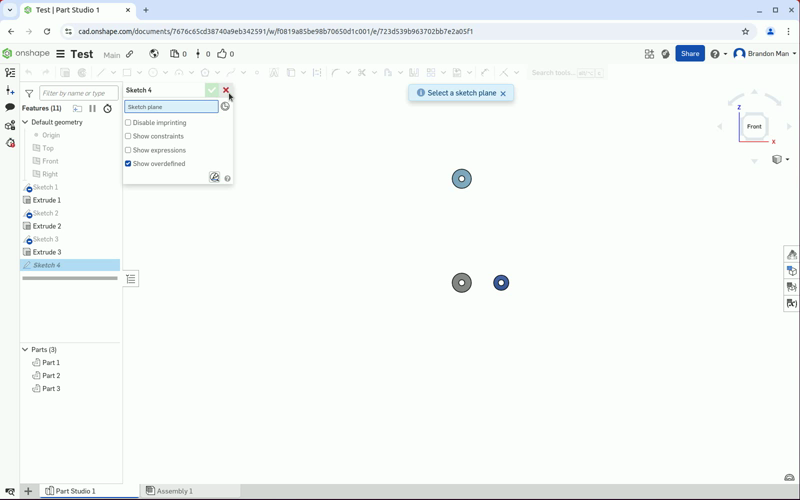
mouse_move(73, 163)
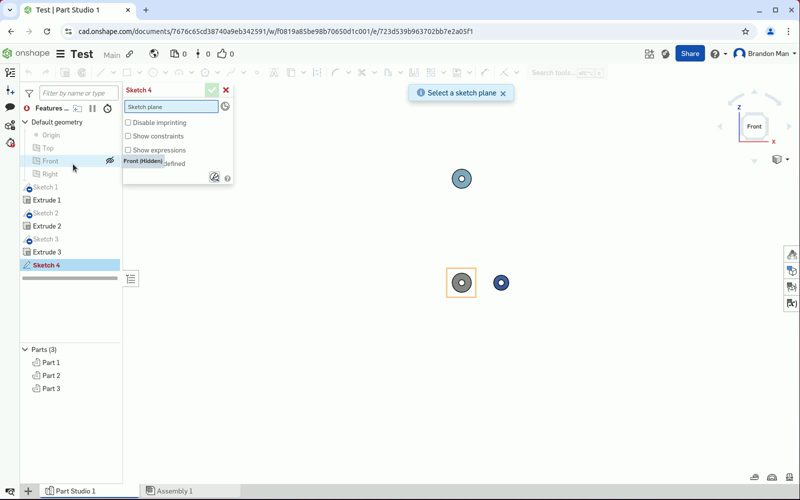
click(73, 163)
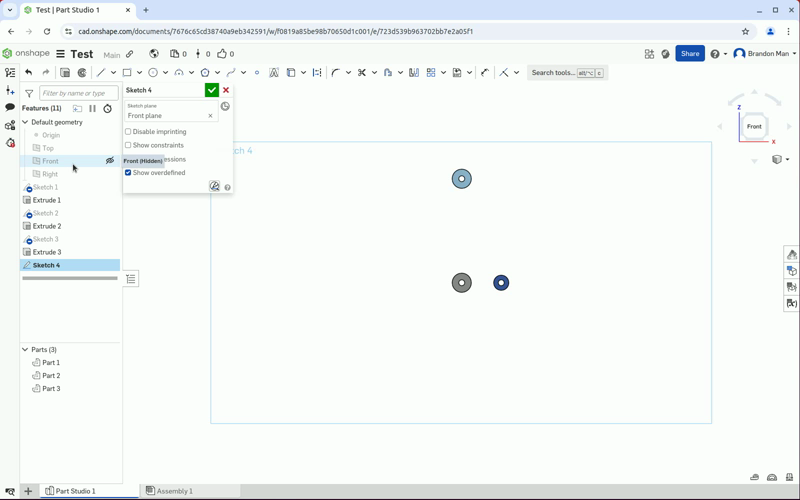
mouse_move(73, 352)
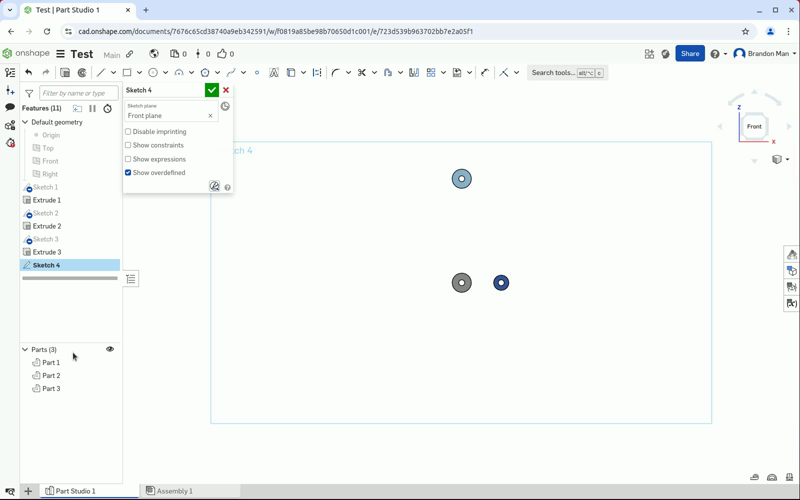
key(y)
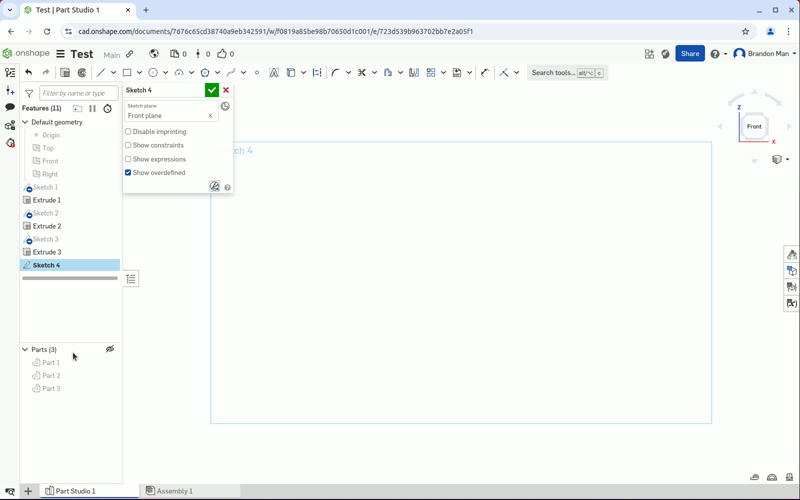
key(a)
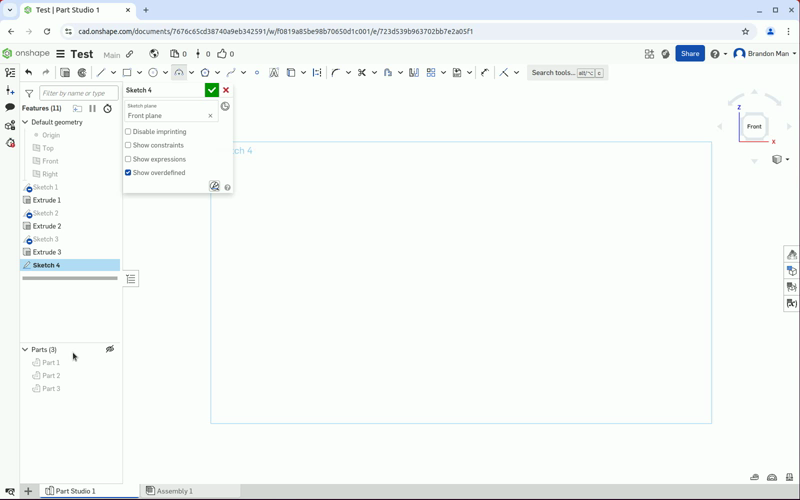
key_down(shift)
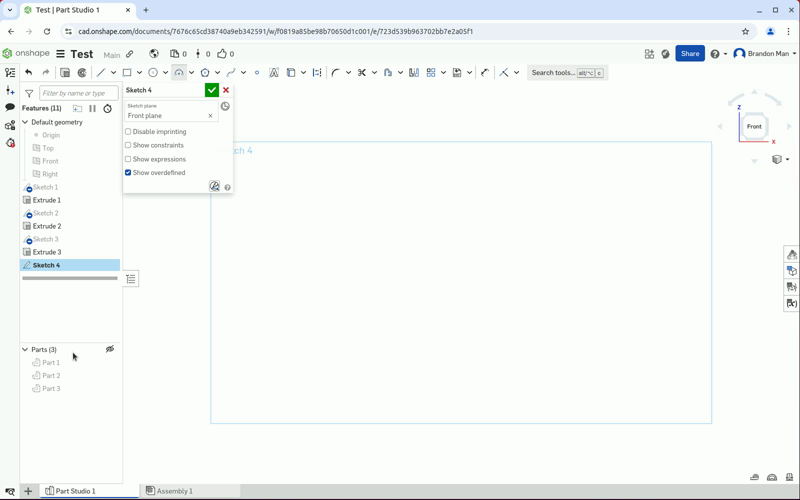
mouse_move(446, 223)
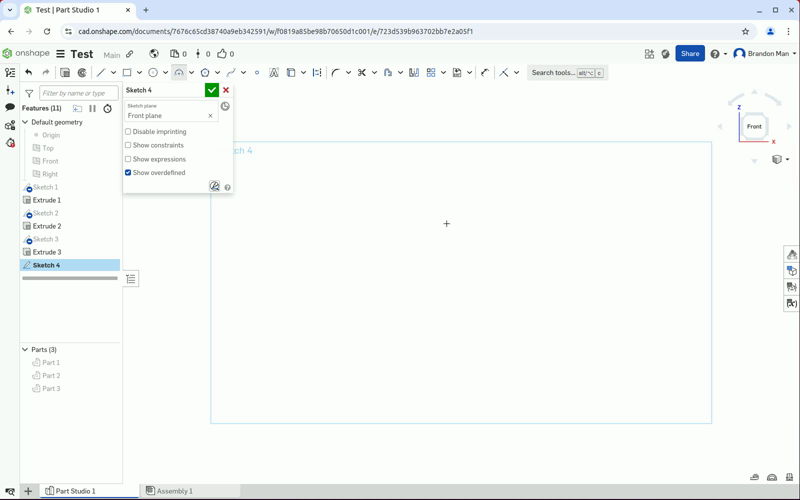
click(446, 223)
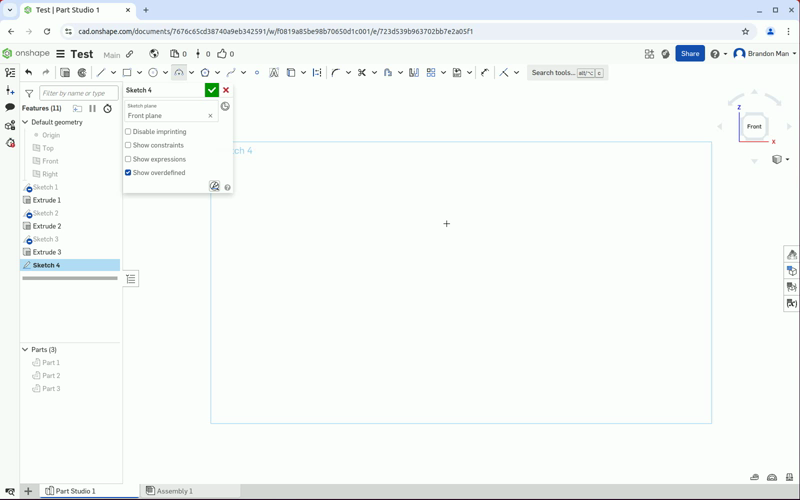
key_up(shift)
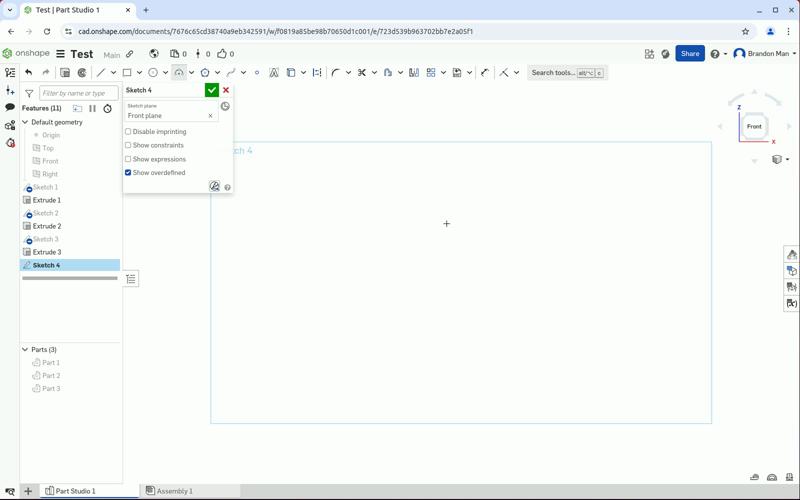
key_down(shift)
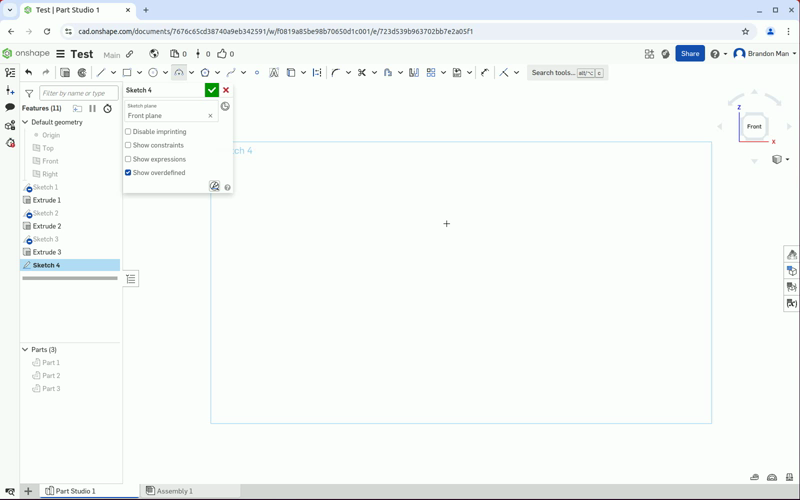
mouse_move(476, 223)
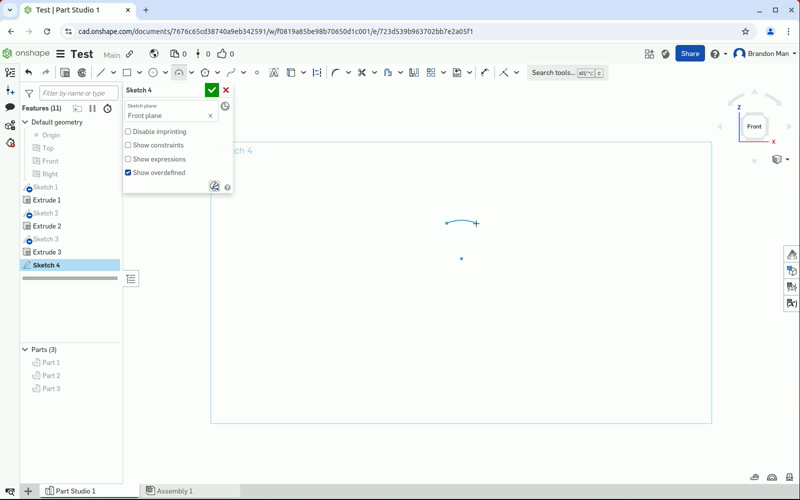
click(476, 223)
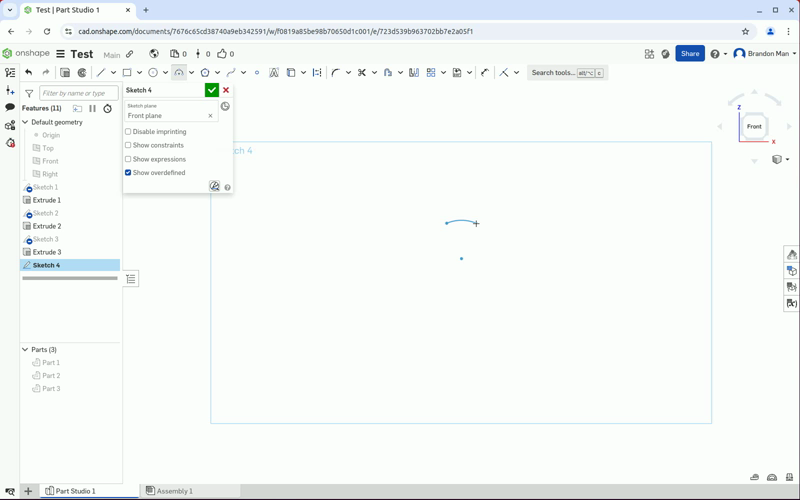
mouse_move(461, 210)
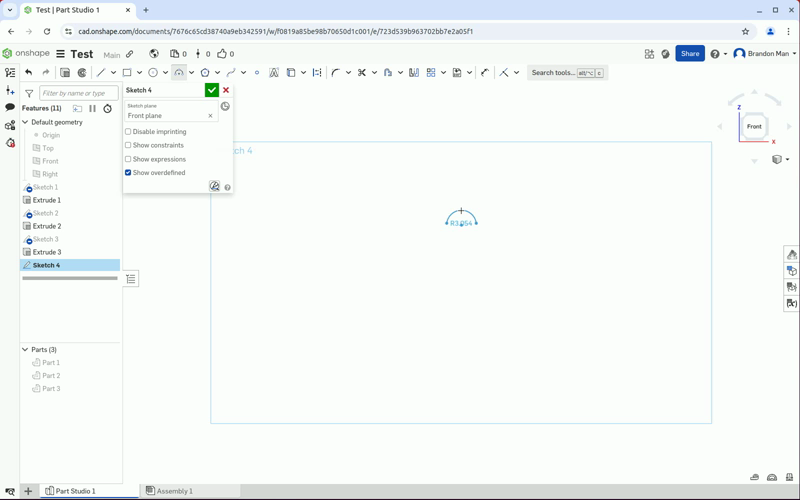
click(461, 210)
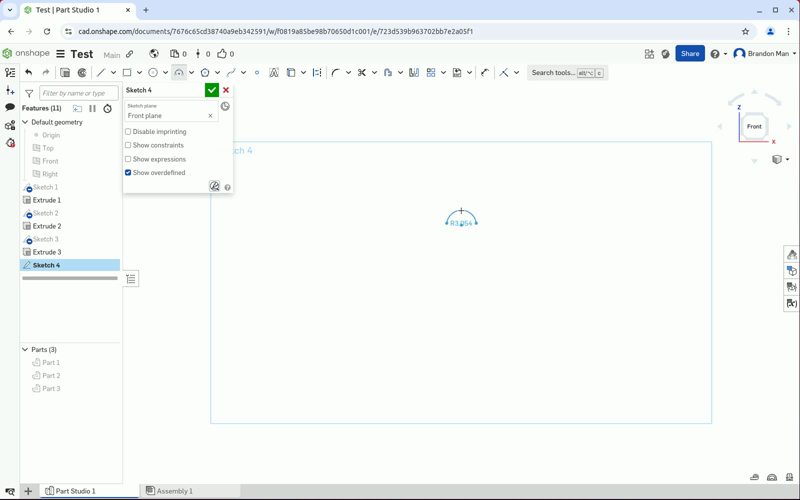
key_up(shift)
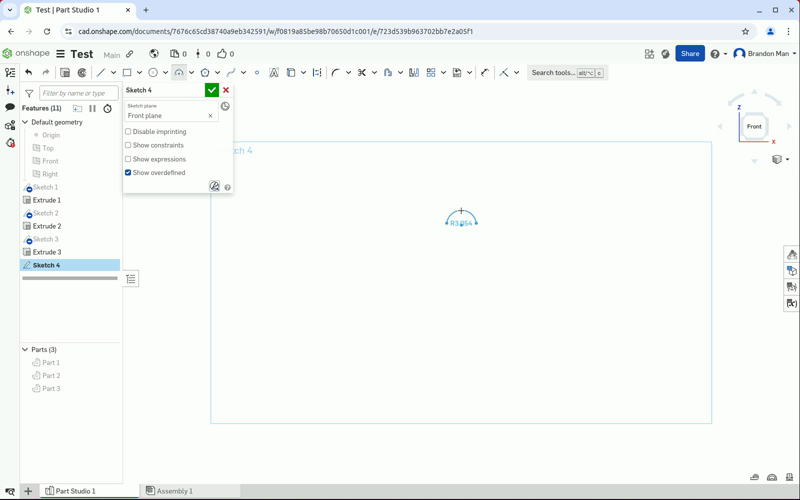
key(esc)
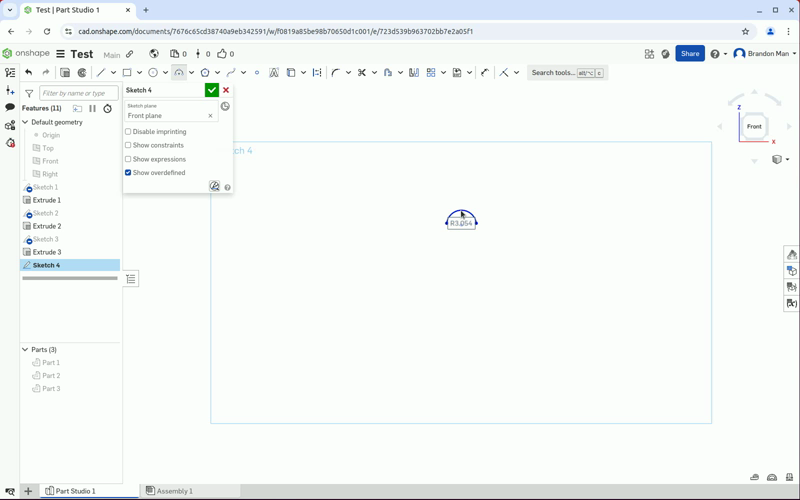
key(l)
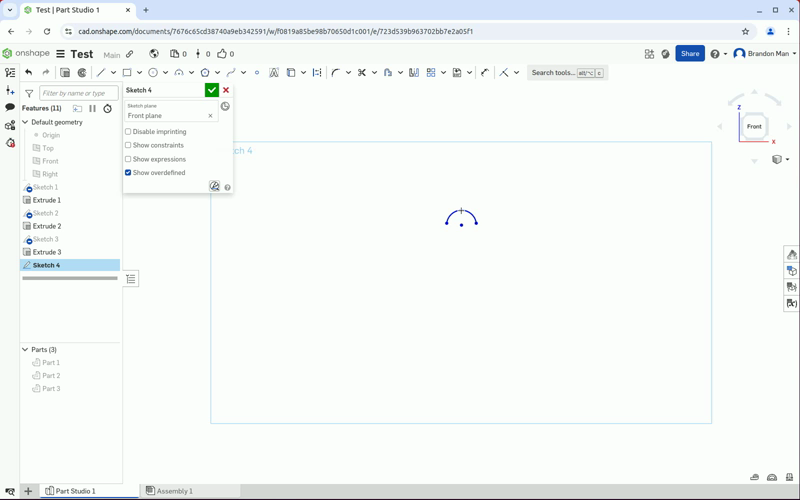
mouse_move(476, 223)
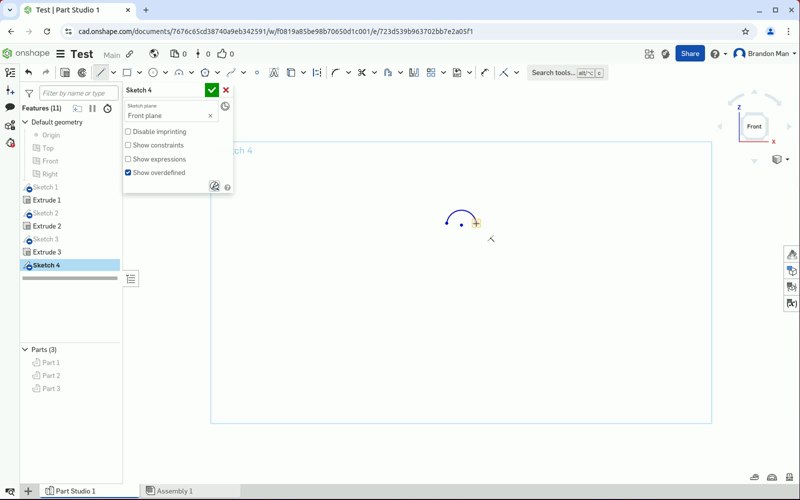
click(476, 223)
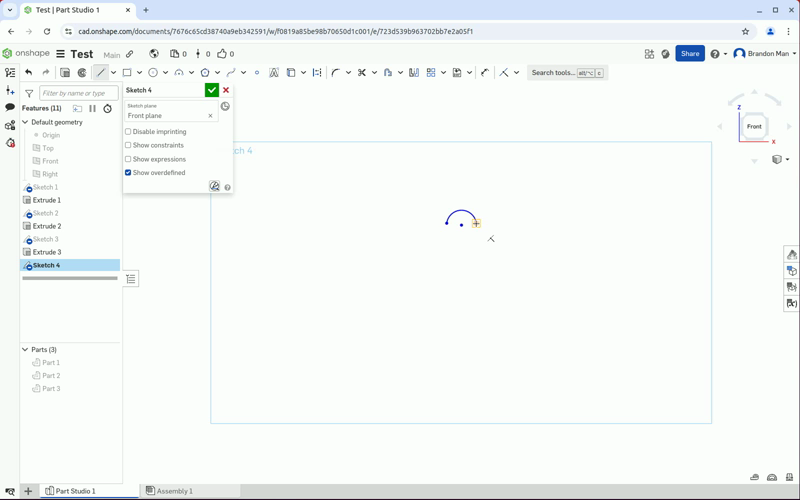
key_down(shift)
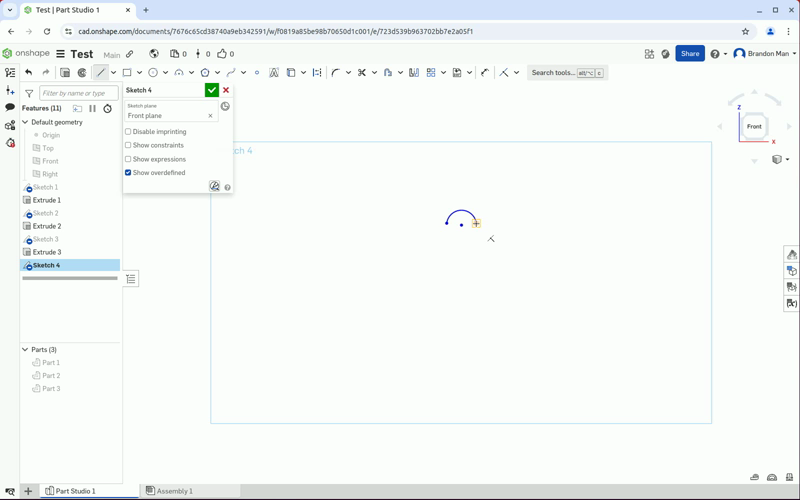
mouse_move(506, 223)
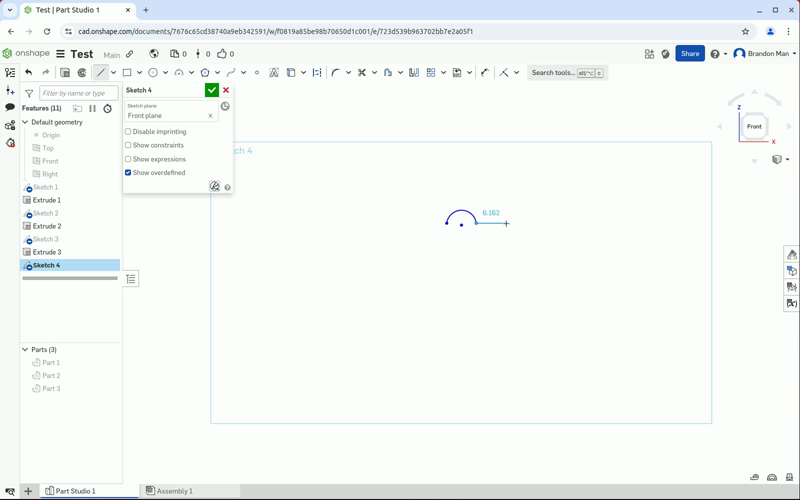
mouse_move(470, 176)
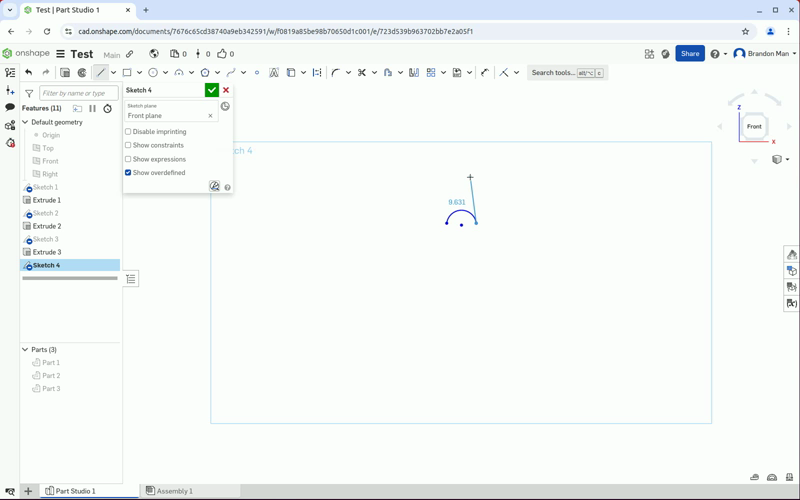
click(470, 176)
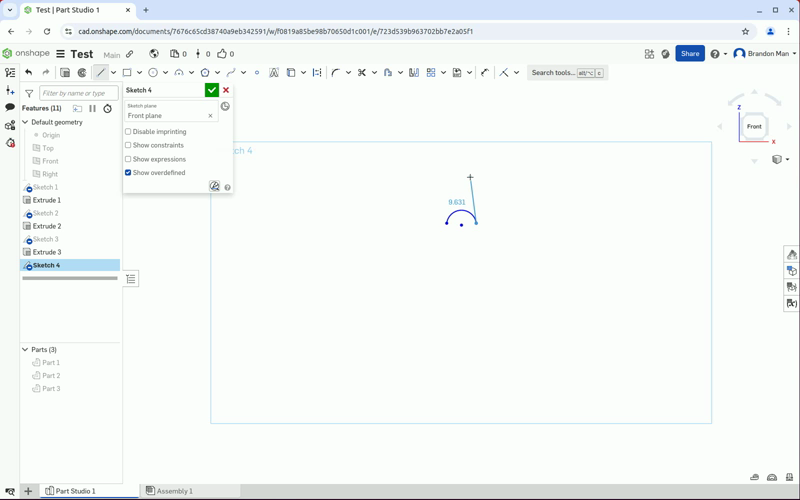
key_up(shift)
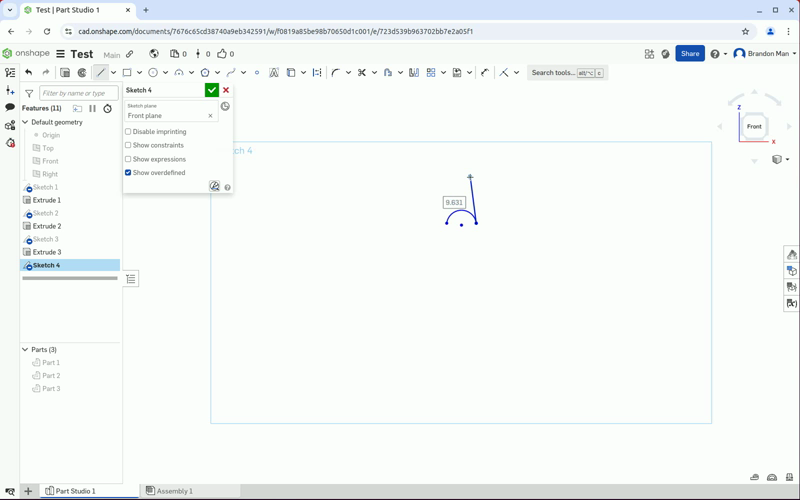
key(esc)
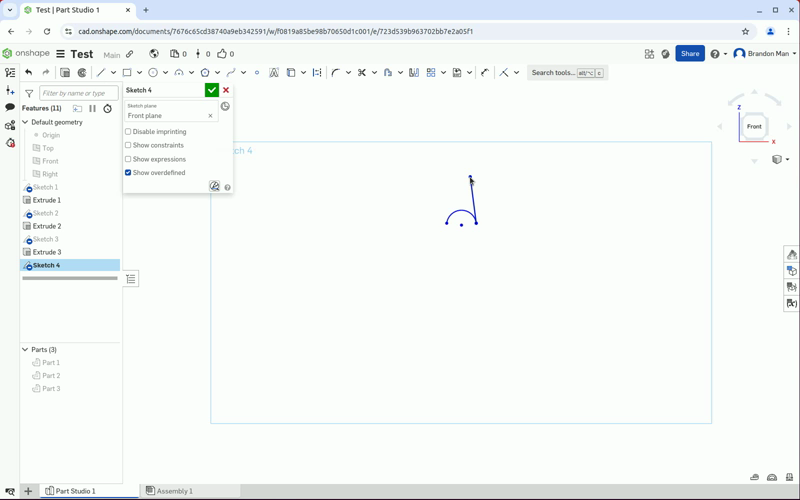
key(a)
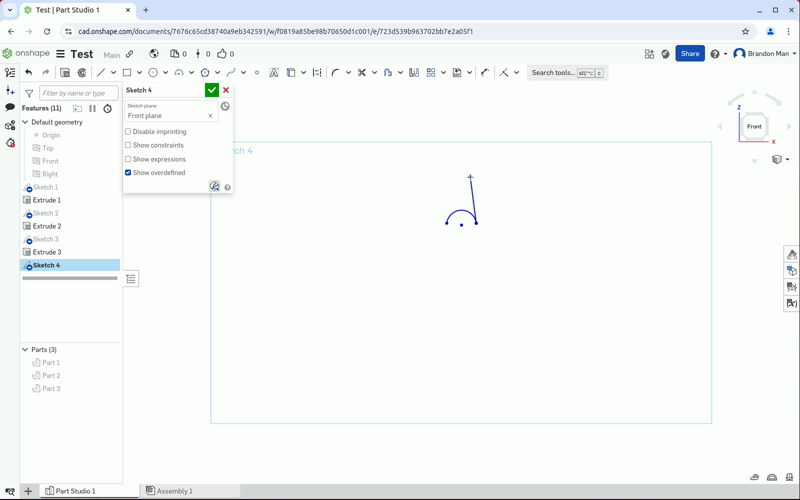
mouse_move(470, 176)
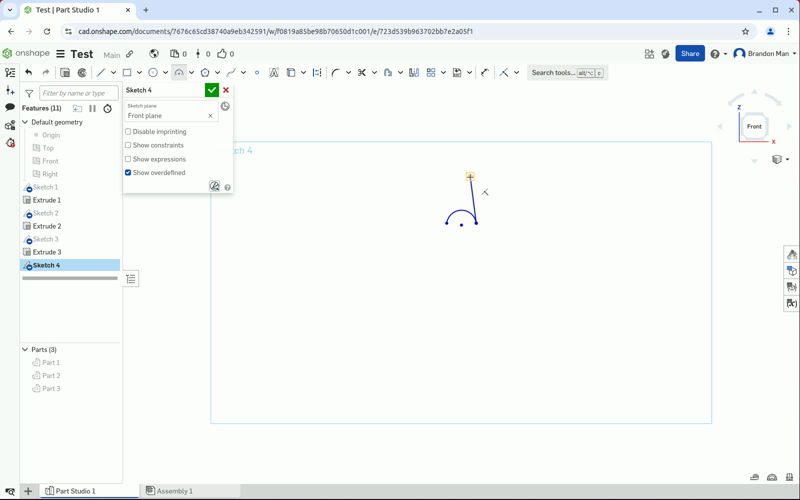
click(470, 176)
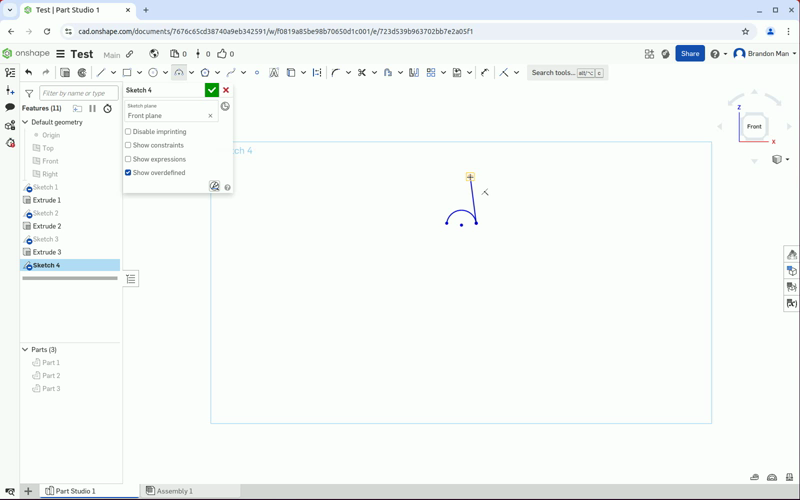
key_down(shift)
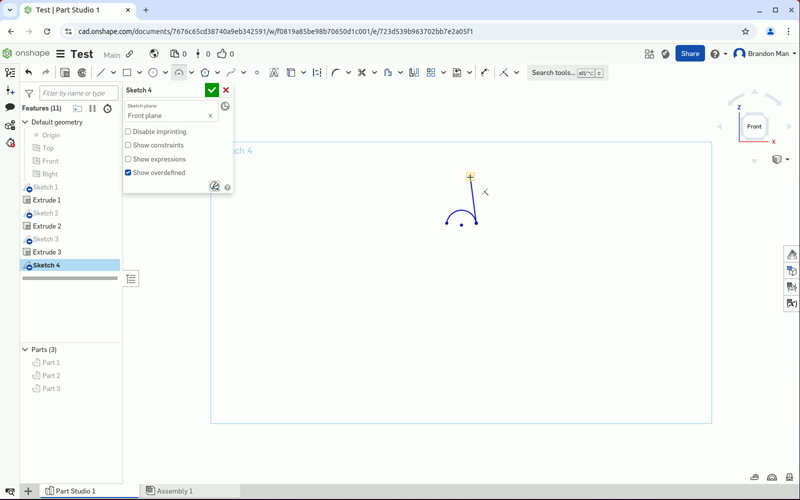
mouse_move(452, 176)
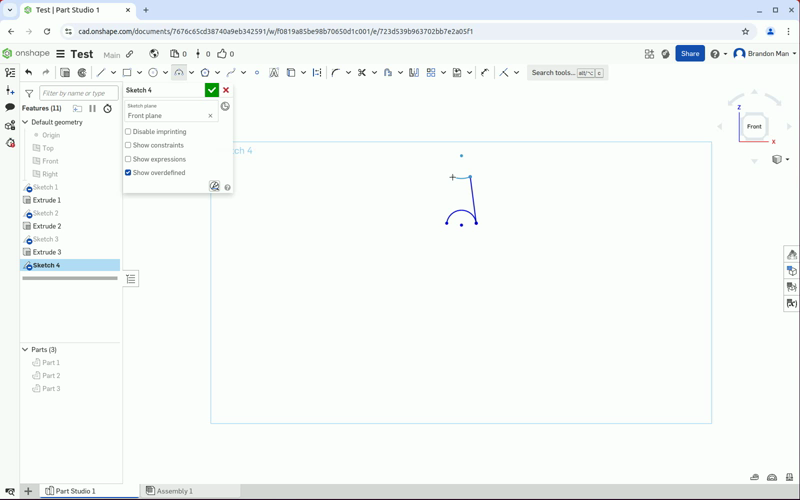
click(452, 176)
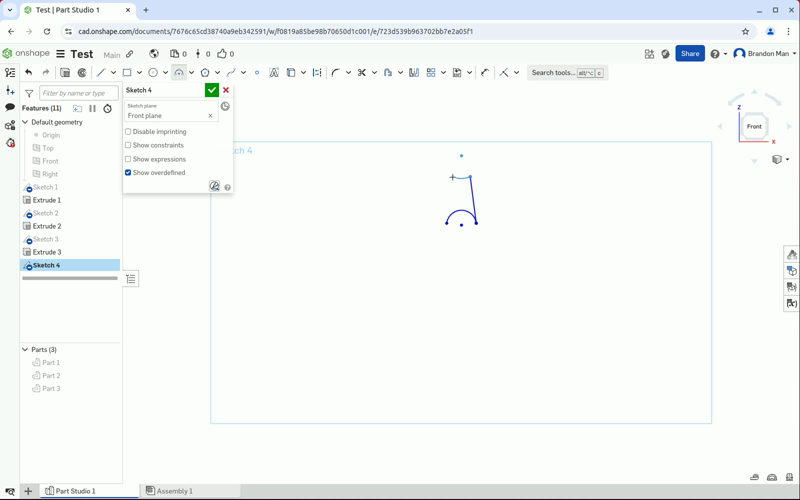
mouse_move(461, 186)
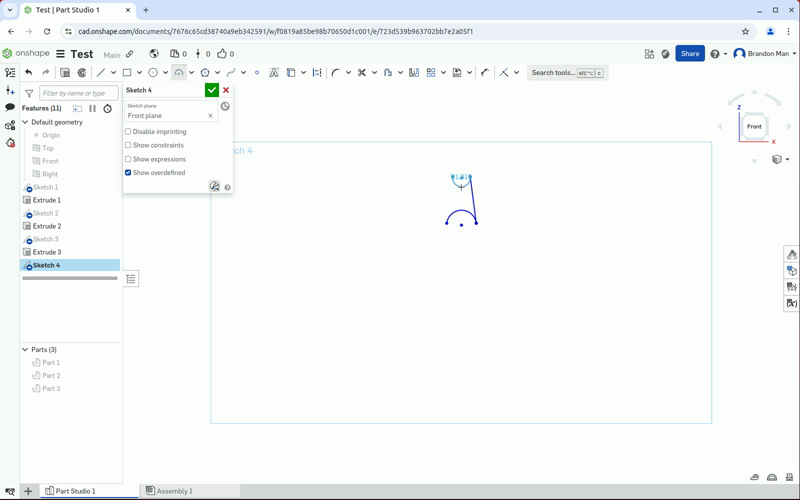
click(461, 186)
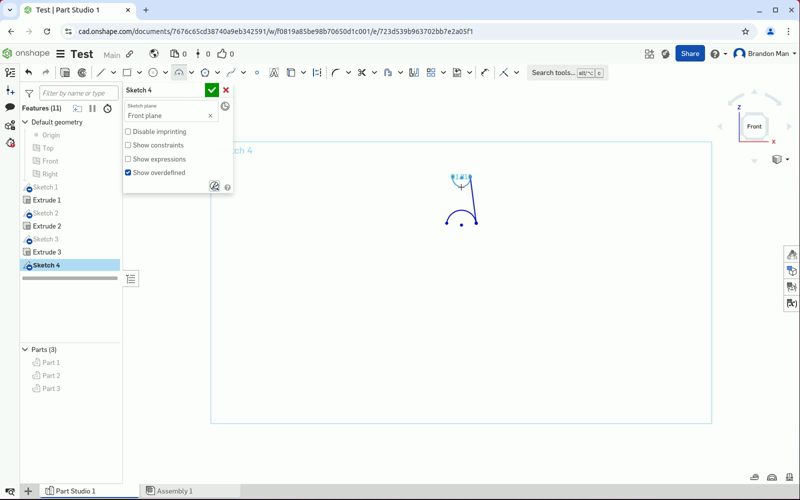
key_up(shift)
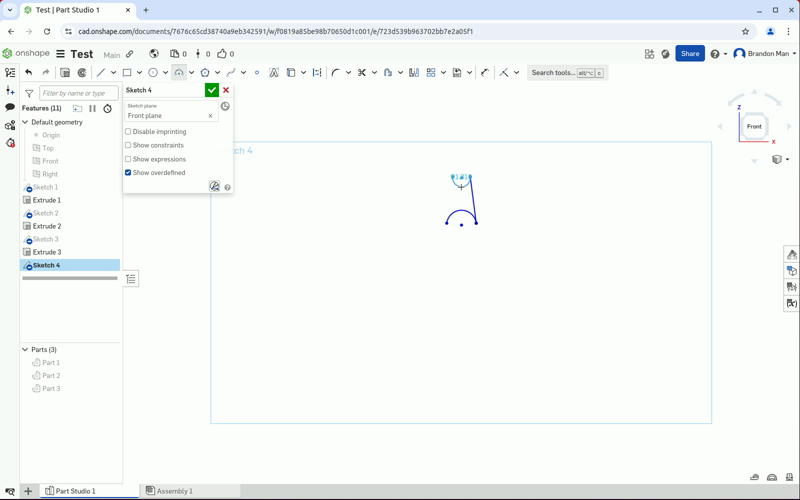
key(esc)
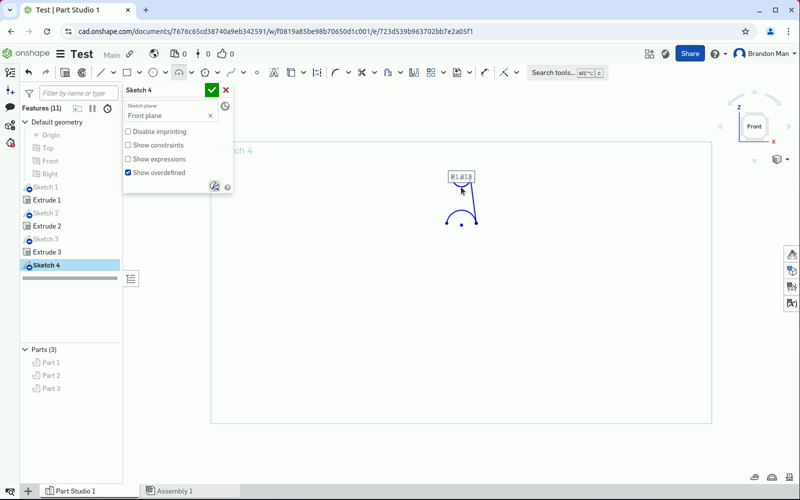
key(l)
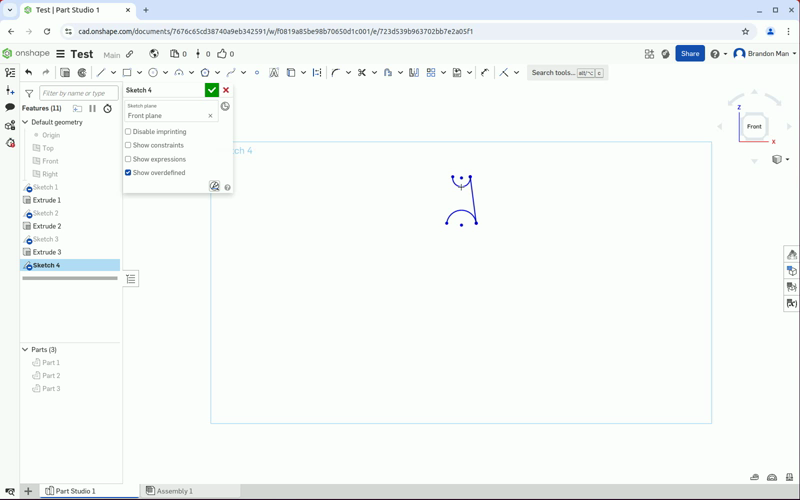
mouse_move(452, 176)
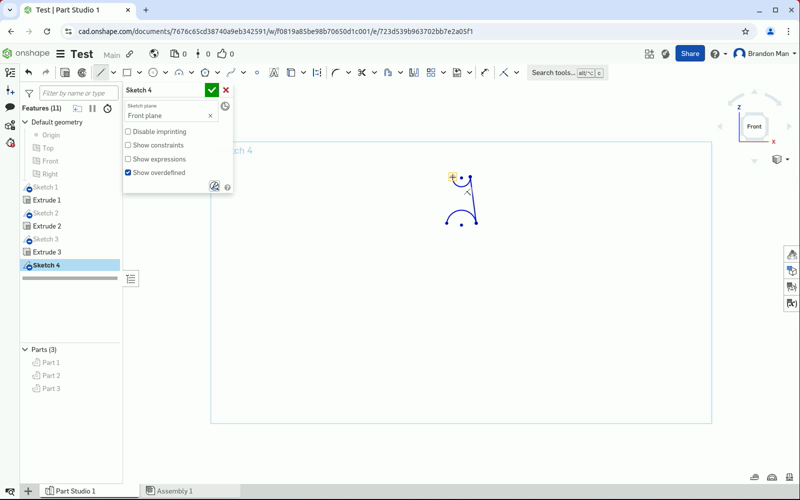
click(452, 176)
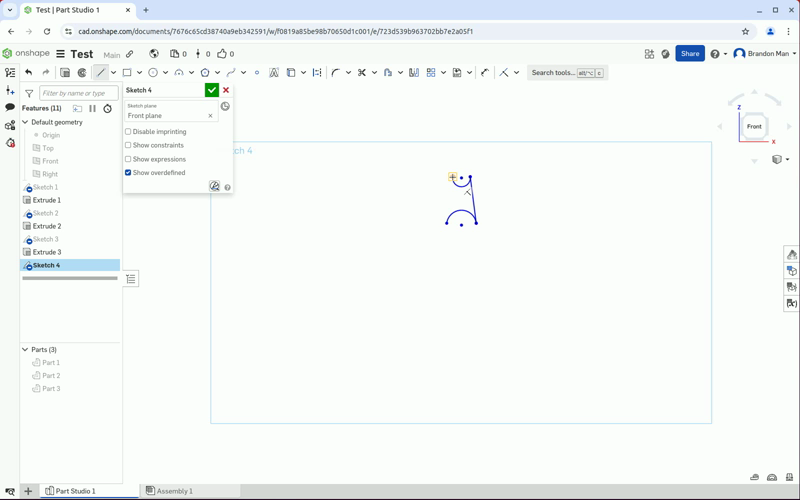
mouse_move(482, 176)
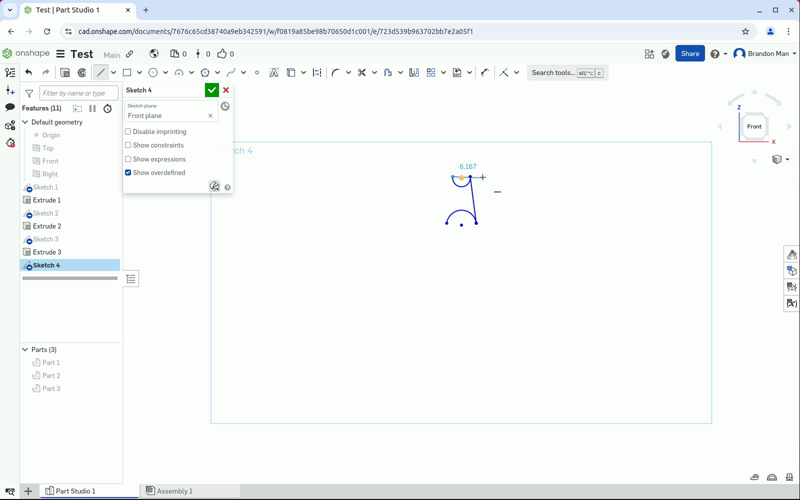
key_down(shift)
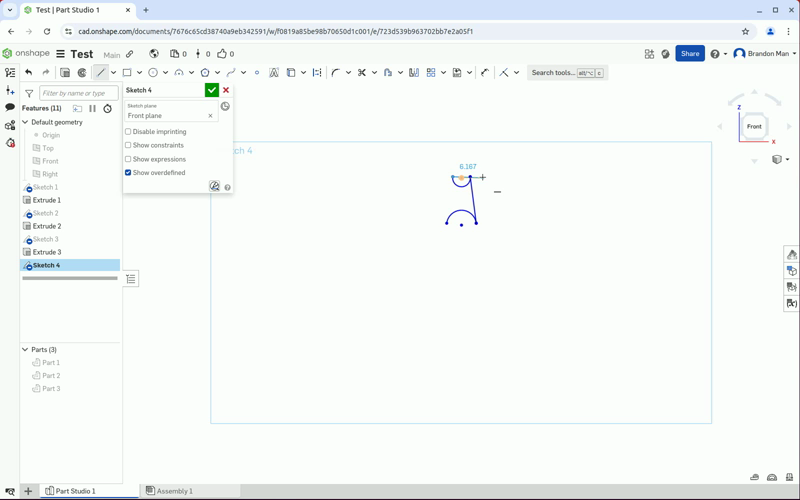
mouse_move(446, 223)
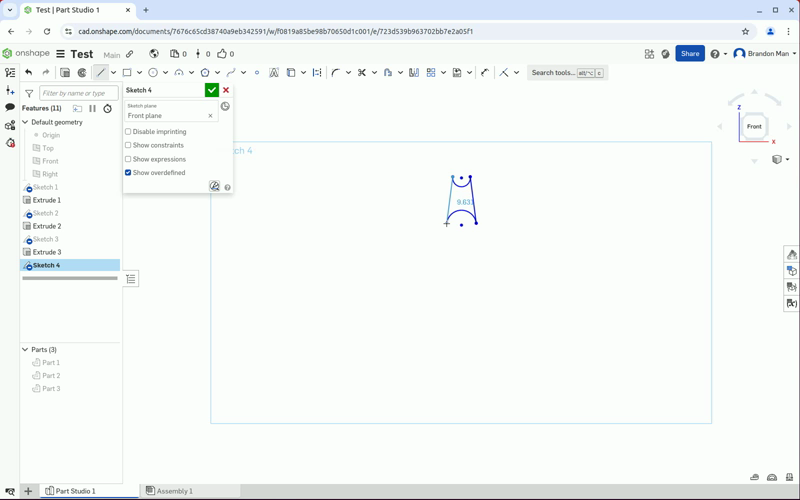
key_up(shift)
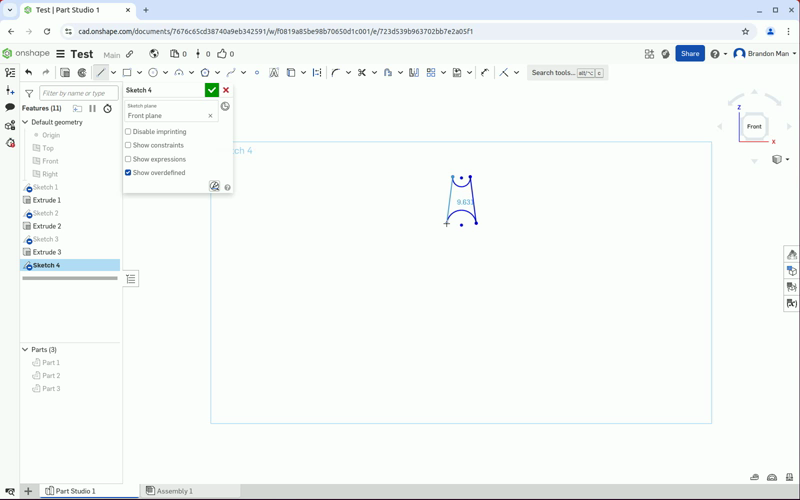
click(446, 223)
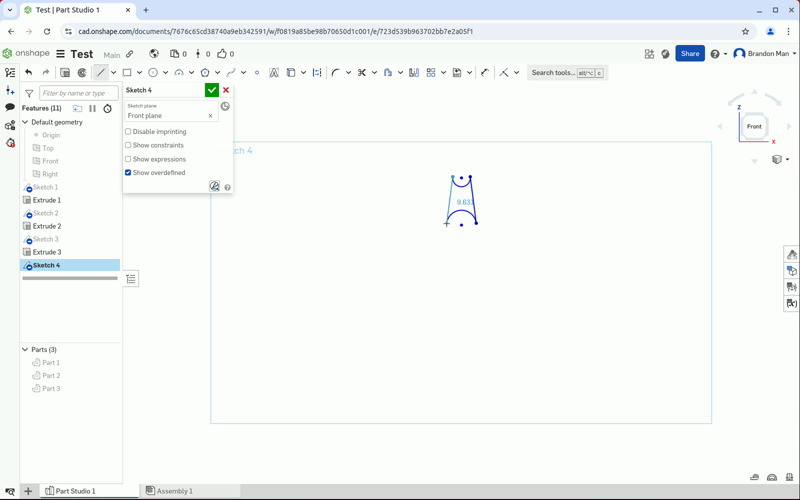
key(esc)
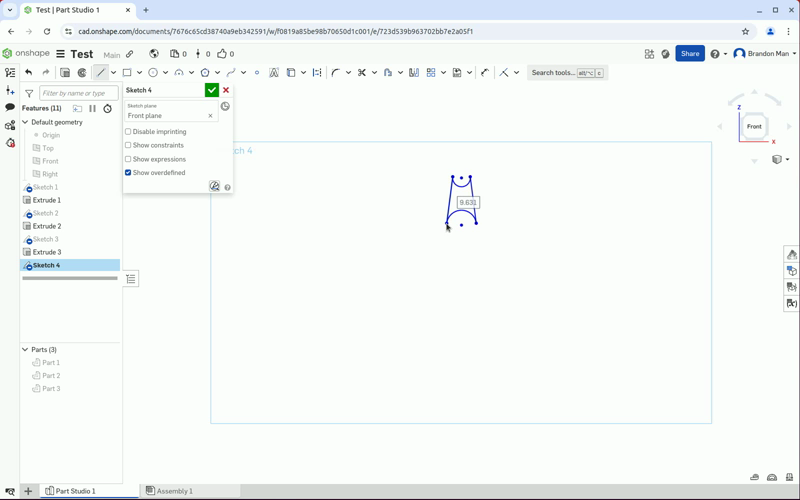
key(c)
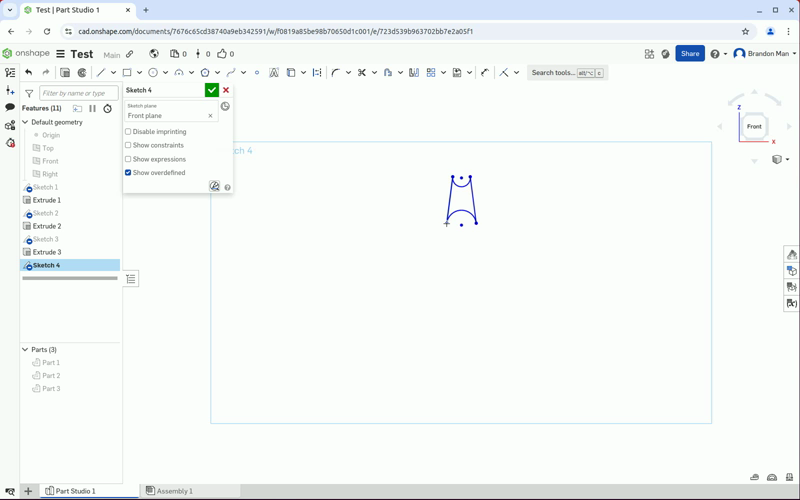
key_down(shift)
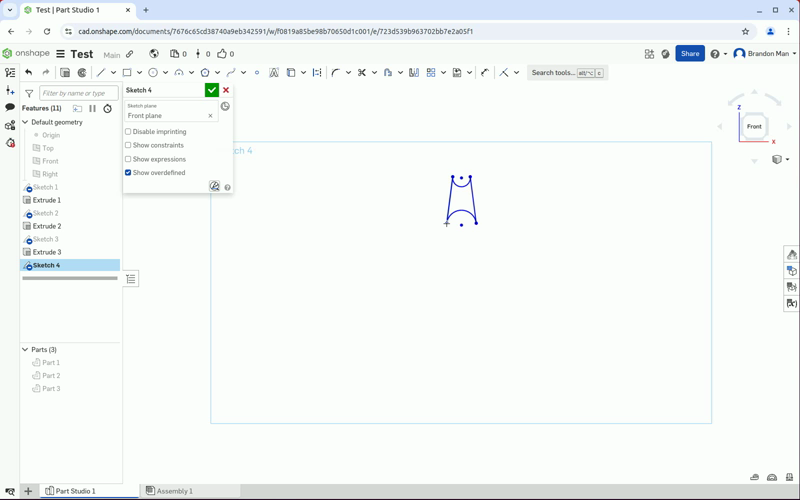
mouse_move(458, 191)
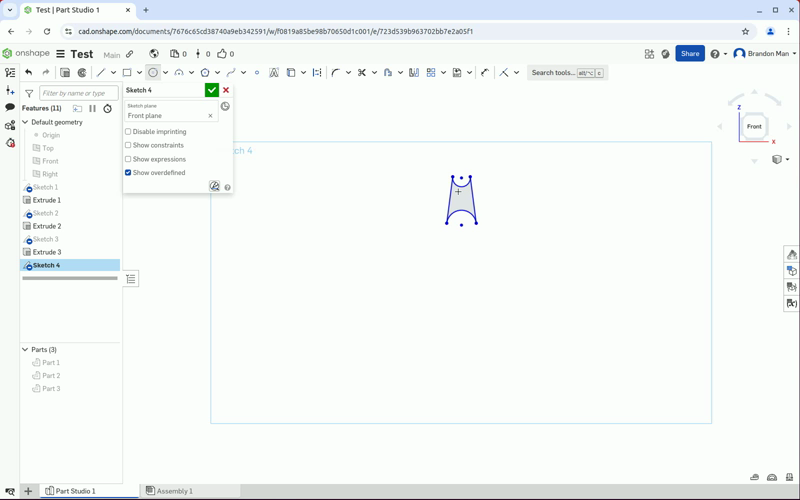
click(458, 191)
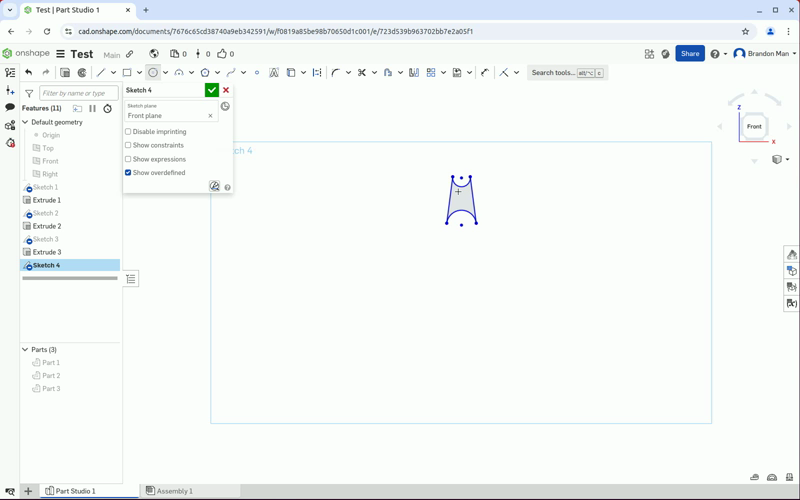
key_up(shift)
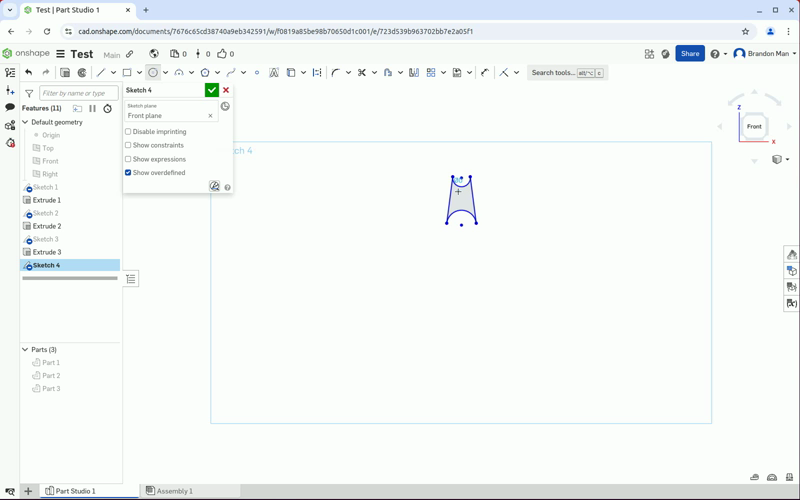
mouse_move(461, 191)
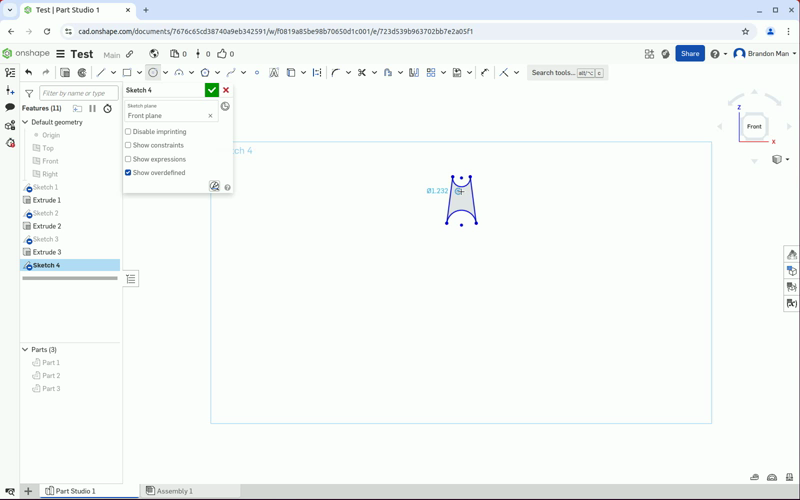
scroll(6)
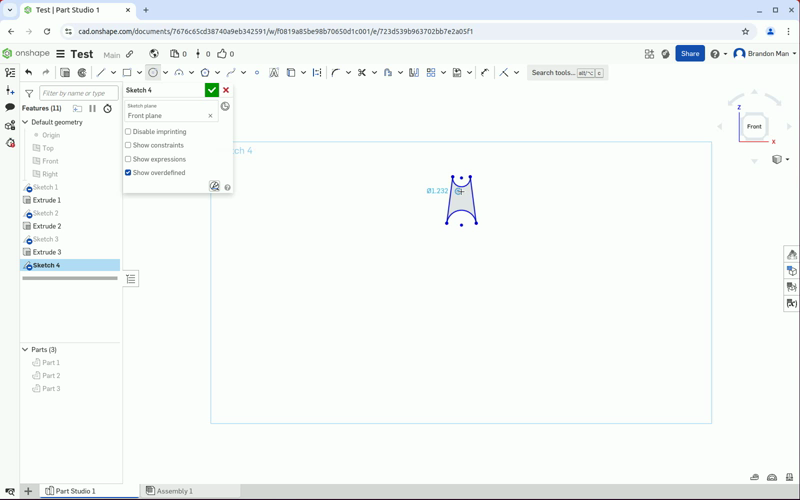
scroll(6)
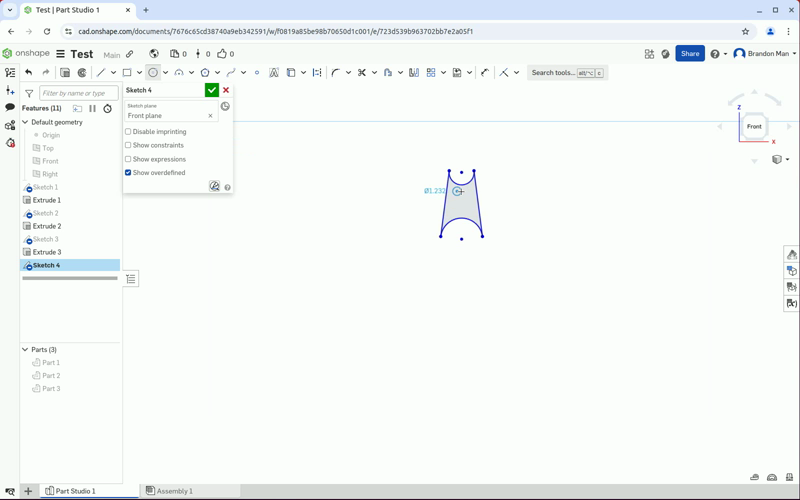
scroll(6)
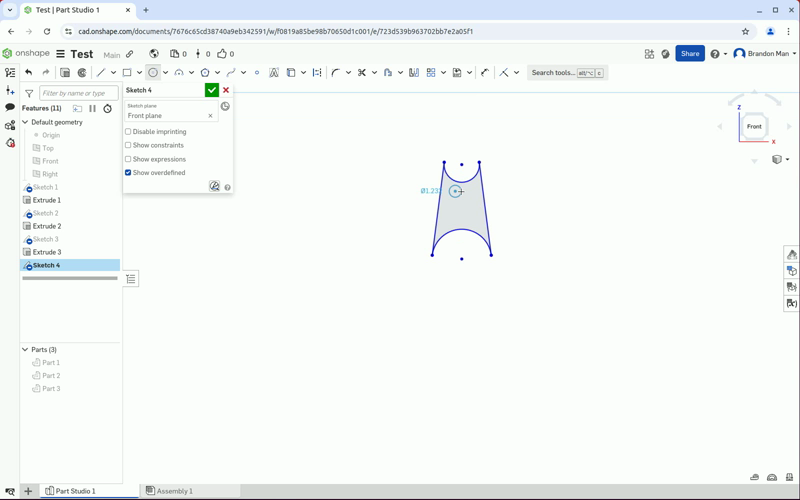
scroll(6)
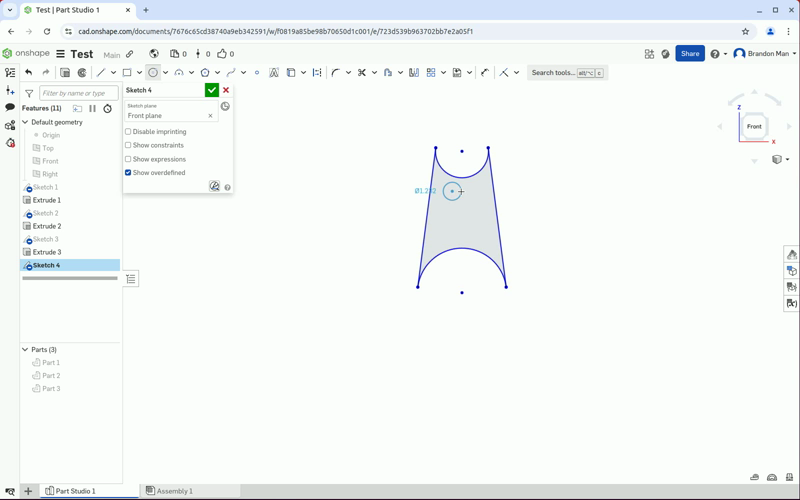
scroll(6)
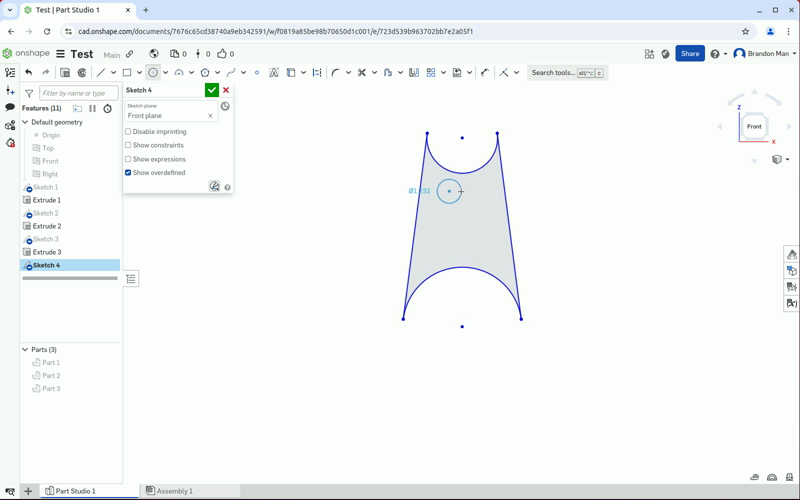
scroll(6)
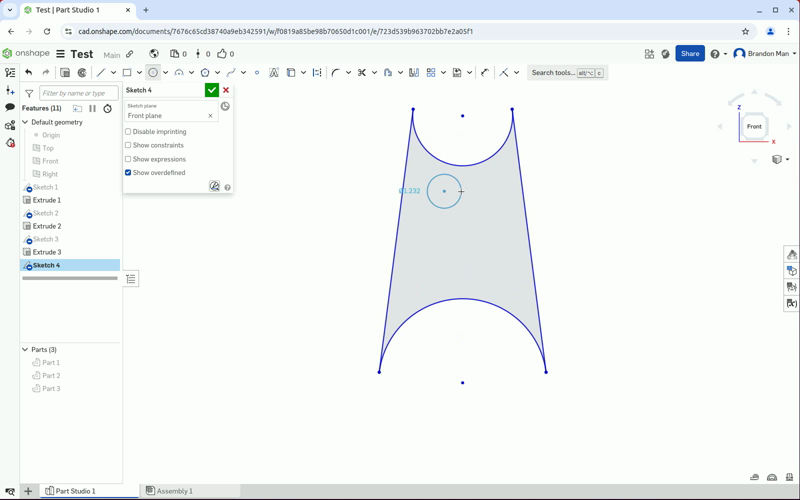
scroll(6)
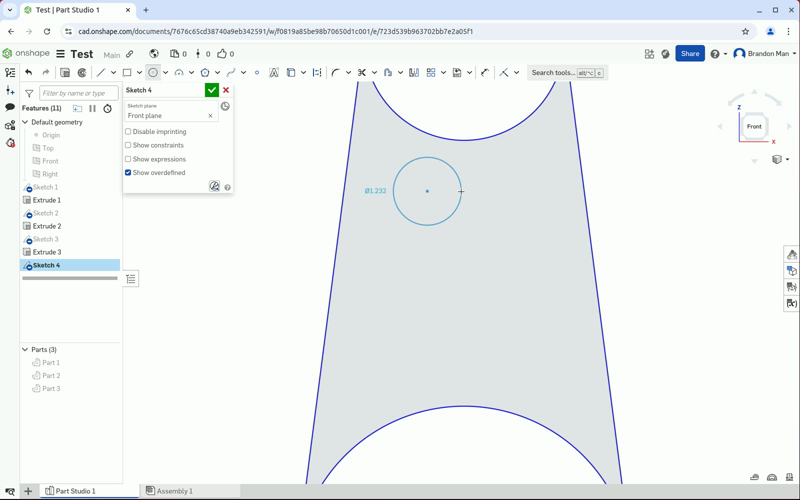
click(461, 191)
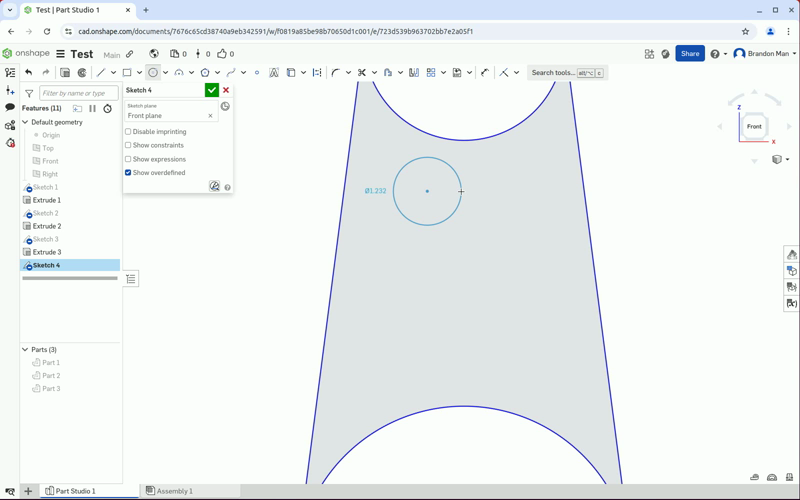
scroll(-6)
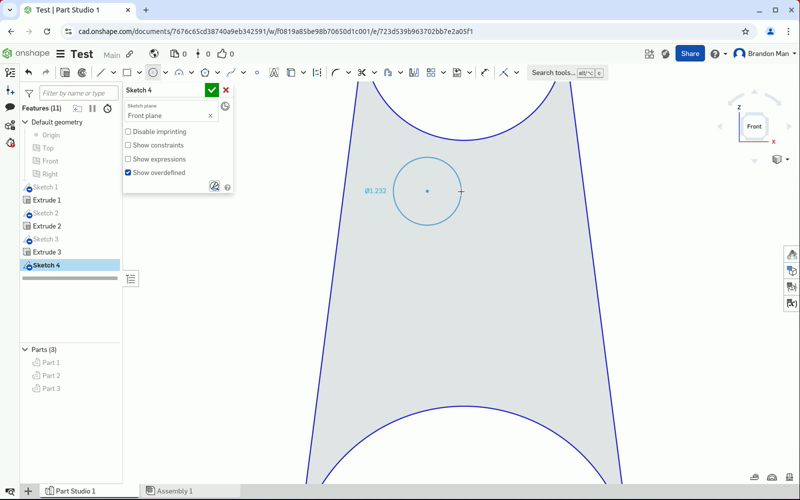
scroll(-6)
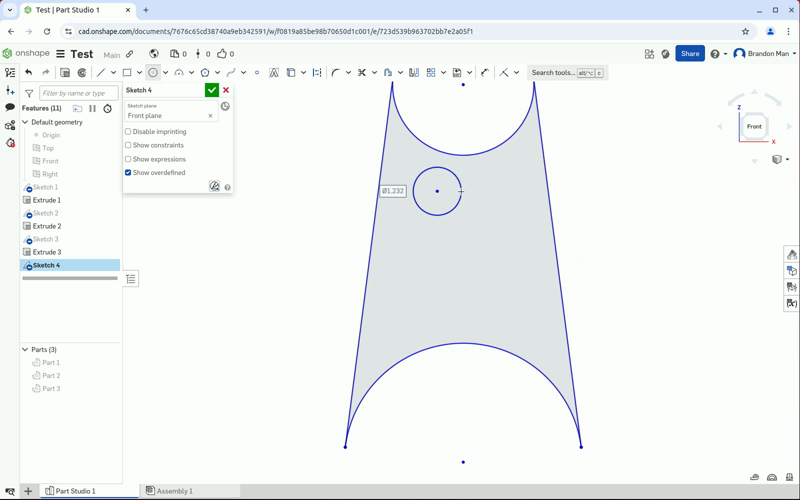
scroll(-6)
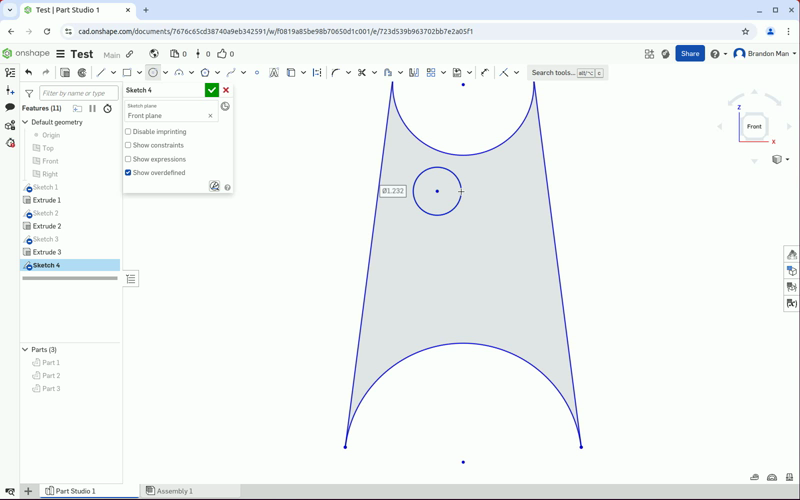
scroll(-6)
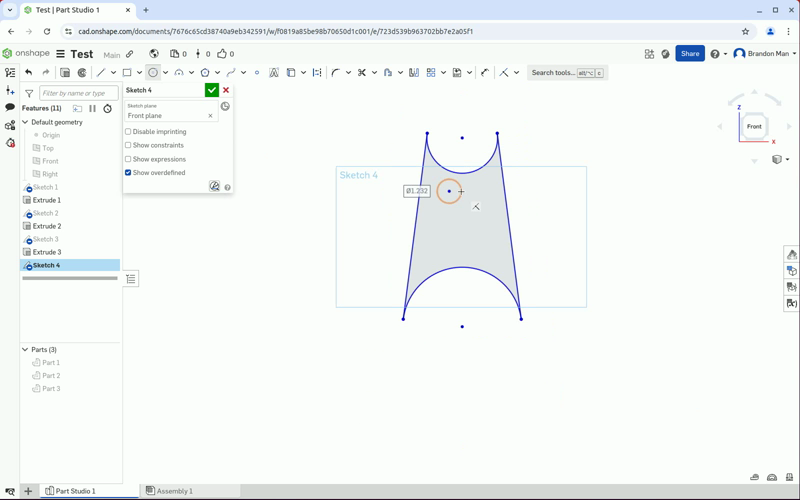
scroll(-6)
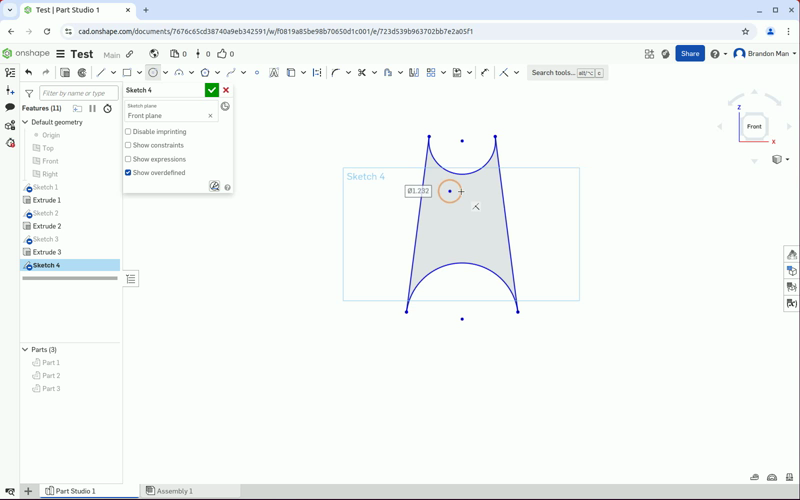
scroll(-6)
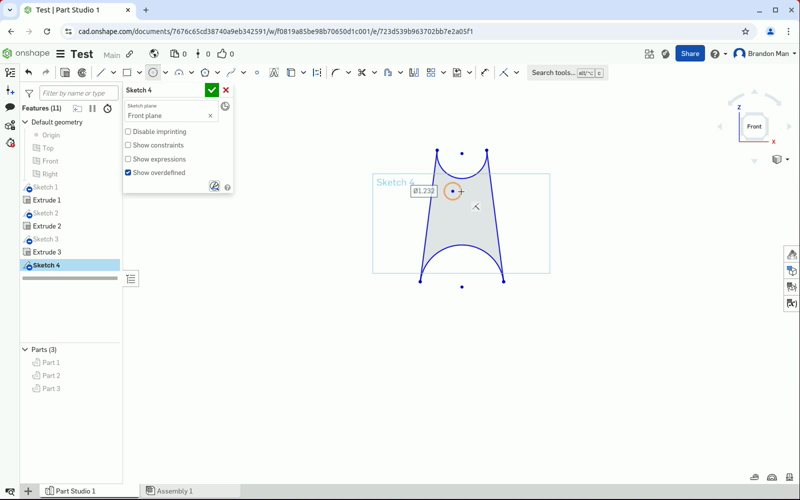
scroll(-6)
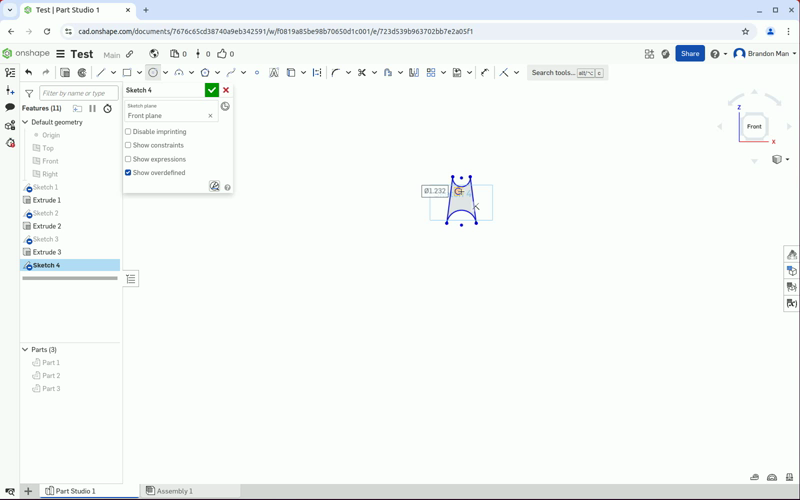
key(esc)
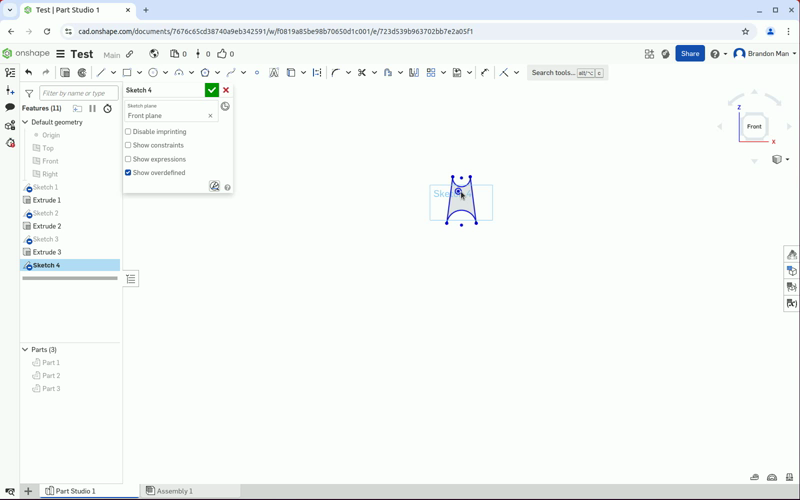
mouse_move(460, 209)
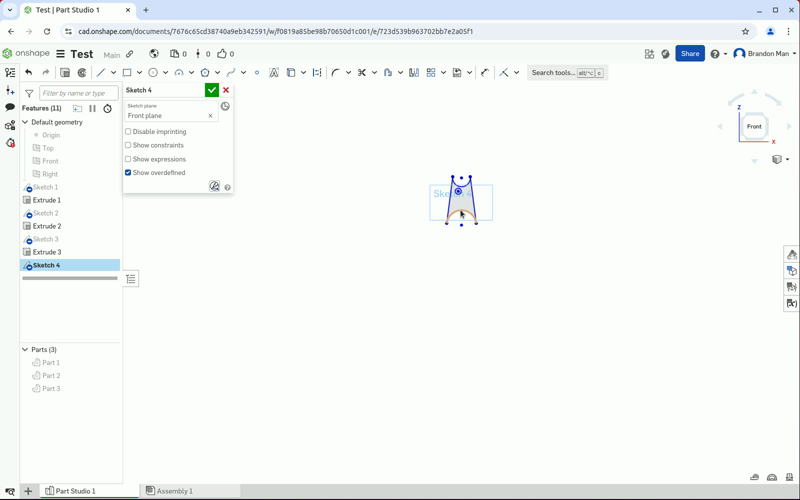
scroll(6)
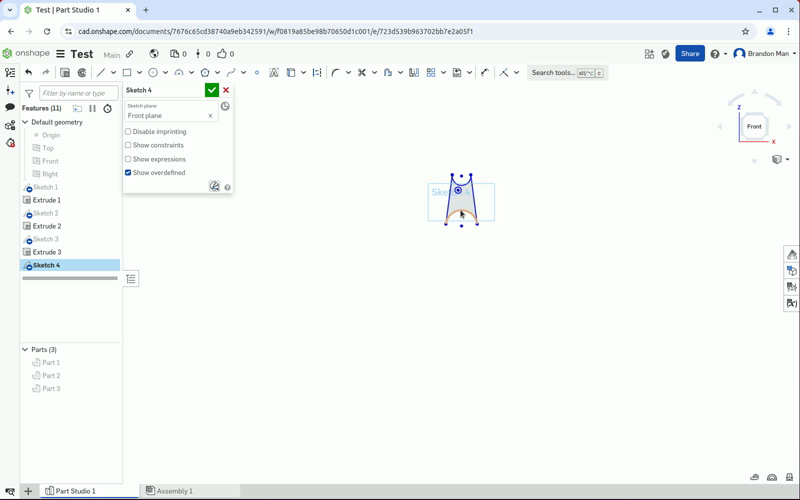
scroll(6)
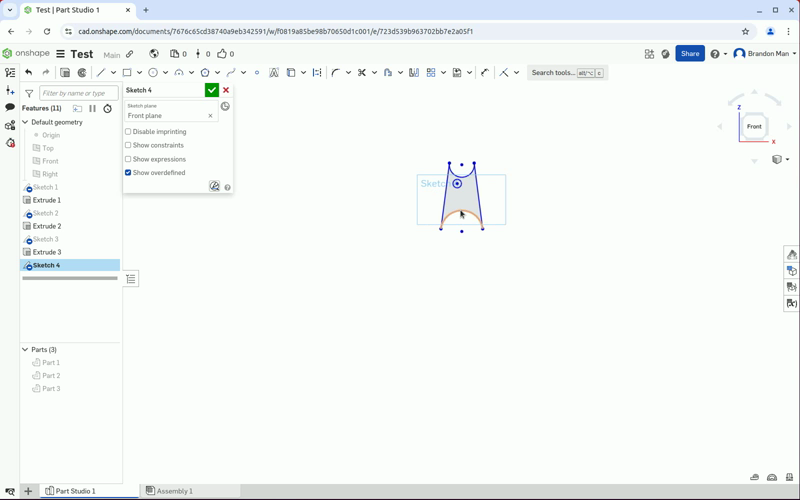
scroll(6)
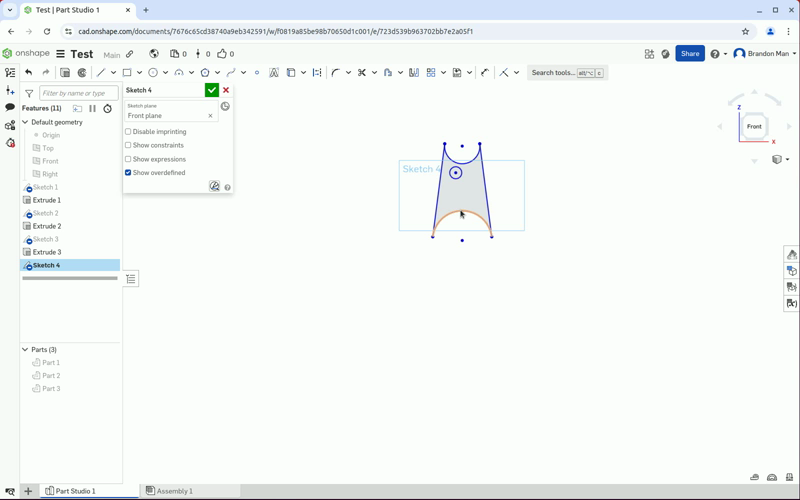
scroll(6)
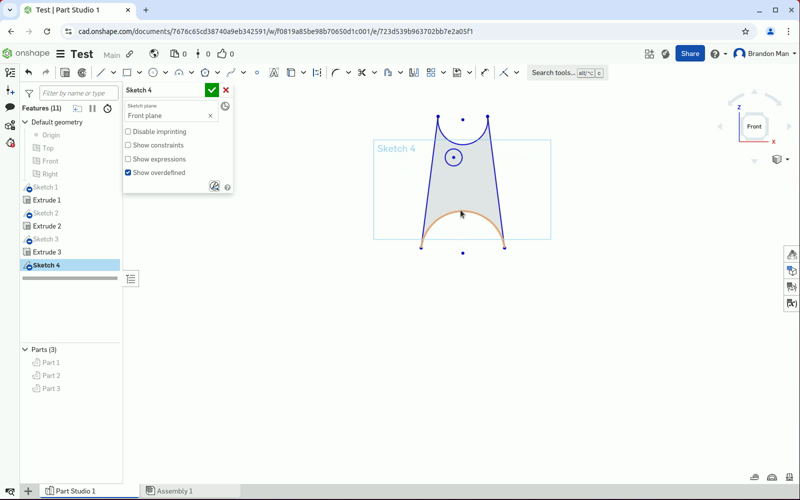
scroll(6)
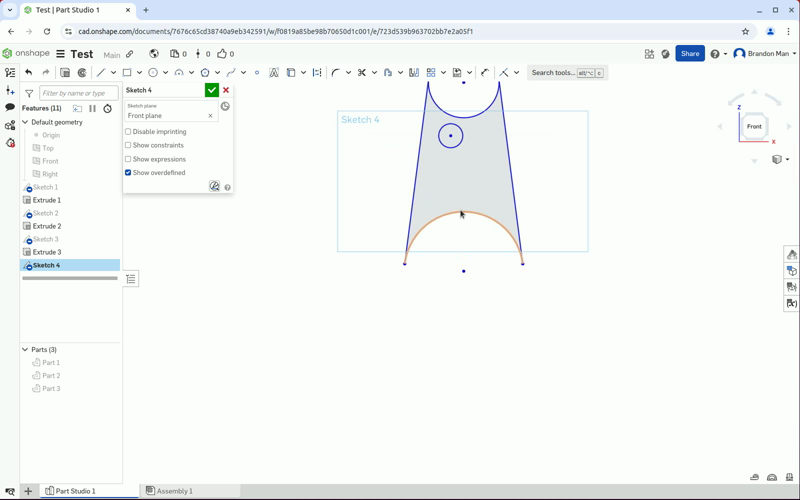
scroll(6)
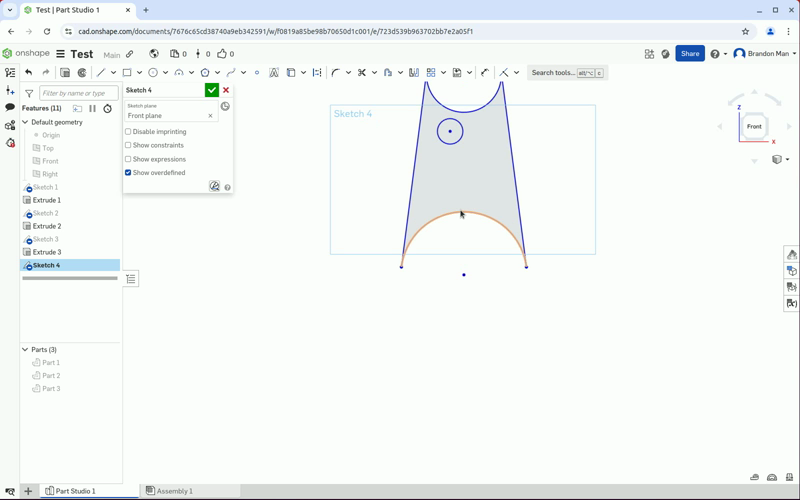
scroll(6)
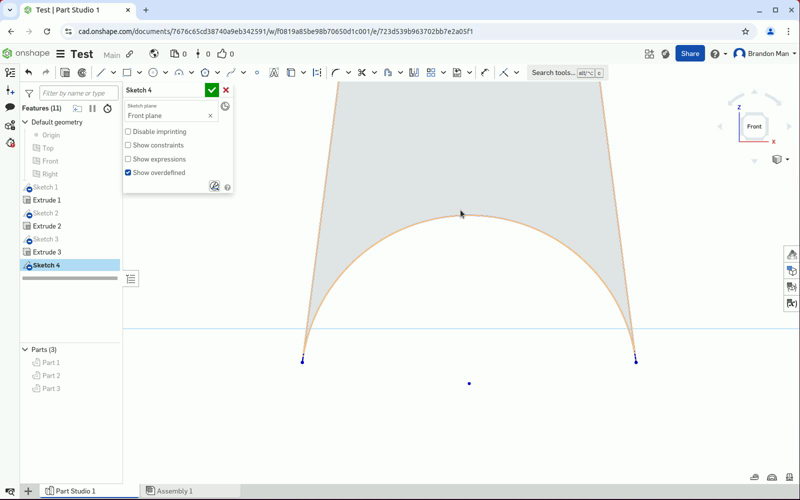
click(460, 209)
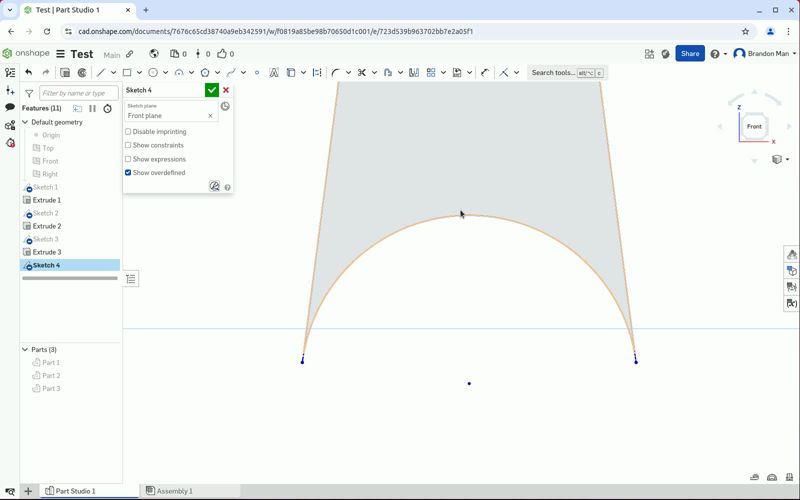
scroll(-6)
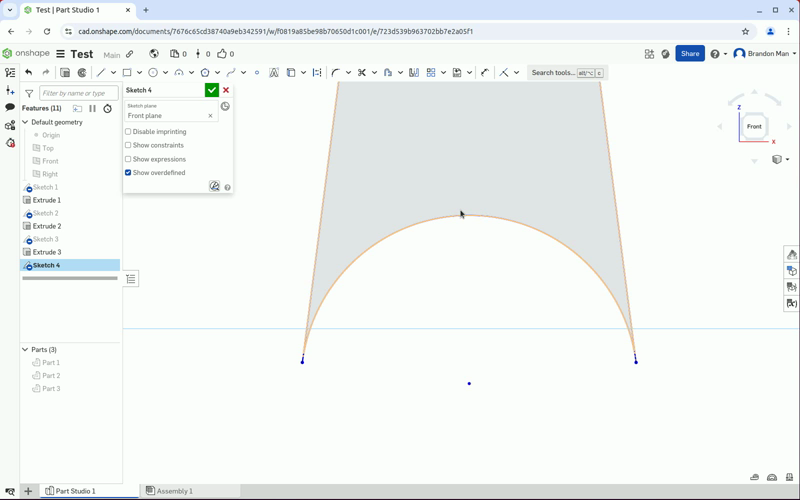
scroll(-6)
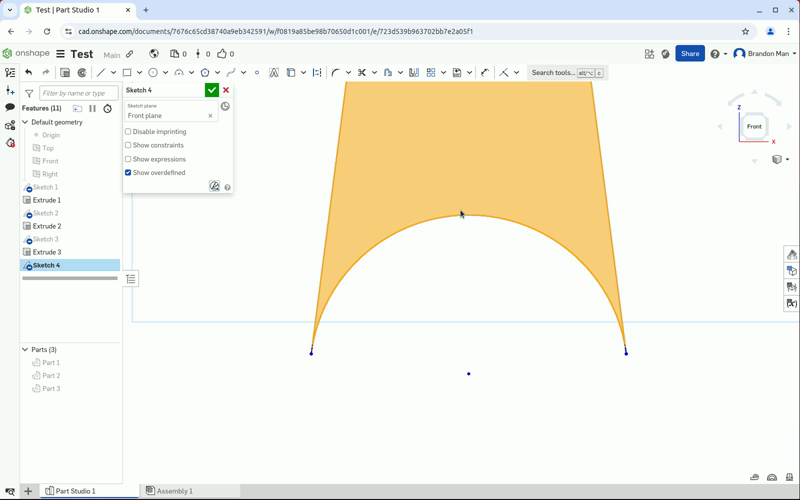
scroll(-6)
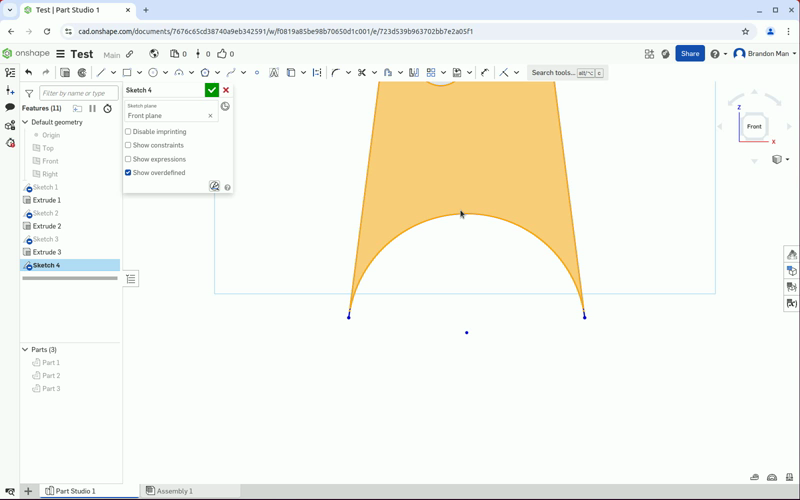
scroll(-6)
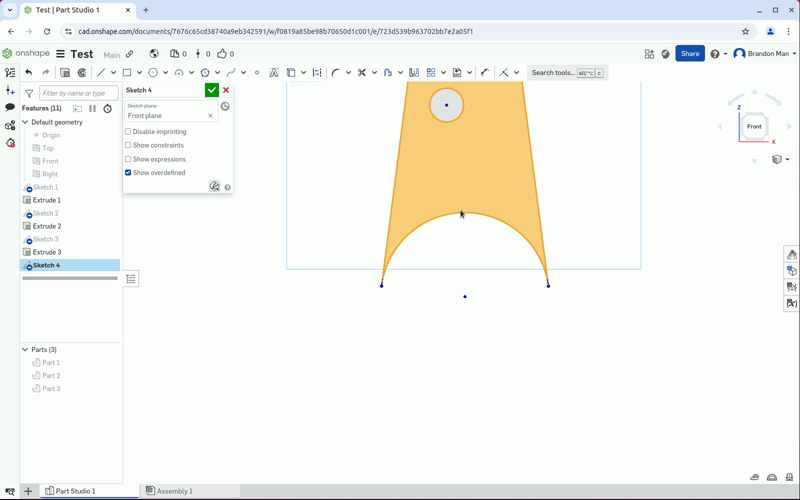
scroll(-6)
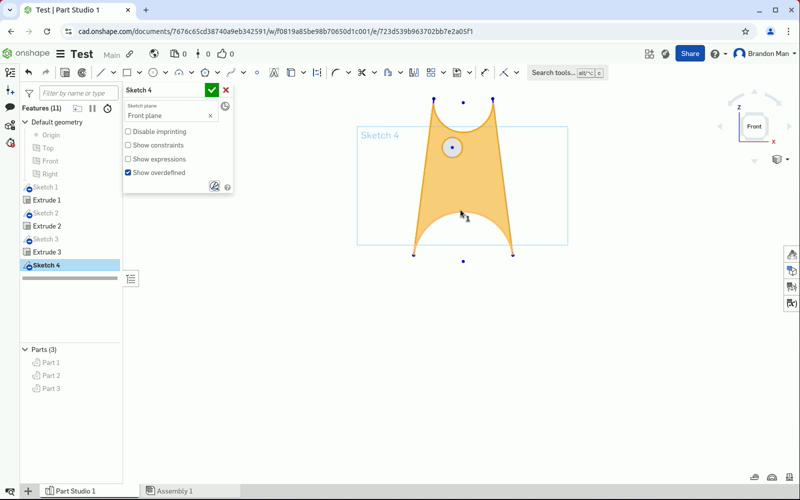
scroll(-6)
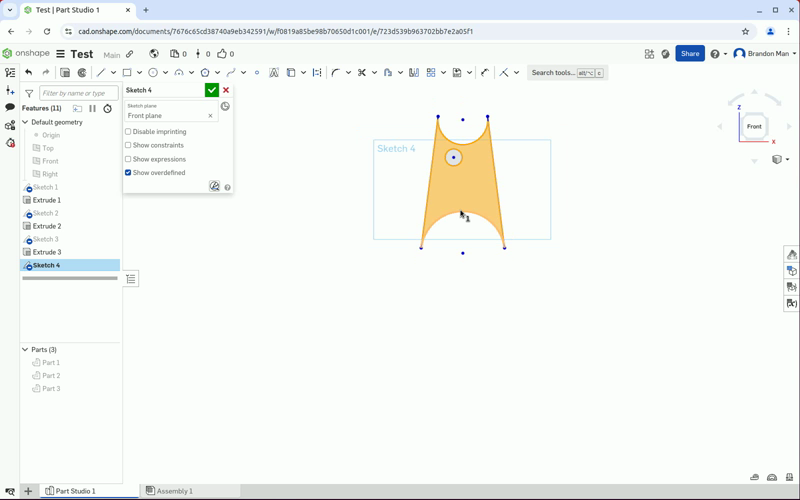
scroll(-6)
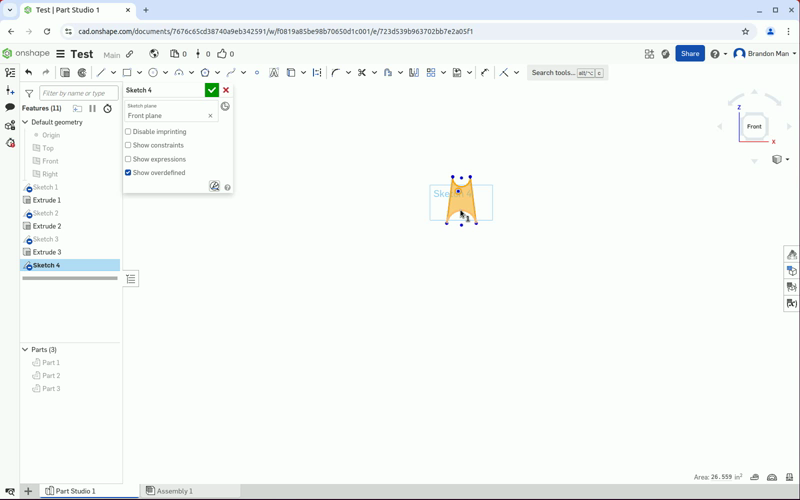
mouse_move(73, 352)
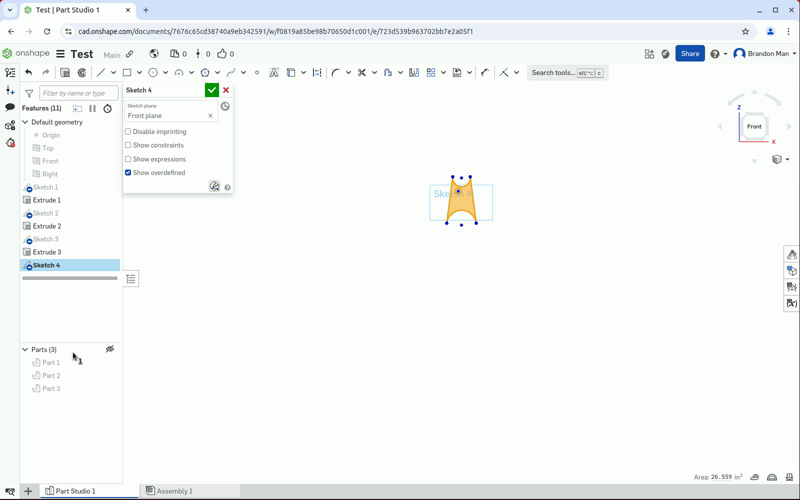
key(shift+y)
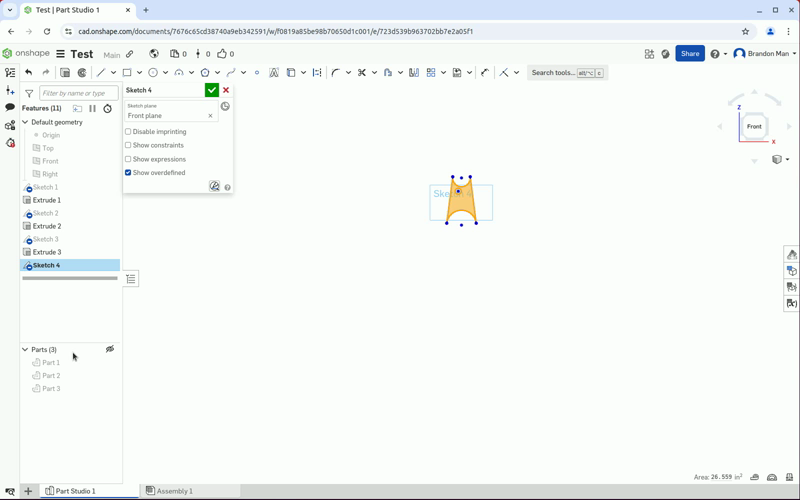
key(shift+e)
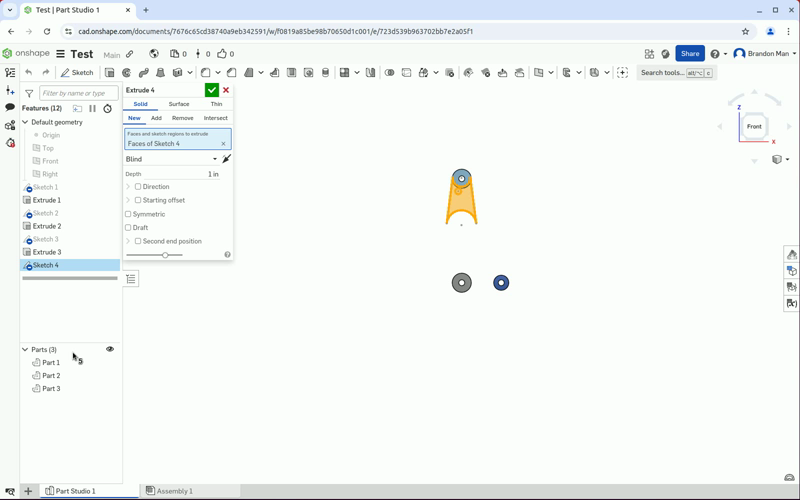
mouse_move(143, 106)
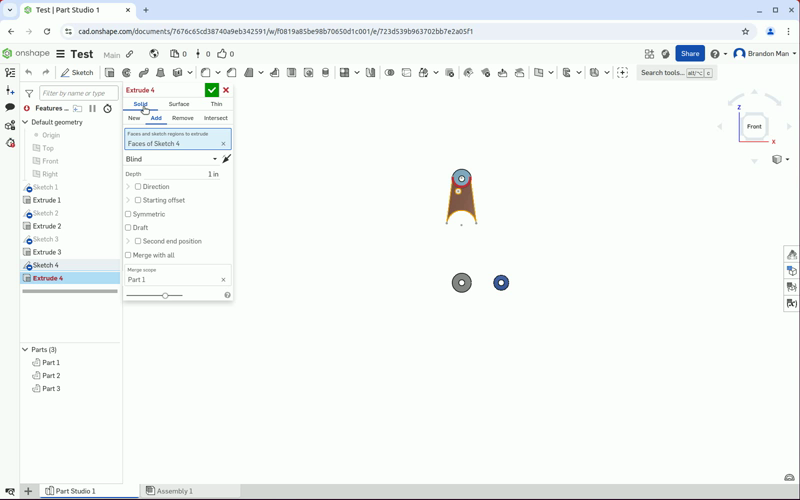
click(143, 106)
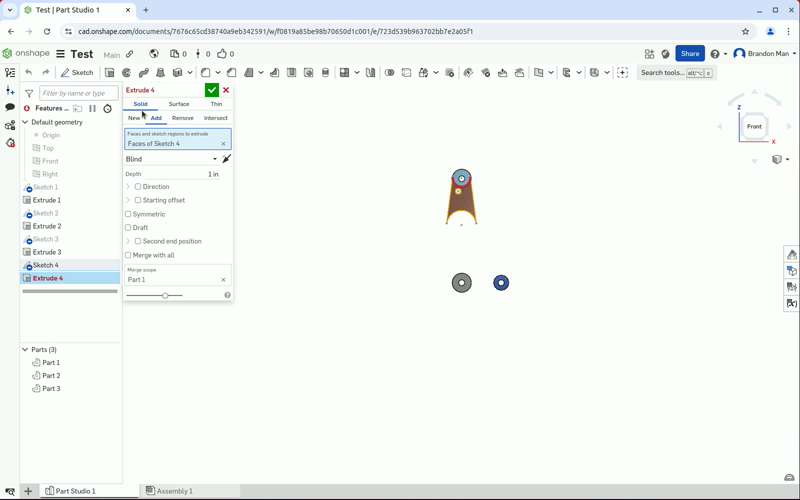
mouse_move(137, 120)
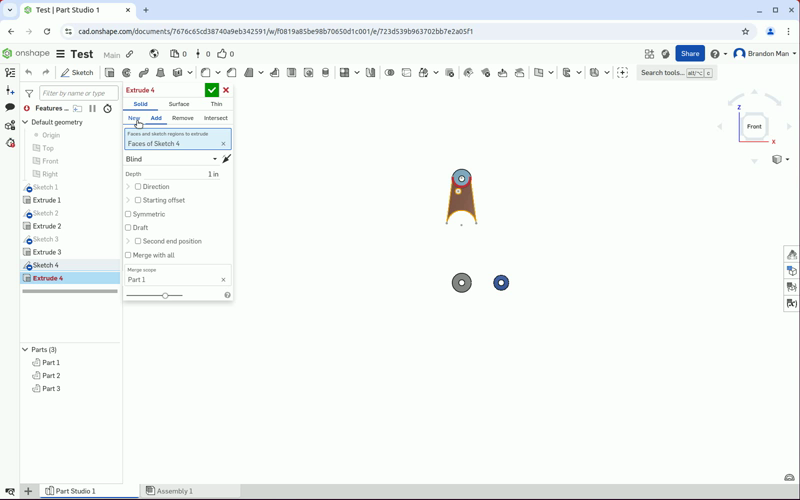
click(137, 120)
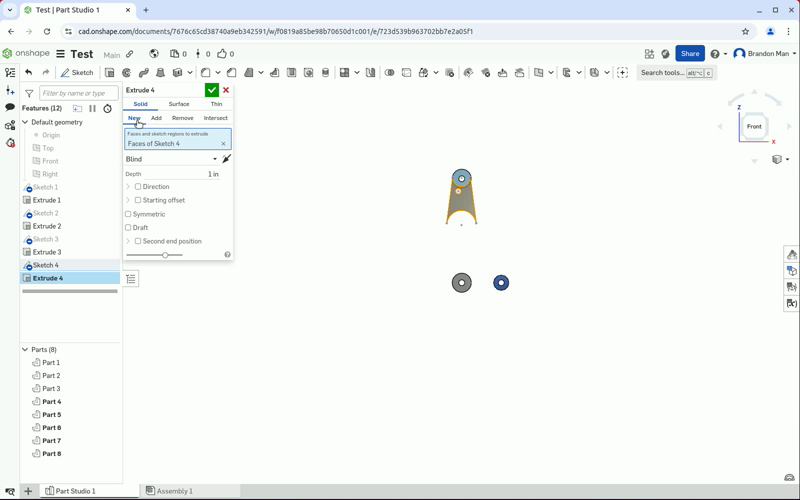
key(tab, 4)
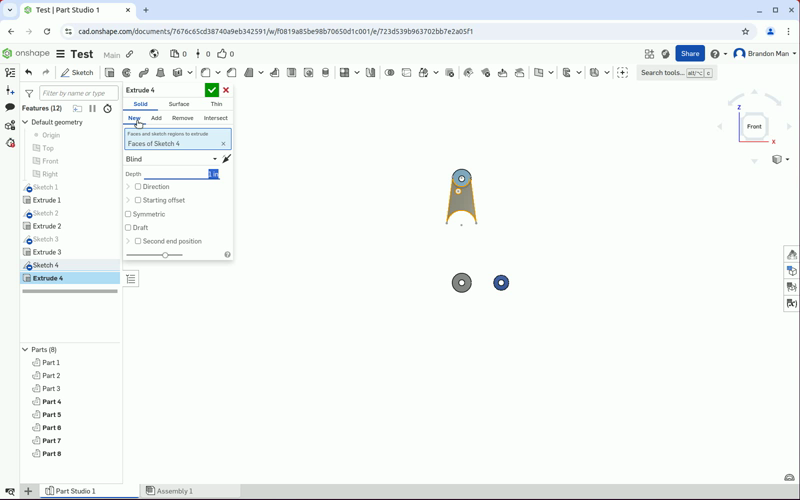
text(0.481)
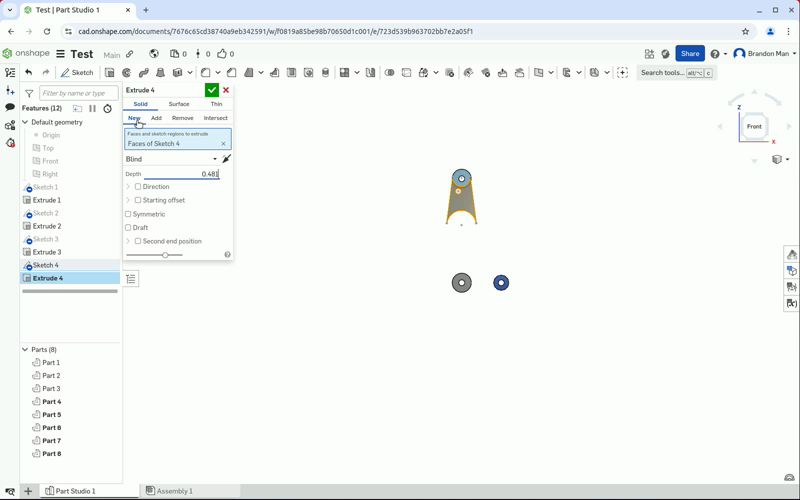
key(enter)
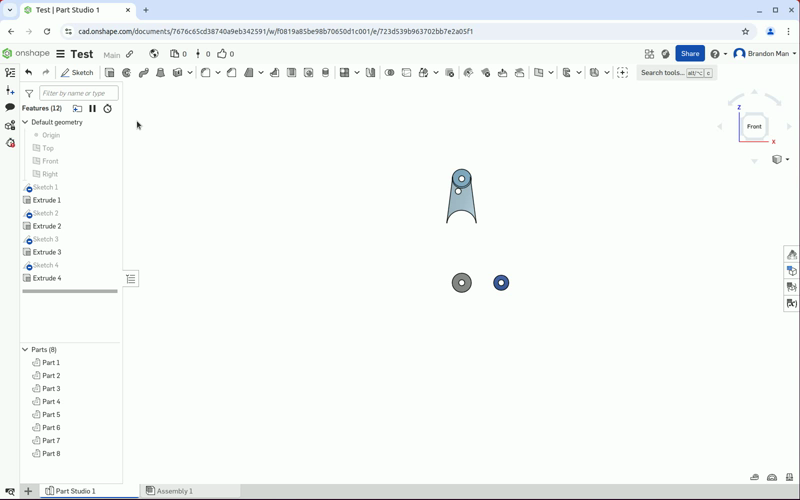
key(shift+h)
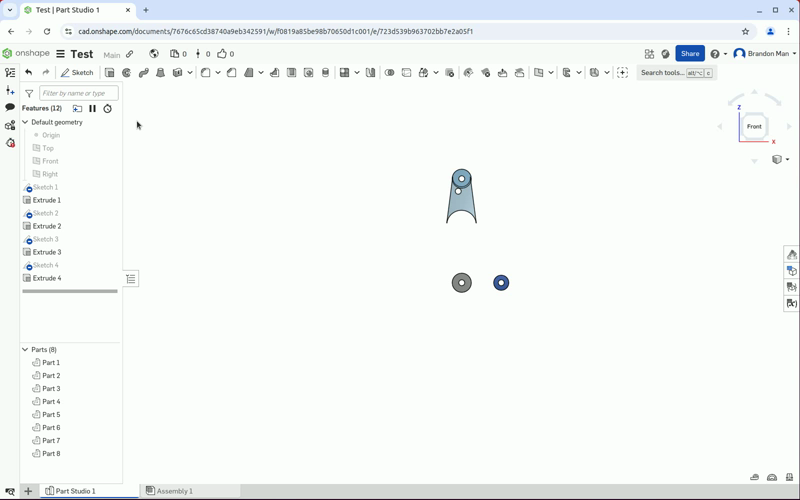
key(shift+h)
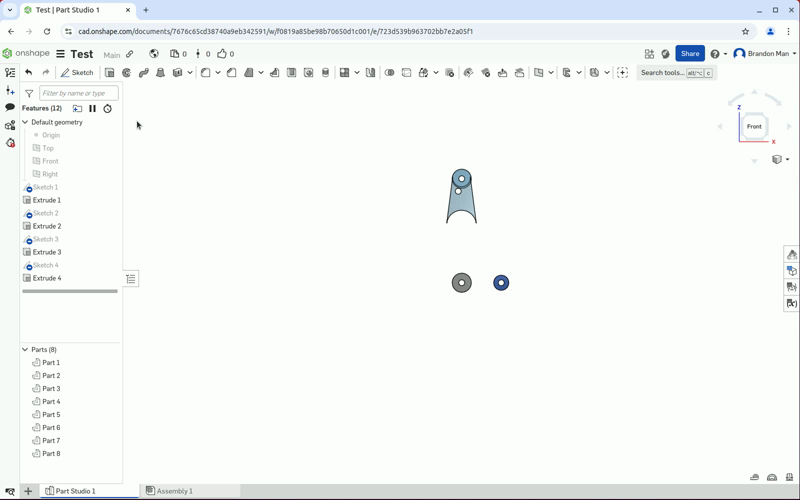
mouse_move(73, 189)
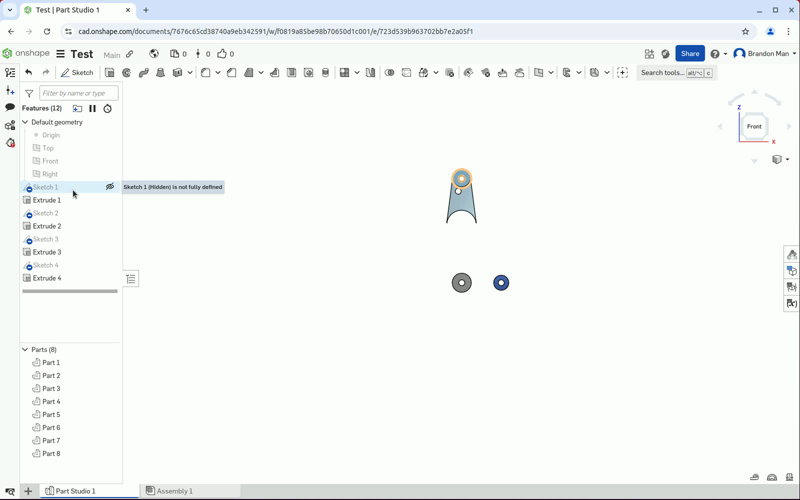
click(73, 189)
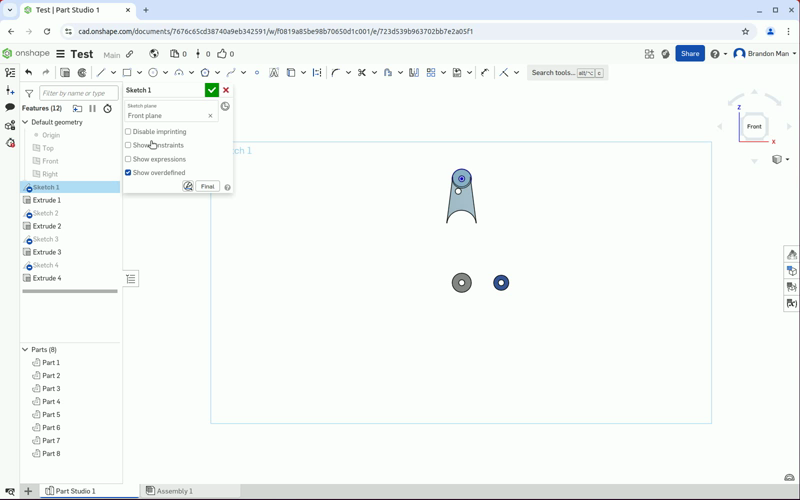
mouse_move(229, 92)
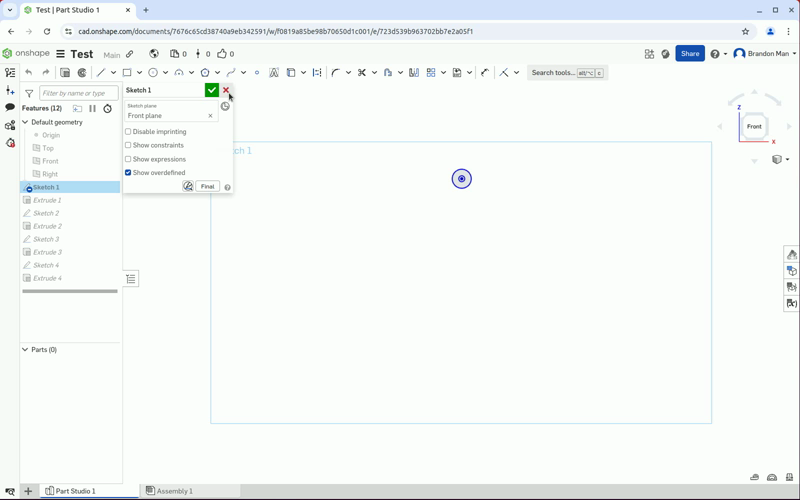
click(229, 92)
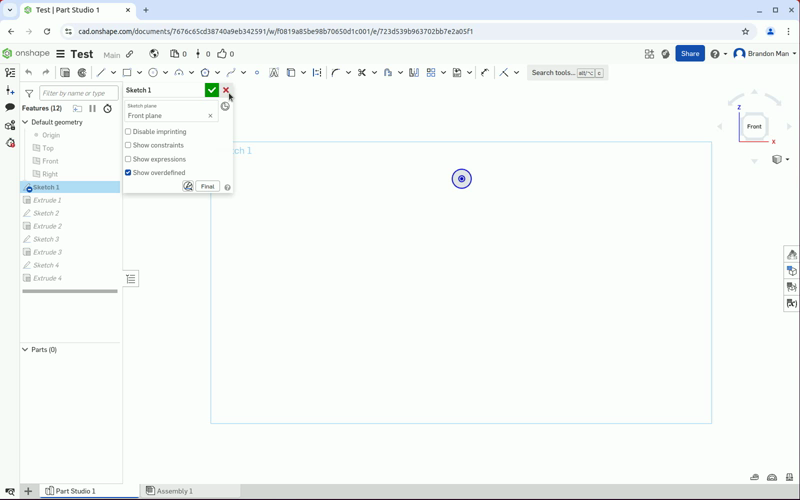
key(shift+s)
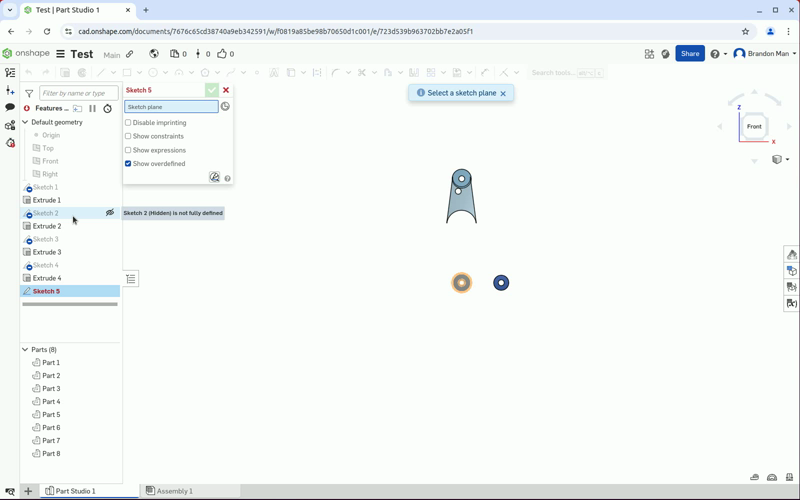
scroll(3)
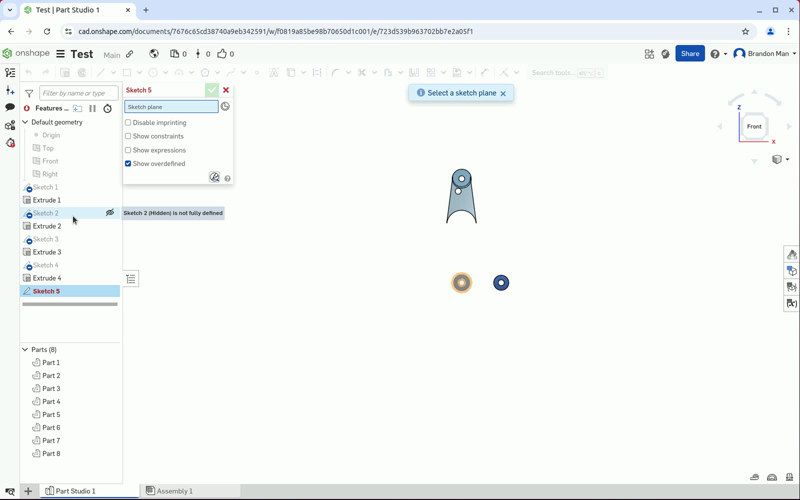
mouse_move(73, 163)
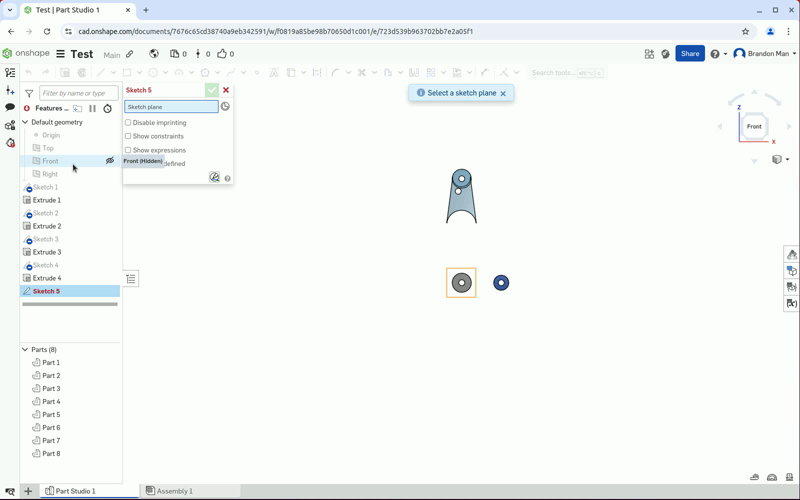
click(73, 163)
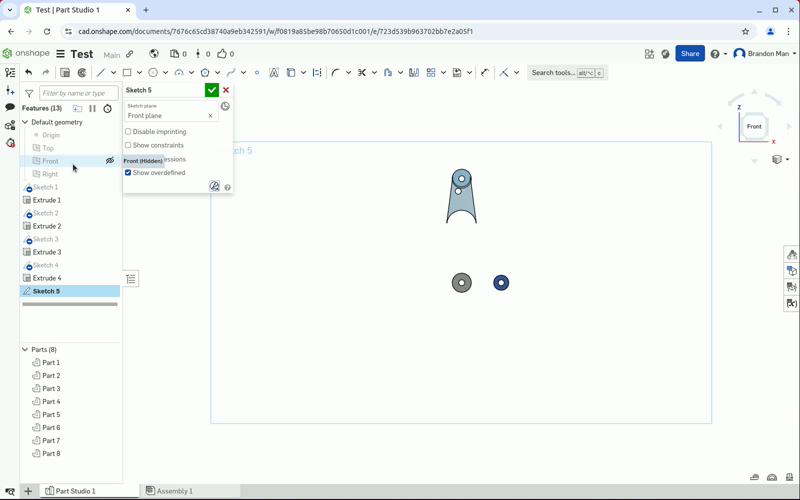
mouse_move(73, 352)
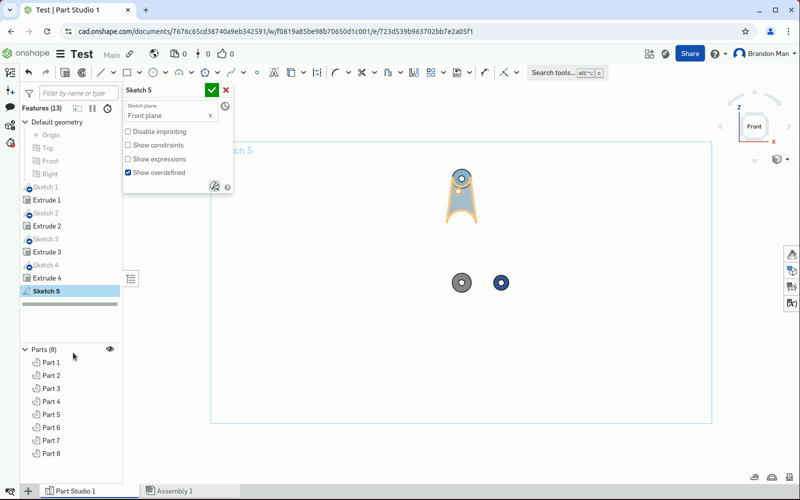
key(y)
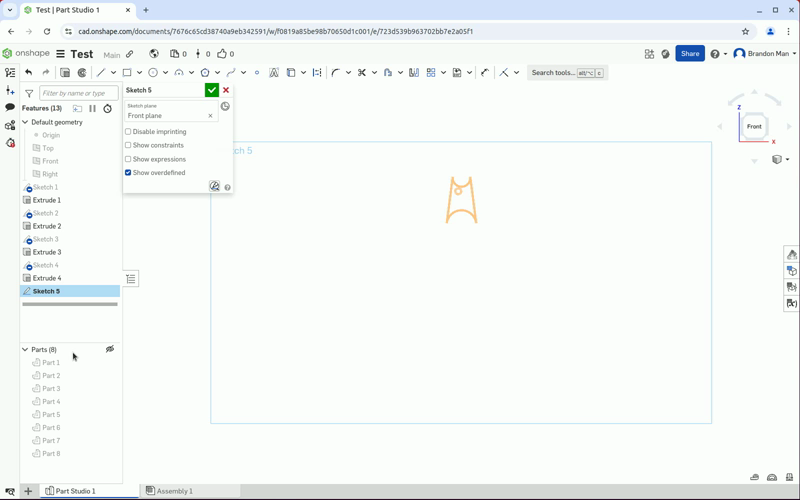
key(c)
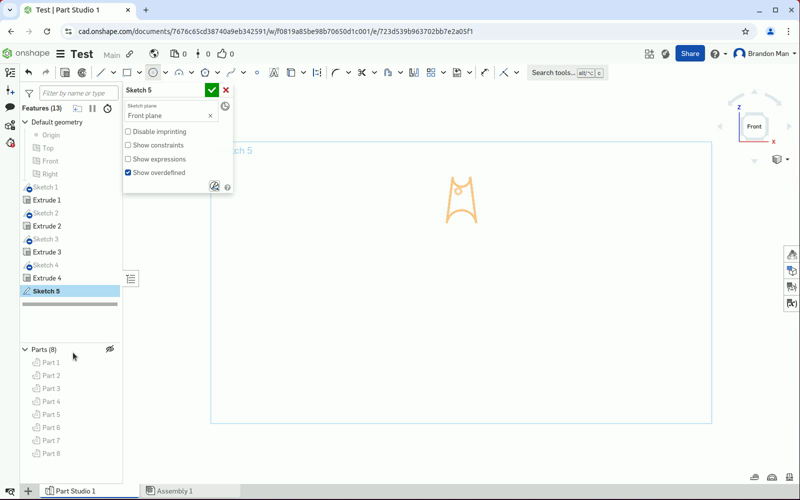
key_down(shift)
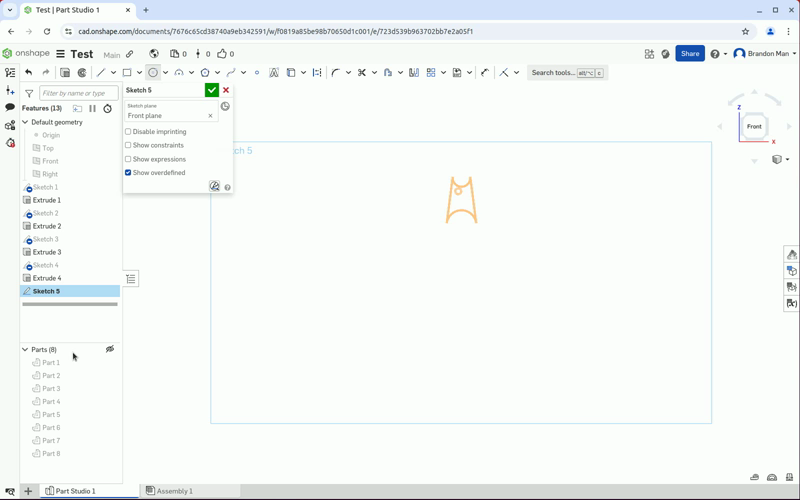
mouse_move(461, 225)
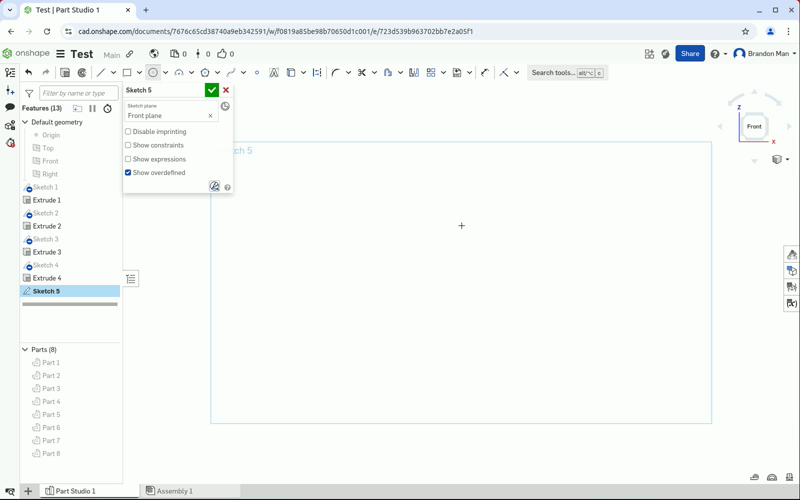
click(461, 225)
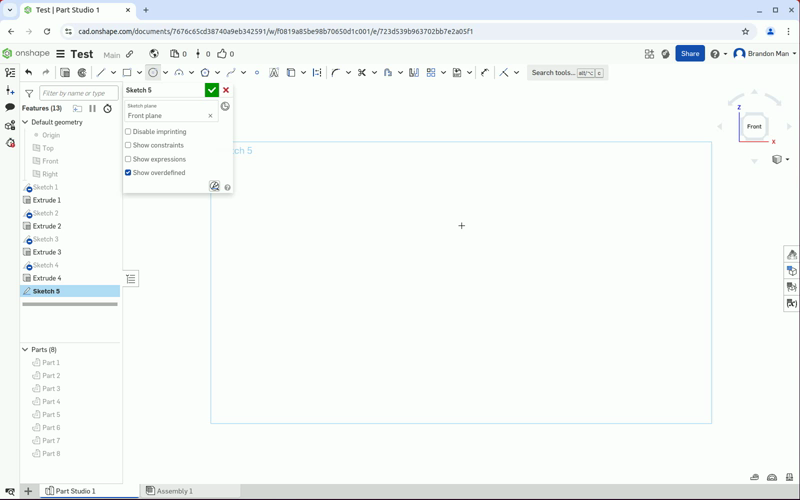
key_up(shift)
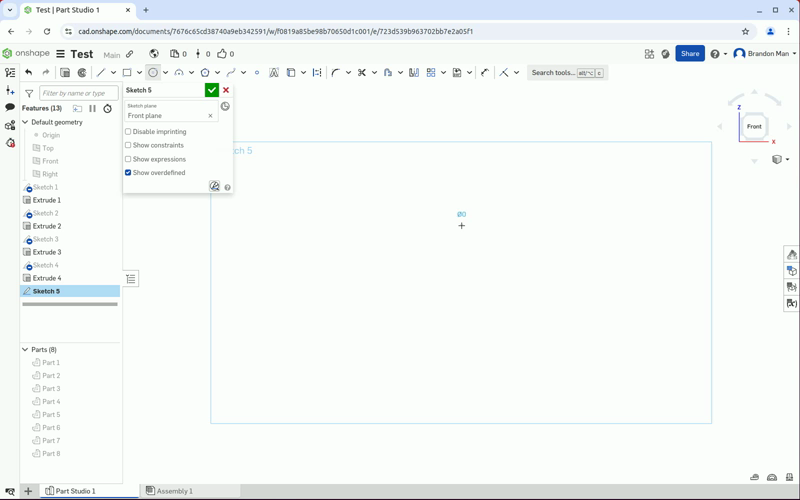
mouse_move(477, 225)
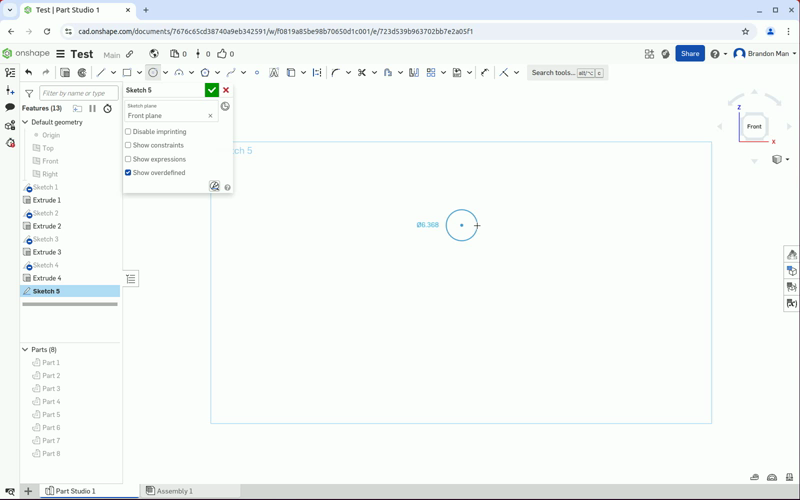
click(477, 225)
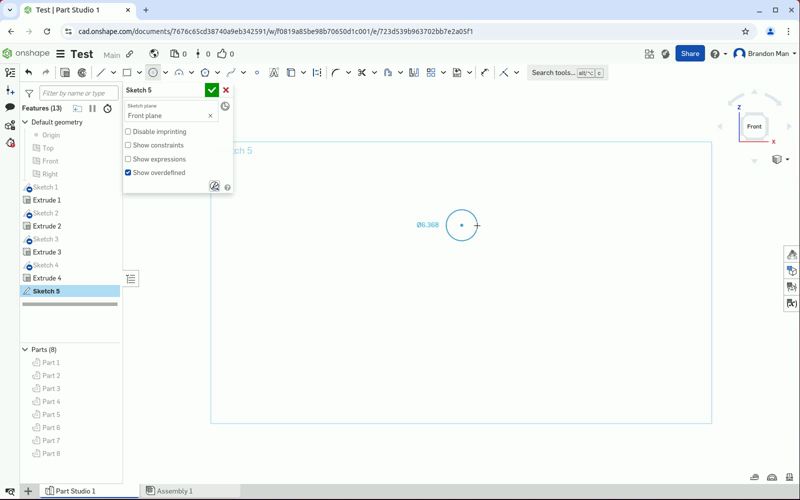
key(esc)
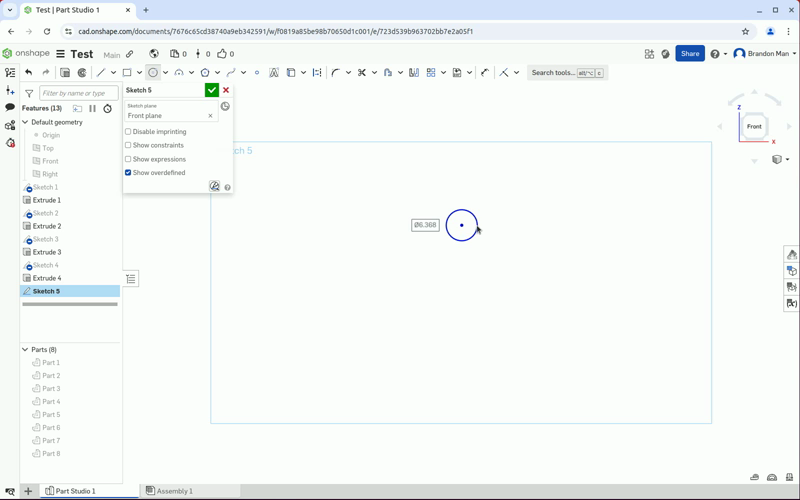
key(c)
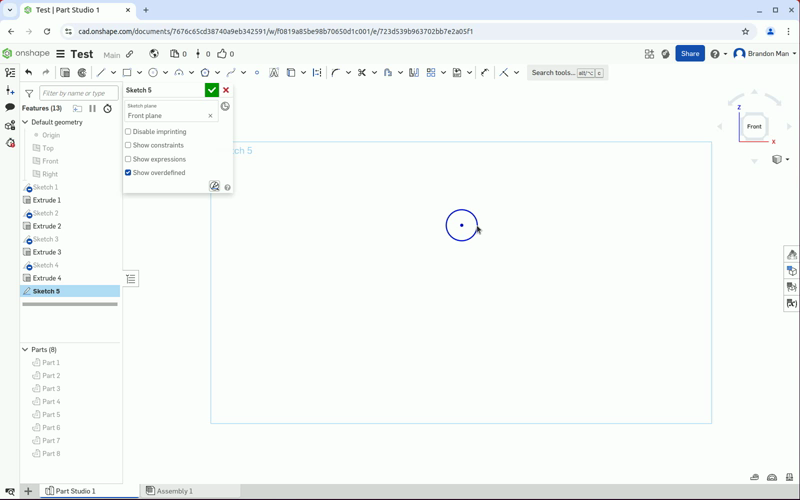
key_down(shift)
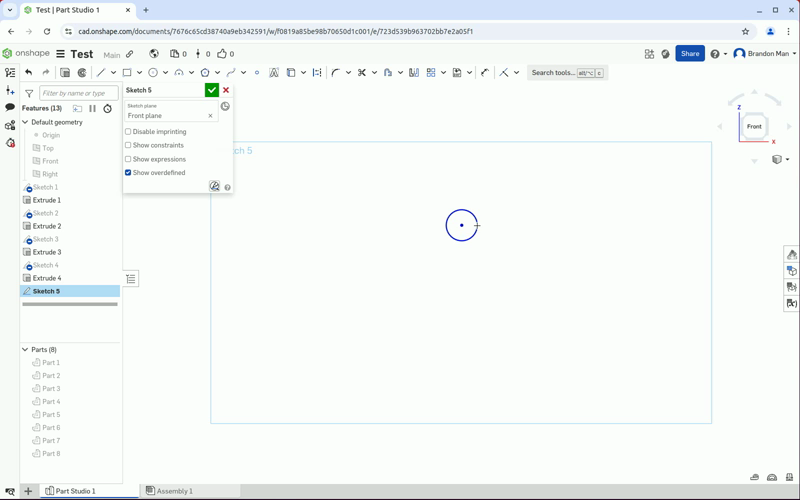
mouse_move(461, 225)
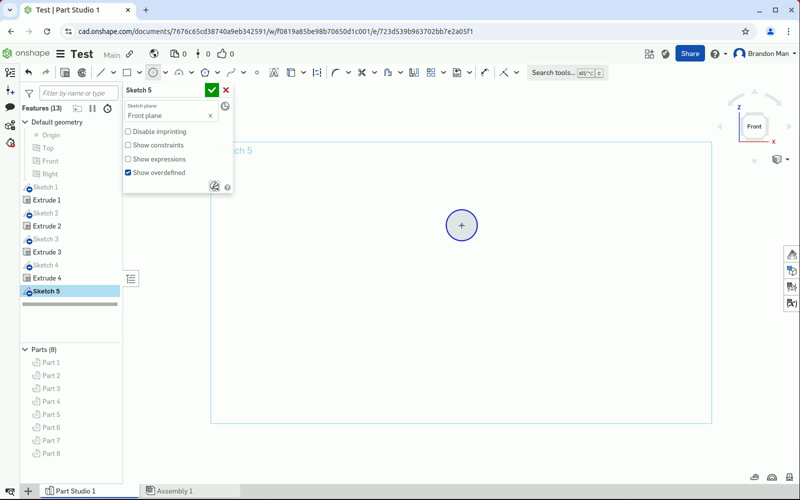
click(461, 225)
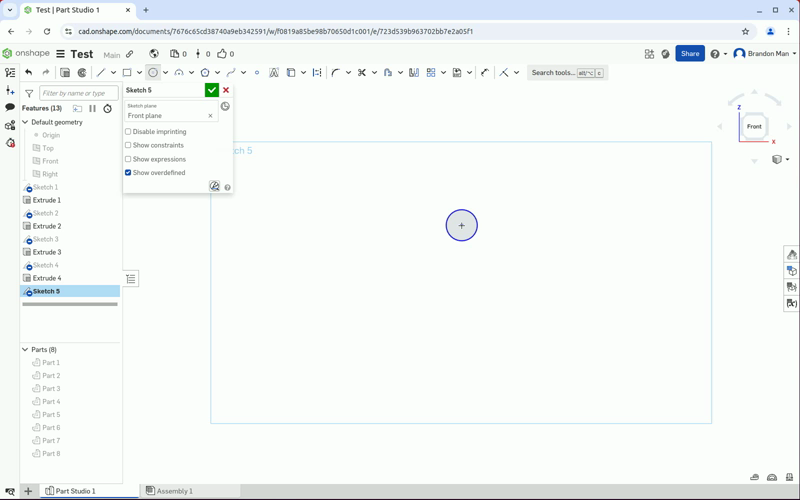
key_up(shift)
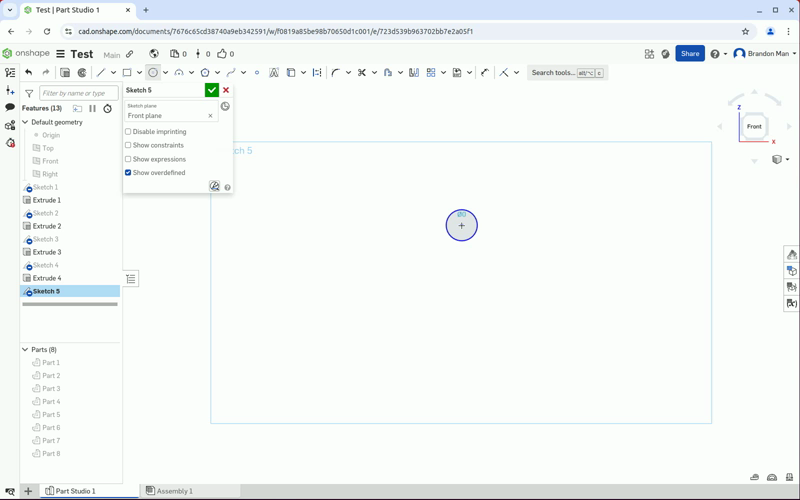
mouse_move(465, 225)
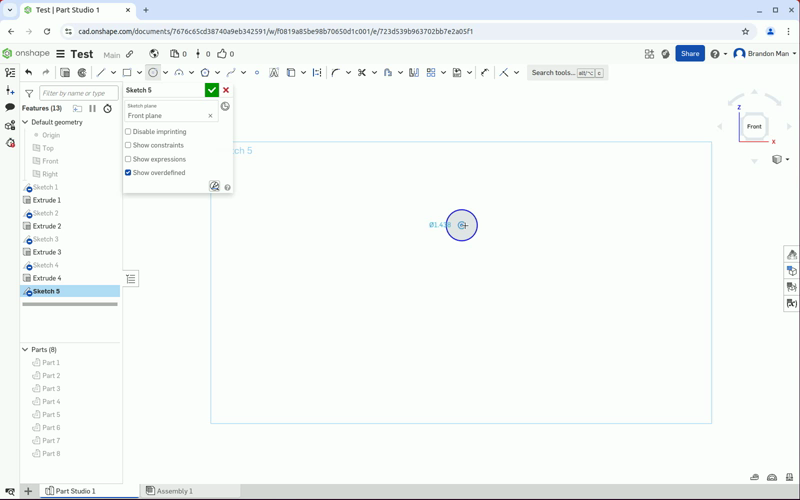
scroll(6)
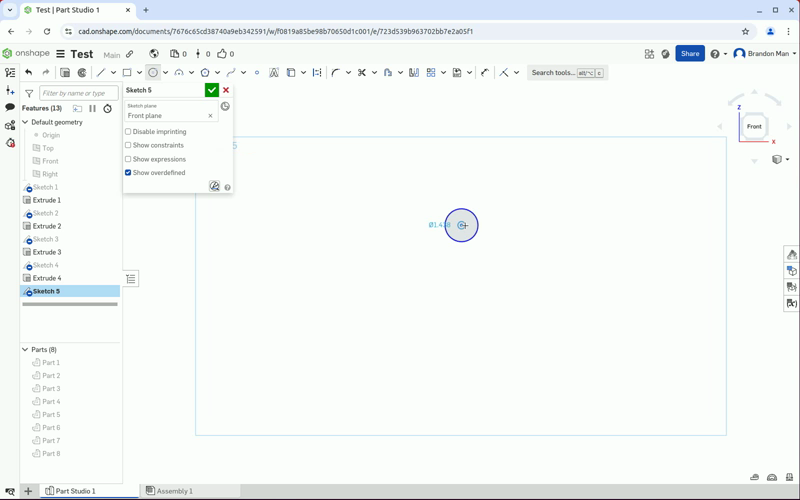
scroll(6)
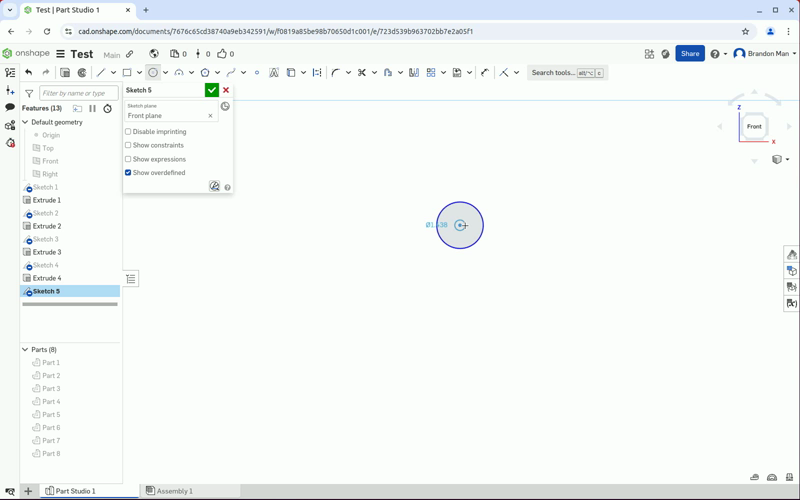
scroll(6)
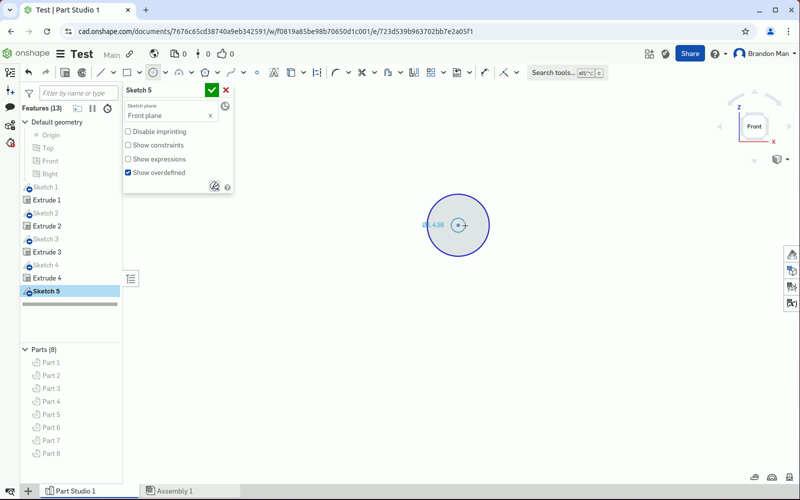
scroll(6)
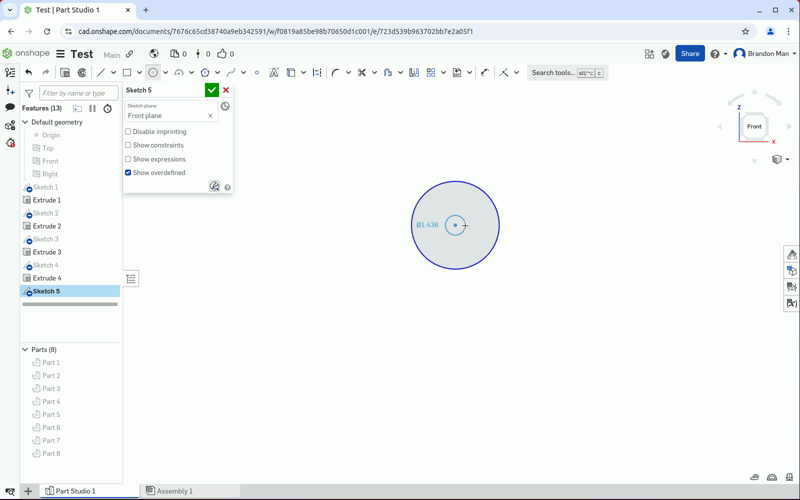
scroll(6)
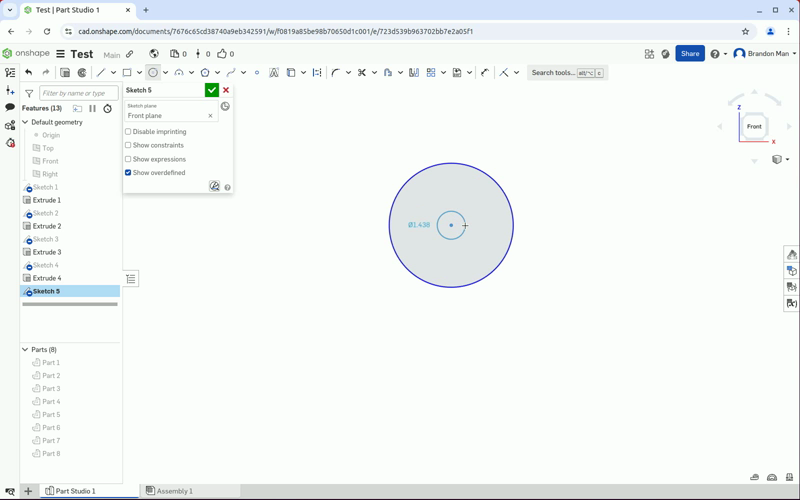
scroll(6)
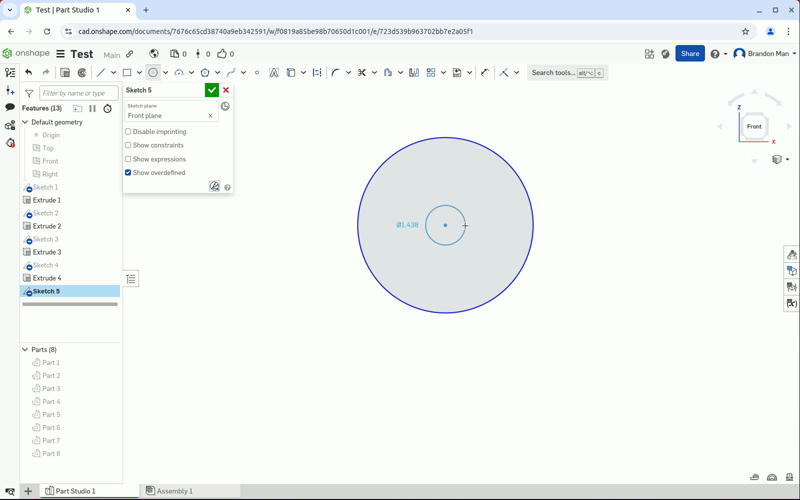
scroll(6)
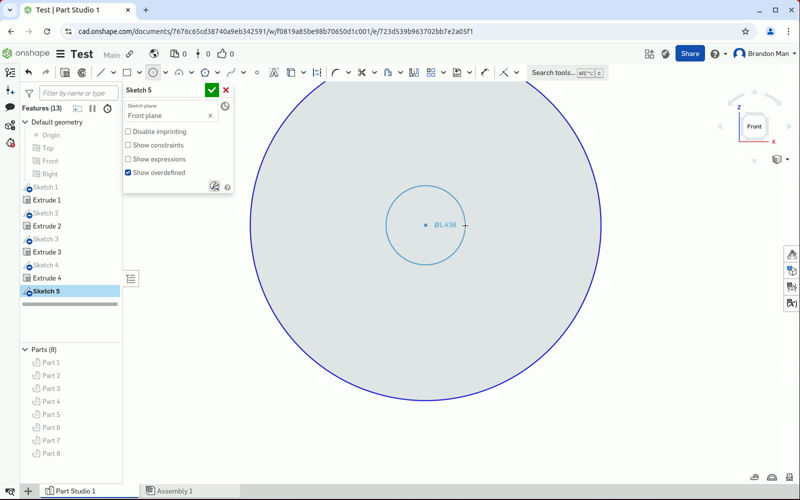
click(465, 225)
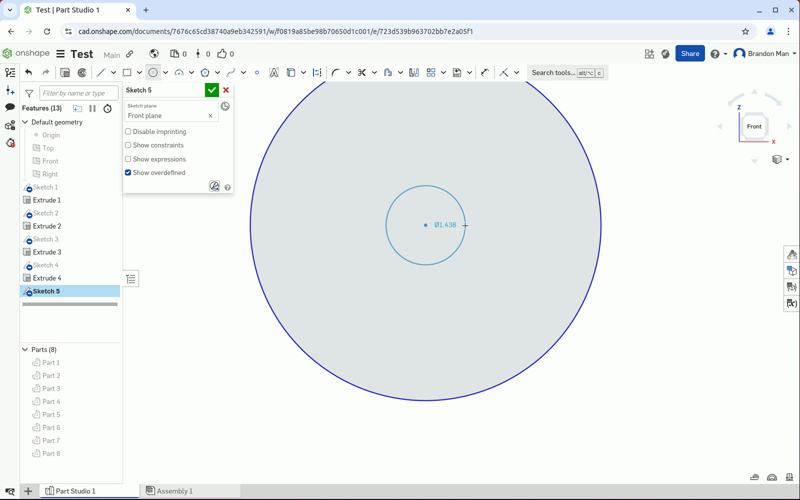
scroll(-6)
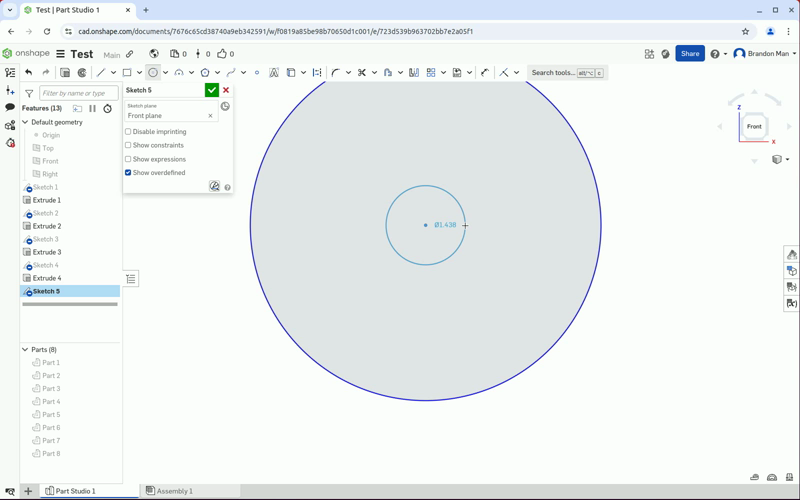
scroll(-6)
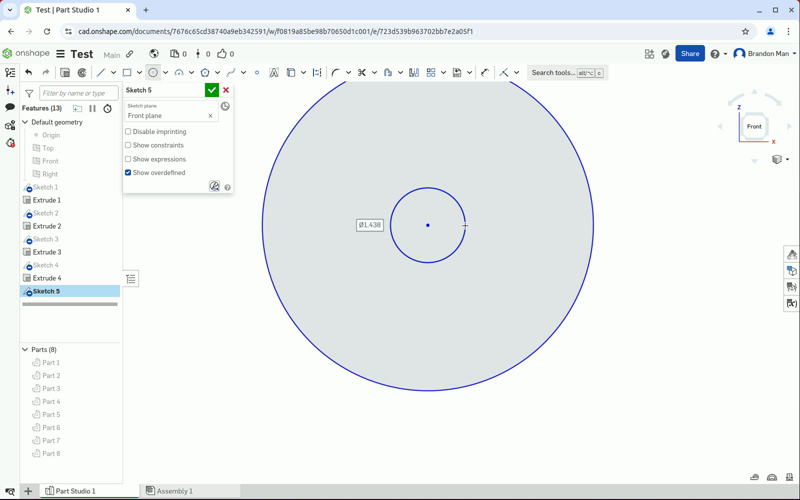
scroll(-6)
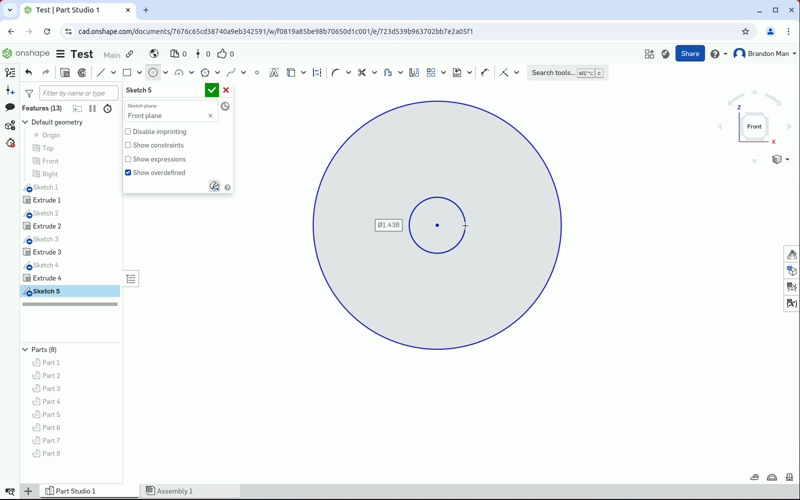
scroll(-6)
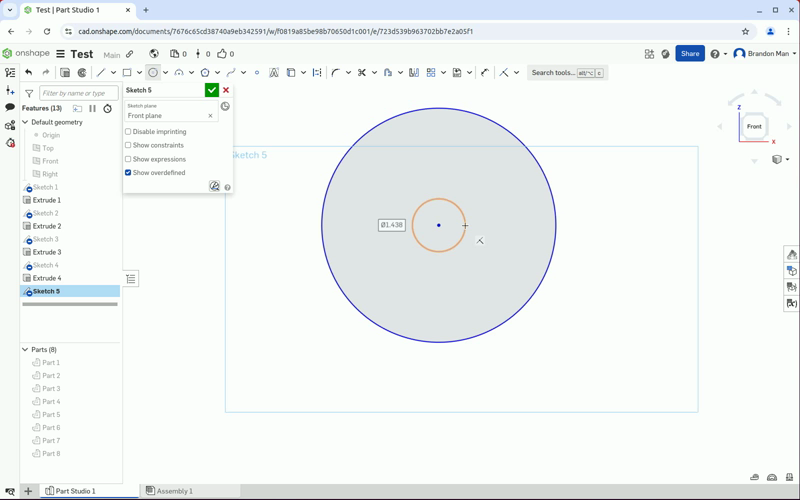
scroll(-6)
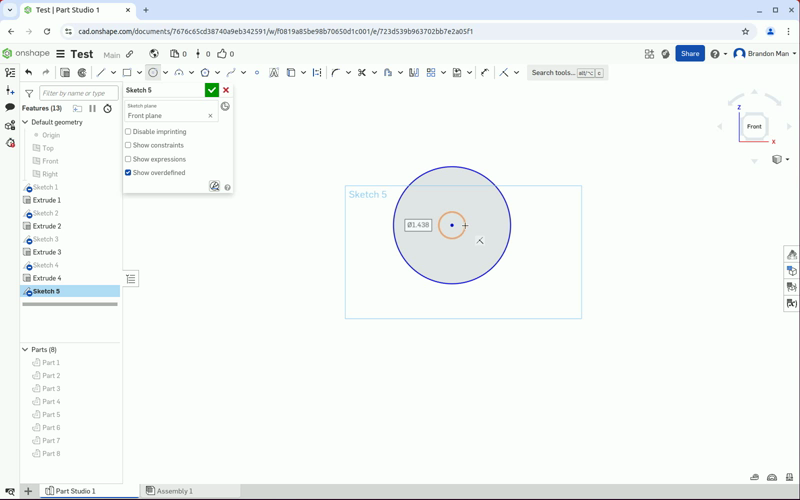
scroll(-6)
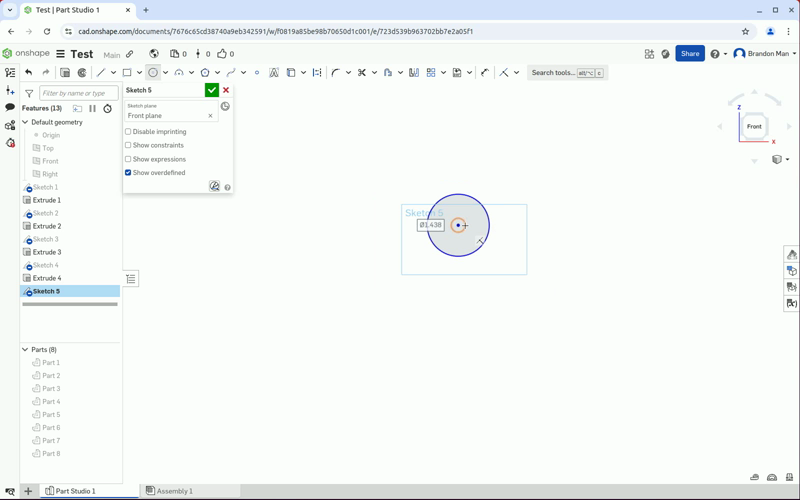
scroll(-6)
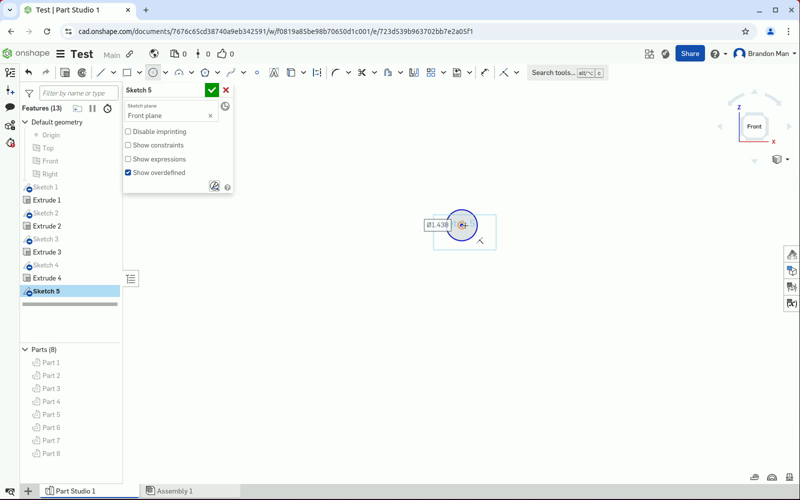
key(esc)
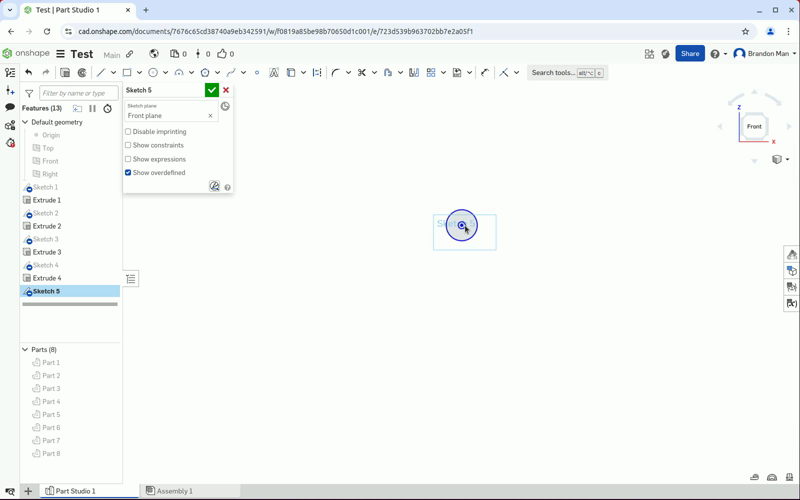
mouse_move(463, 236)
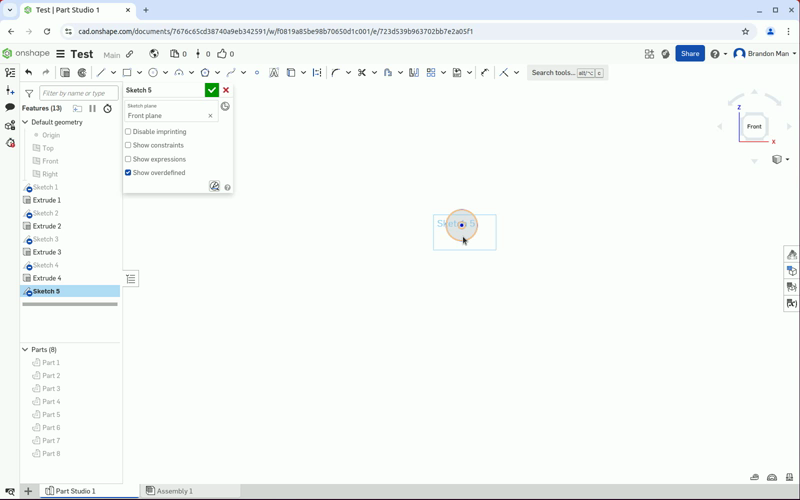
scroll(6)
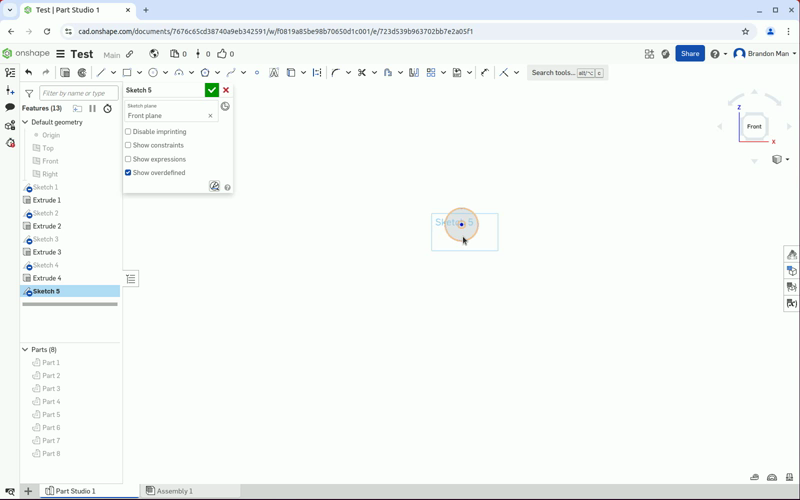
scroll(6)
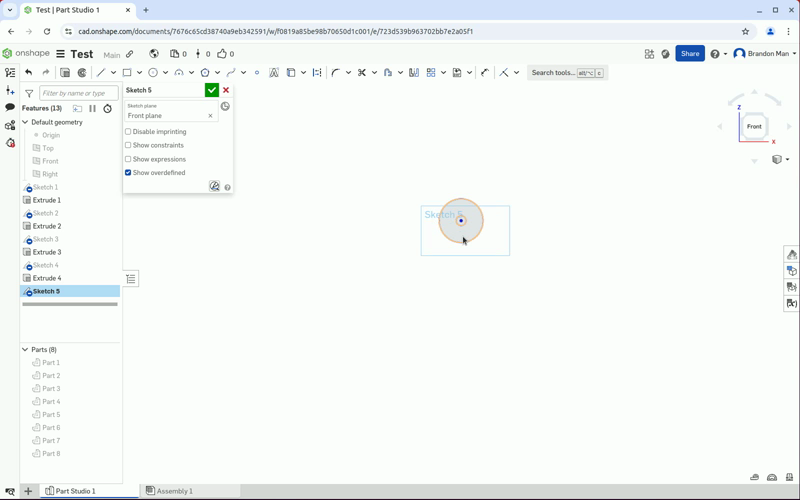
scroll(6)
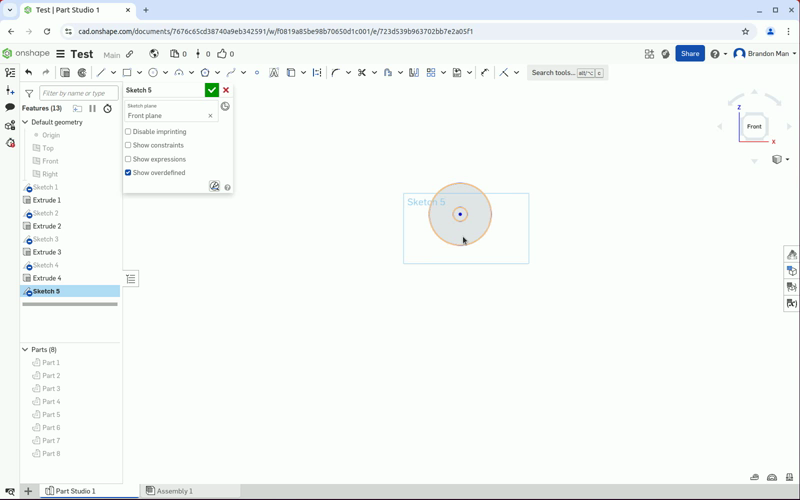
scroll(6)
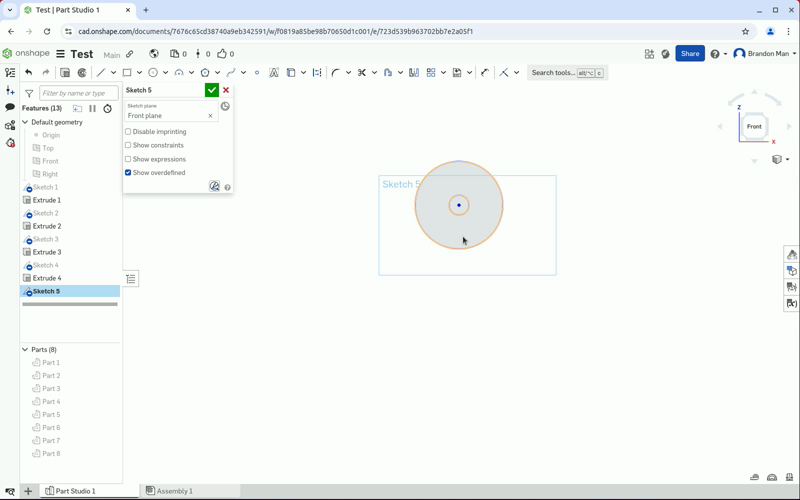
scroll(6)
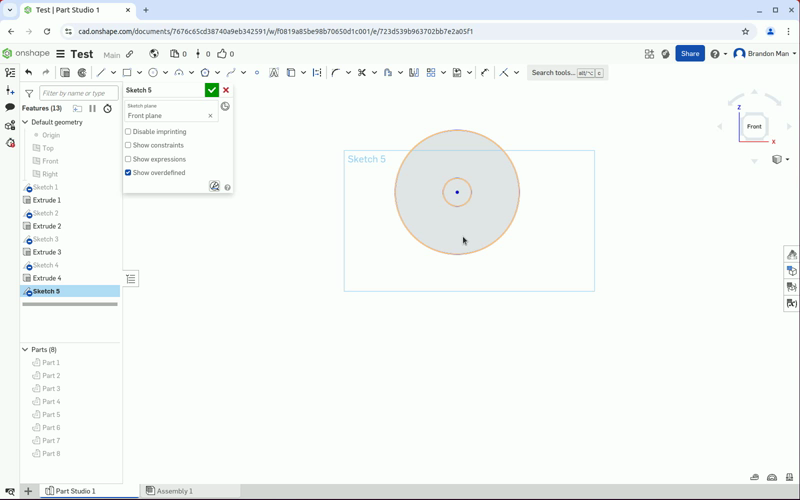
scroll(6)
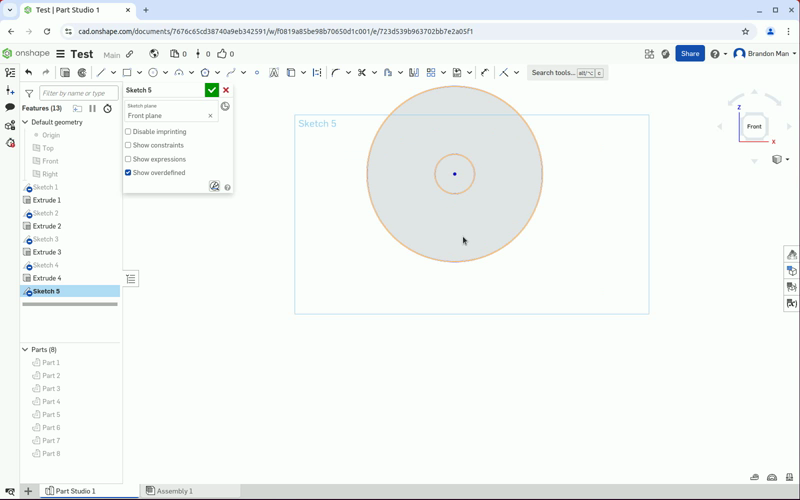
scroll(6)
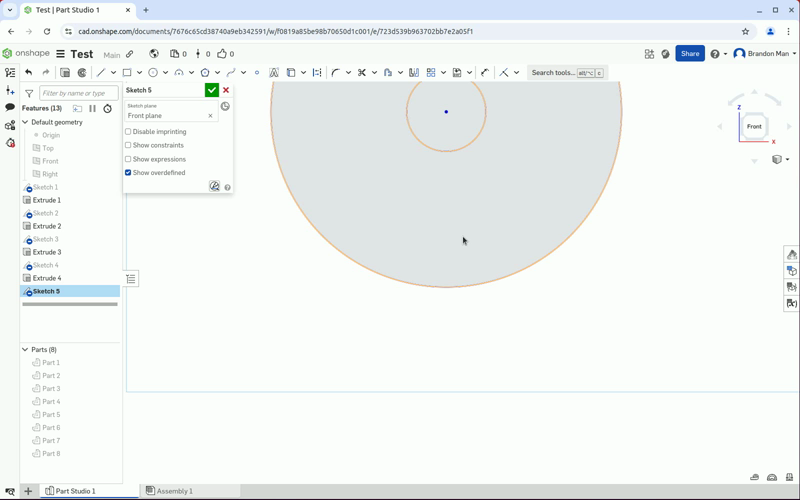
click(463, 236)
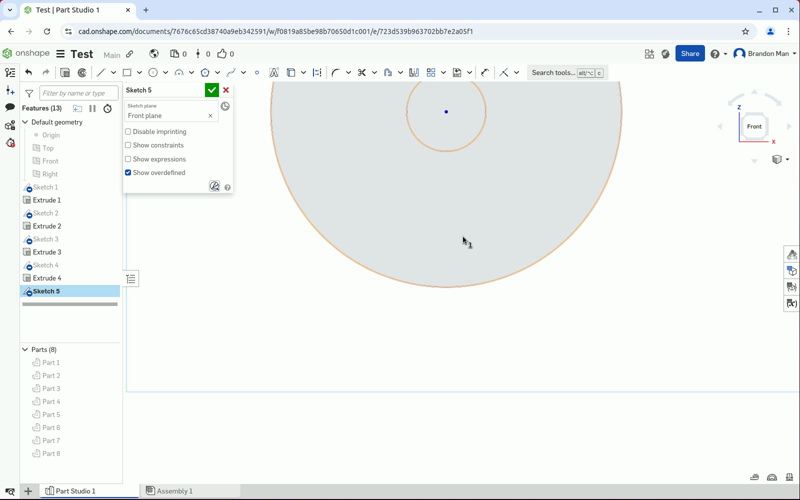
scroll(-6)
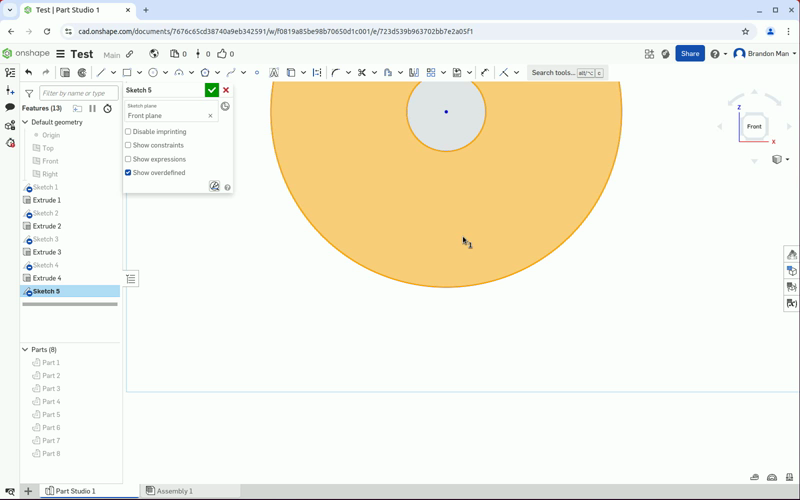
scroll(-6)
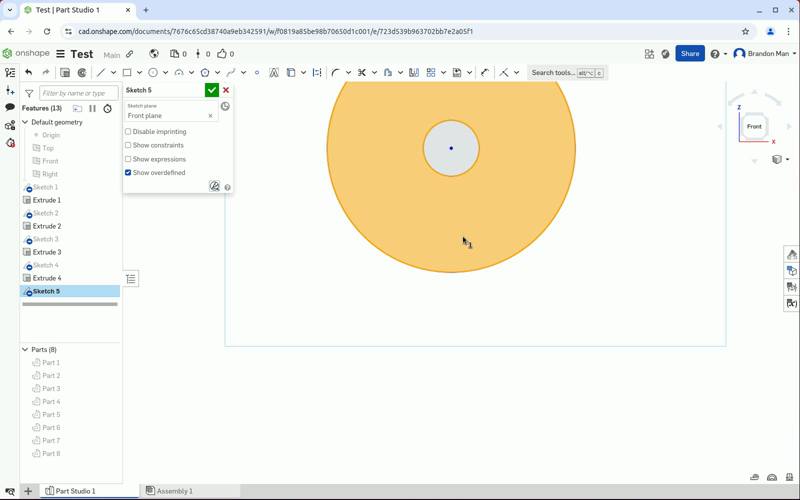
scroll(-6)
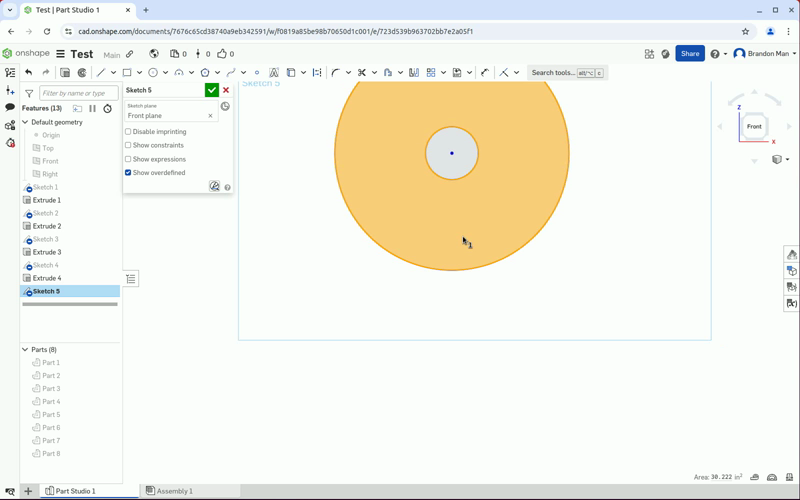
scroll(-6)
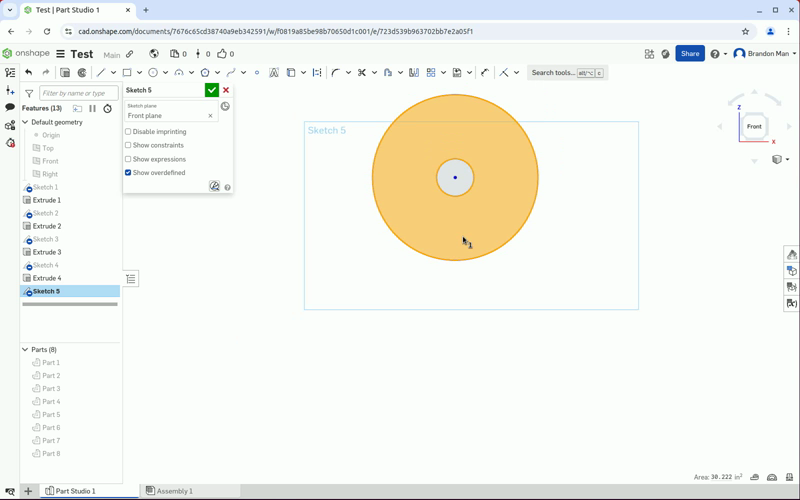
scroll(-6)
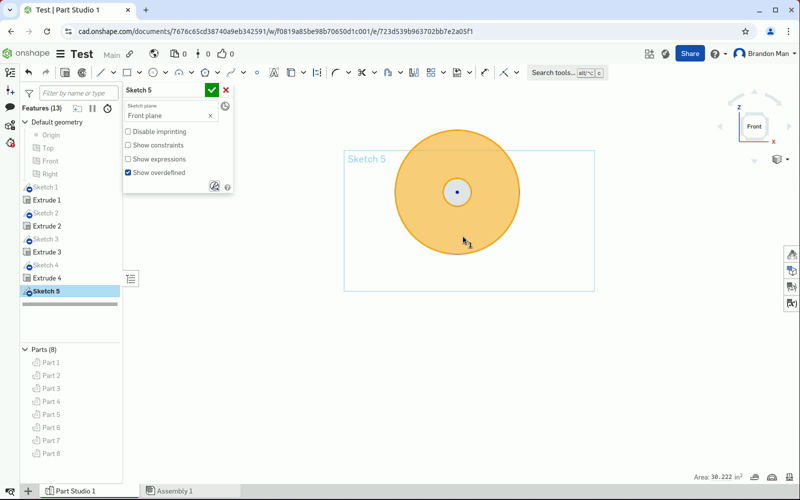
scroll(-6)
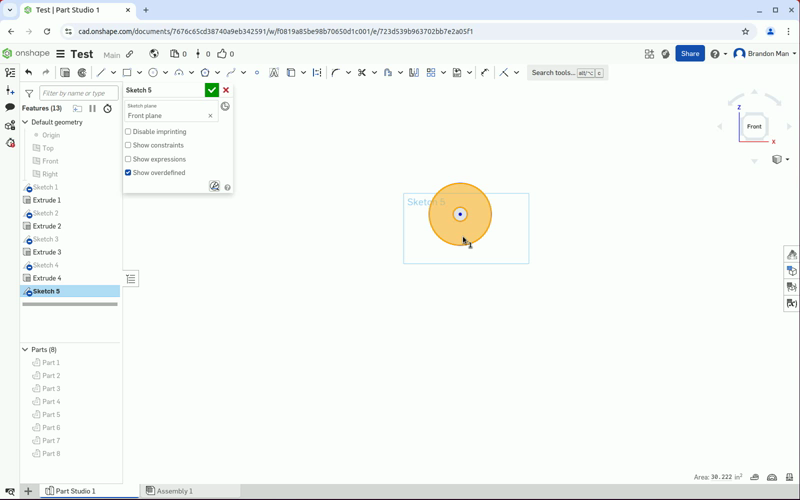
scroll(-6)
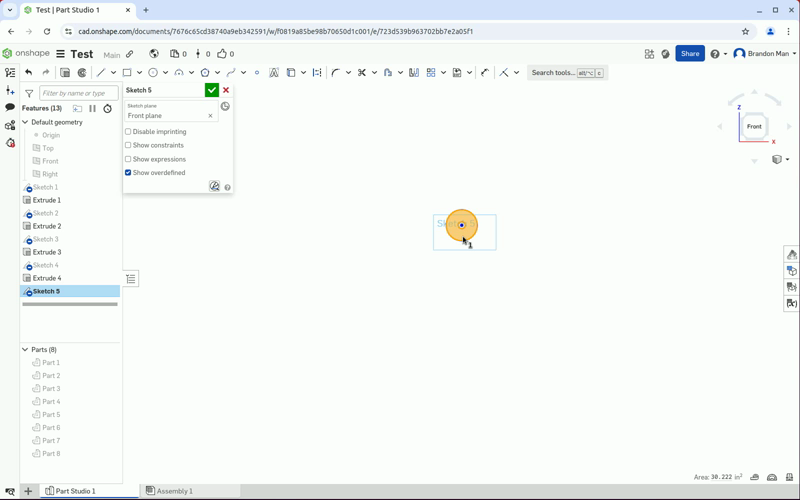
mouse_move(73, 352)
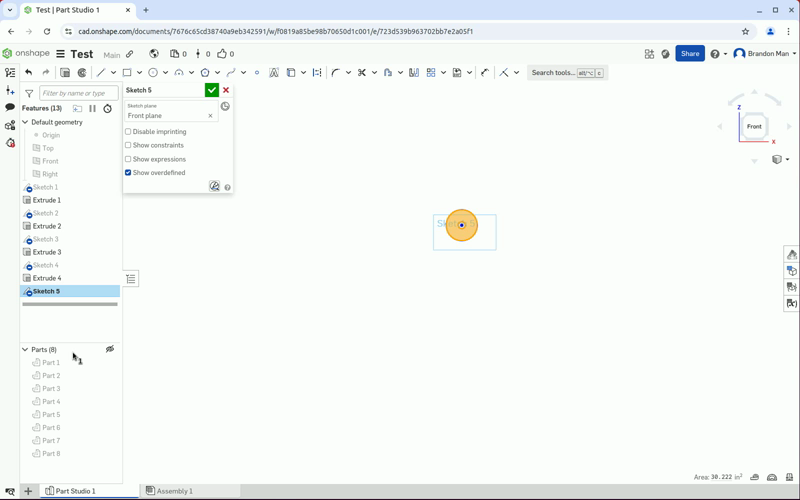
key(shift+y)
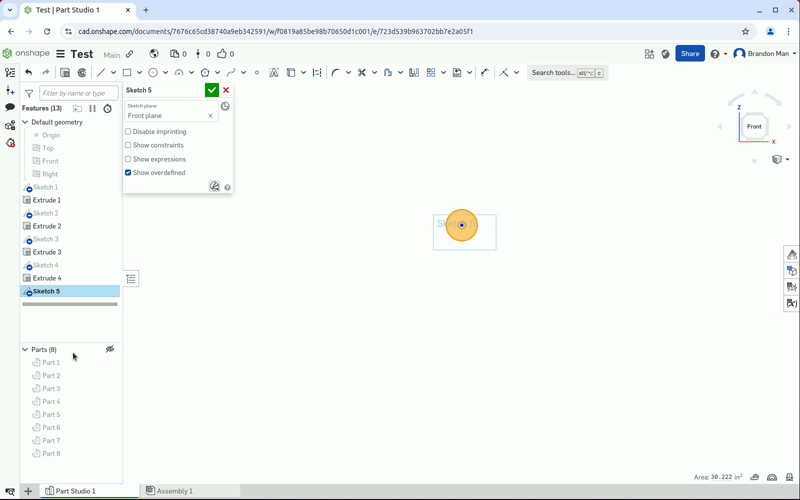
key(shift+e)
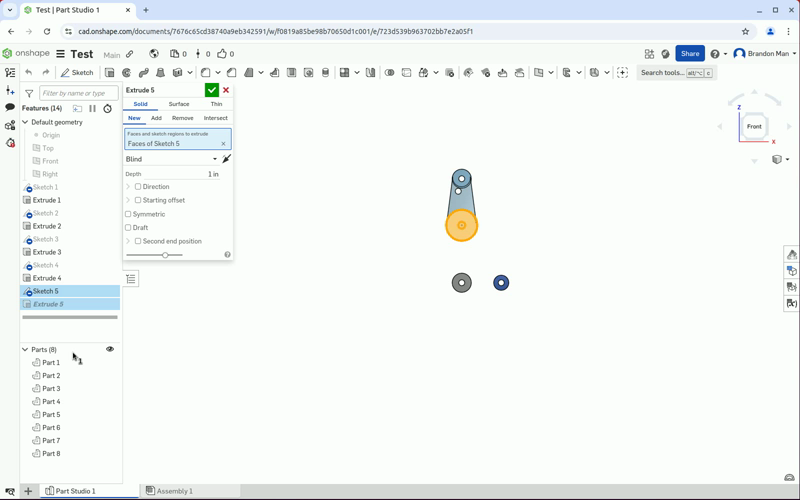
mouse_move(143, 106)
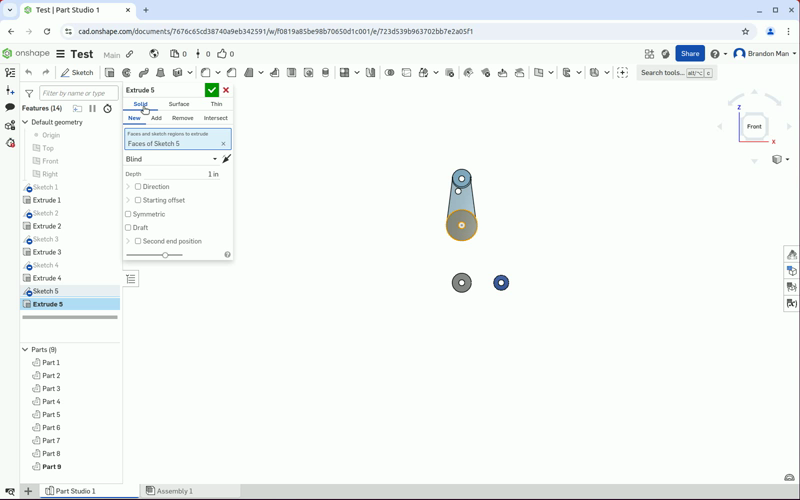
click(143, 106)
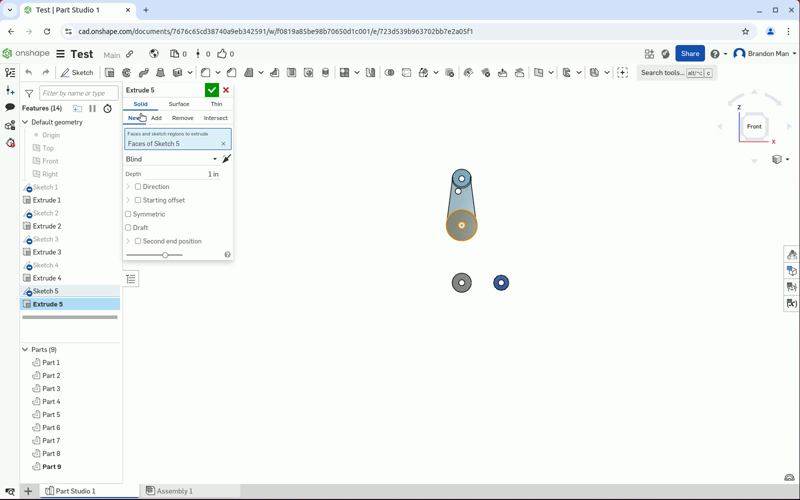
mouse_move(137, 120)
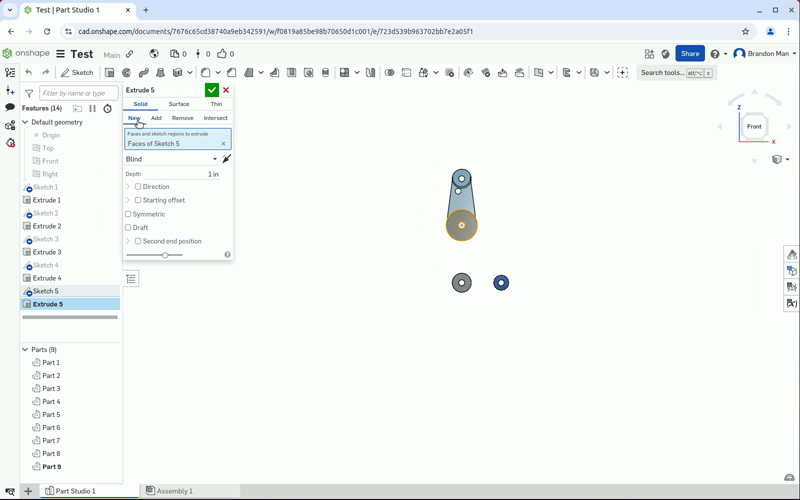
click(137, 120)
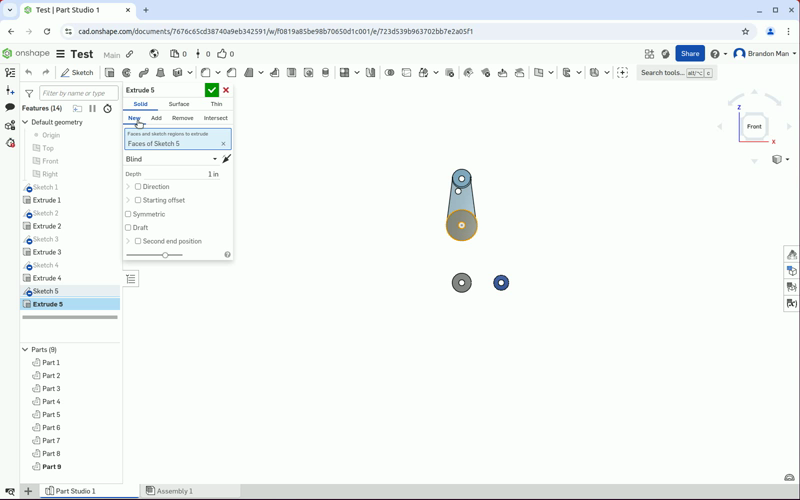
key(tab, 4)
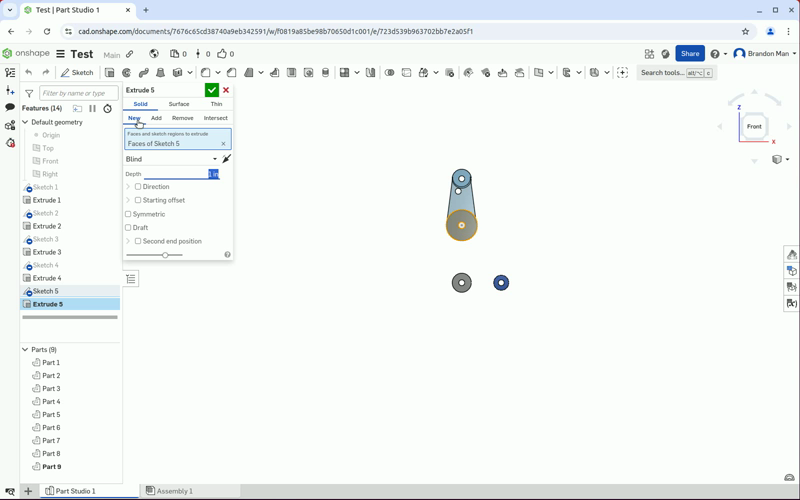
text(0.481)
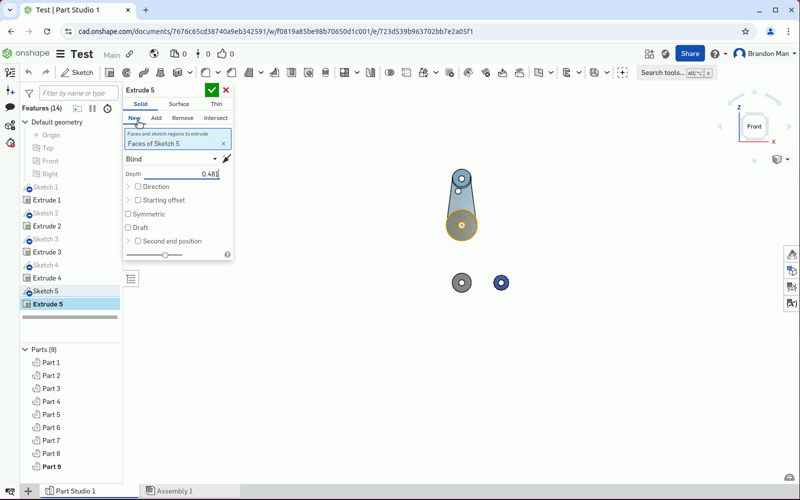
key(enter)
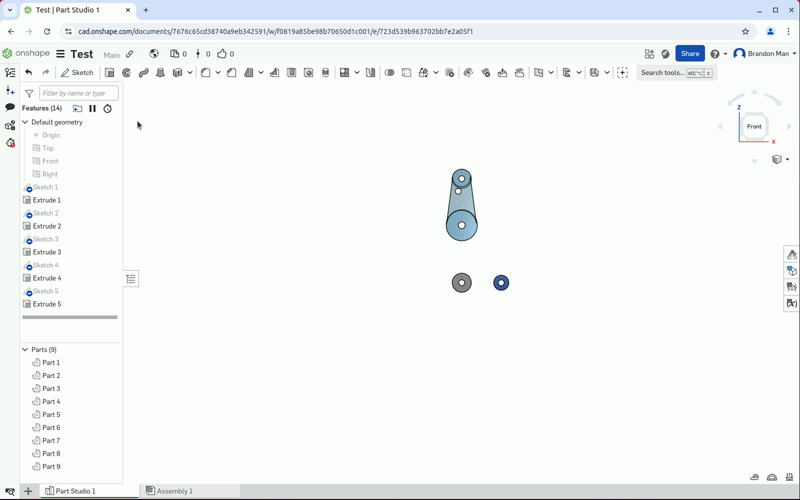
key(shift+h)
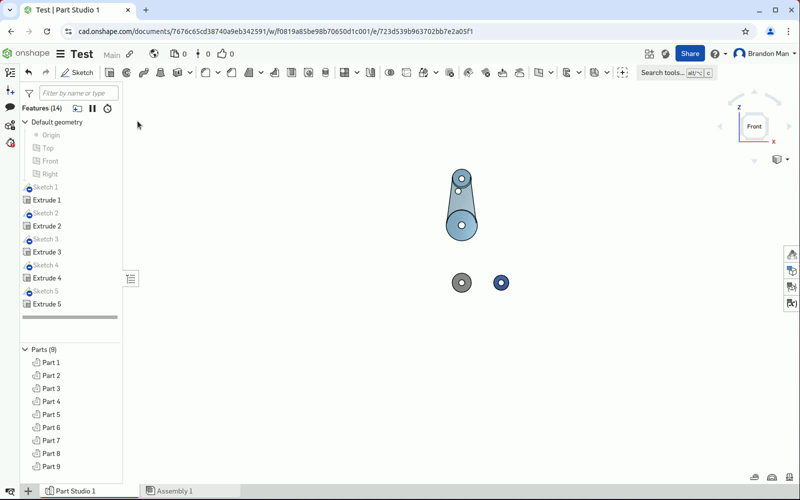
key(shift+h)
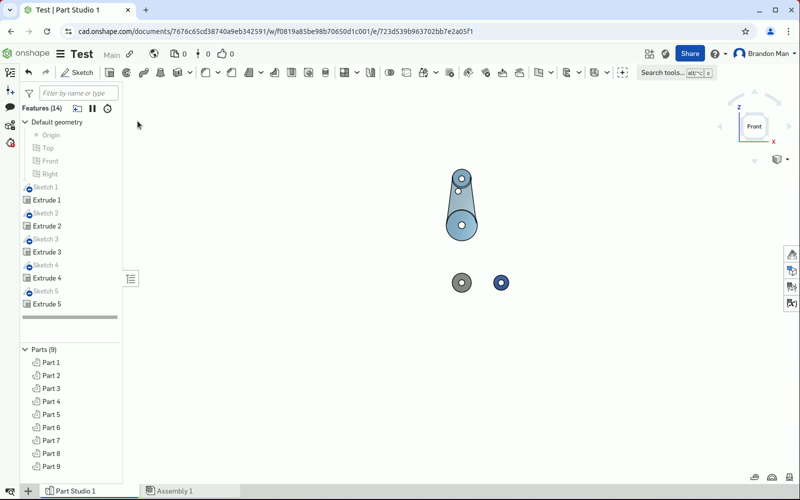
mouse_move(73, 189)
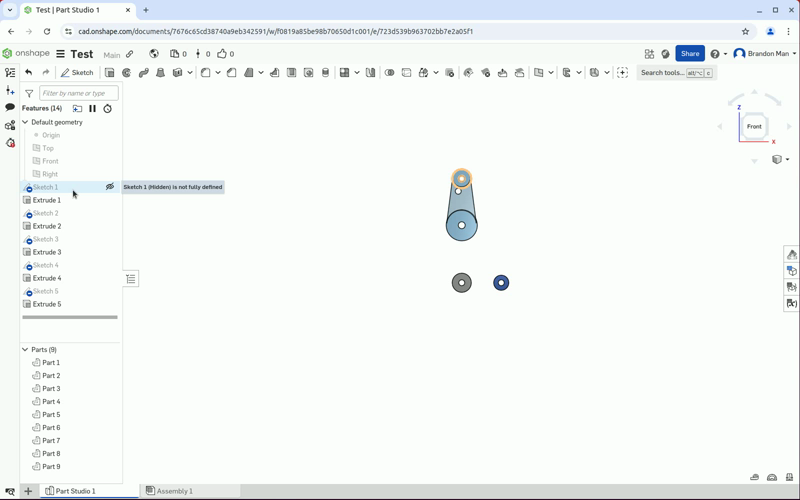
click(73, 189)
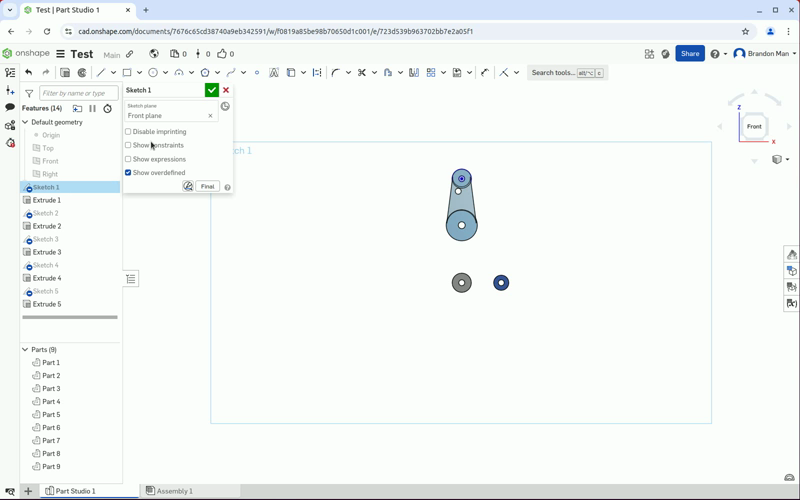
mouse_move(229, 92)
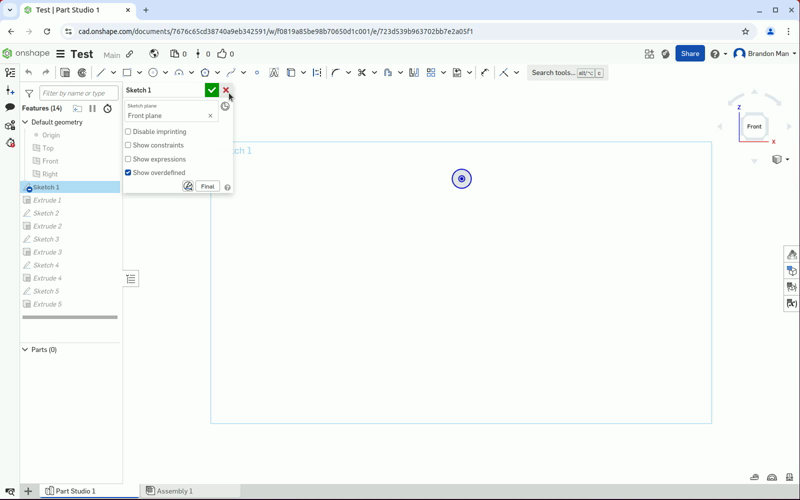
click(229, 92)
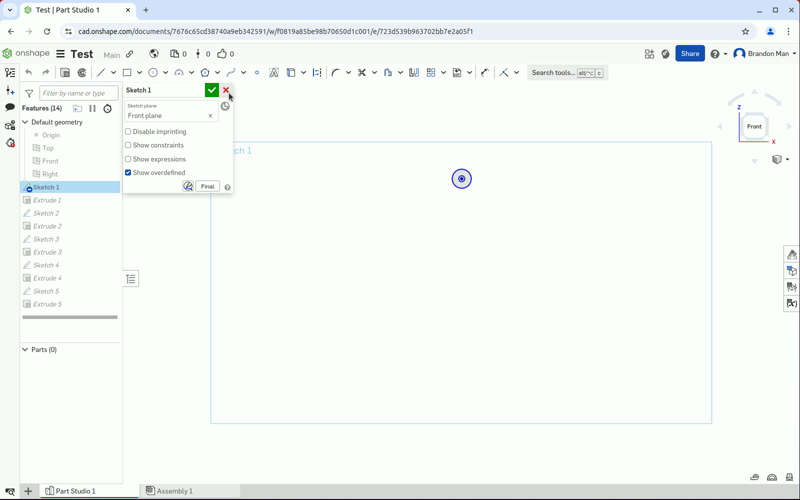
key(shift+s)
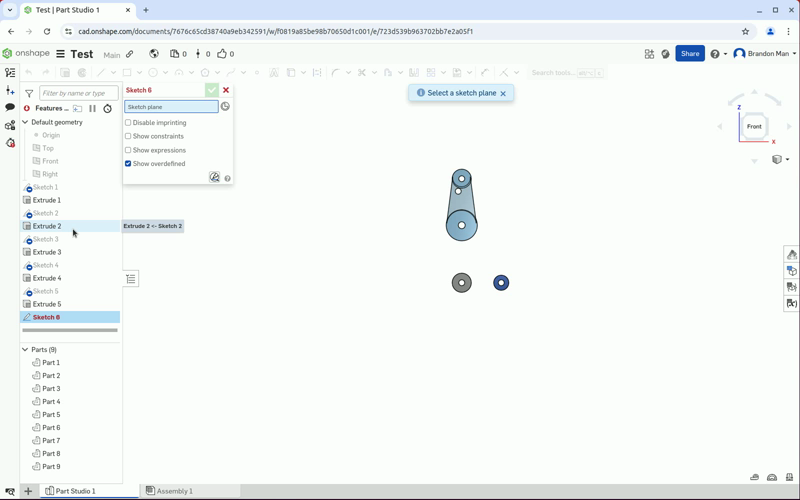
scroll(3)
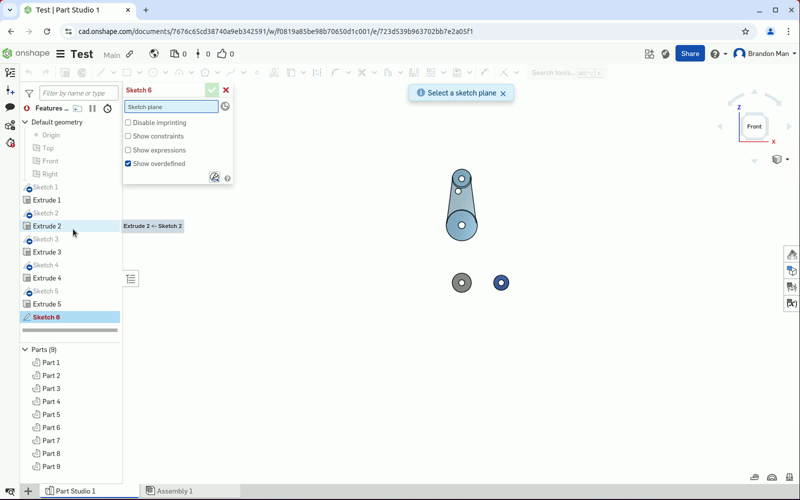
mouse_move(73, 163)
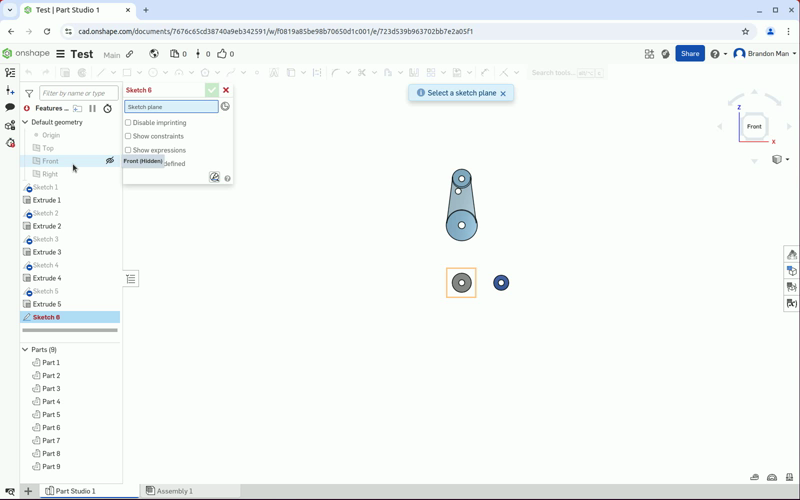
click(73, 163)
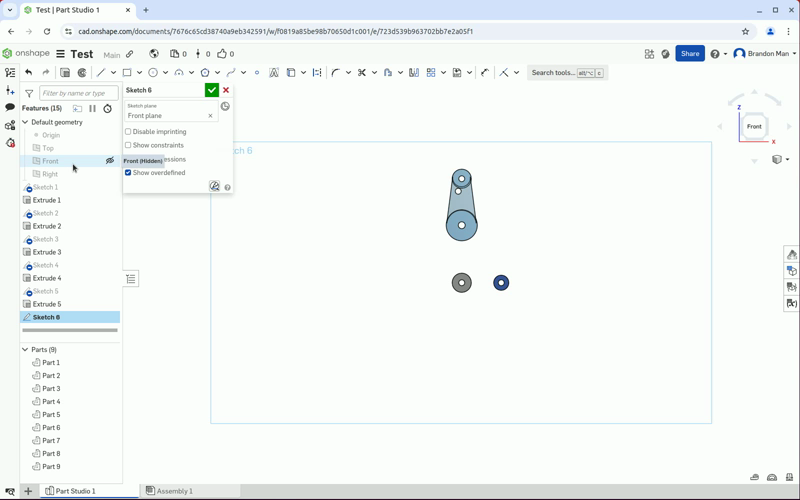
mouse_move(73, 352)
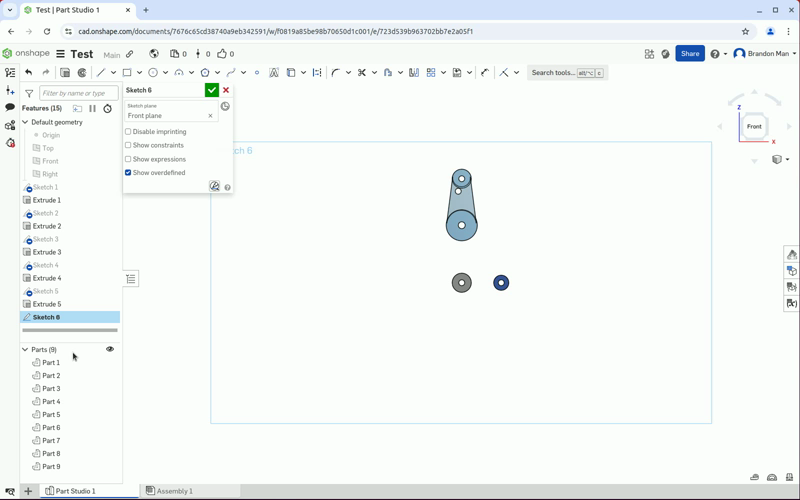
key(y)
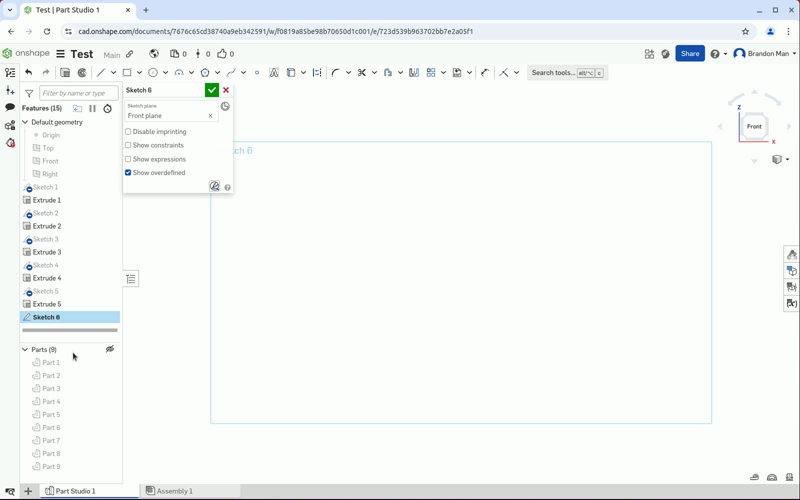
key(l)
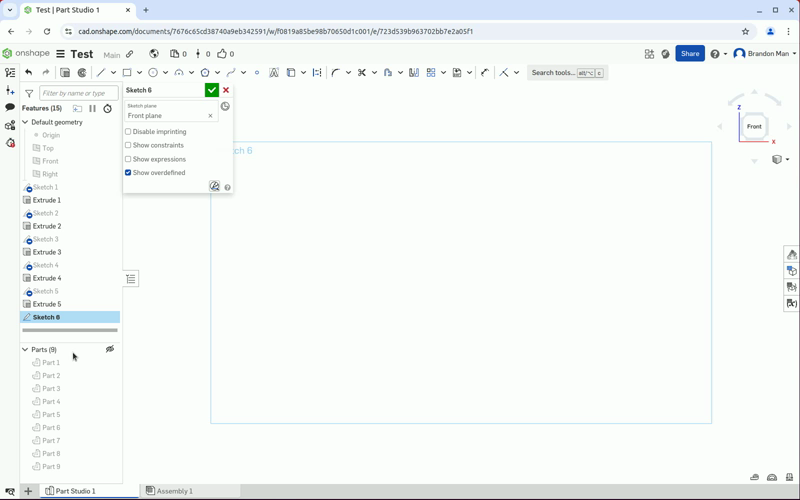
key_down(shift)
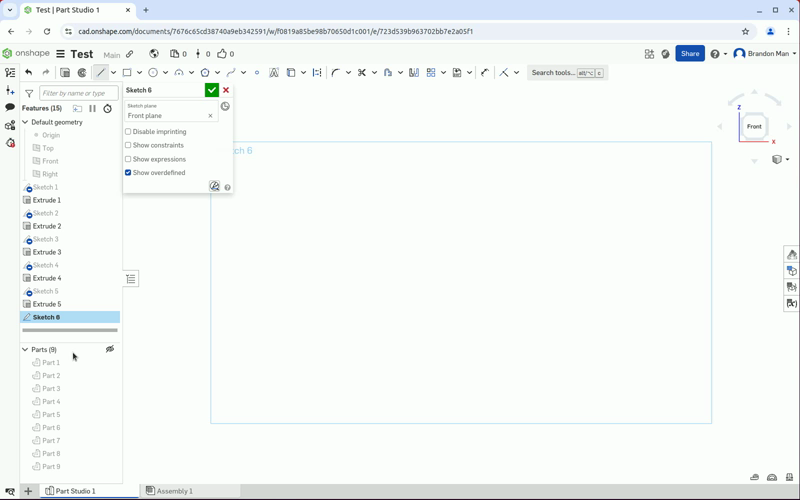
mouse_move(446, 226)
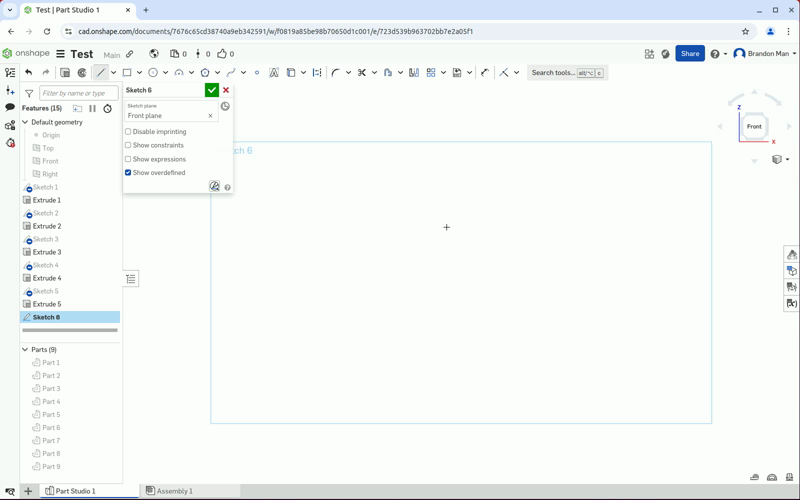
click(446, 226)
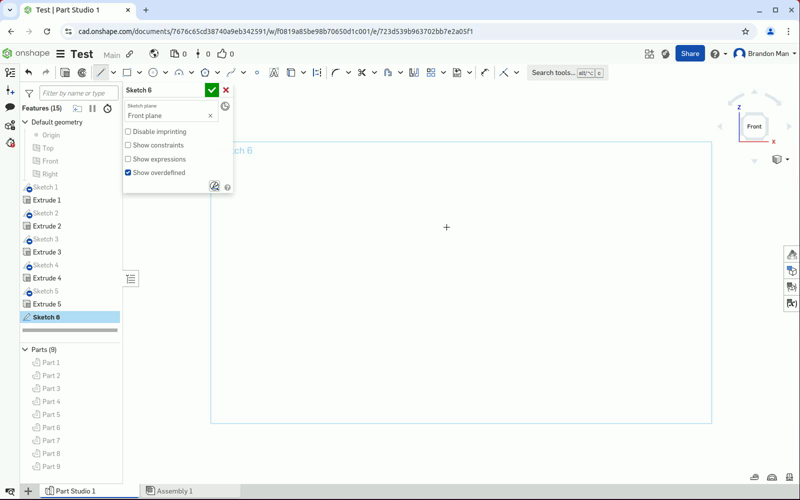
key_up(shift)
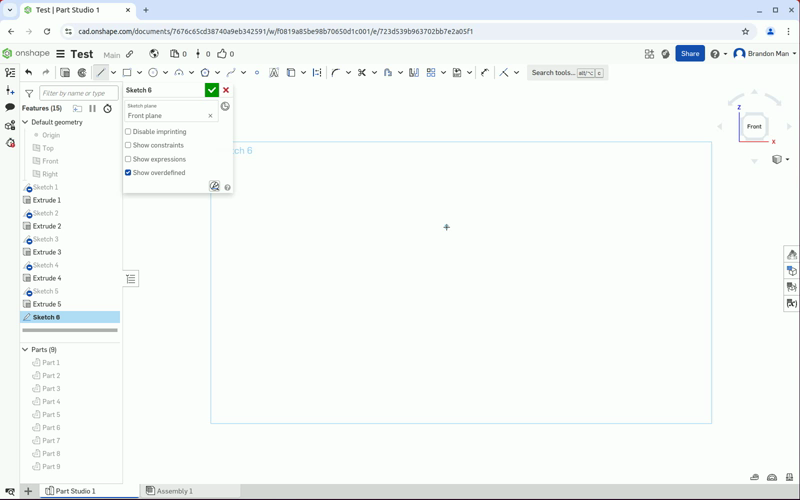
key_down(shift)
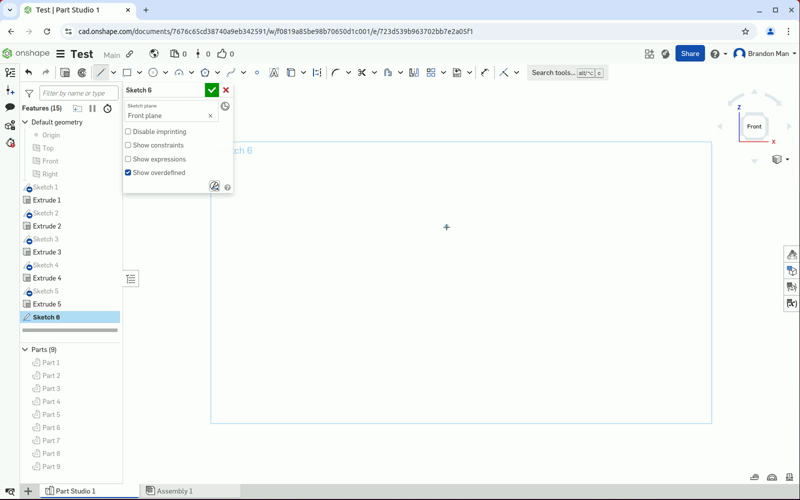
mouse_move(476, 226)
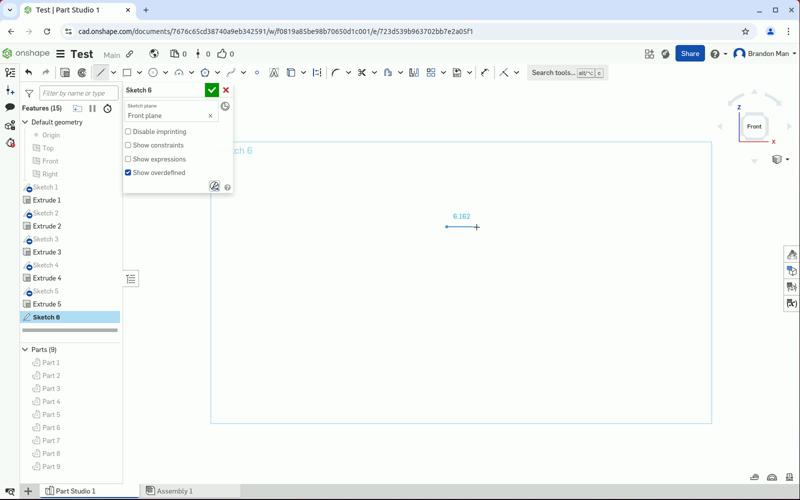
mouse_move(452, 284)
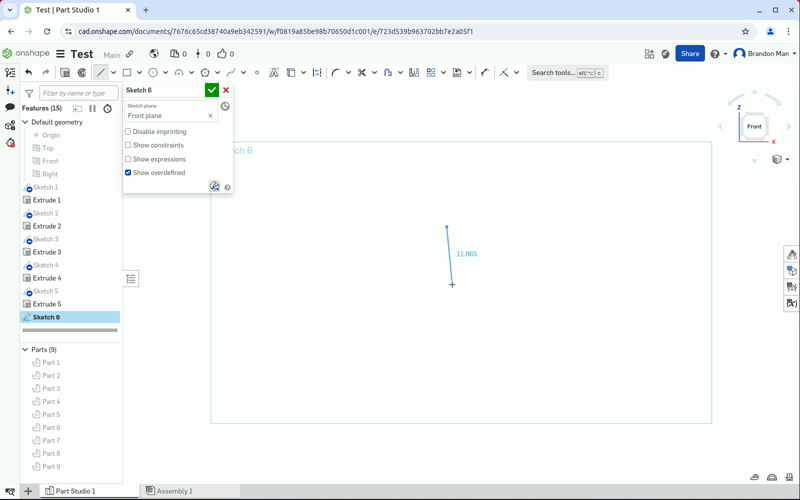
click(452, 284)
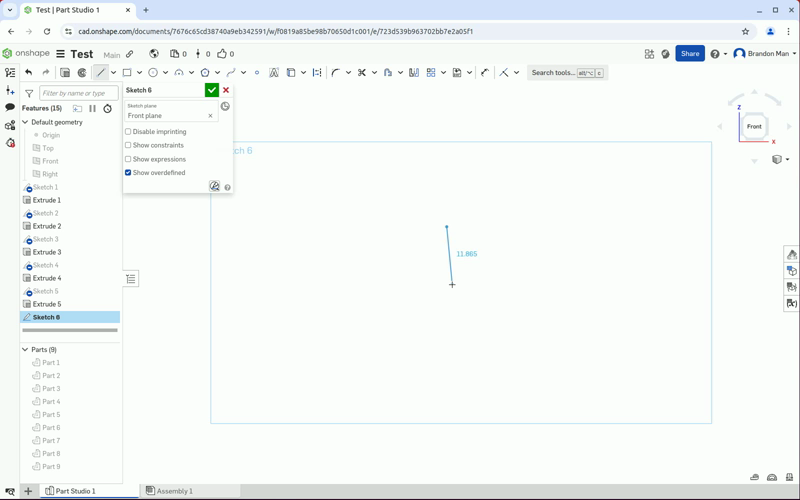
key_up(shift)
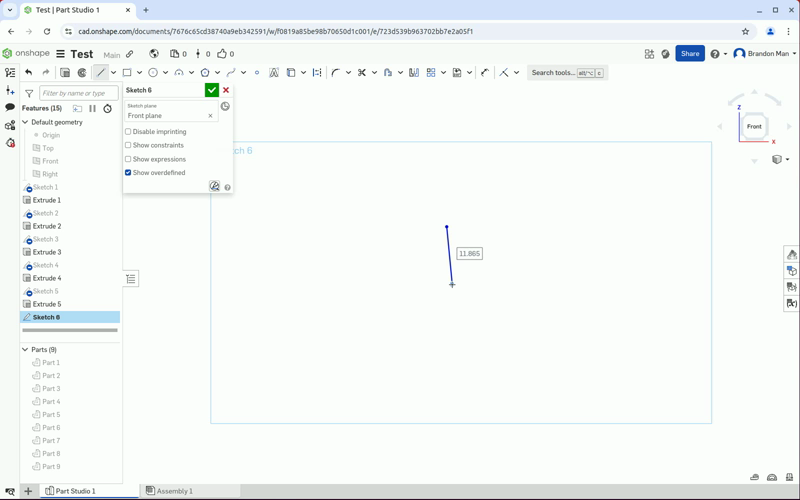
key(esc)
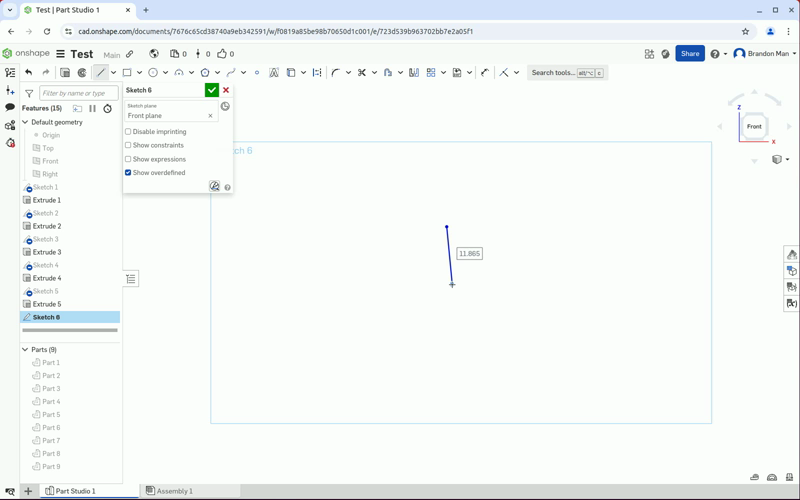
key(a)
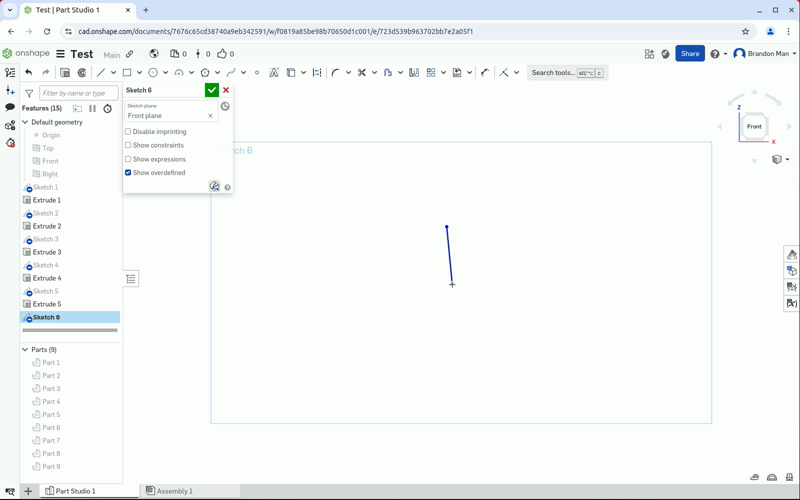
mouse_move(452, 284)
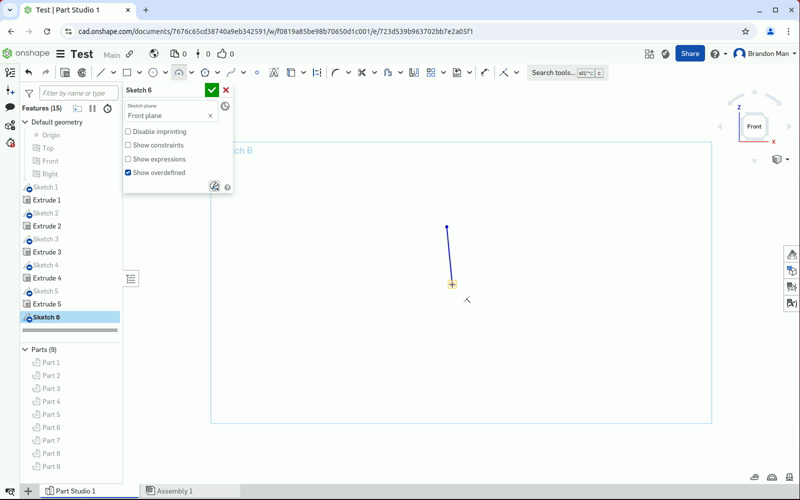
click(452, 284)
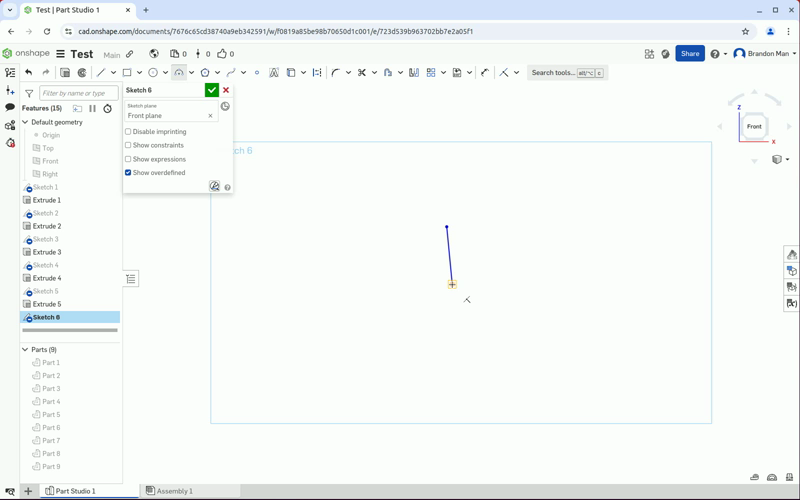
key_down(shift)
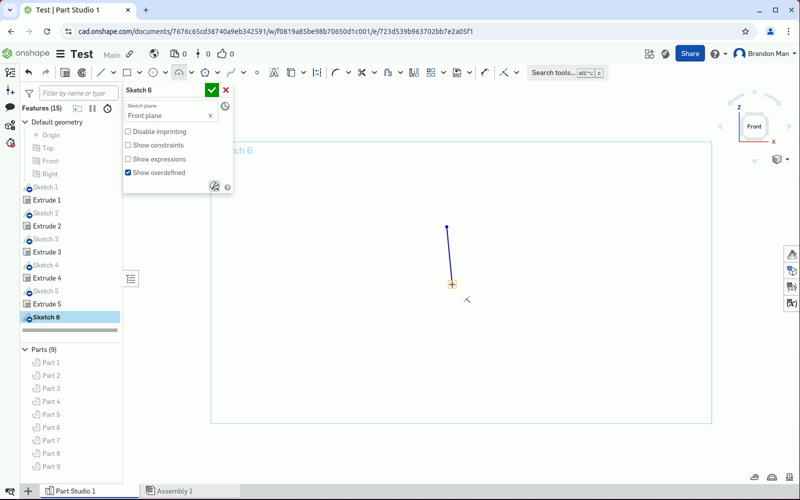
mouse_move(461, 291)
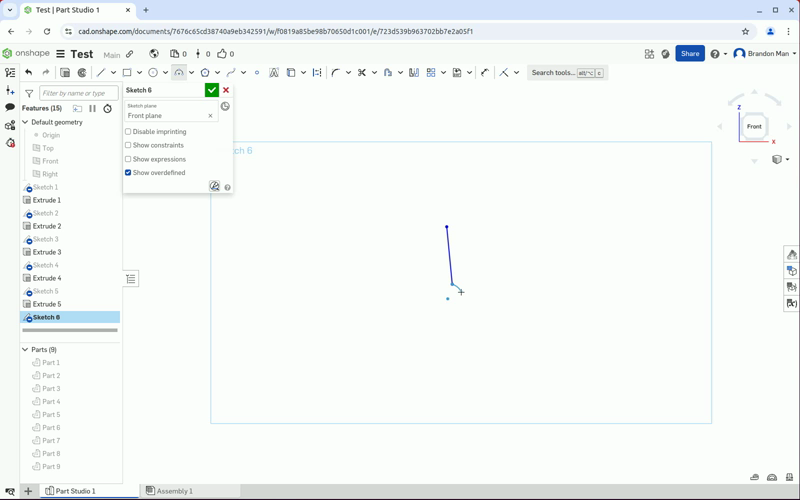
click(461, 291)
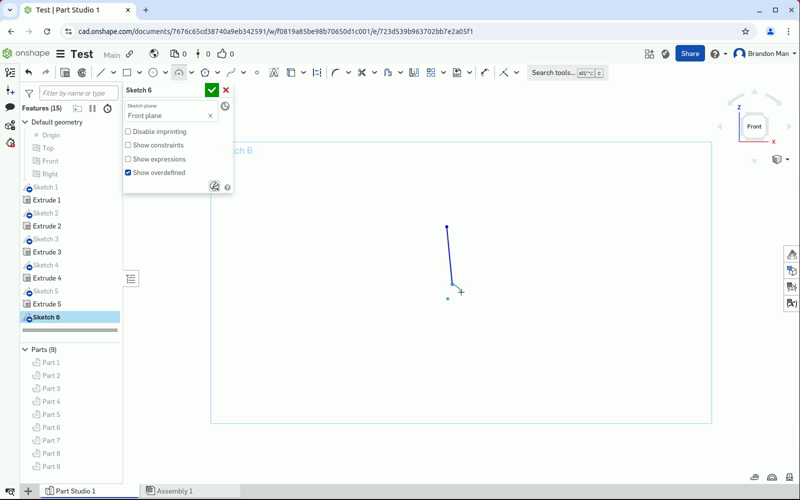
mouse_move(466, 276)
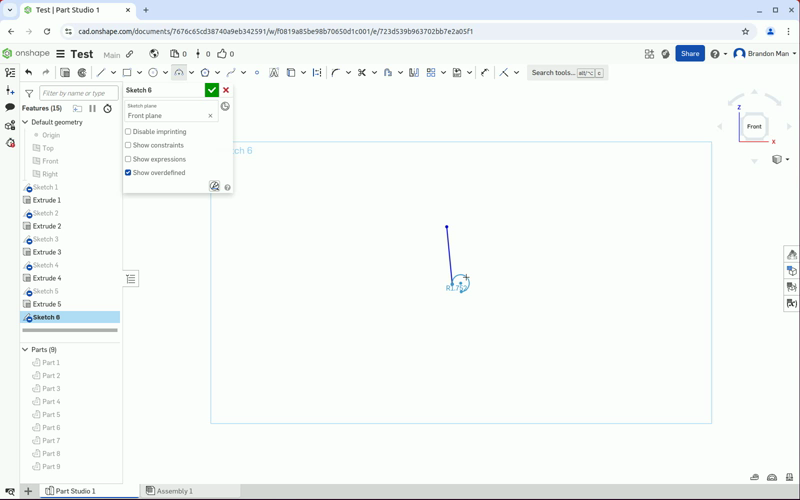
click(466, 276)
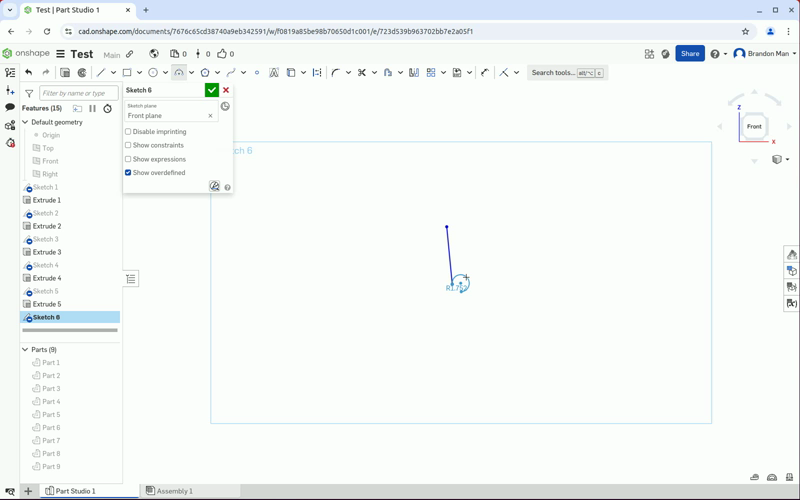
key_up(shift)
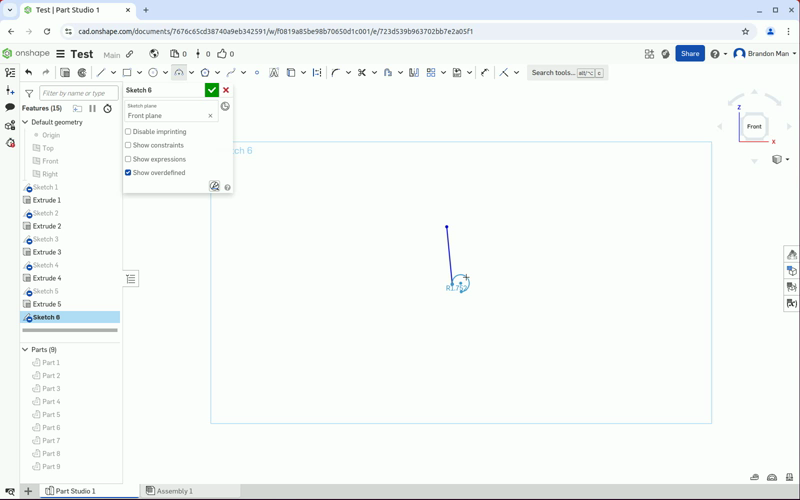
key(esc)
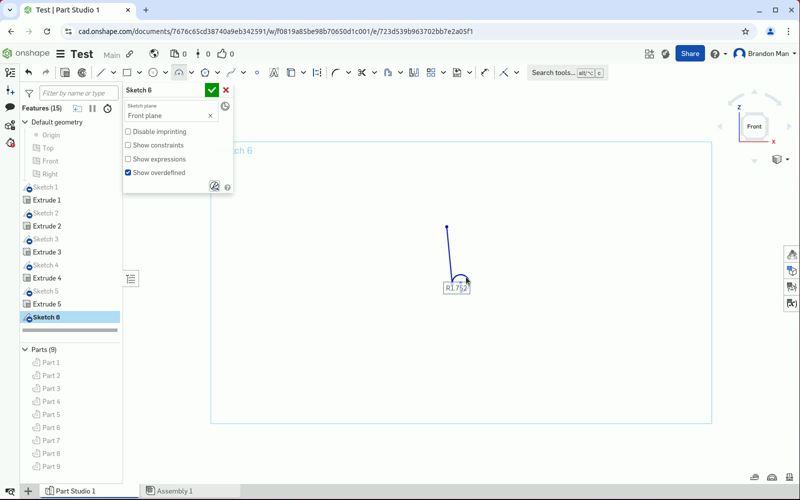
key(l)
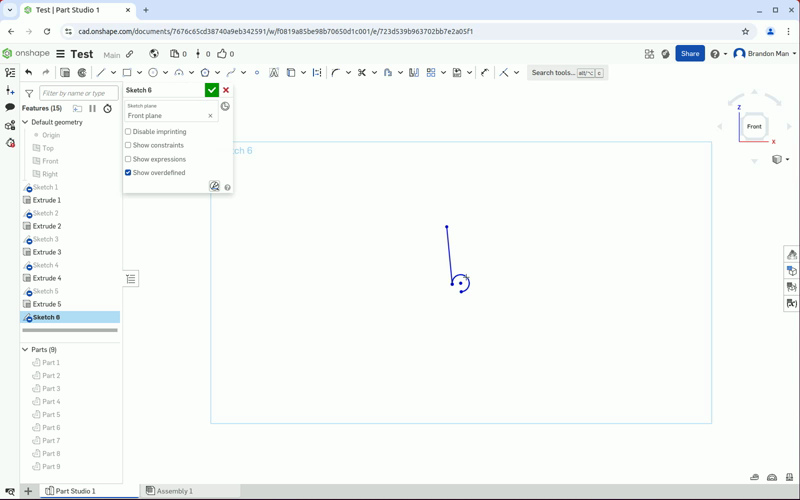
mouse_move(461, 291)
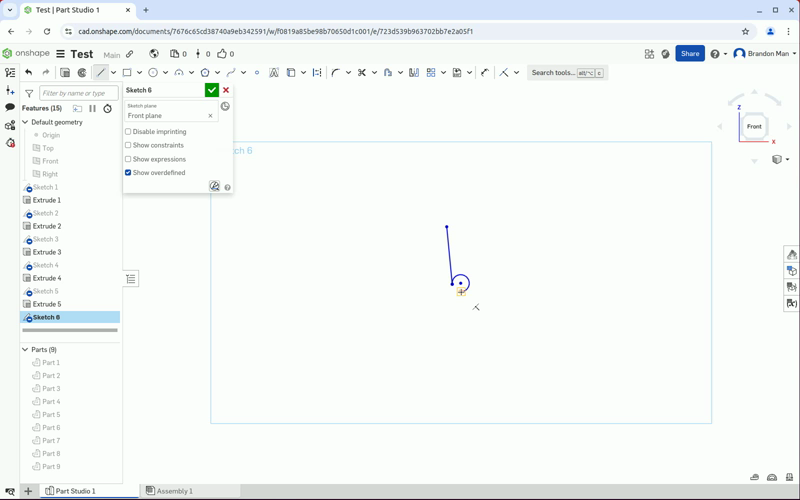
click(461, 291)
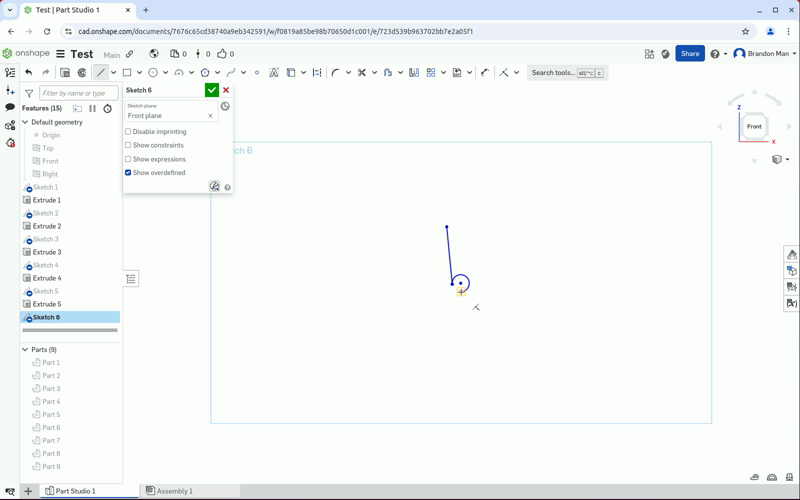
key_down(shift)
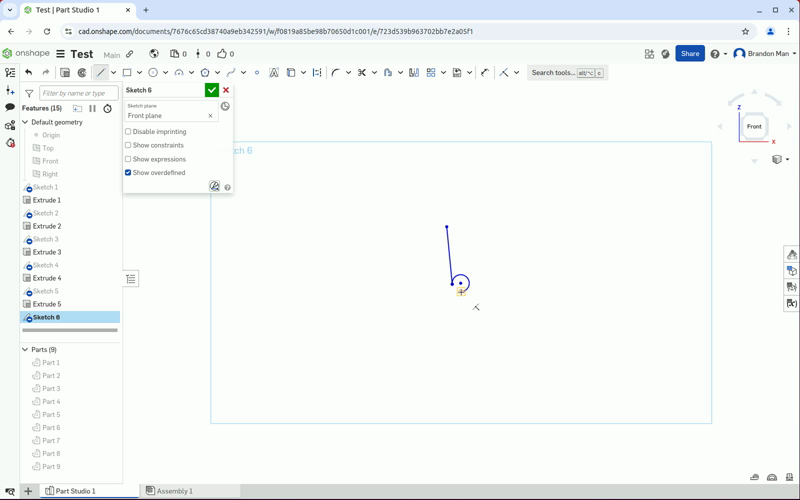
mouse_move(491, 291)
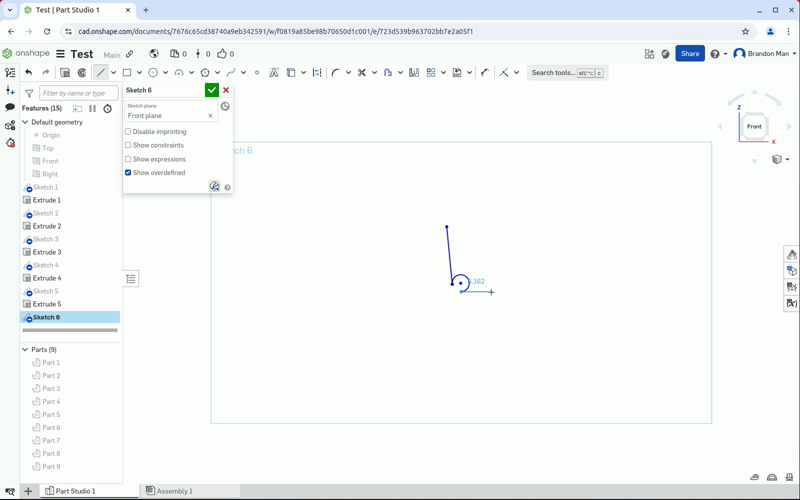
mouse_move(502, 290)
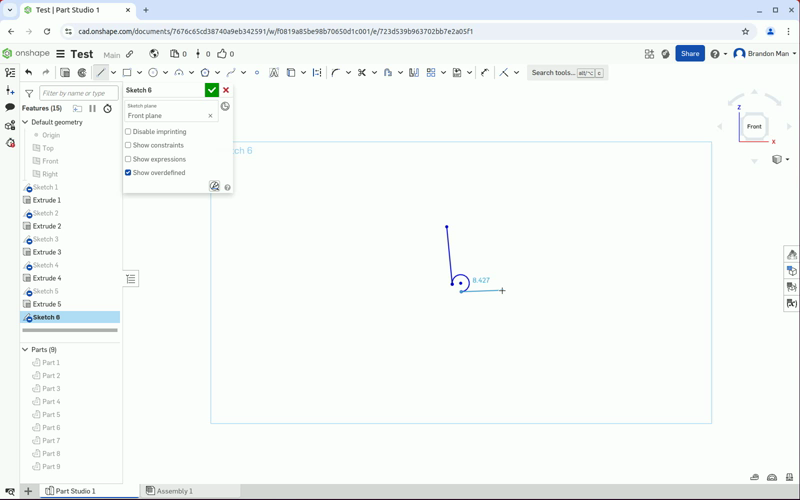
click(502, 290)
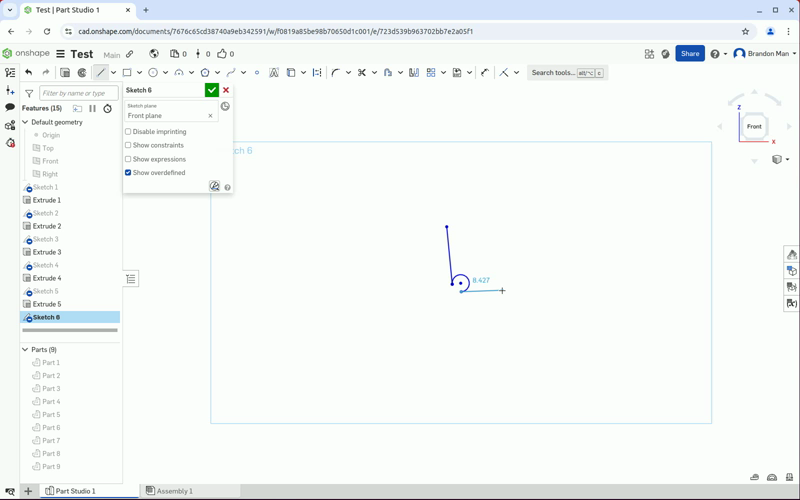
key_up(shift)
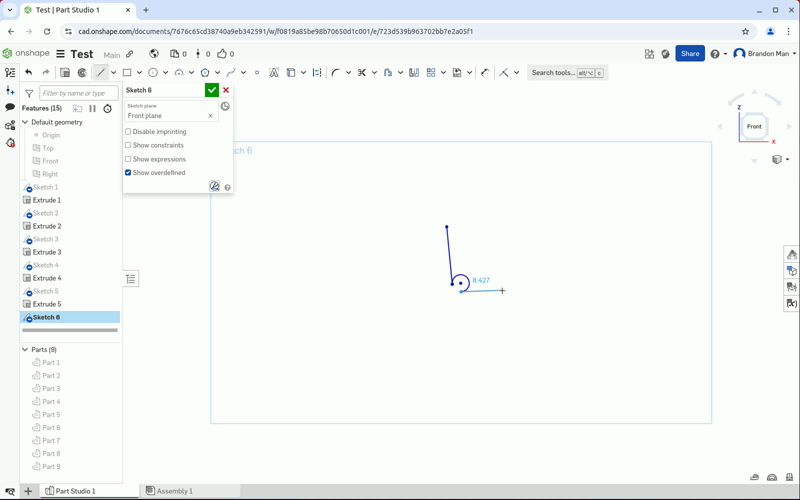
key(esc)
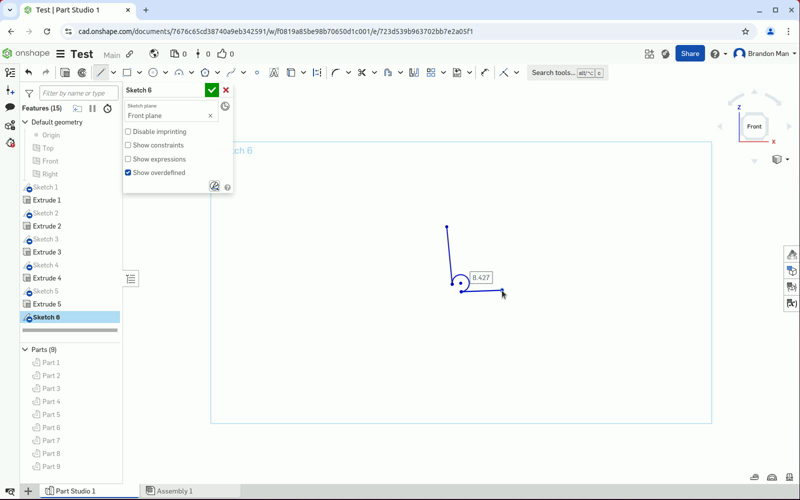
key(a)
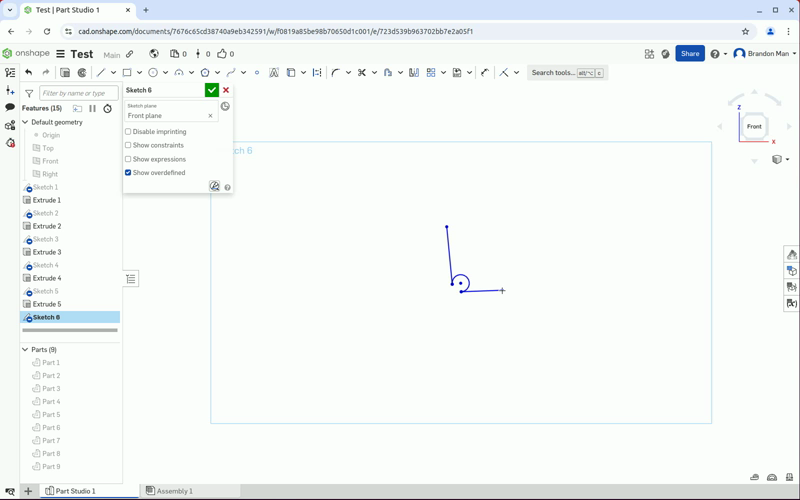
mouse_move(502, 290)
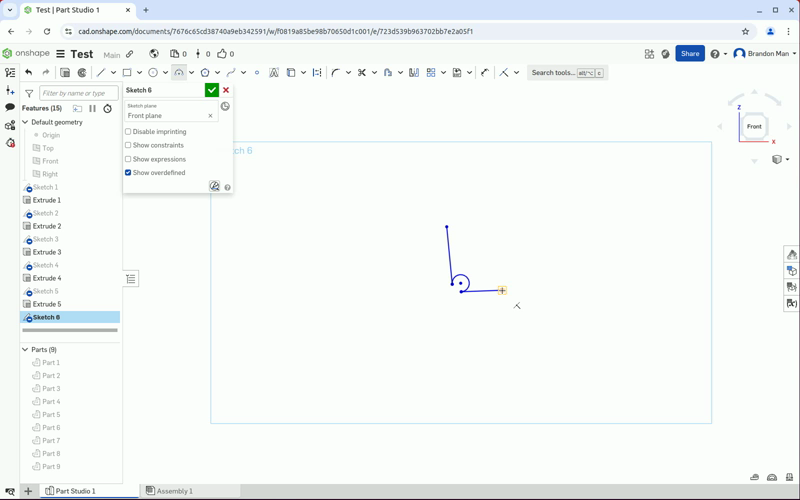
click(502, 290)
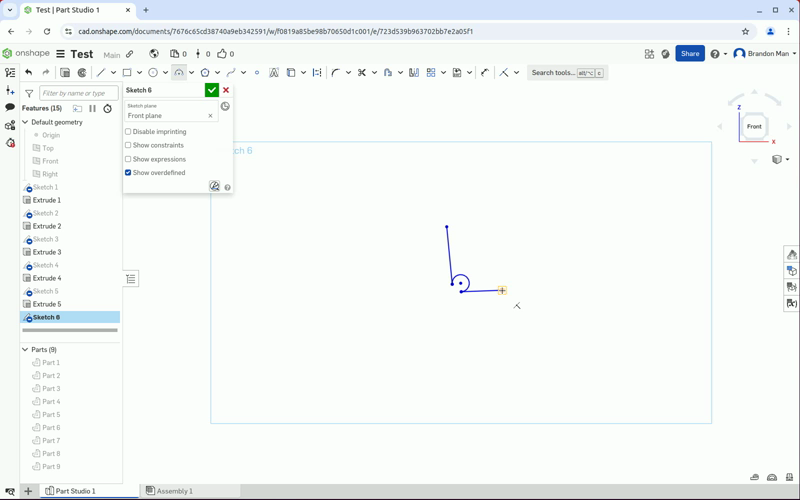
key_down(shift)
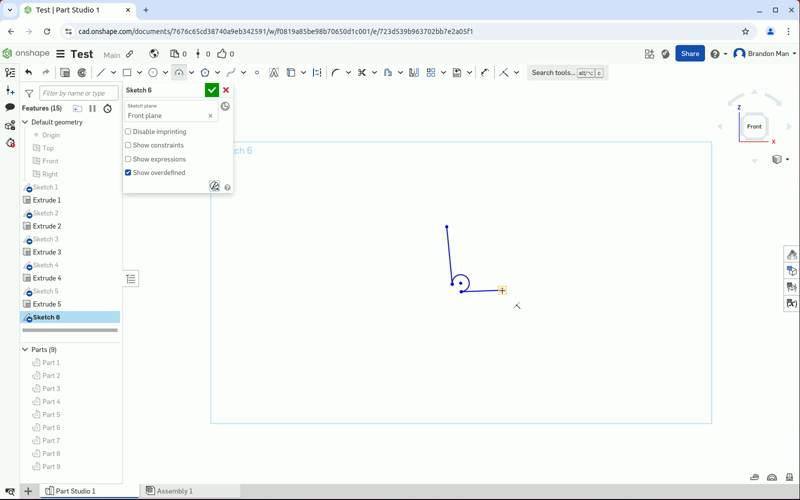
mouse_move(501, 276)
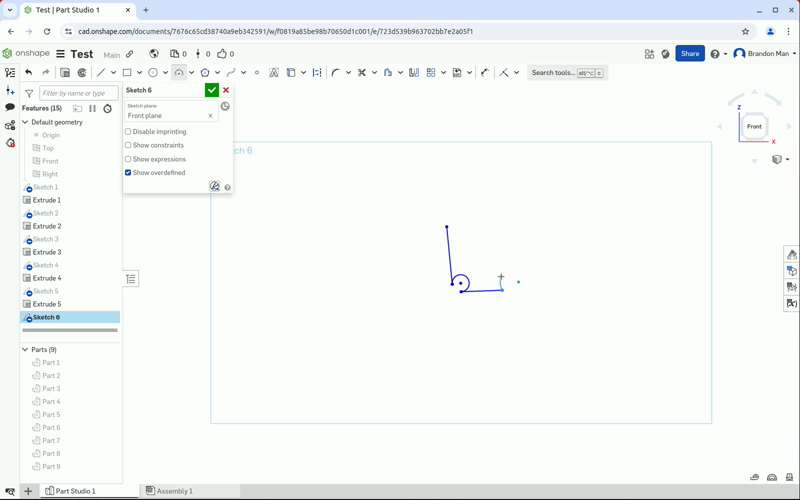
click(501, 276)
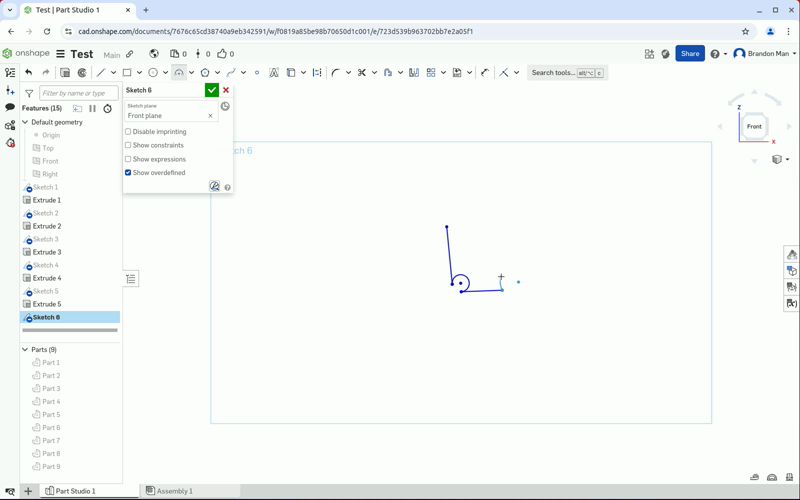
mouse_move(494, 283)
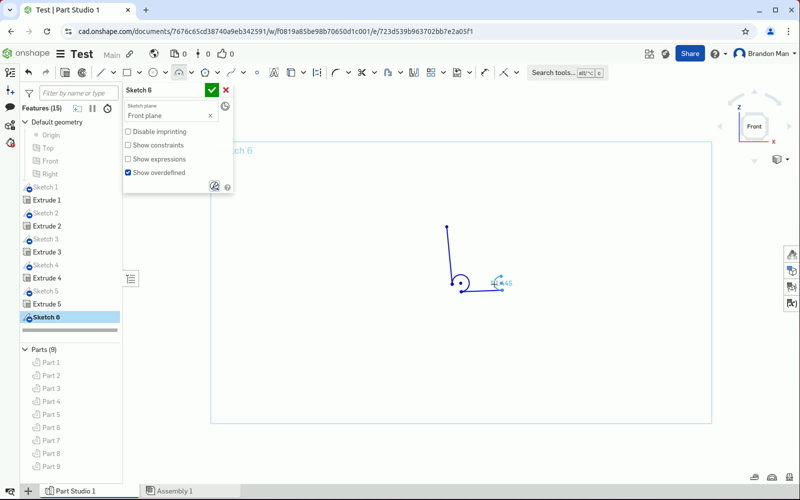
click(494, 283)
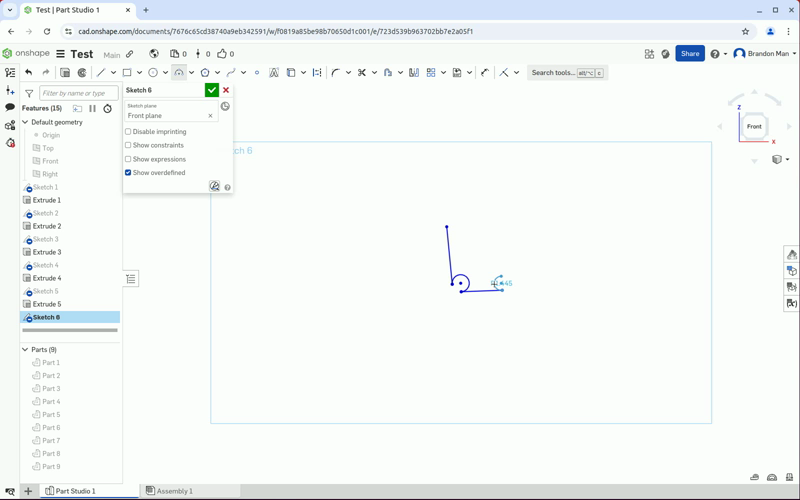
key_up(shift)
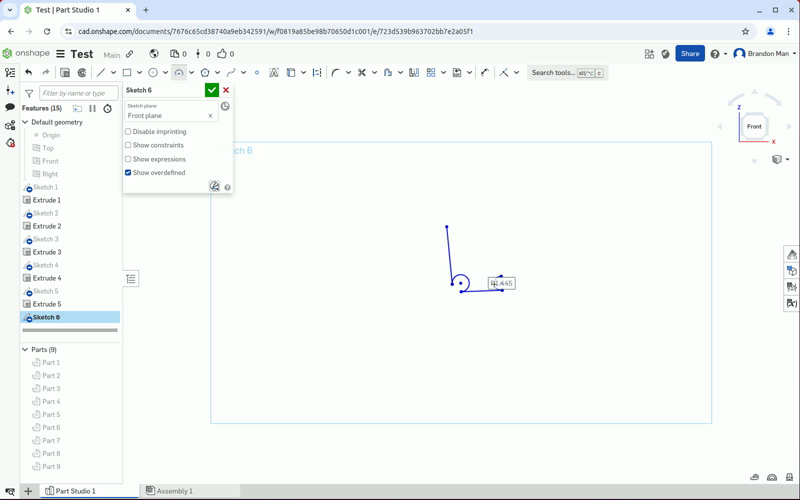
key(esc)
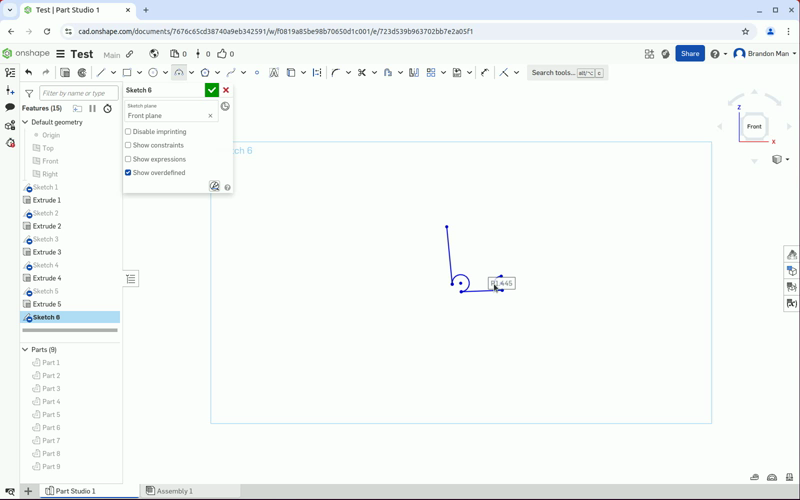
key(l)
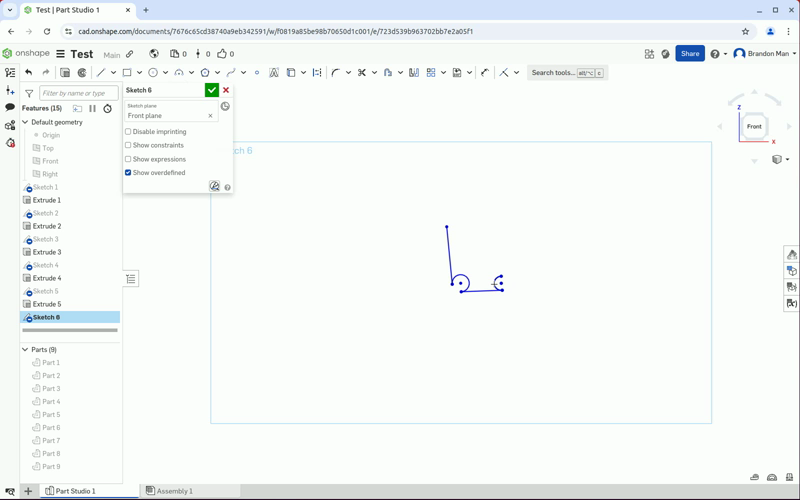
mouse_move(501, 276)
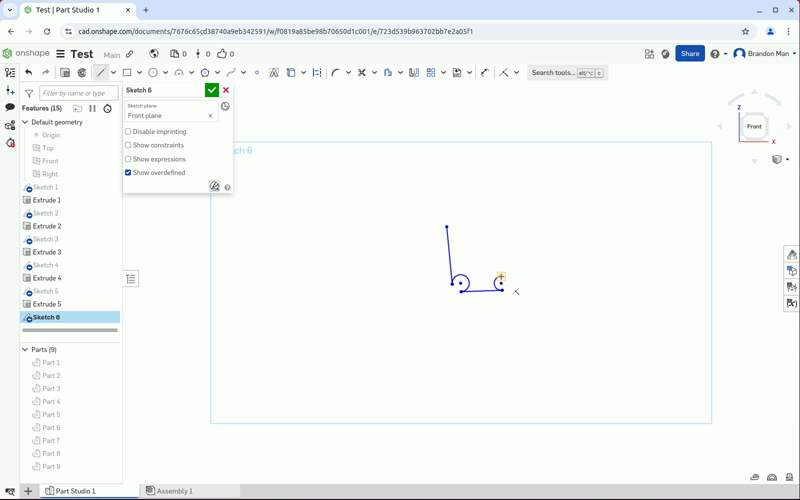
click(501, 276)
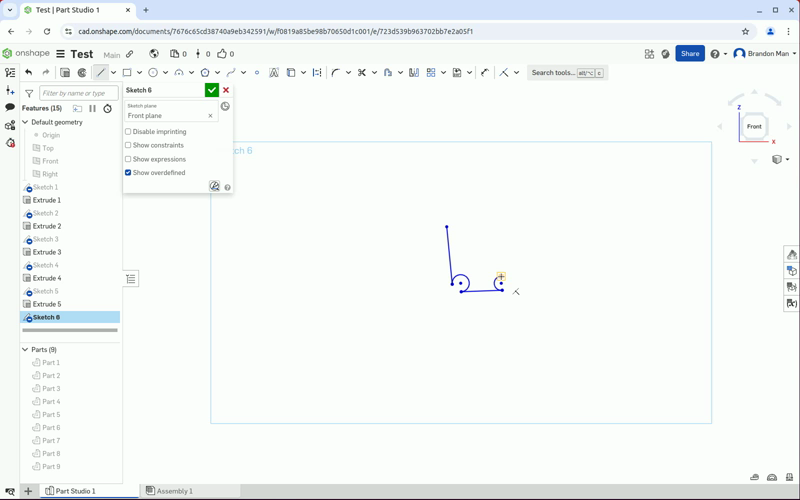
key_down(shift)
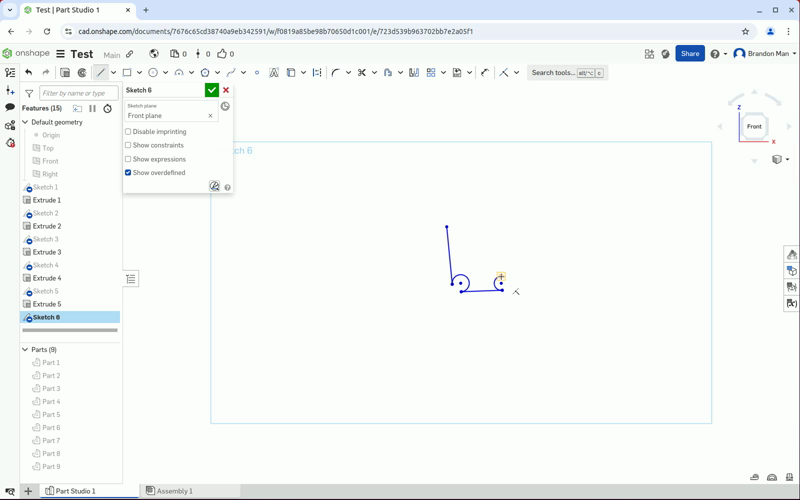
mouse_move(531, 276)
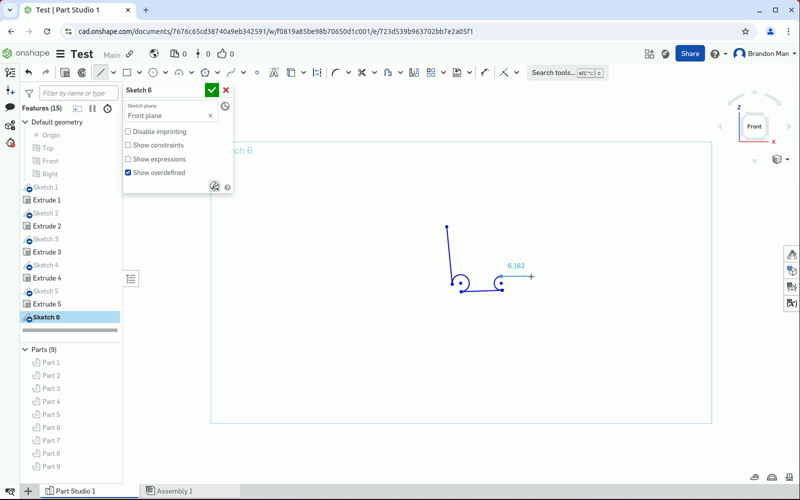
mouse_move(478, 275)
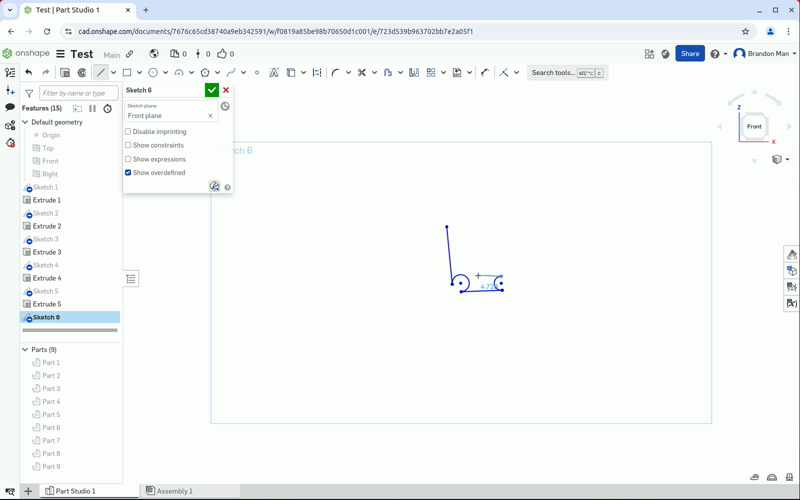
click(478, 275)
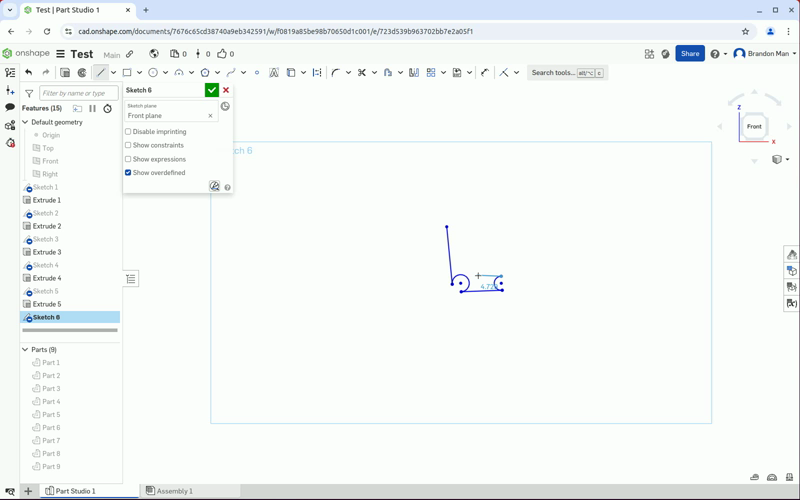
key_up(shift)
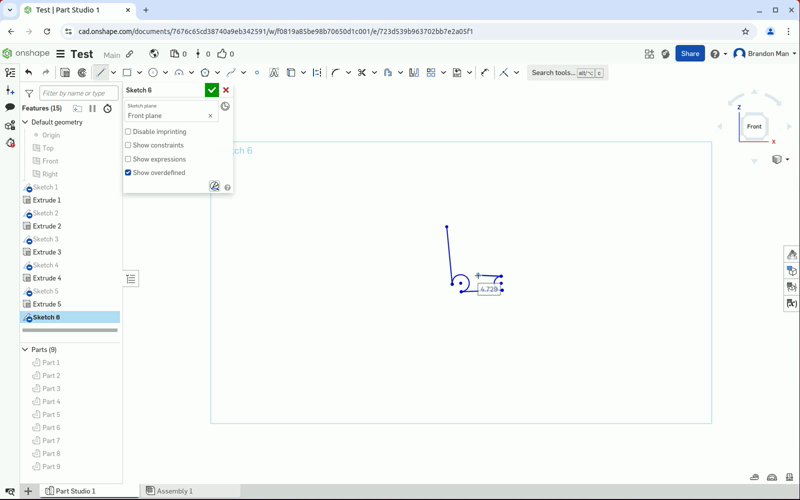
key(esc)
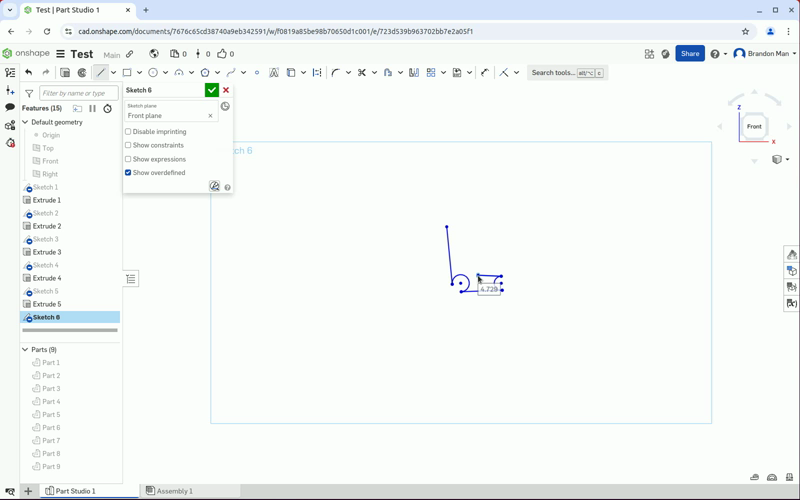
key(a)
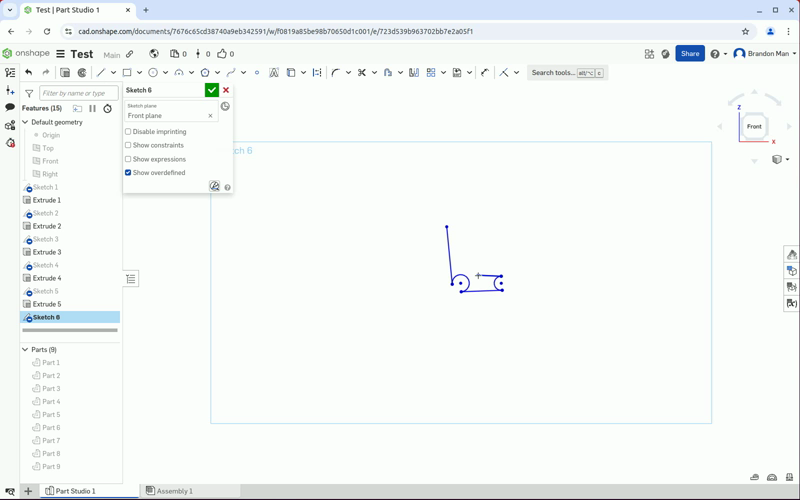
mouse_move(478, 275)
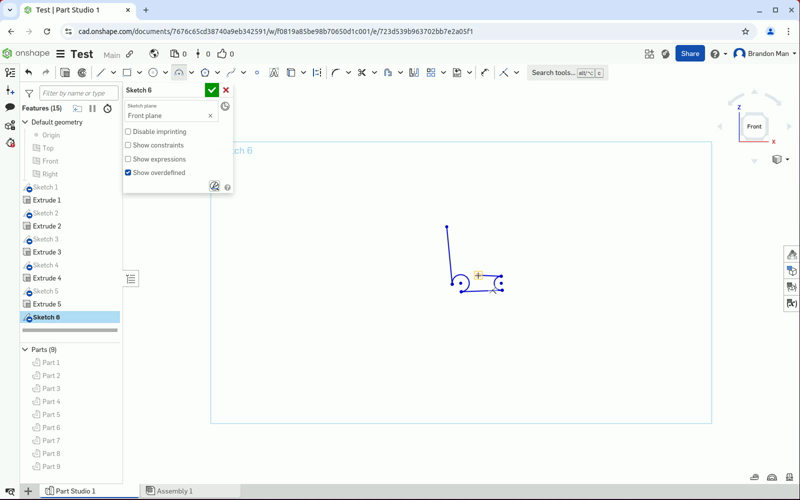
click(478, 275)
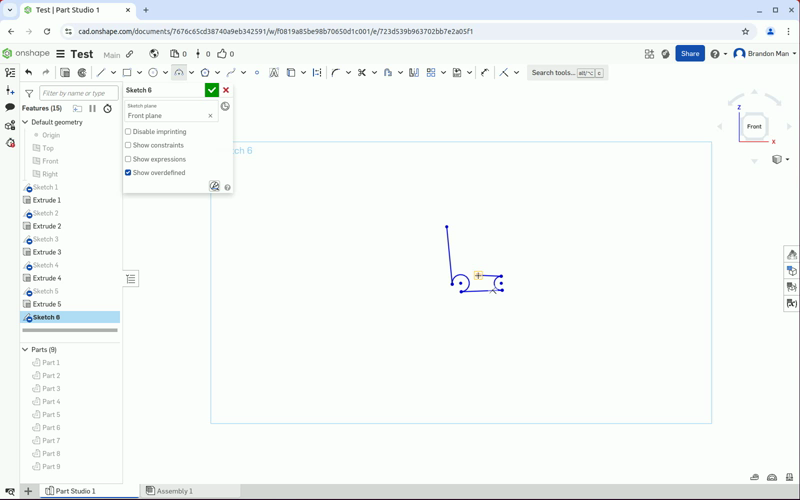
key_down(shift)
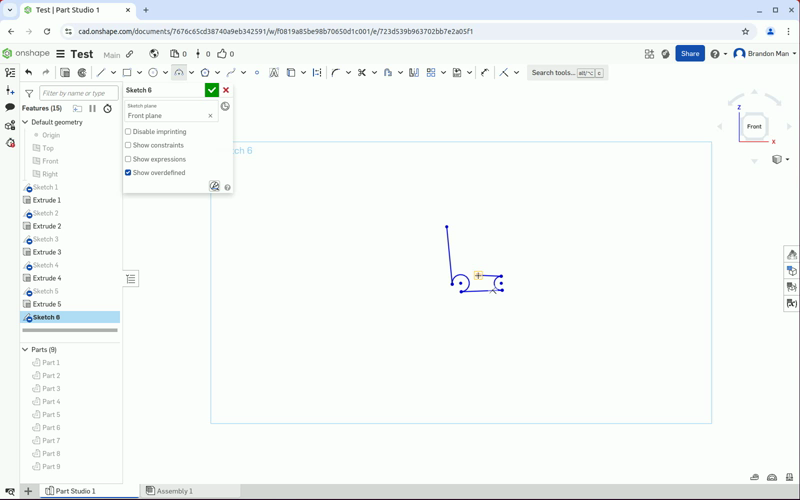
mouse_move(471, 267)
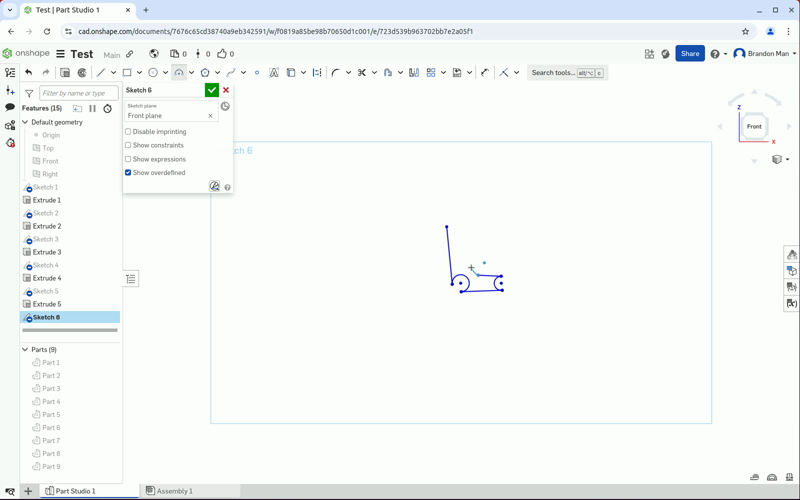
click(471, 267)
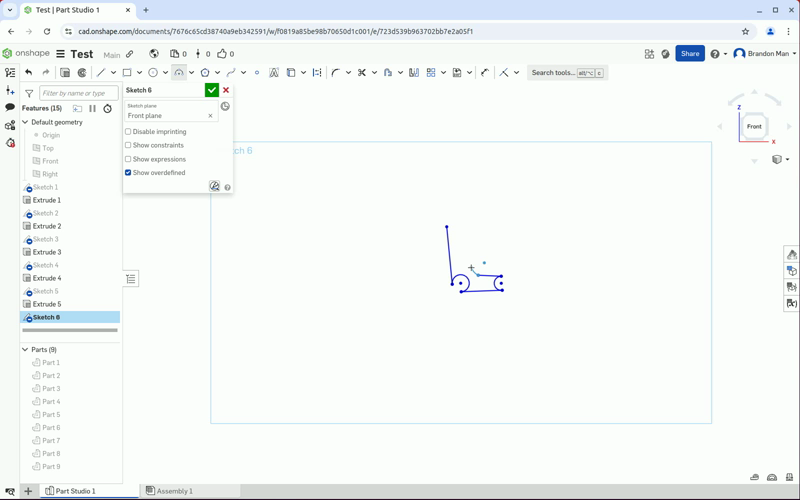
mouse_move(472, 272)
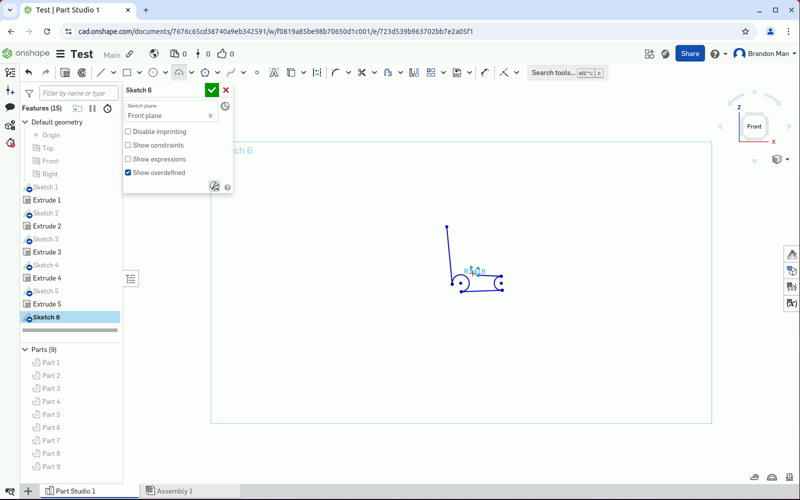
click(472, 272)
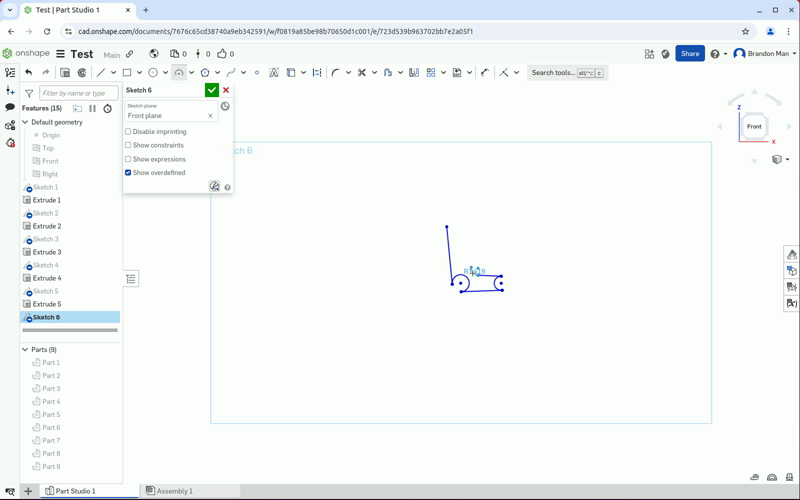
key_up(shift)
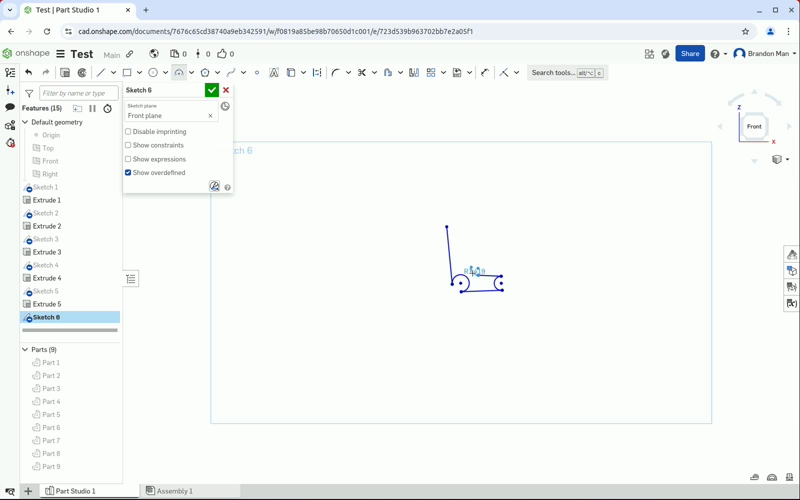
key(esc)
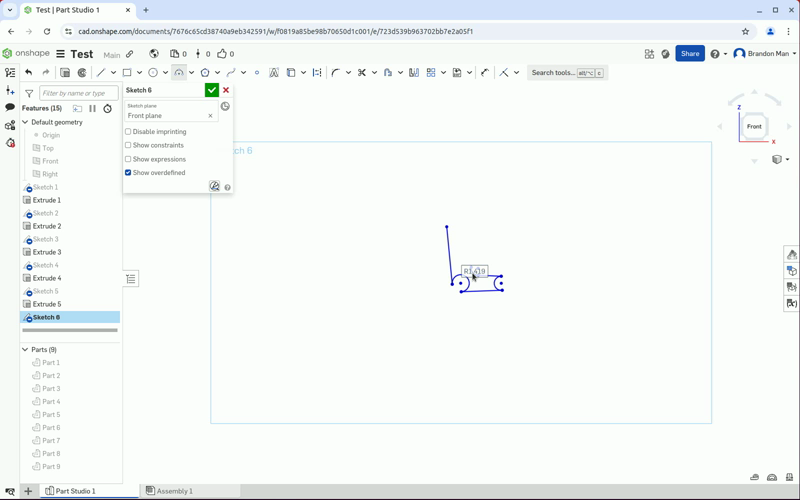
key(l)
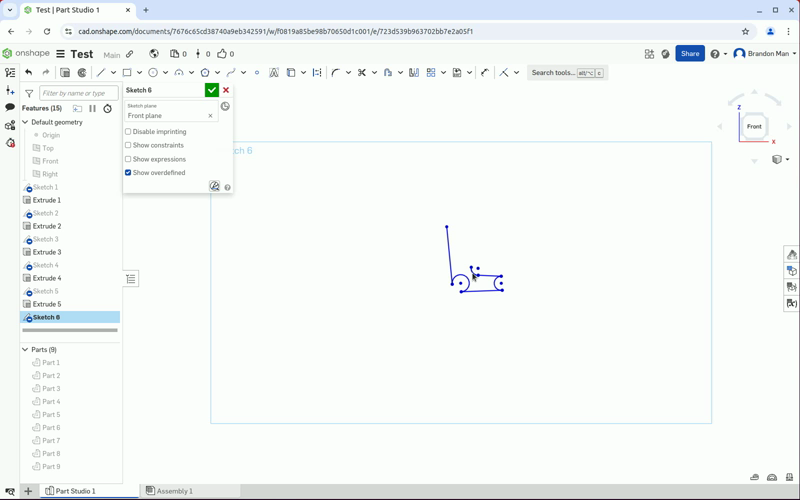
mouse_move(471, 267)
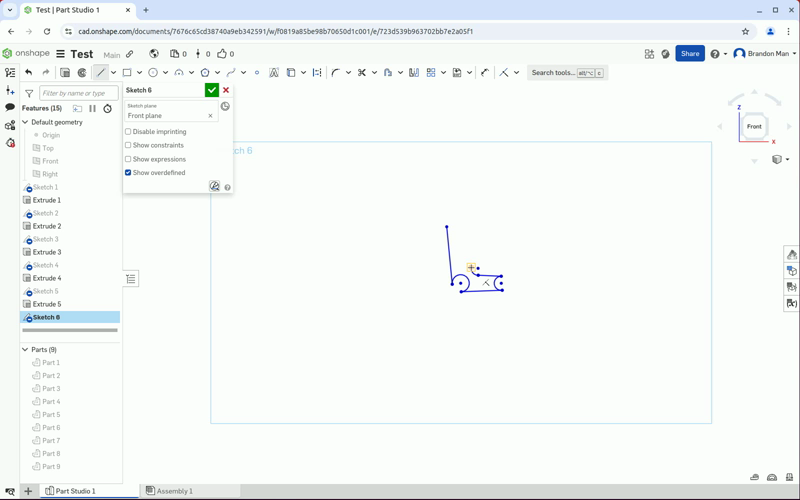
click(471, 267)
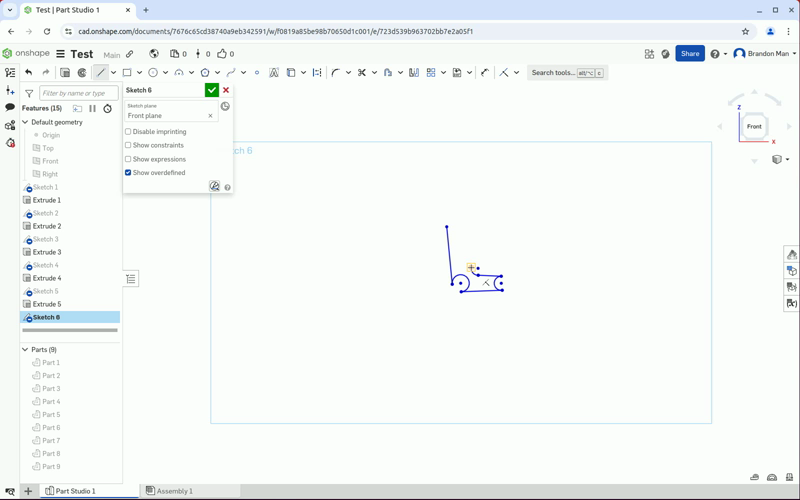
key_down(shift)
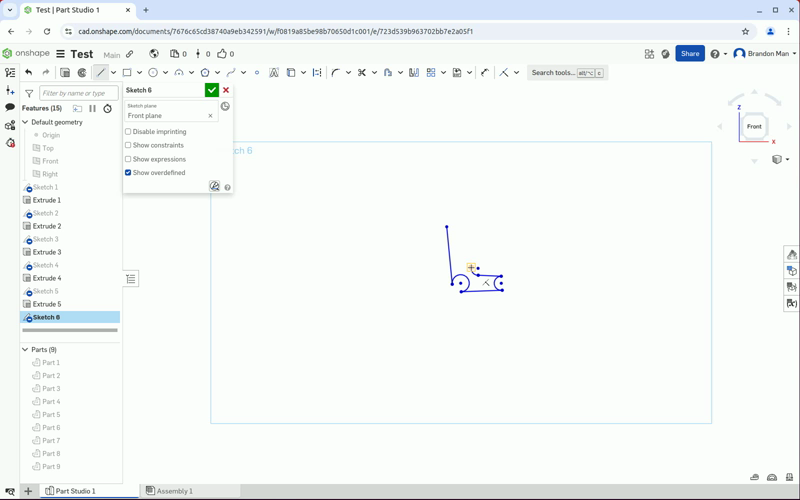
mouse_move(501, 267)
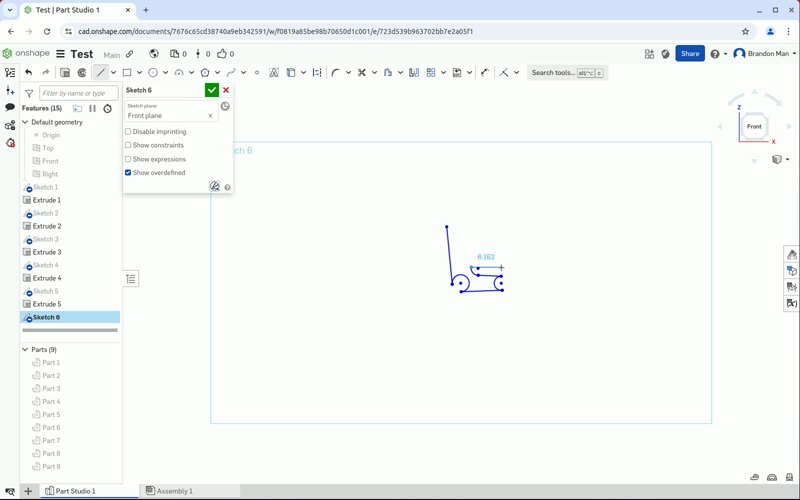
mouse_move(475, 226)
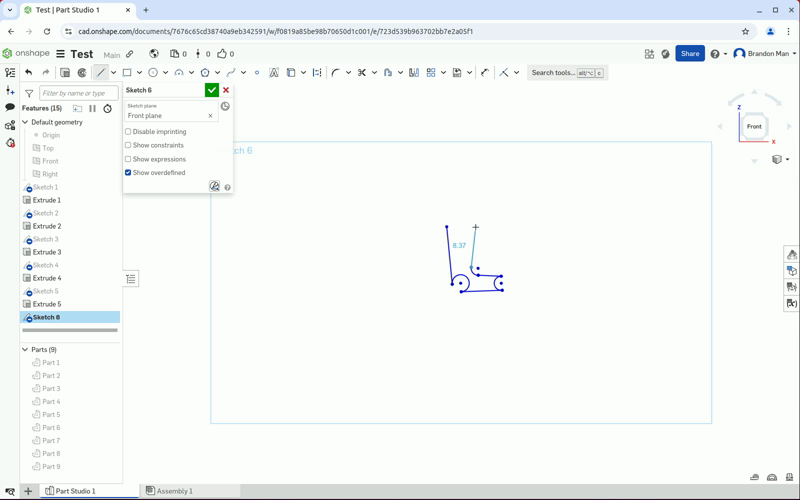
click(475, 226)
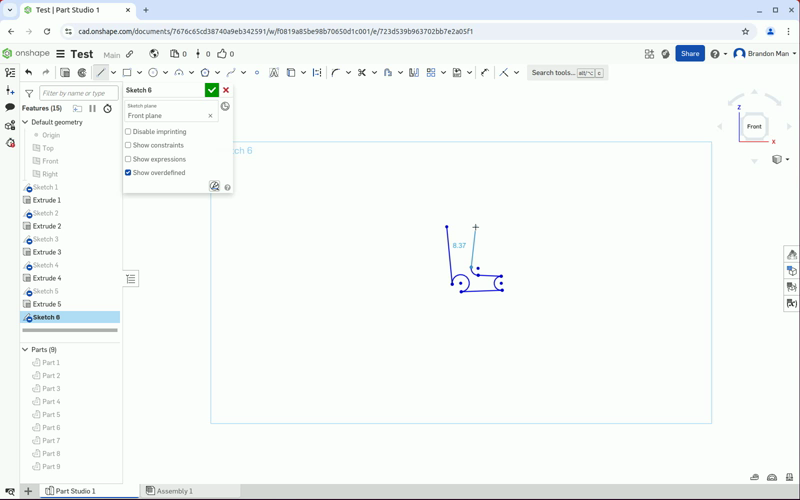
key_up(shift)
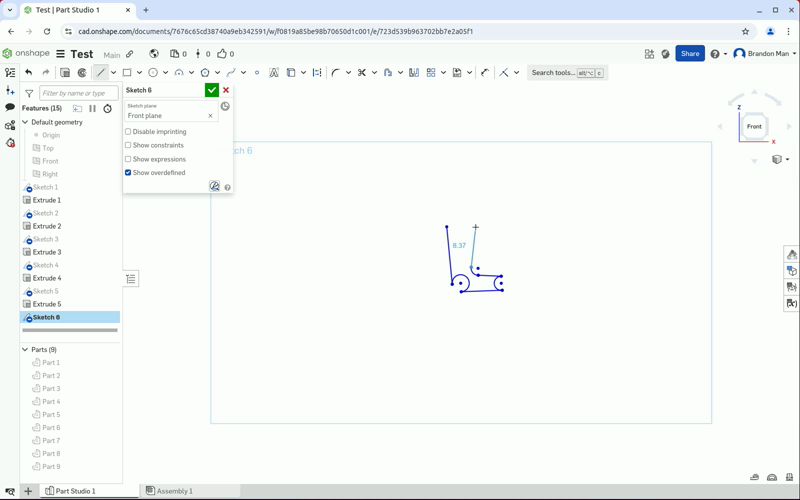
key(esc)
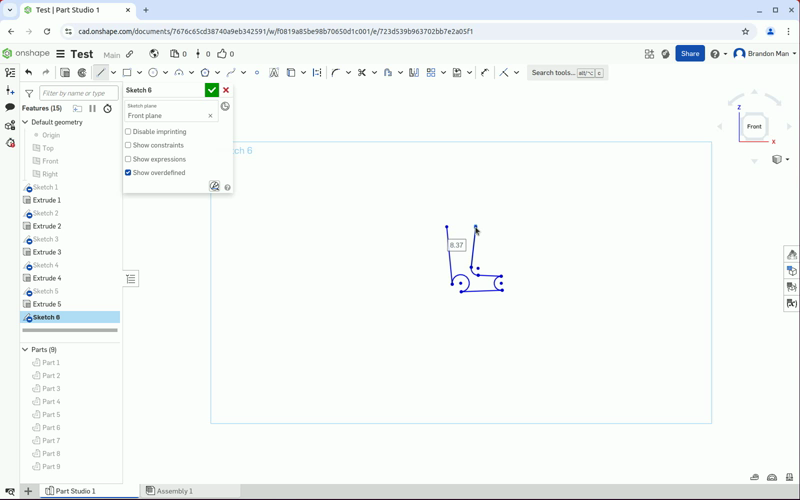
key(a)
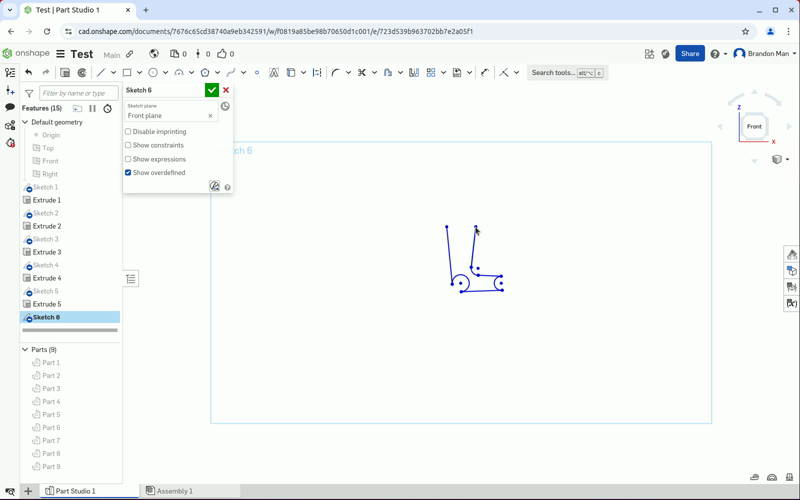
mouse_move(475, 226)
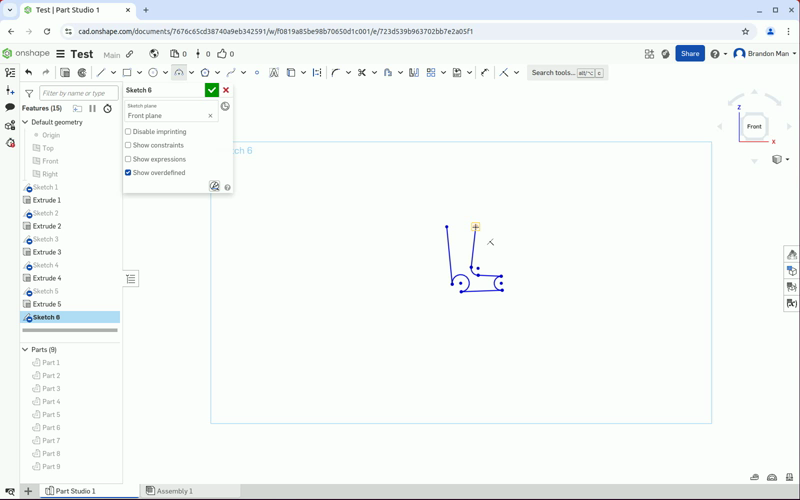
click(475, 226)
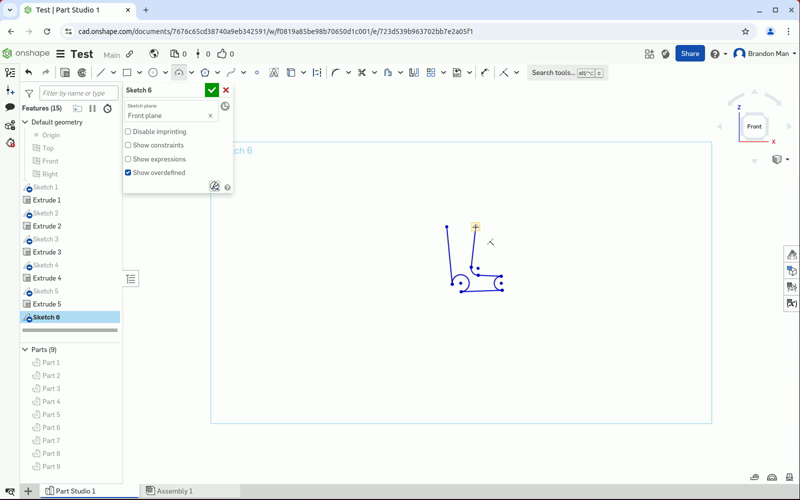
mouse_move(446, 226)
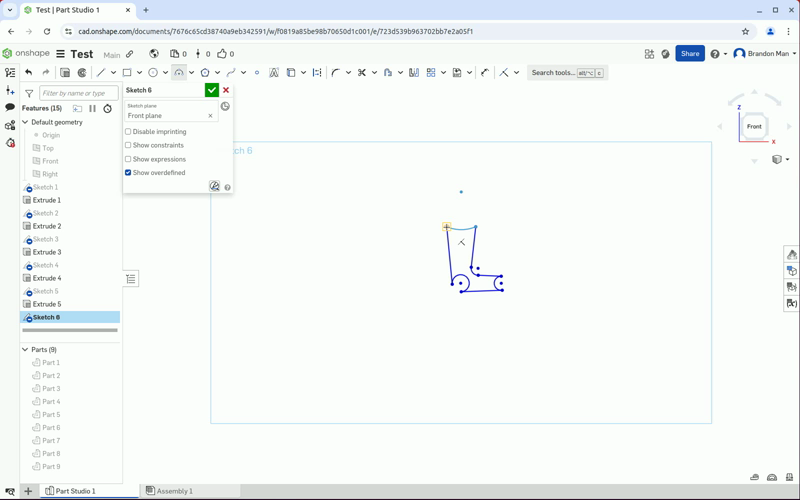
click(446, 226)
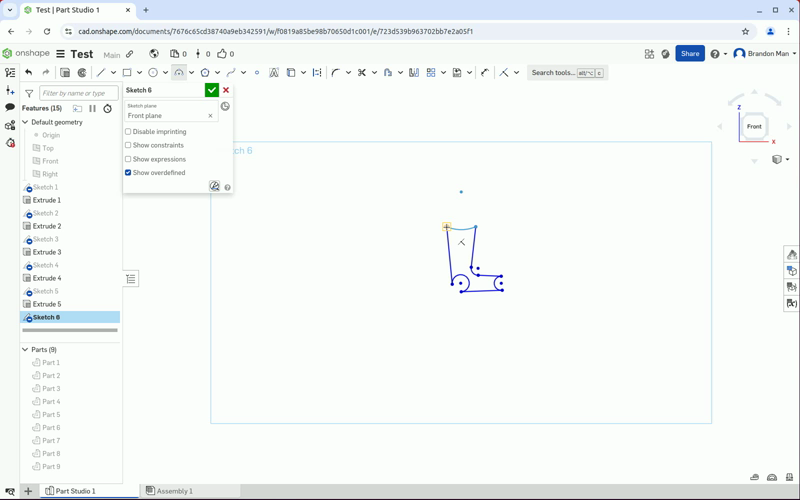
key_down(shift)
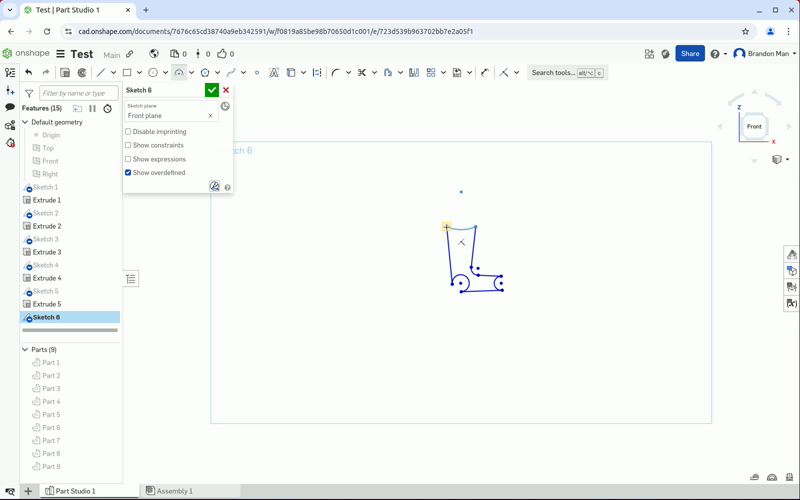
mouse_move(461, 239)
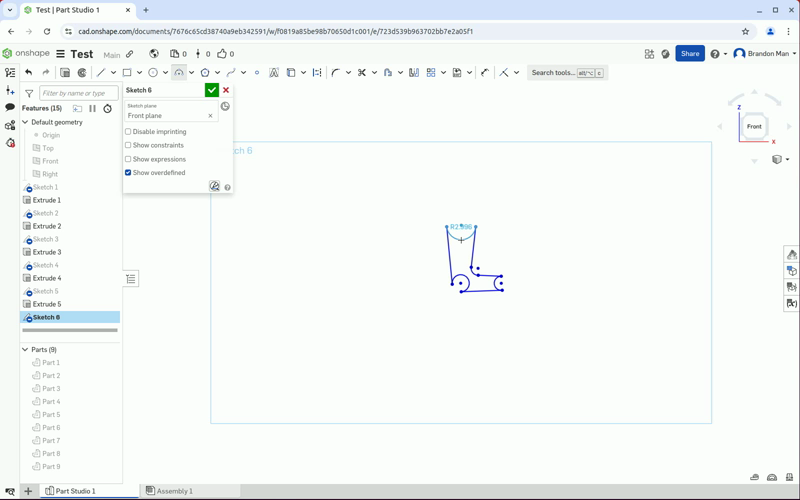
click(461, 239)
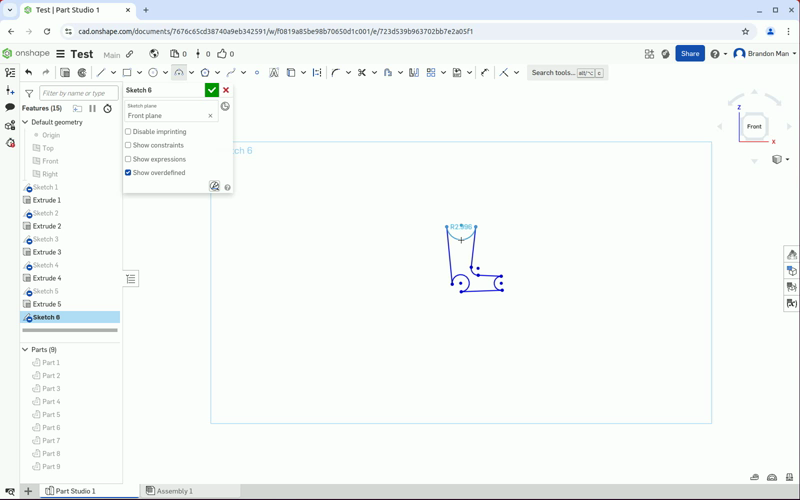
key_up(shift)
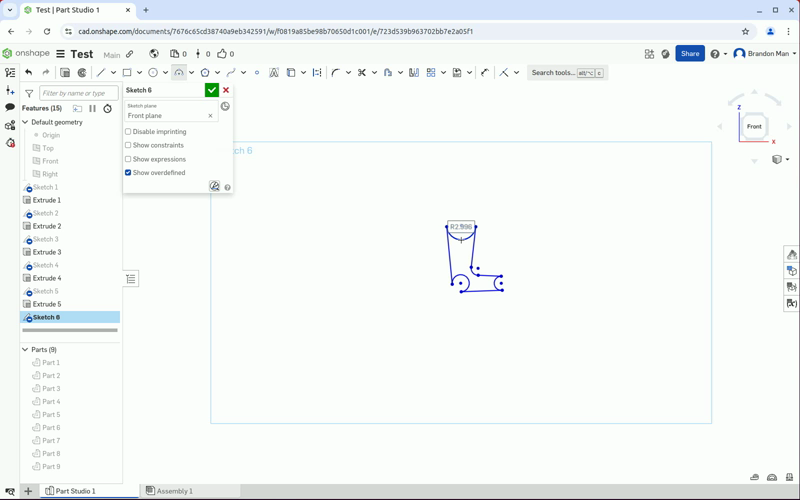
key(esc)
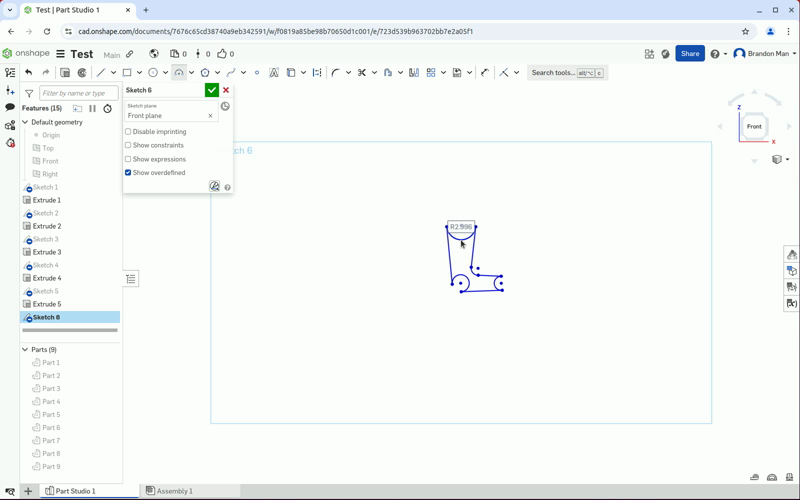
mouse_move(462, 256)
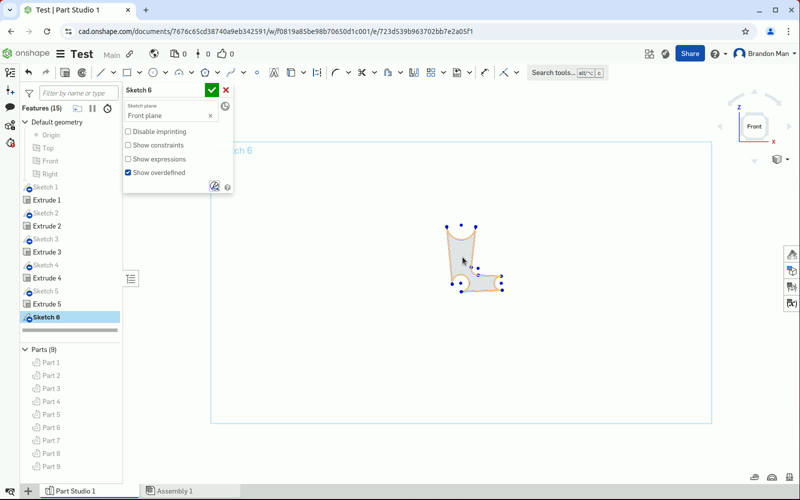
scroll(6)
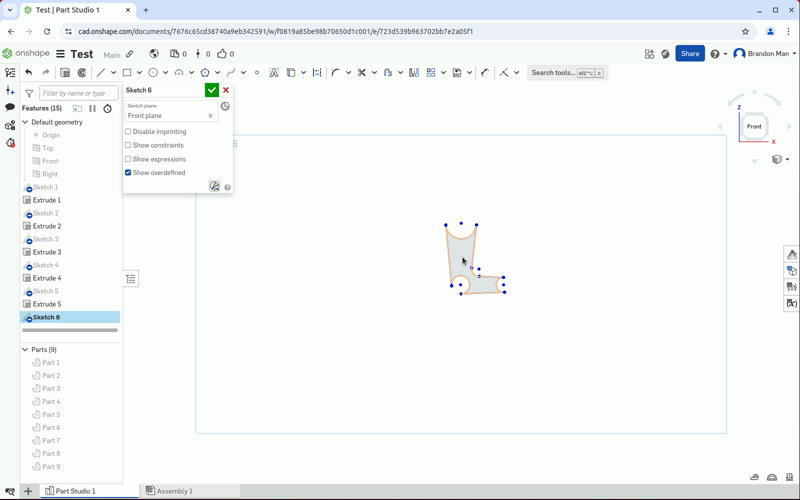
scroll(6)
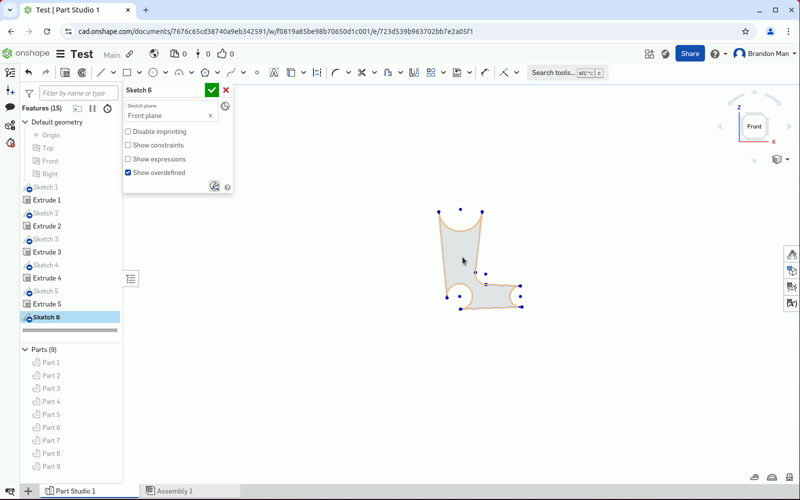
scroll(6)
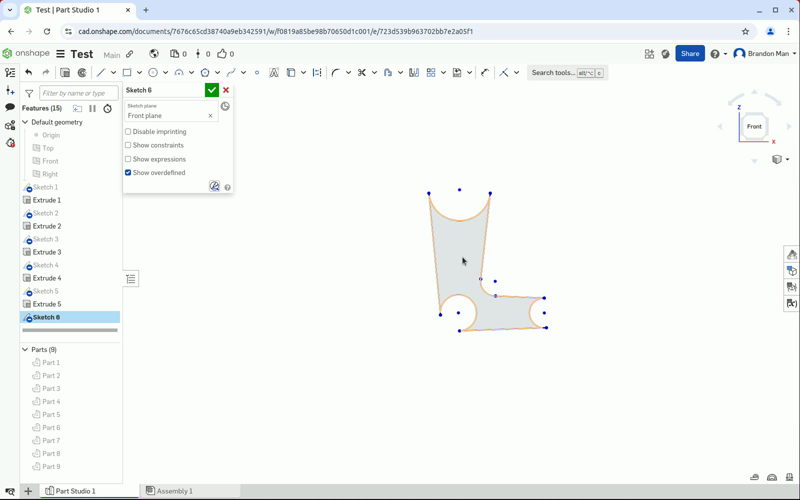
scroll(6)
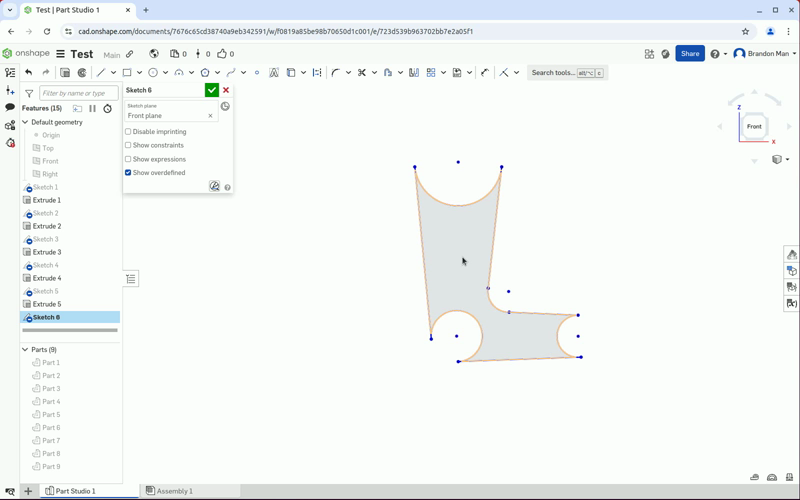
scroll(6)
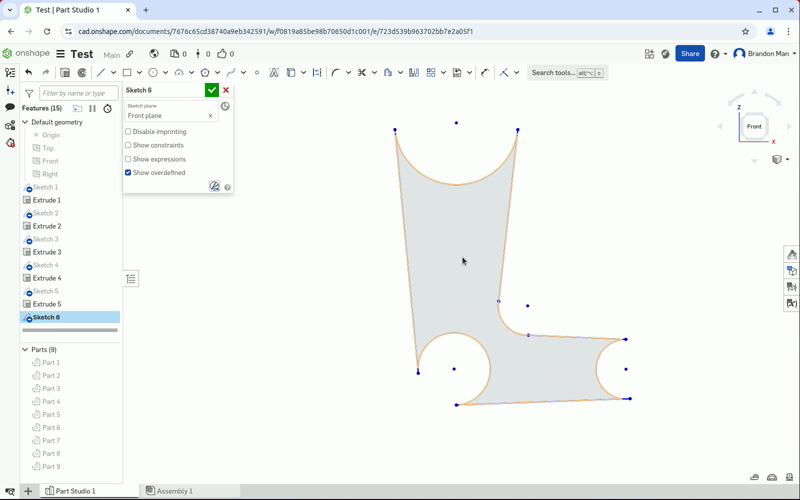
scroll(6)
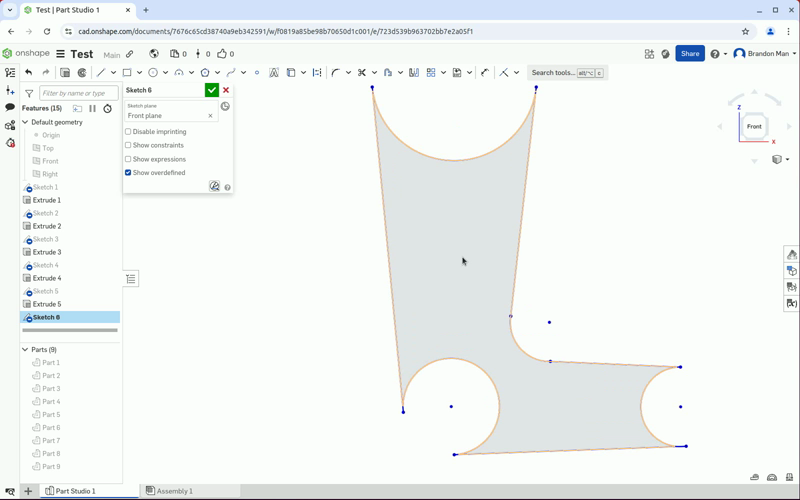
scroll(6)
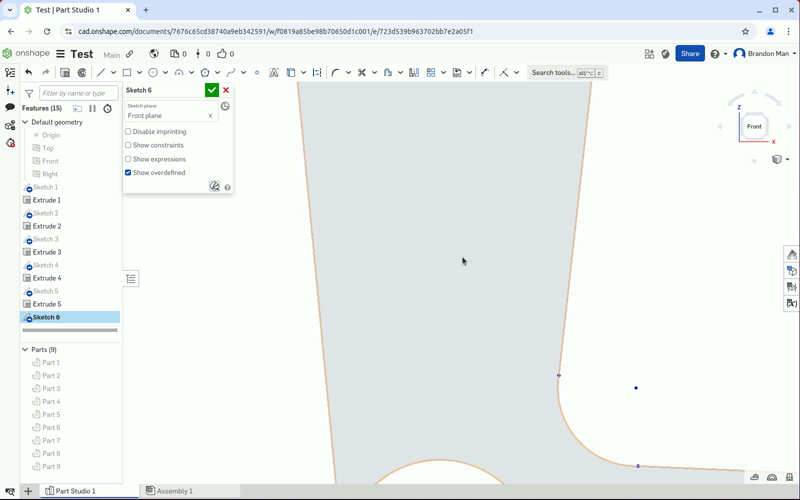
click(462, 256)
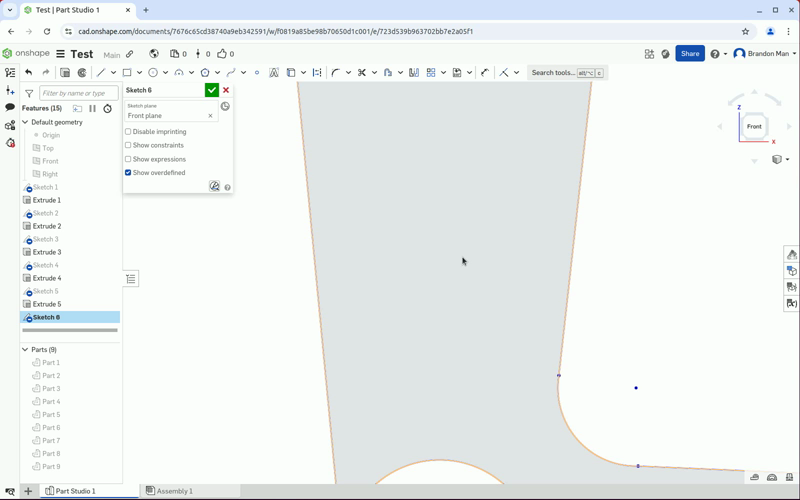
scroll(-6)
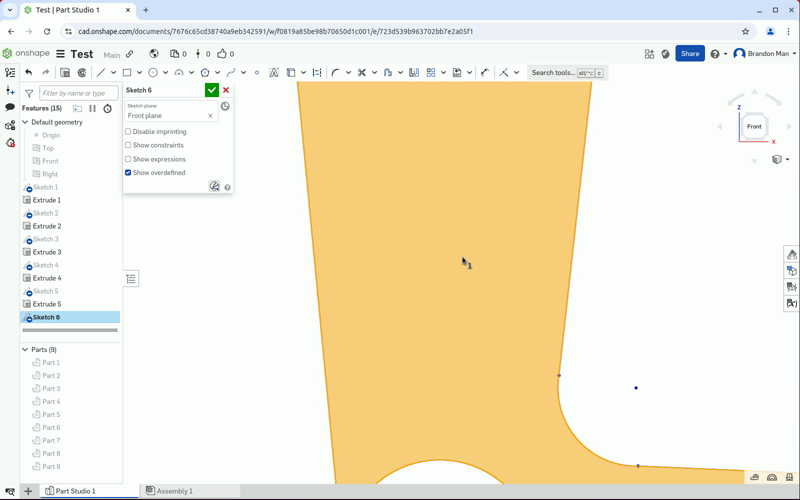
scroll(-6)
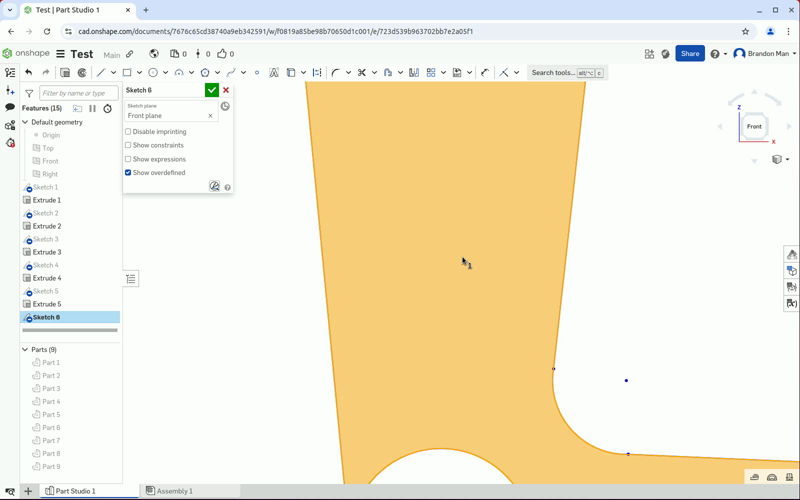
scroll(-6)
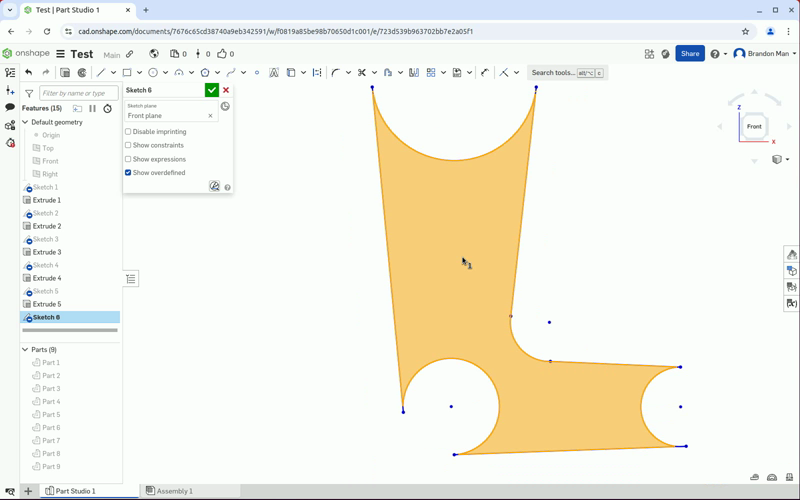
scroll(-6)
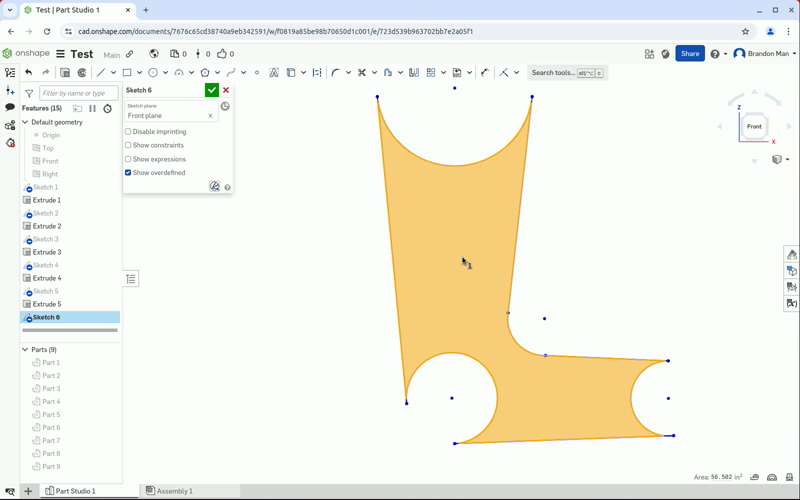
scroll(-6)
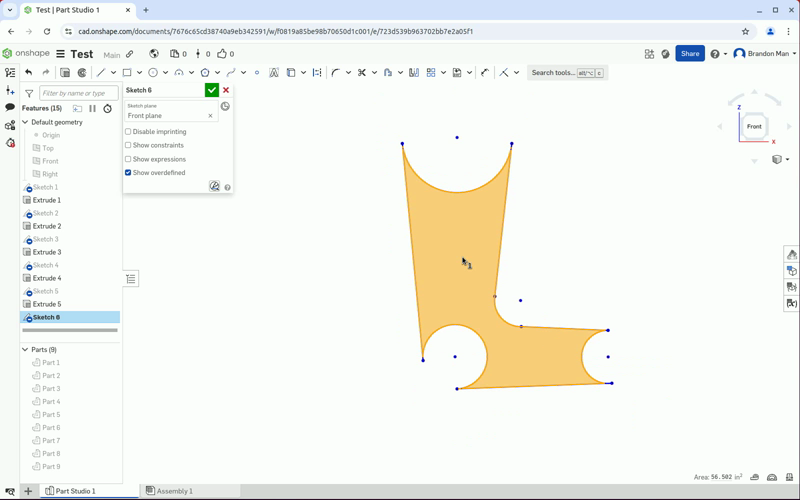
scroll(-6)
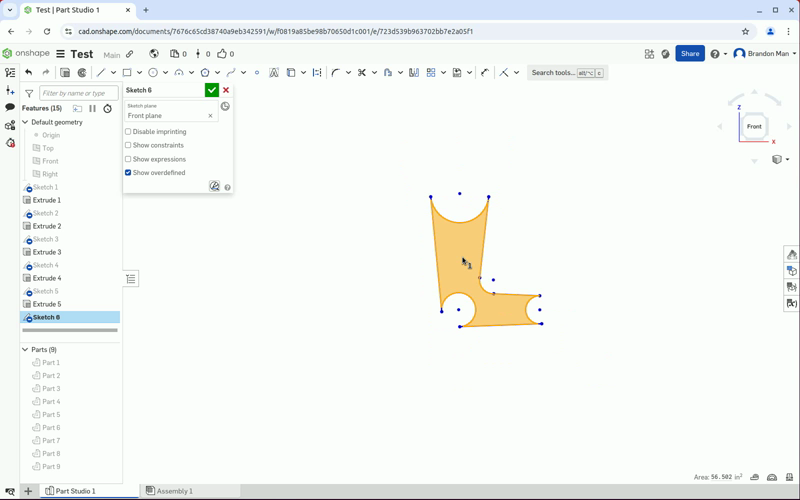
scroll(-6)
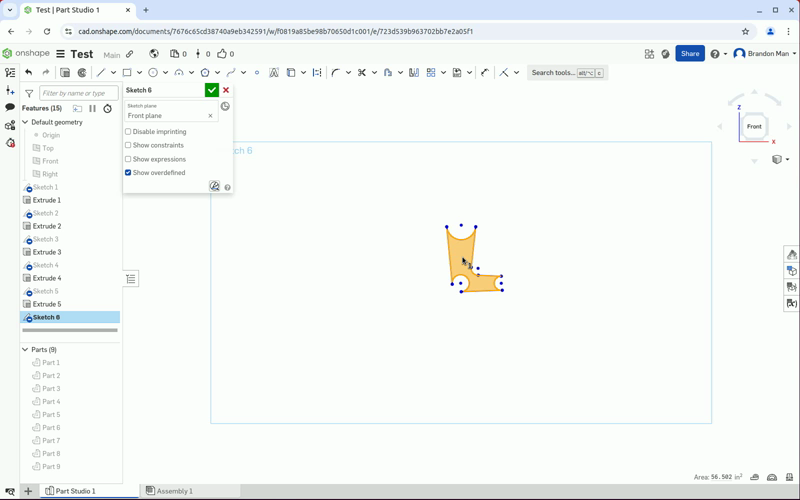
mouse_move(73, 352)
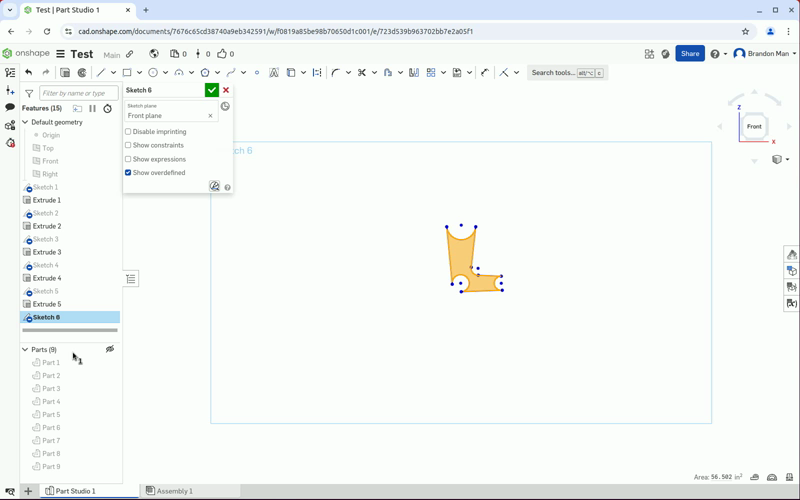
key(shift+y)
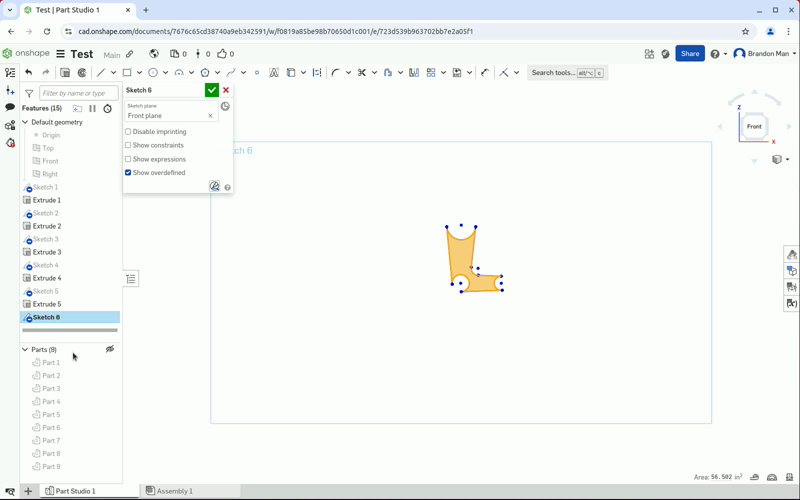
key(shift+e)
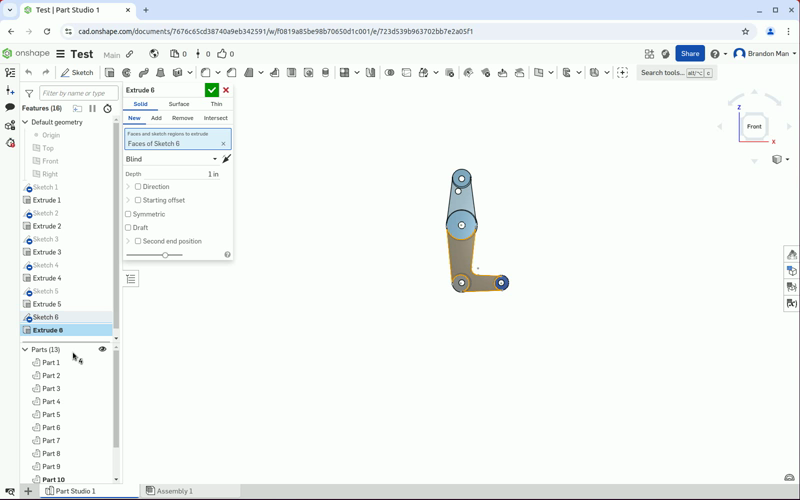
mouse_move(143, 106)
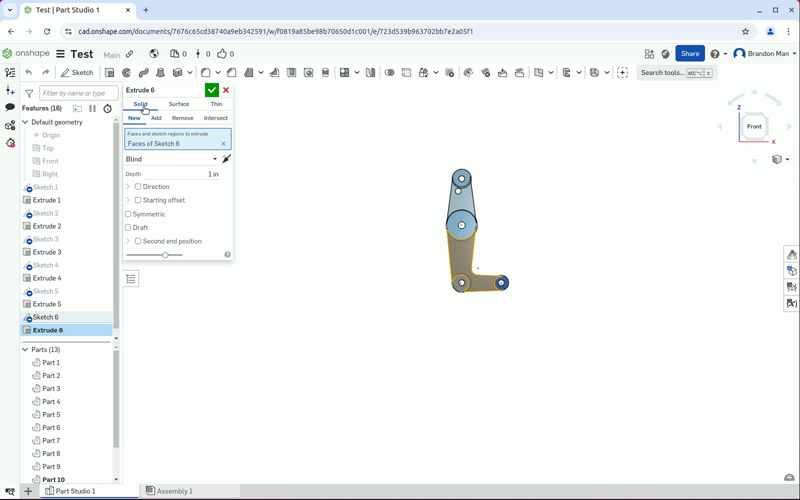
click(143, 106)
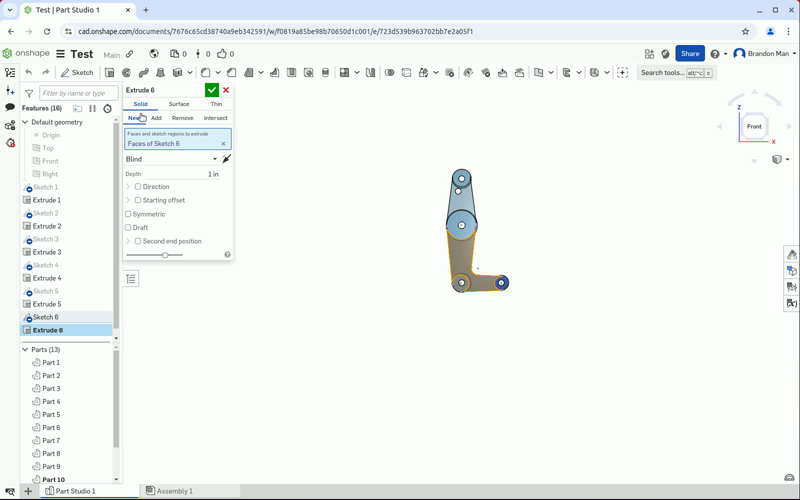
mouse_move(137, 120)
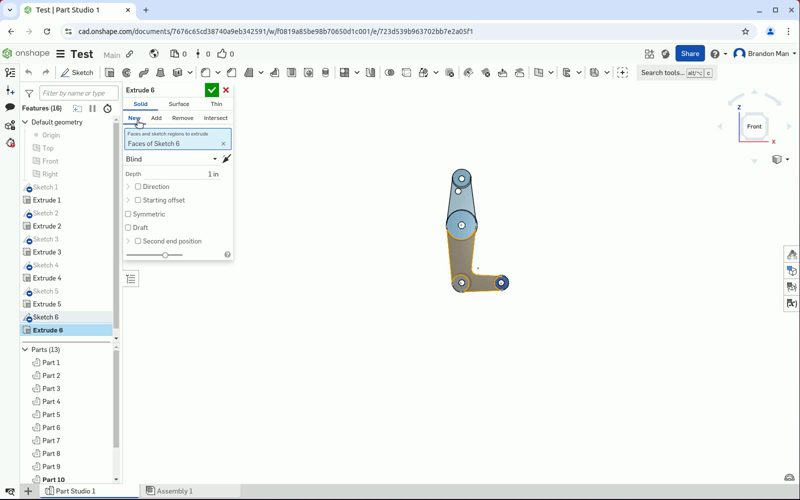
click(137, 120)
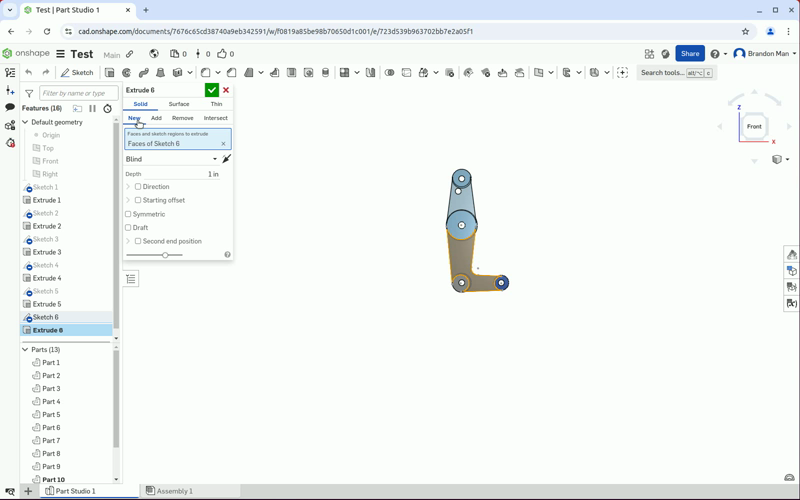
key(tab, 4)
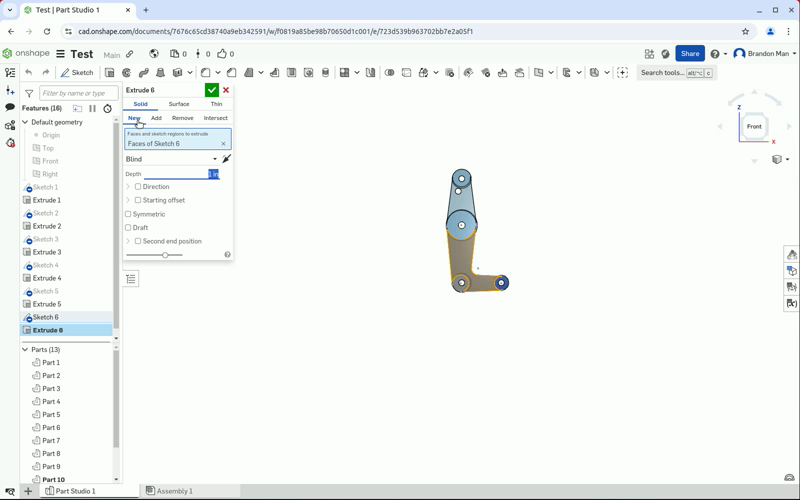
text(0.481)
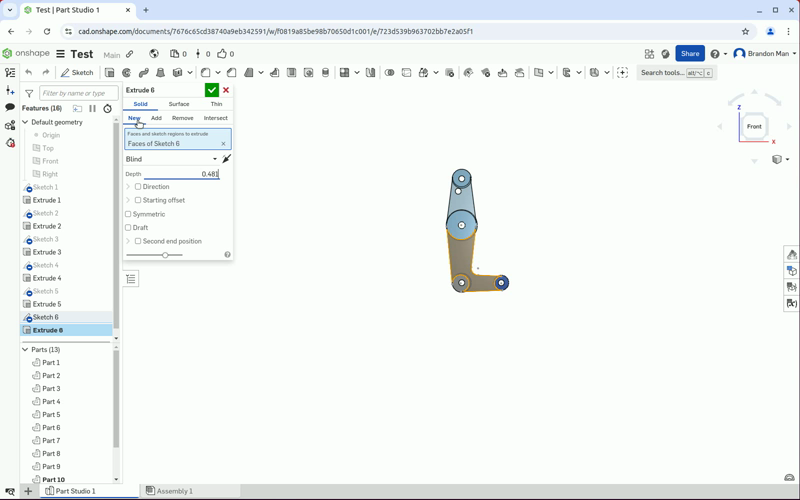
key(enter)
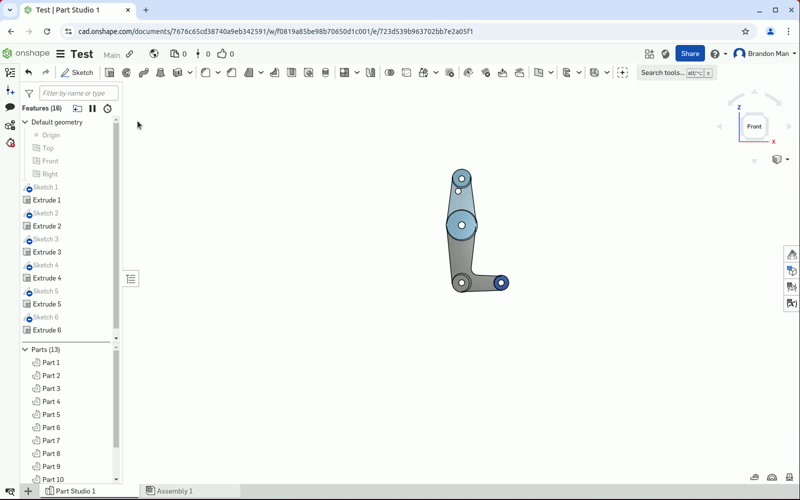
key(shift+h)
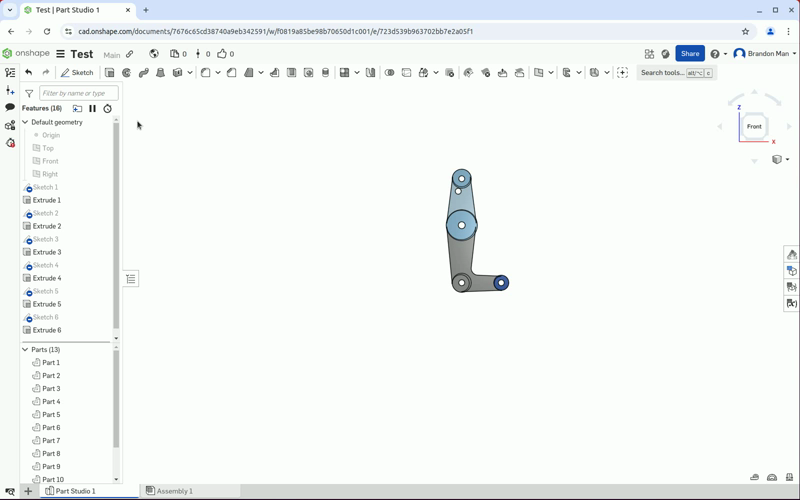
key(shift+h)
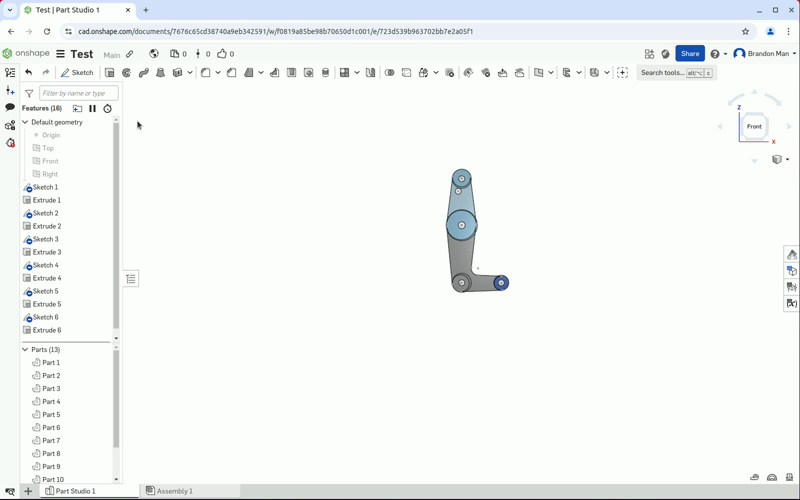
key(shift+7)
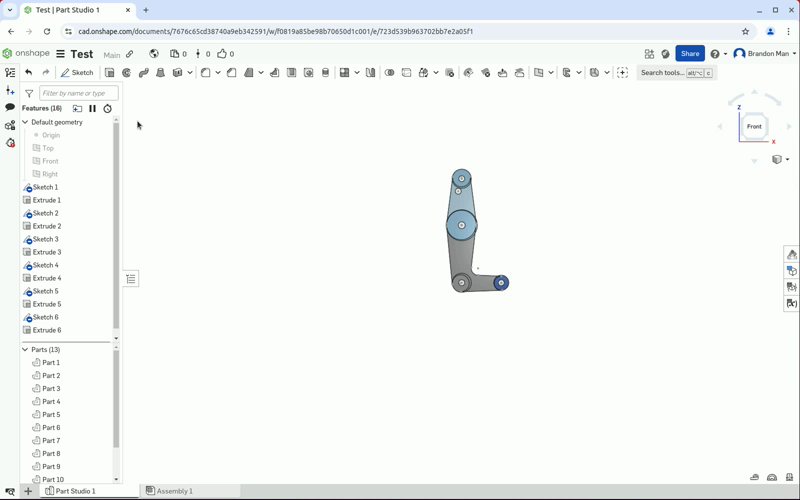
key(left, 2)
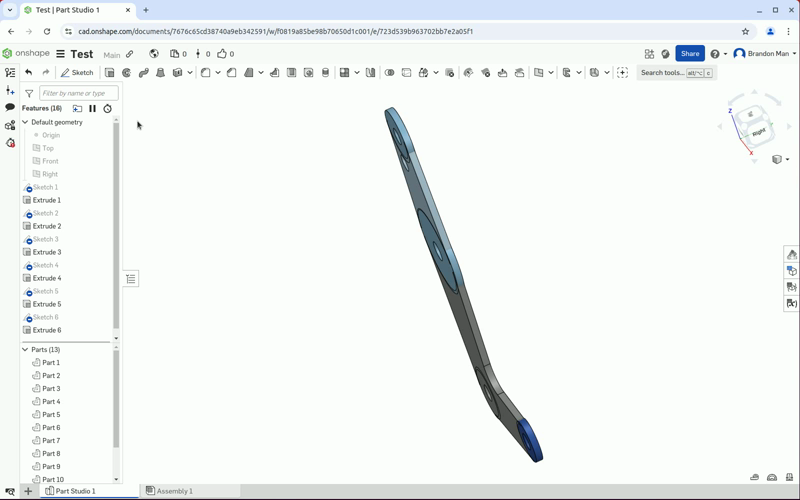
key(down, 2)
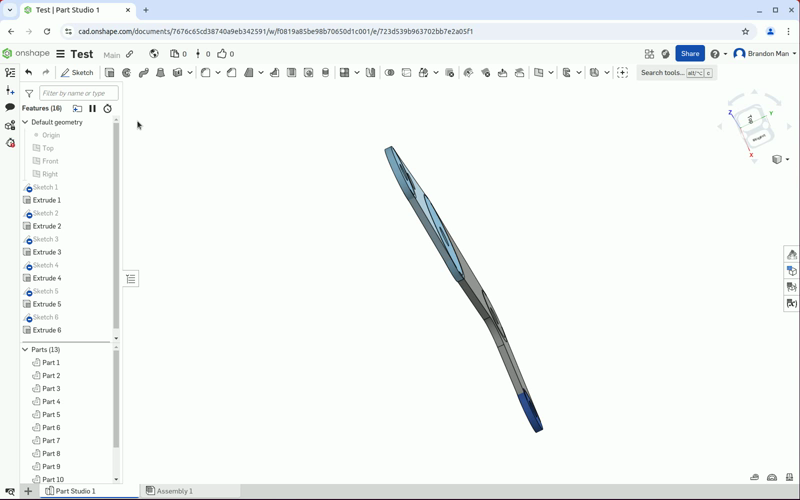
key(up, 2)
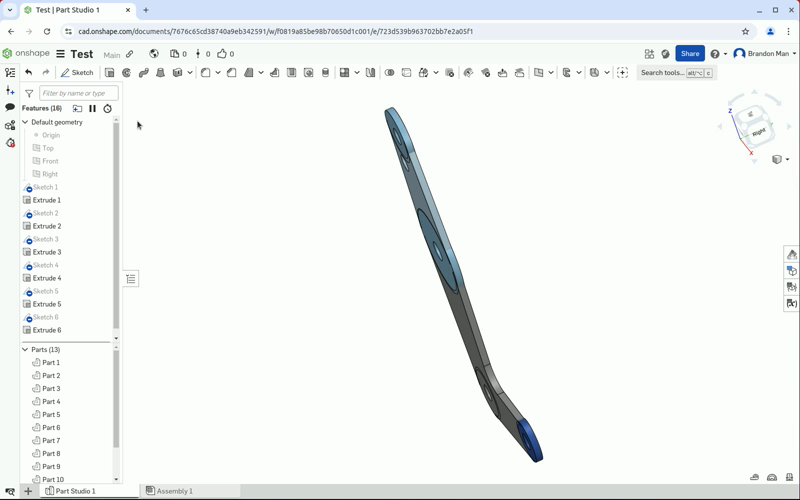
key(right, 2)
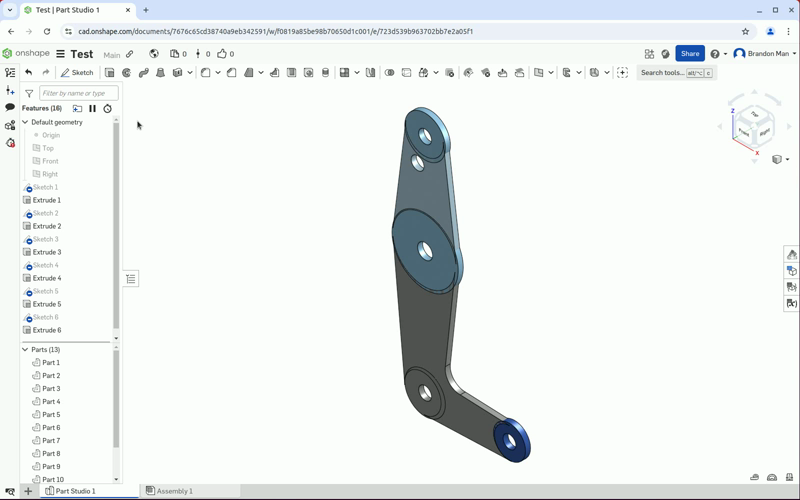
mouse_move(69, 189)
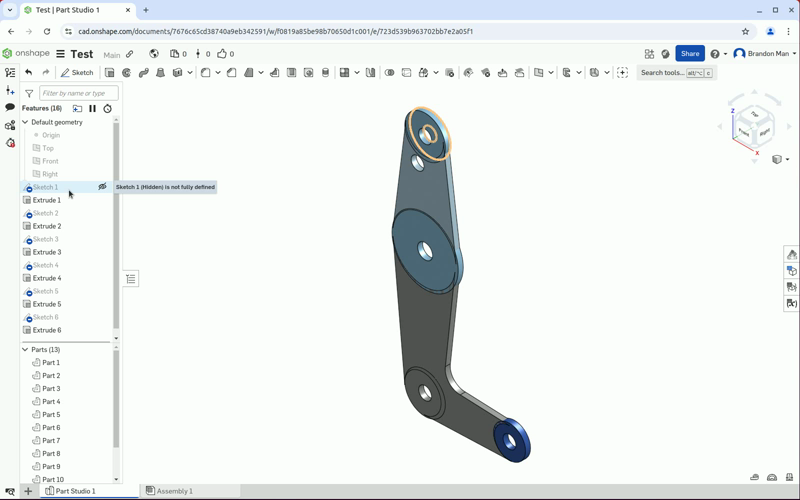
click(69, 189)